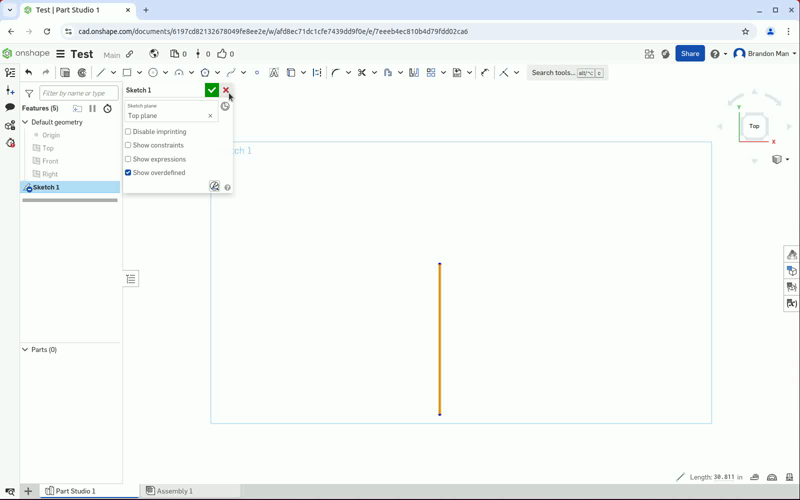
key(shift+h)
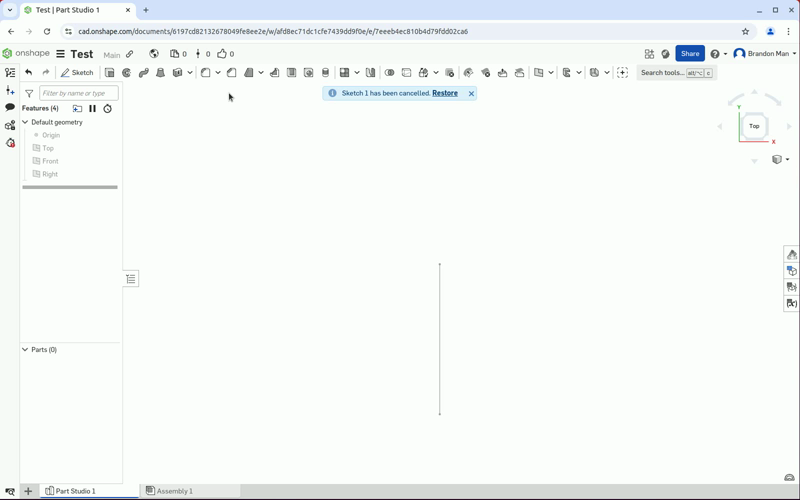
mouse_move(73, 352)
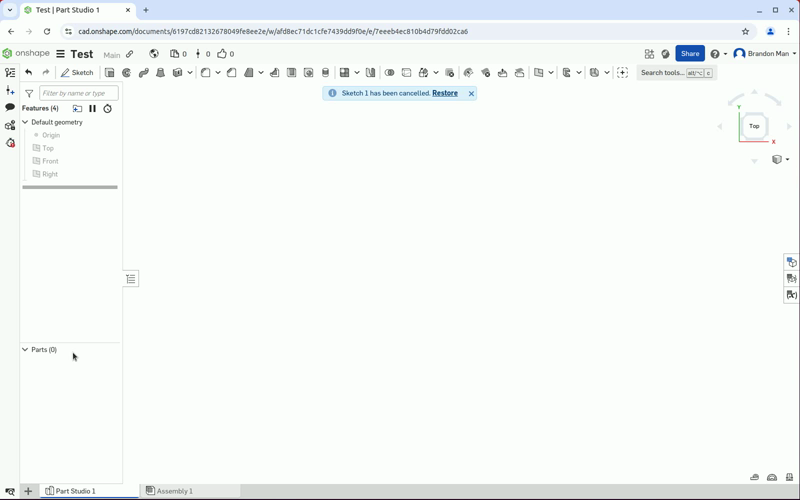
key(y)
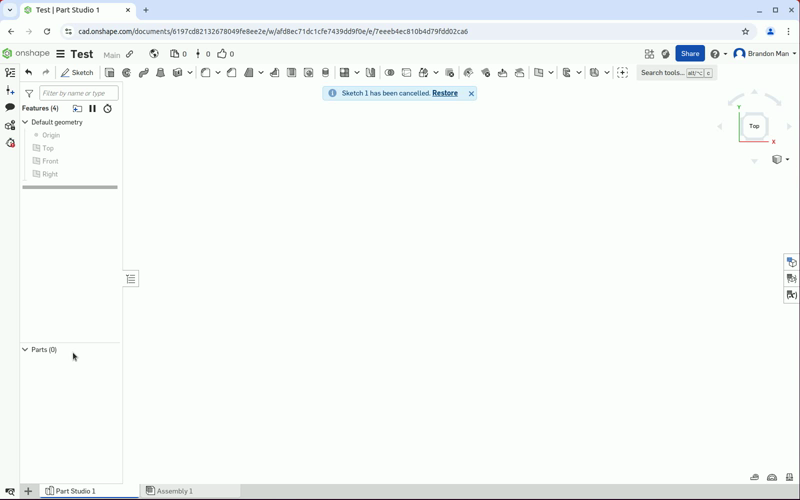
key(shift+p)
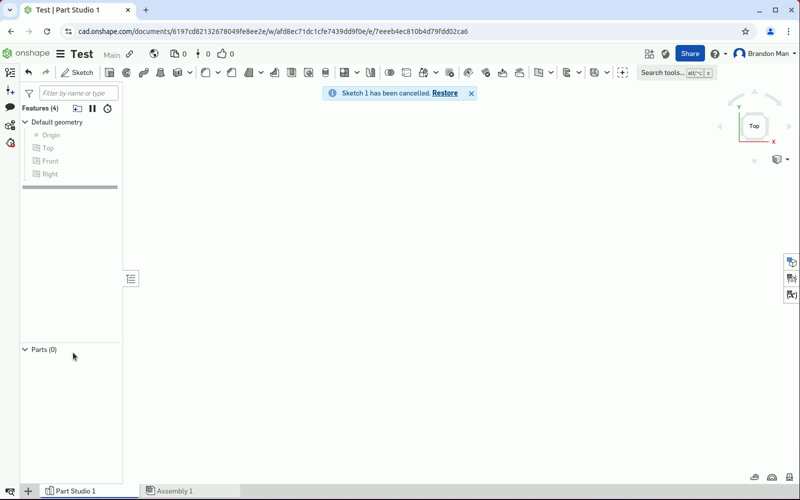
key(space)
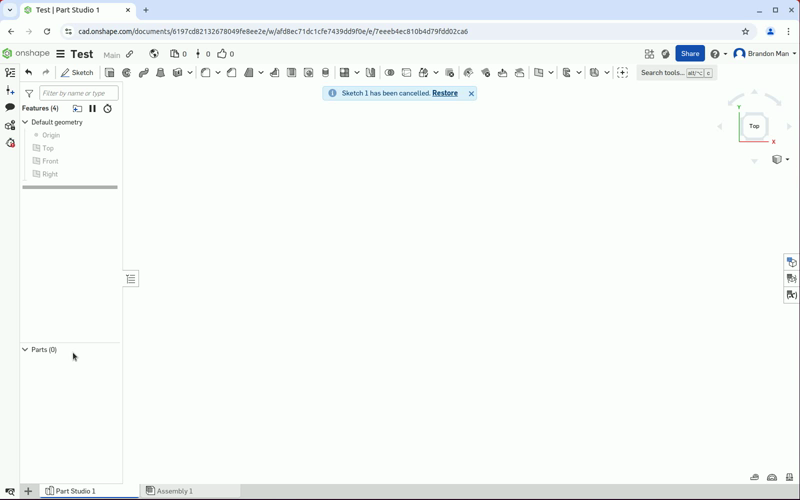
key_down(shift)
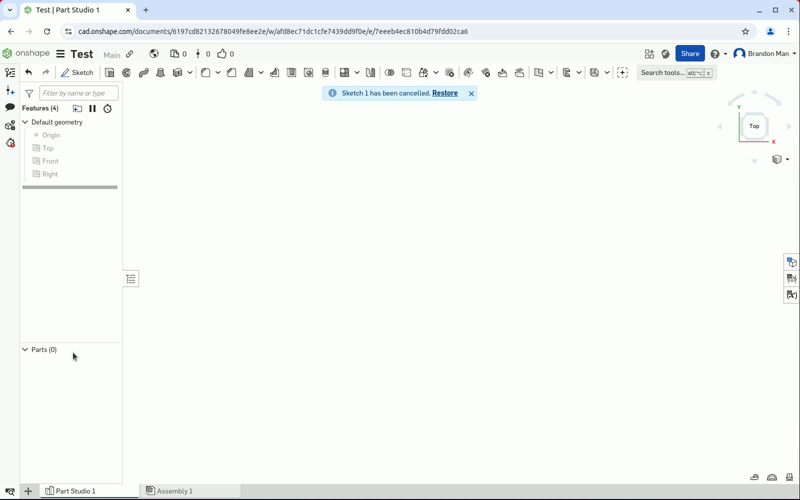
key(up)
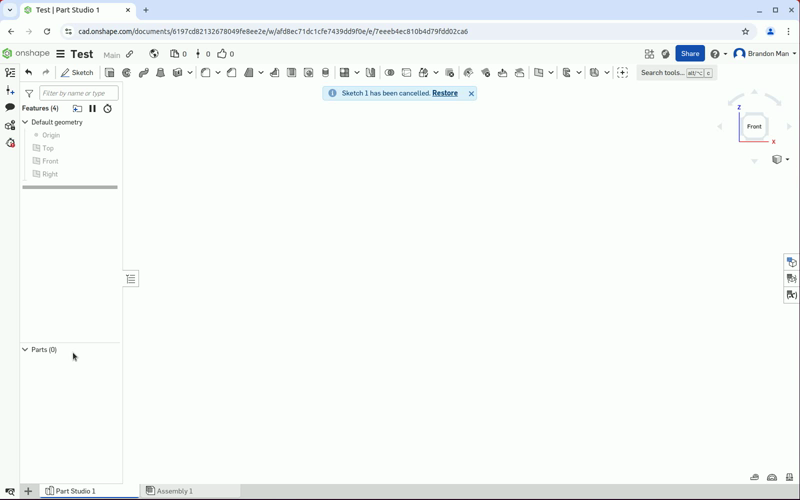
key_up(shift)
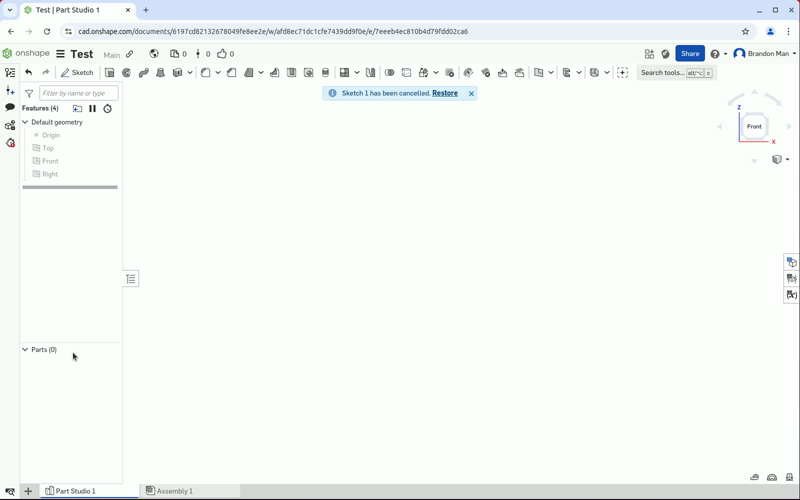
mouse_move(73, 352)
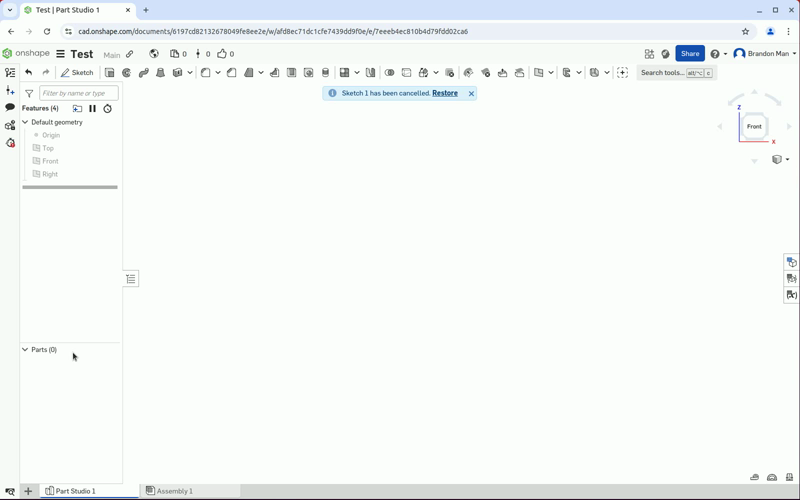
key(shift+y)
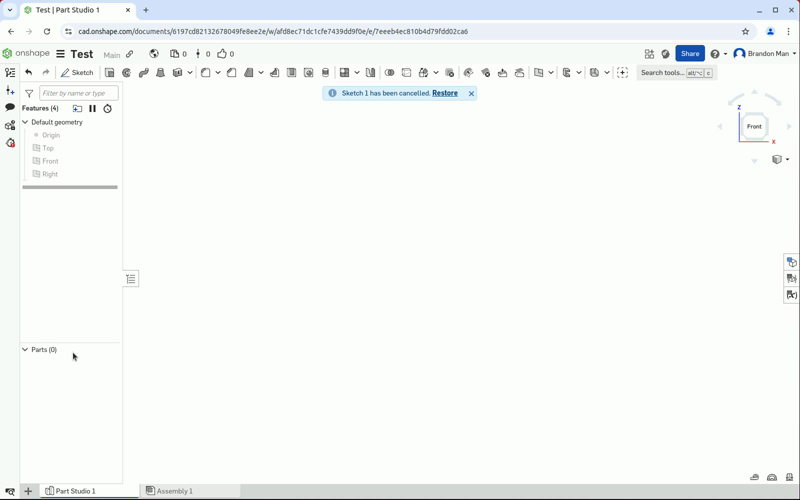
key(shift+s)
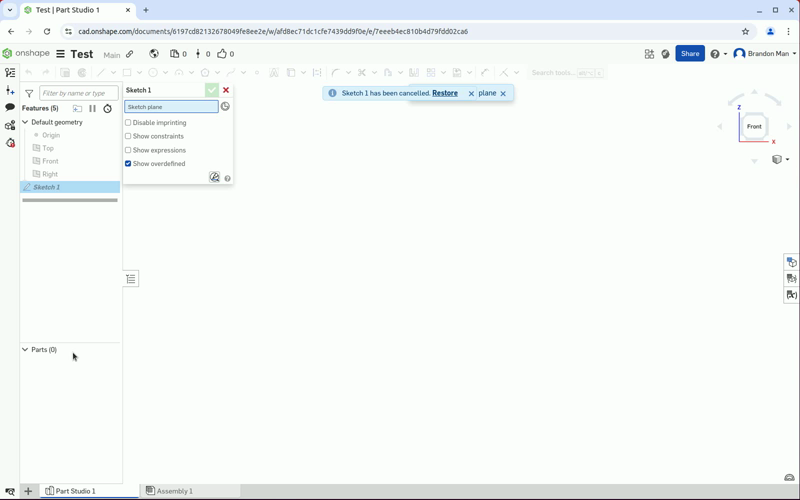
mouse_move(73, 163)
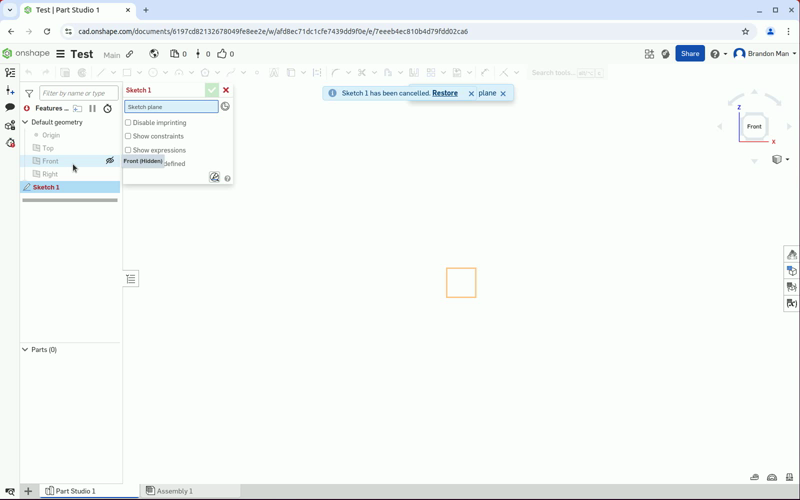
click(73, 163)
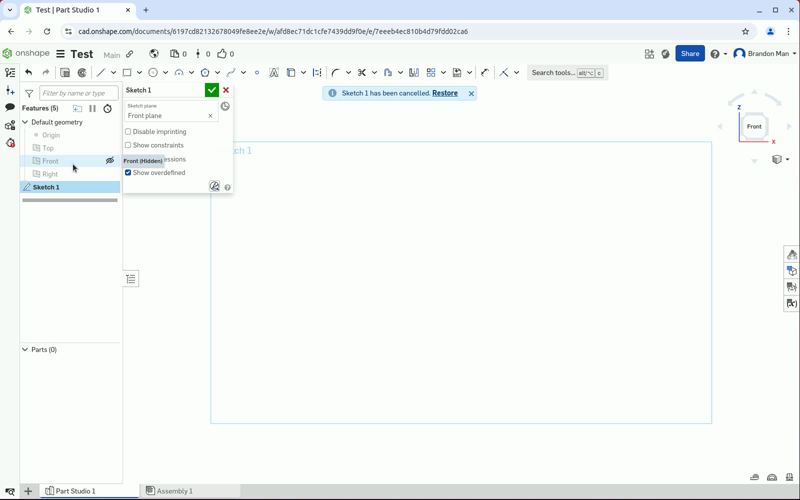
mouse_move(73, 352)
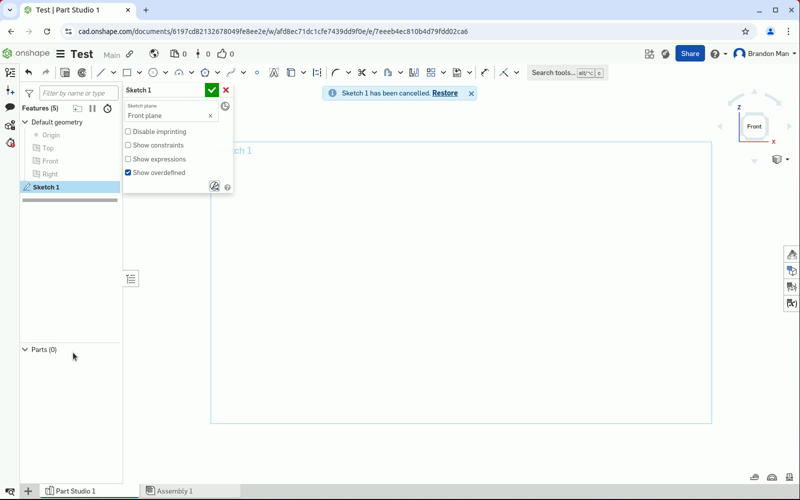
key(y)
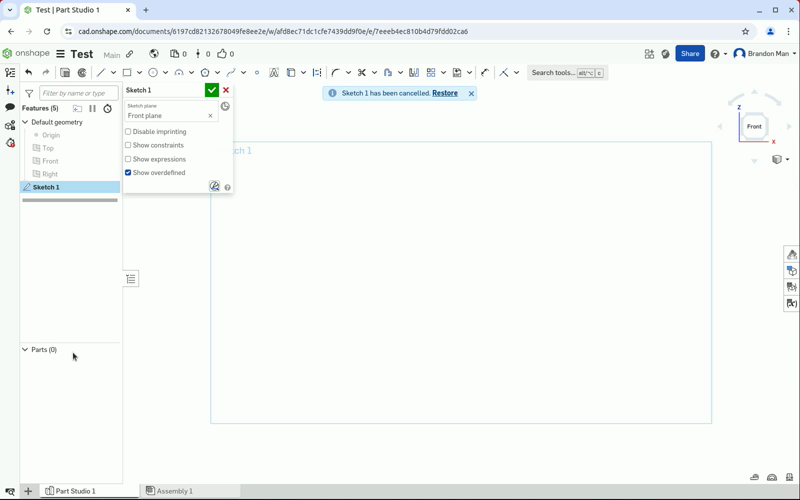
key(l)
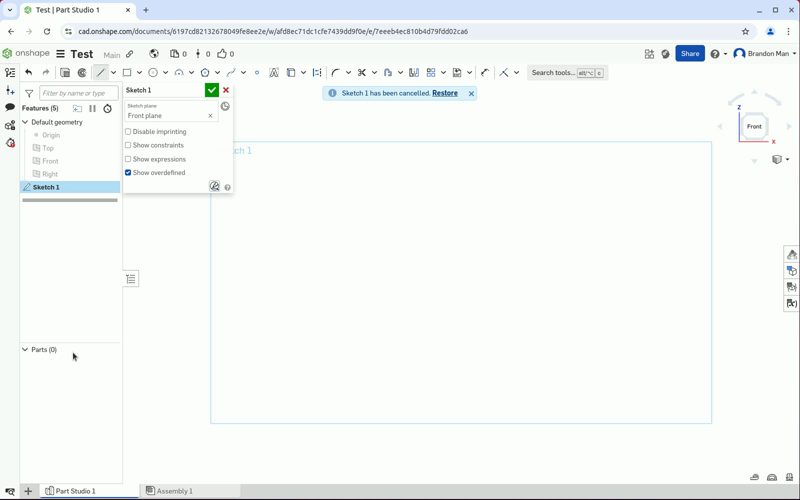
key_down(shift)
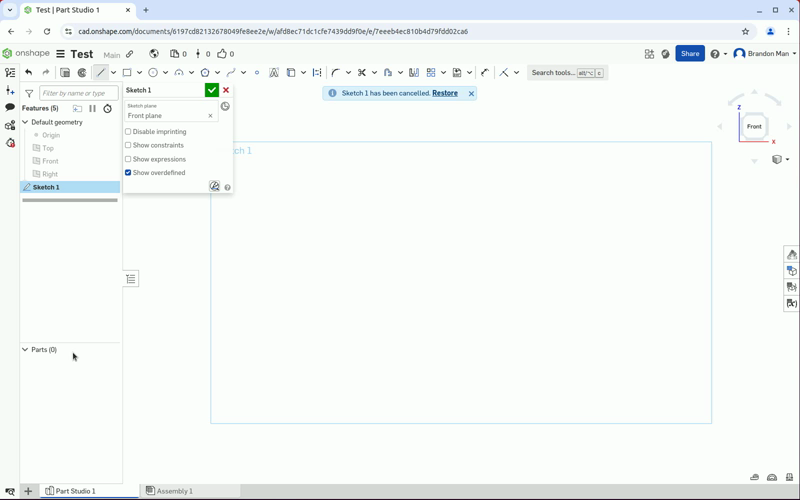
mouse_move(406, 324)
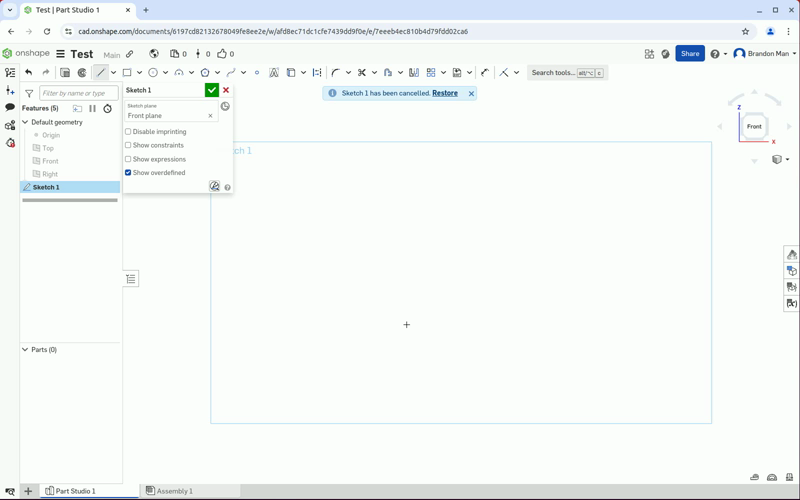
click(406, 324)
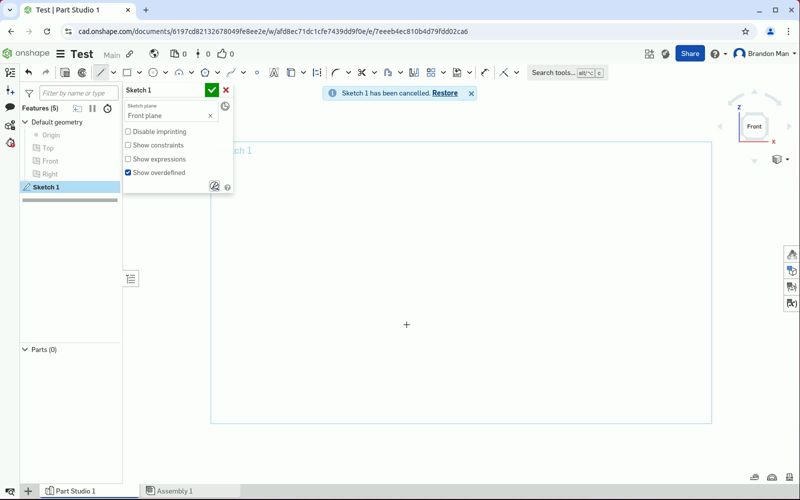
key_up(shift)
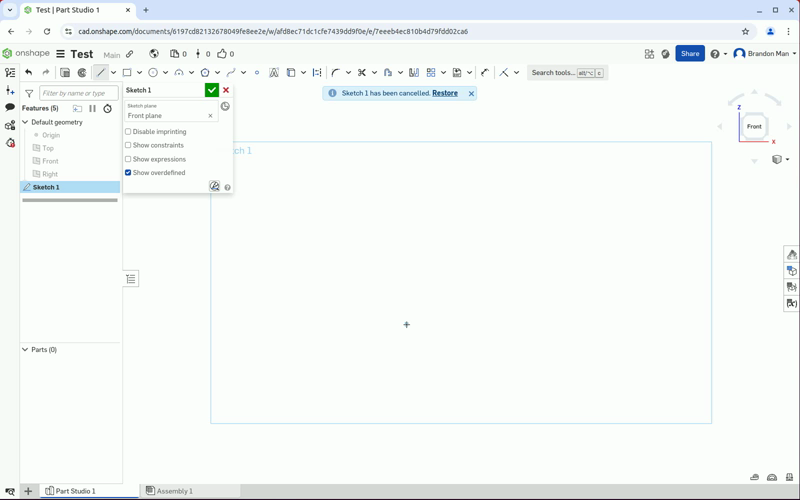
key_down(shift)
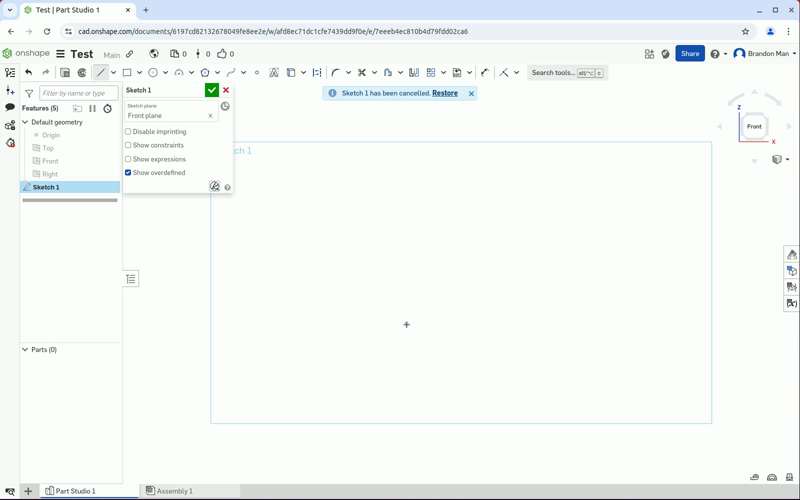
mouse_move(514, 324)
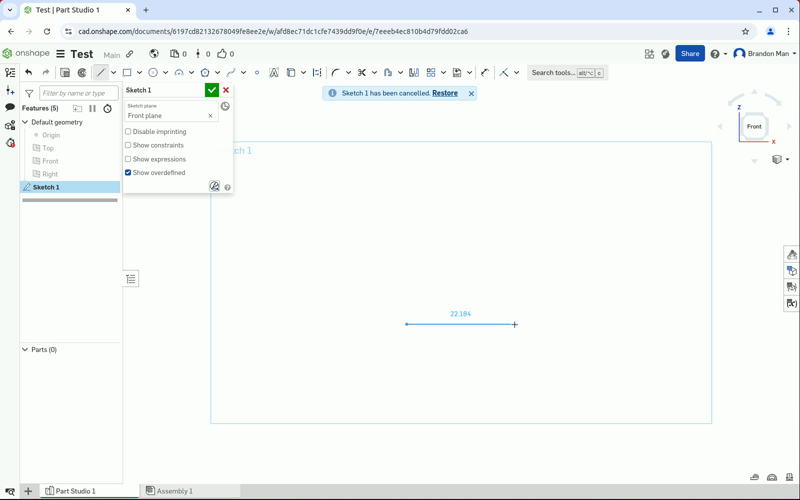
click(514, 324)
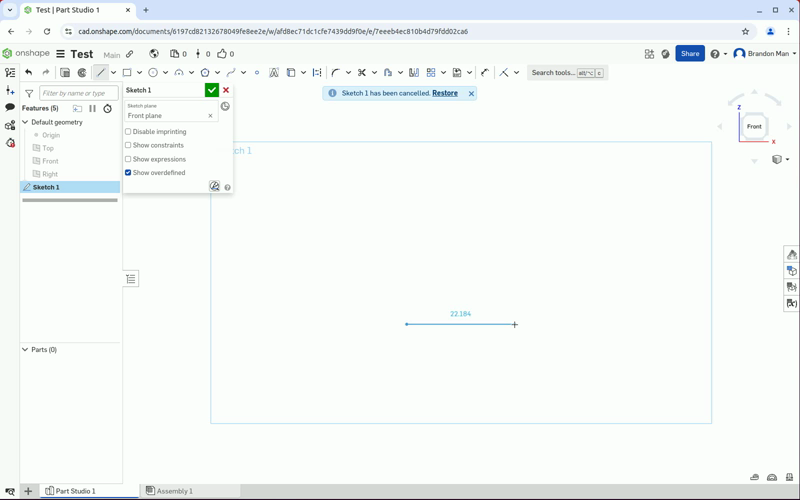
key_up(shift)
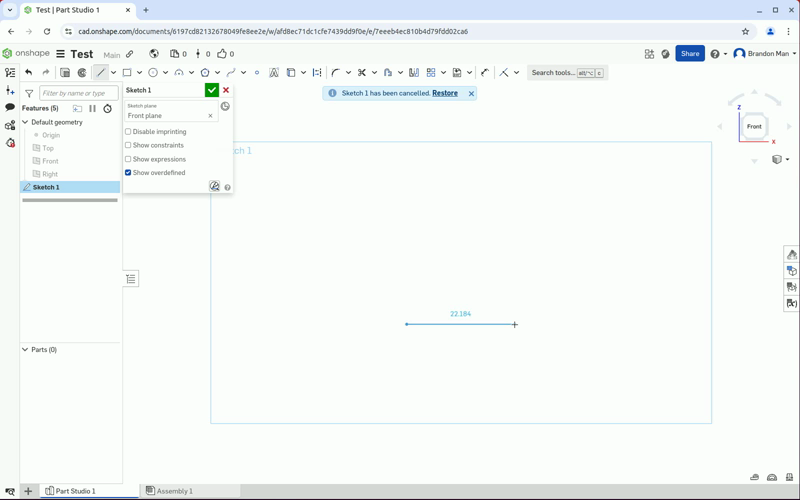
key_down(shift)
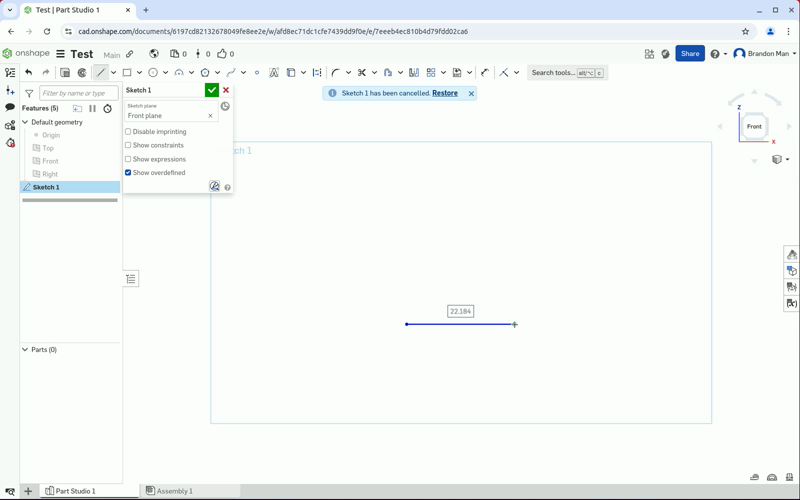
mouse_move(514, 220)
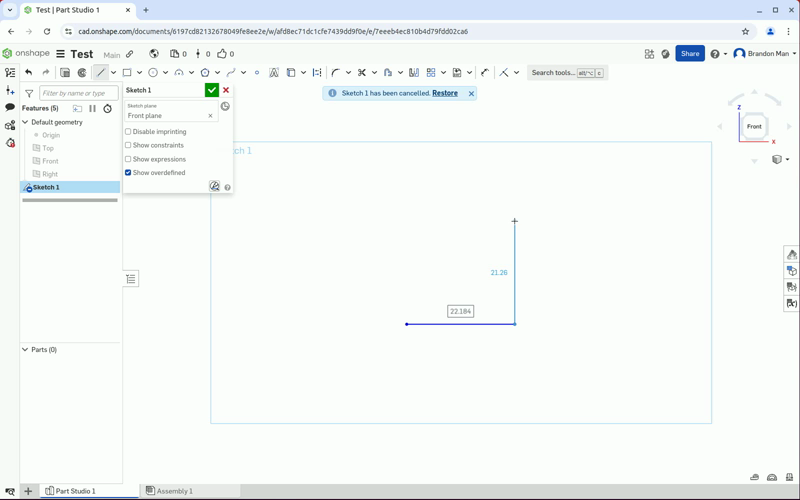
click(514, 220)
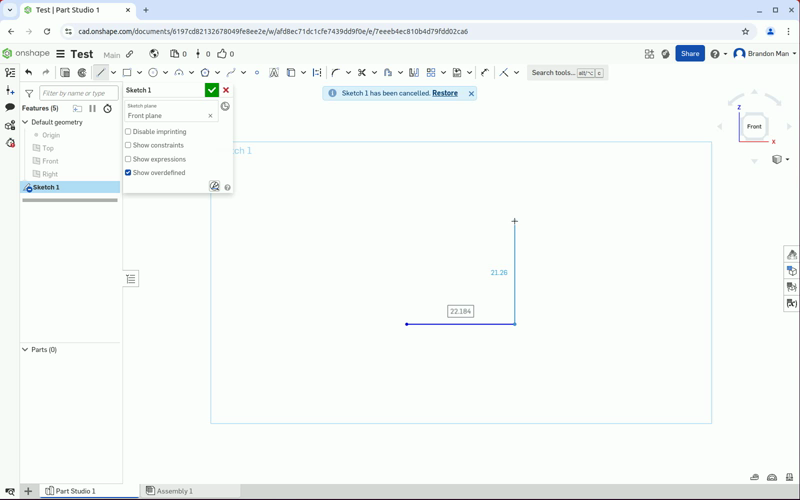
key_up(shift)
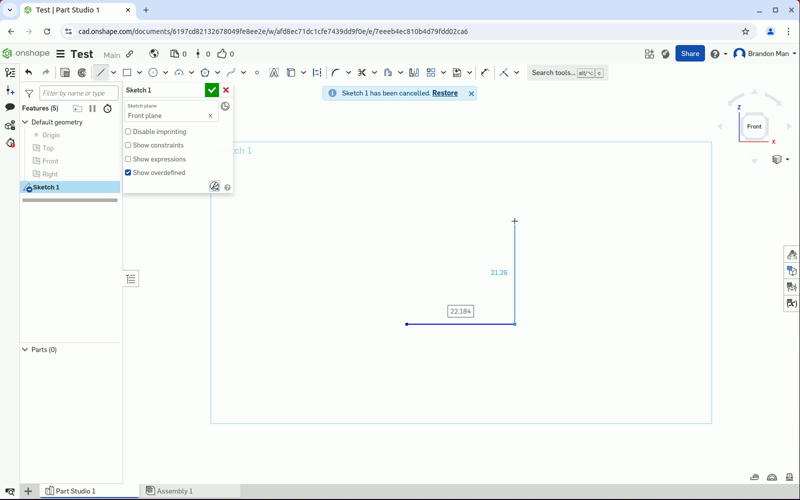
key_down(shift)
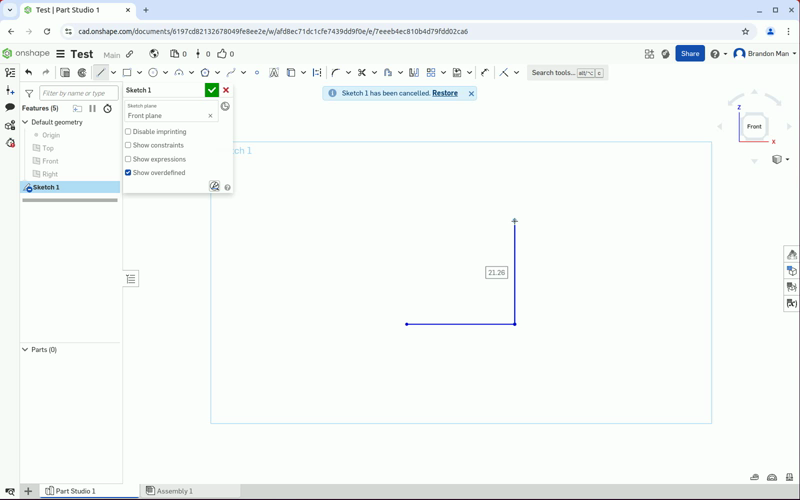
mouse_move(406, 220)
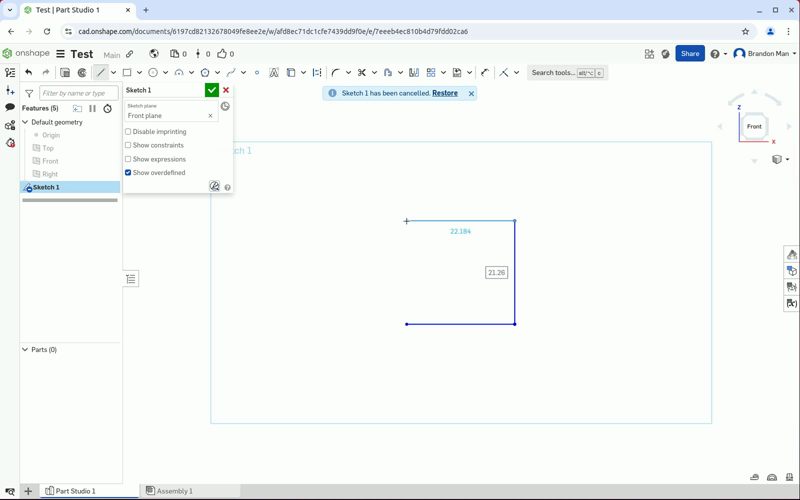
click(406, 220)
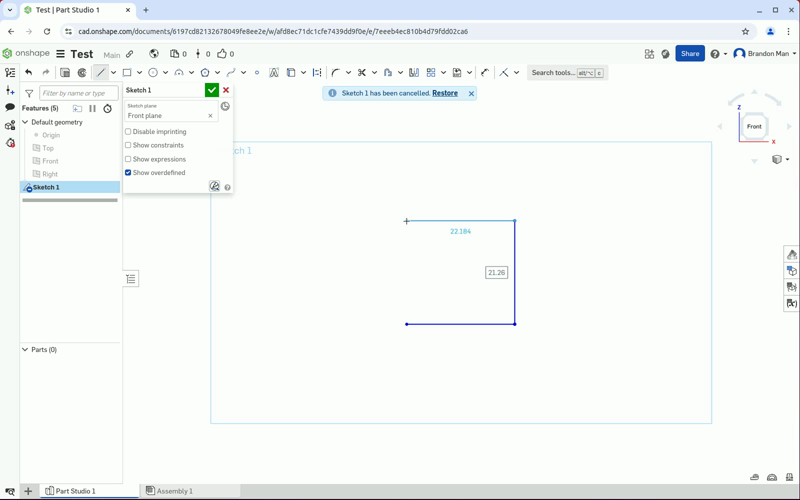
key_up(shift)
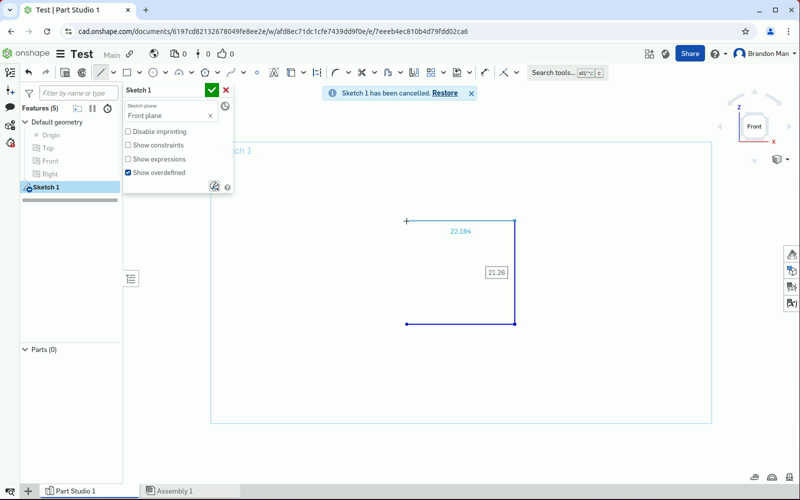
key_down(shift)
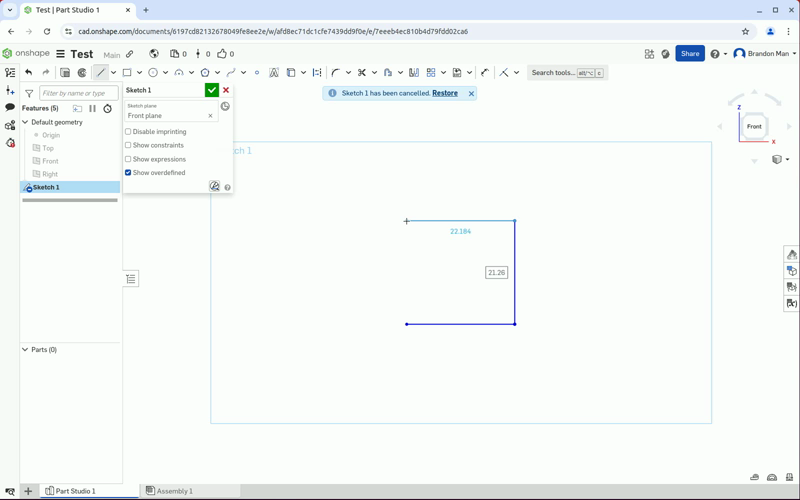
mouse_move(406, 324)
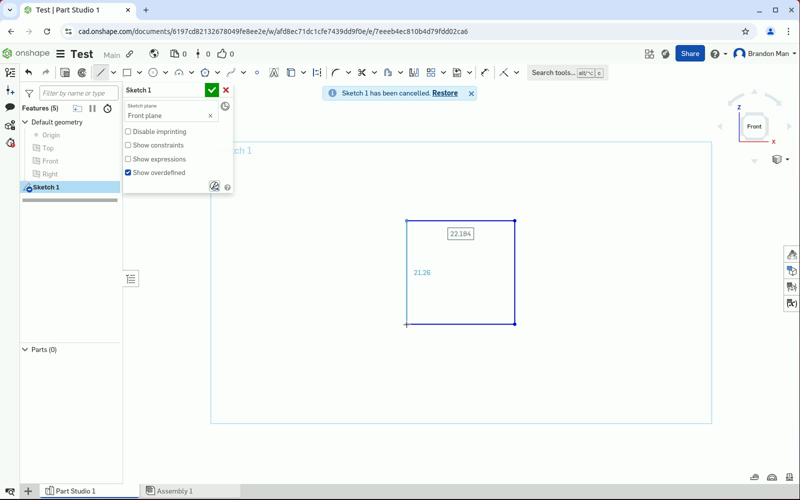
key_up(shift)
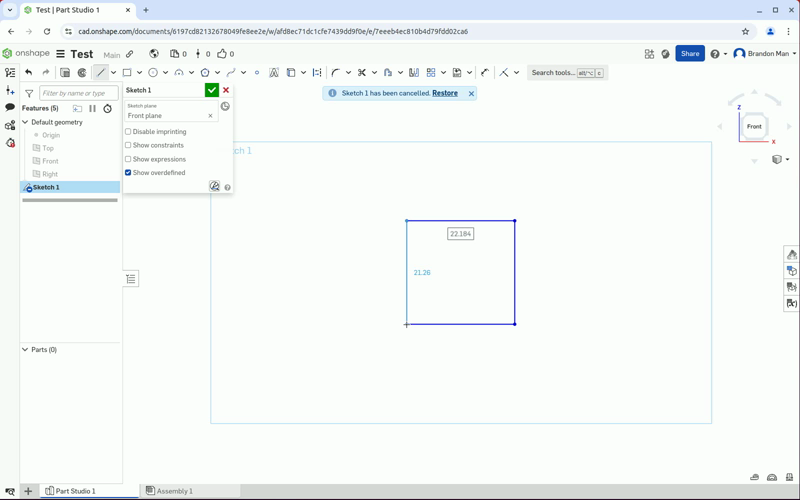
click(406, 324)
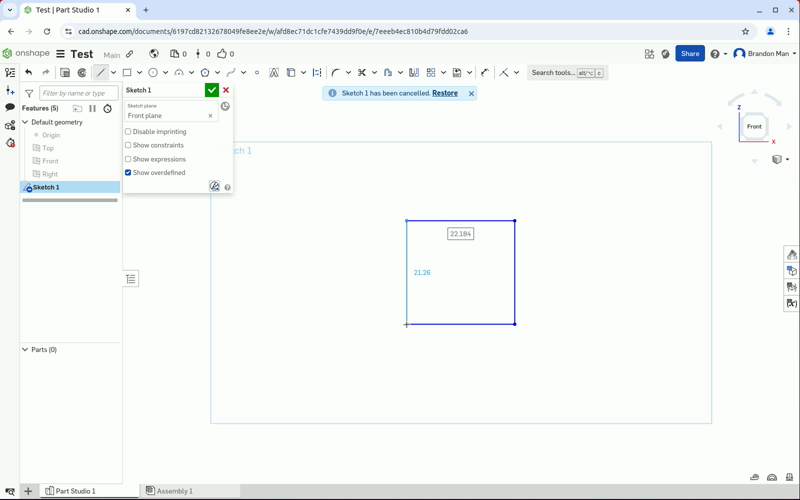
key(esc)
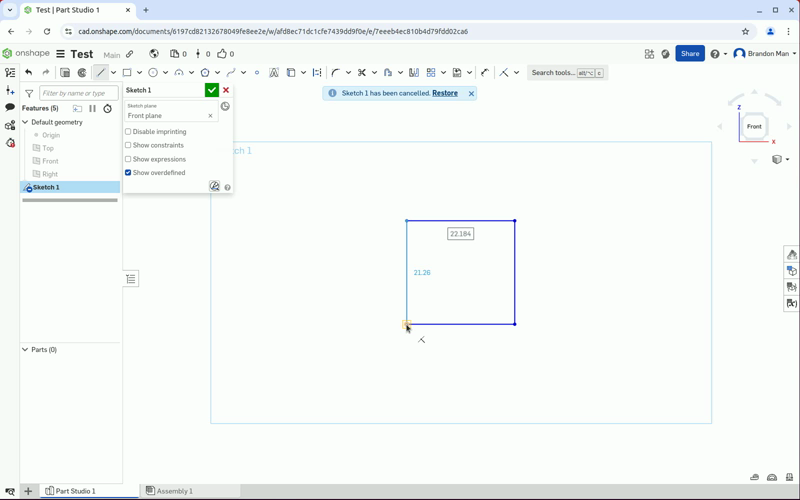
key(c)
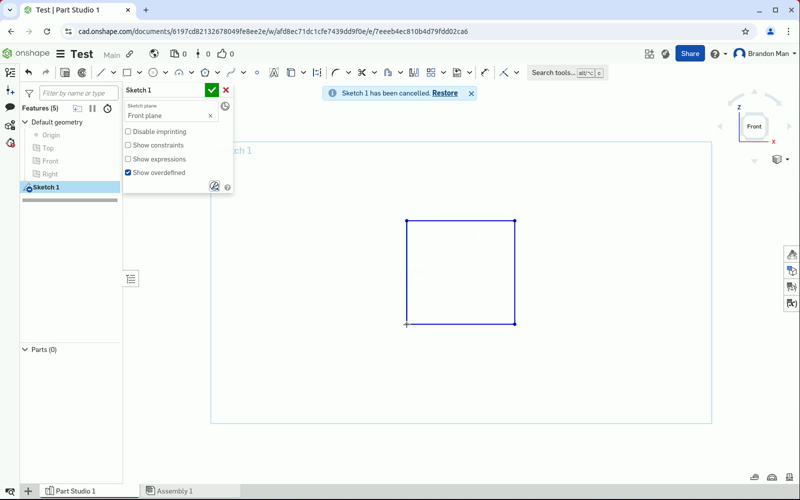
key_down(shift)
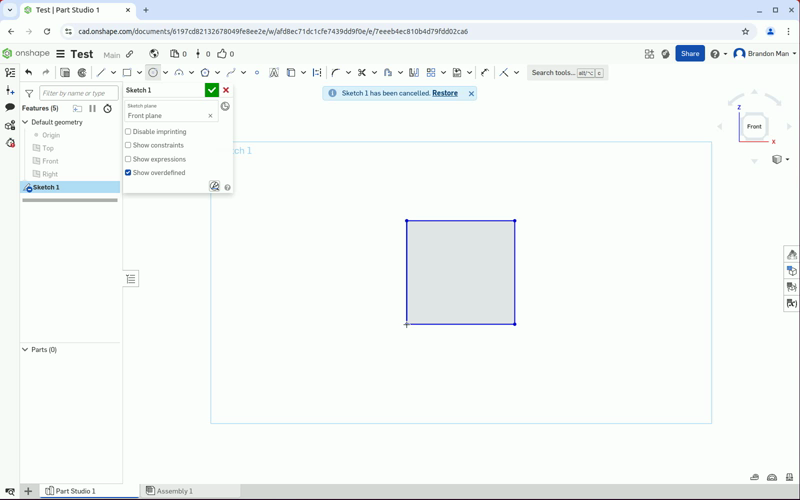
mouse_move(416, 282)
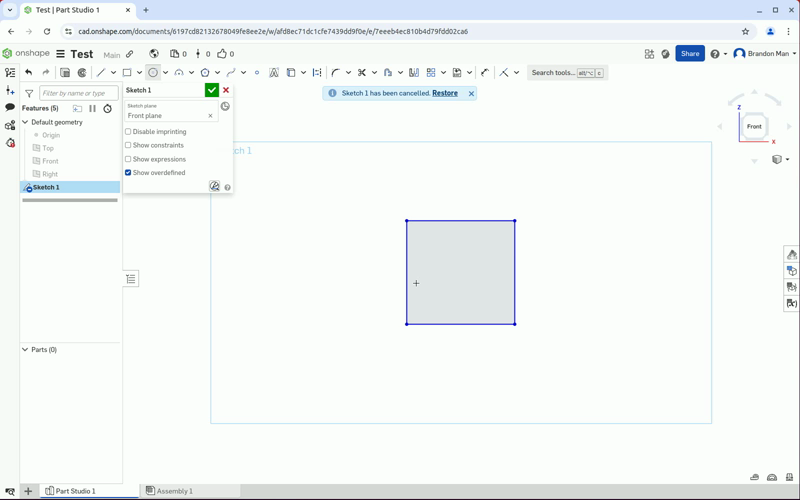
click(416, 282)
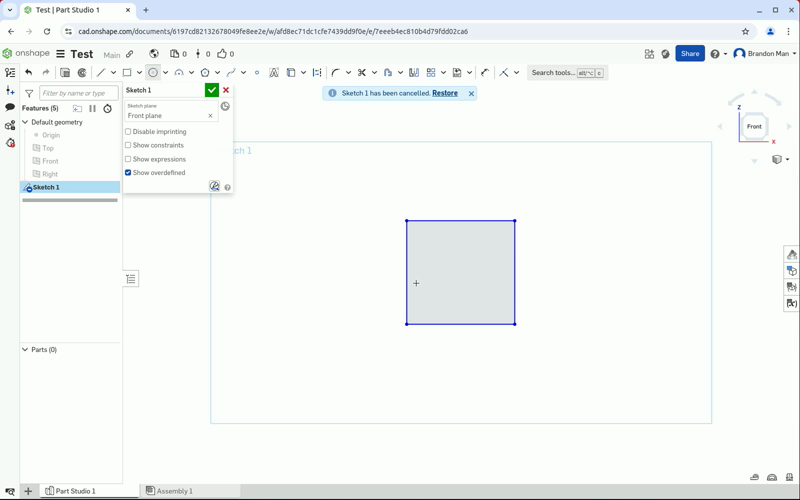
key_up(shift)
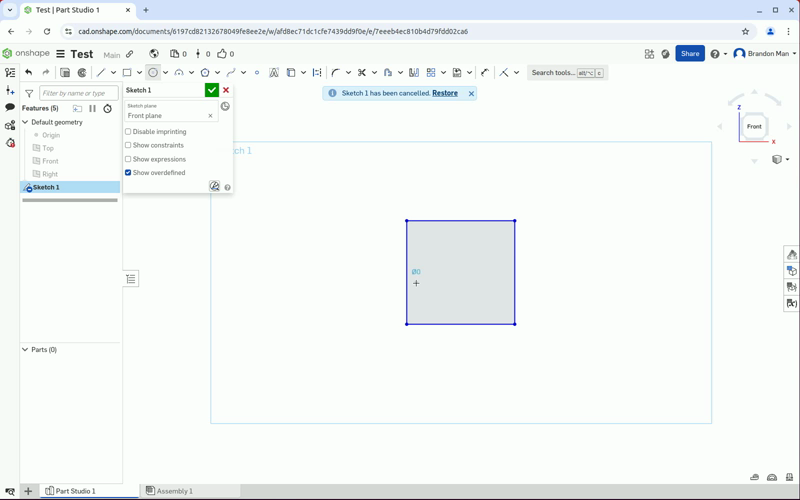
mouse_move(420, 282)
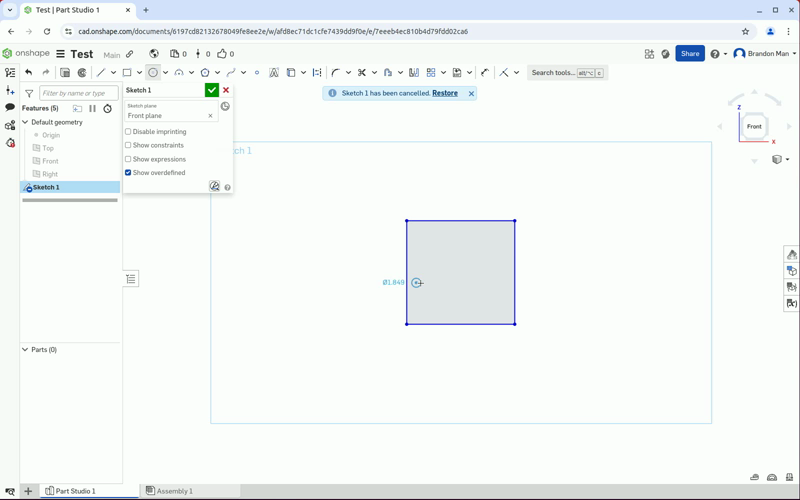
click(420, 282)
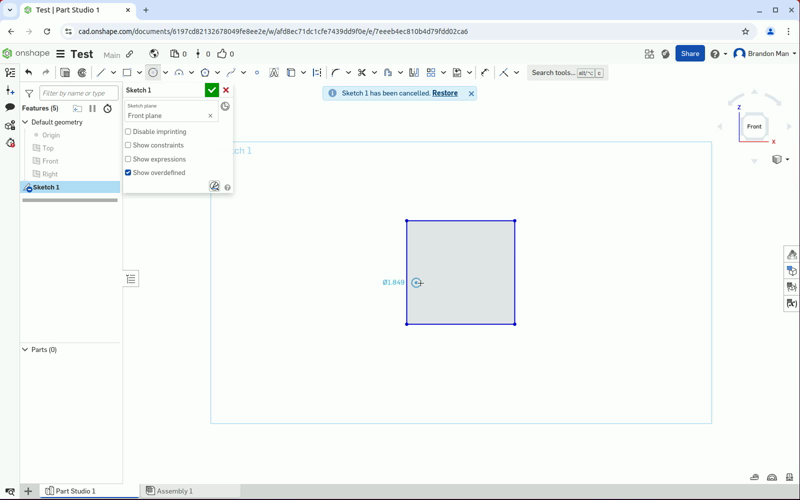
key(esc)
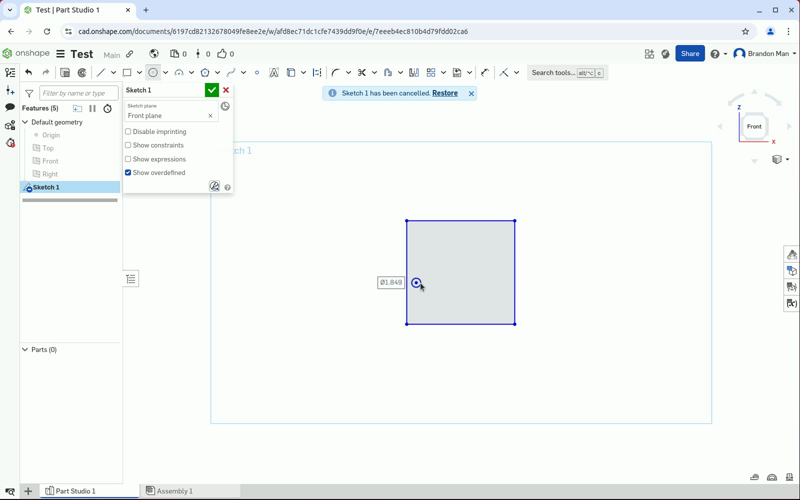
key(c)
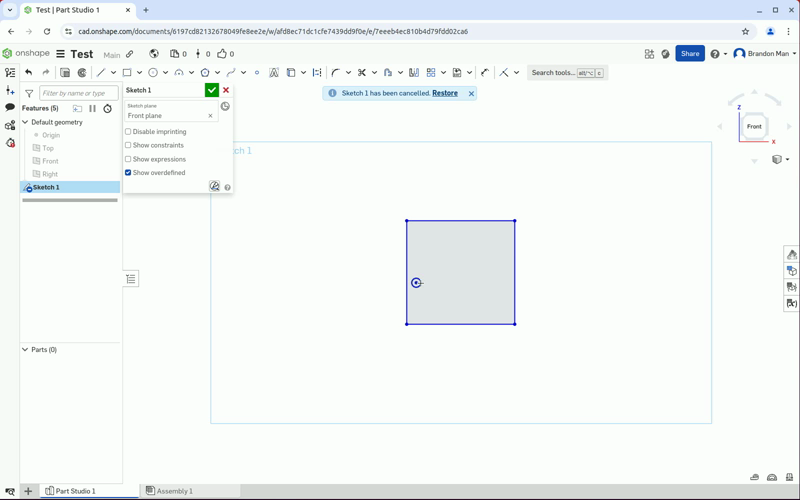
key_down(shift)
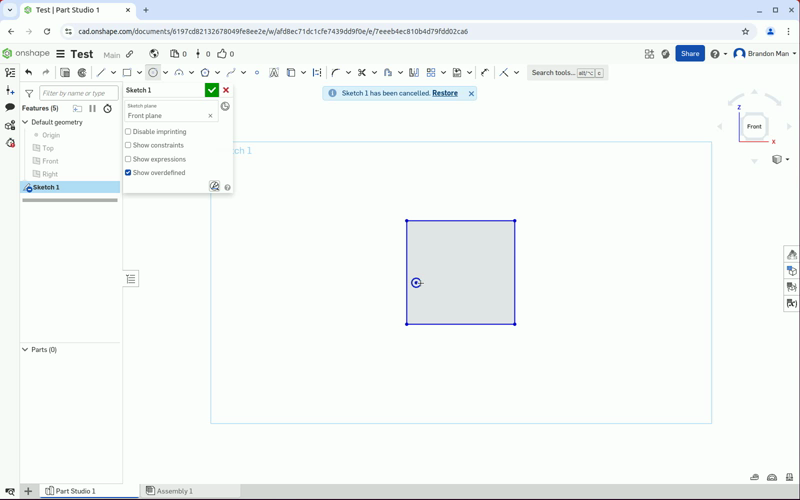
mouse_move(416, 228)
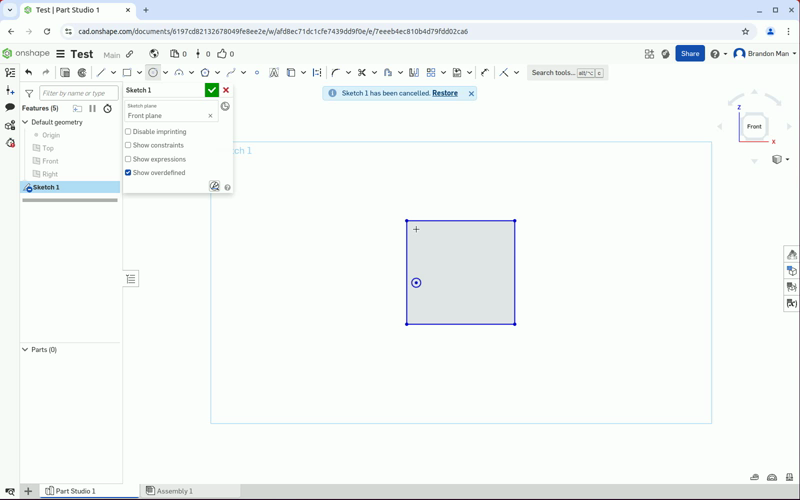
click(416, 228)
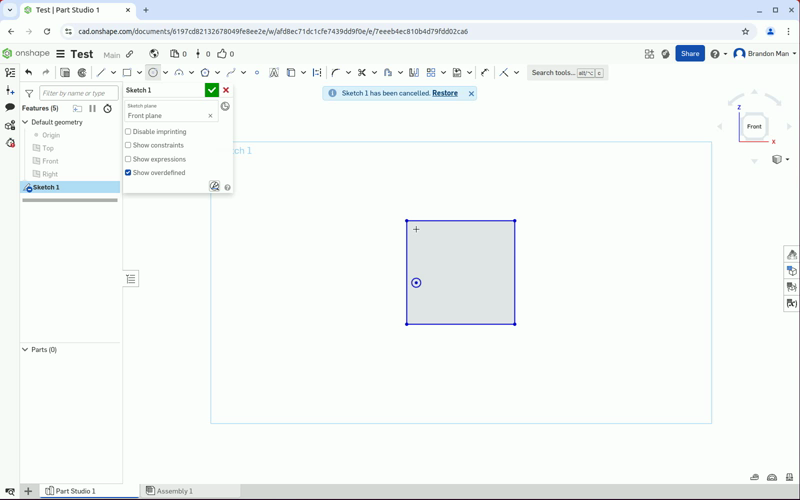
key_up(shift)
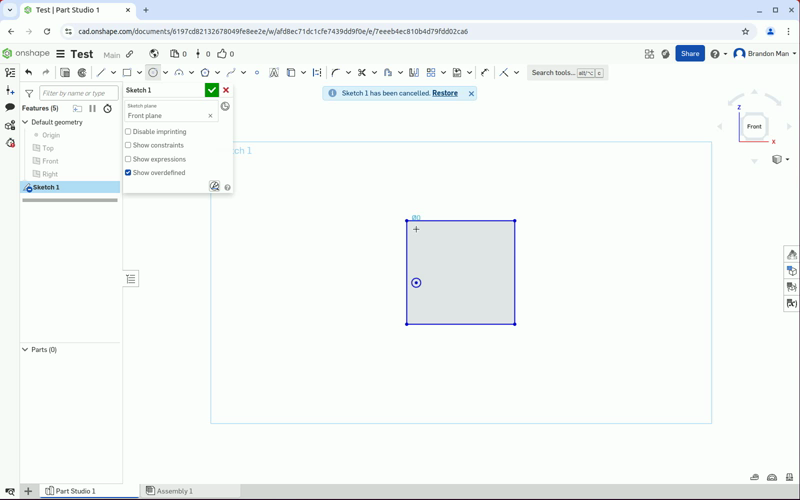
mouse_move(420, 228)
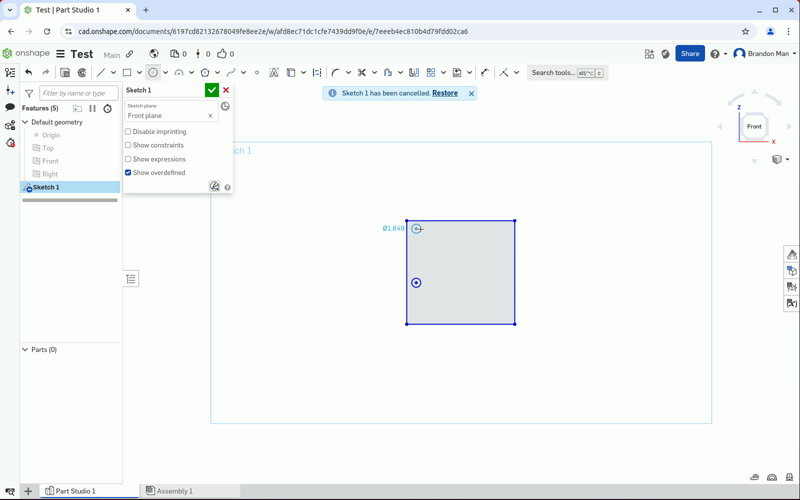
click(420, 228)
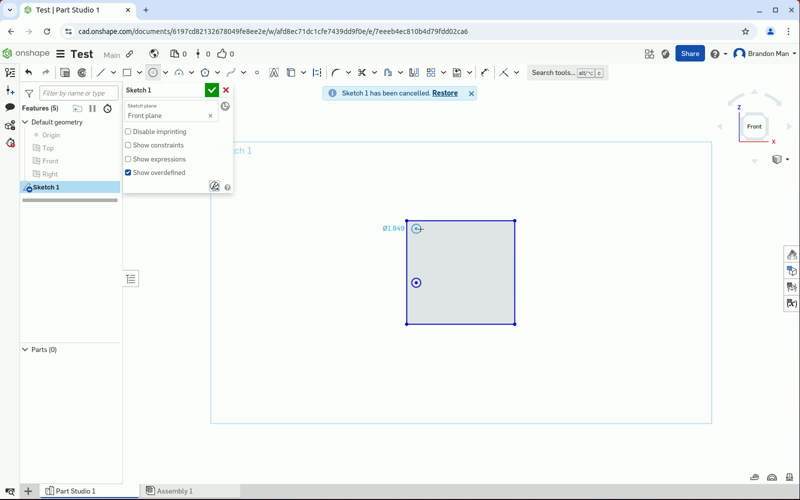
key(esc)
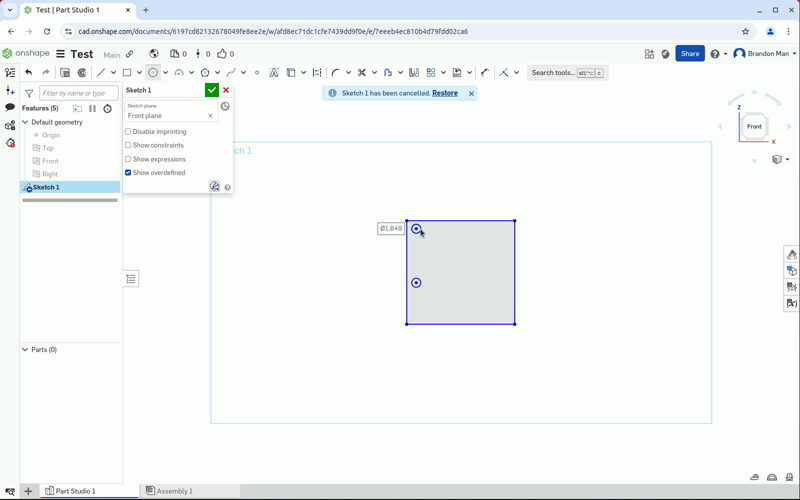
key(c)
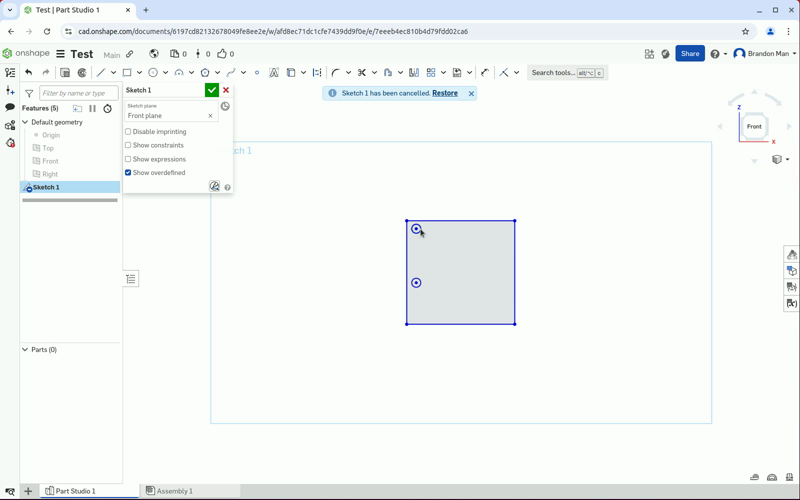
key_down(shift)
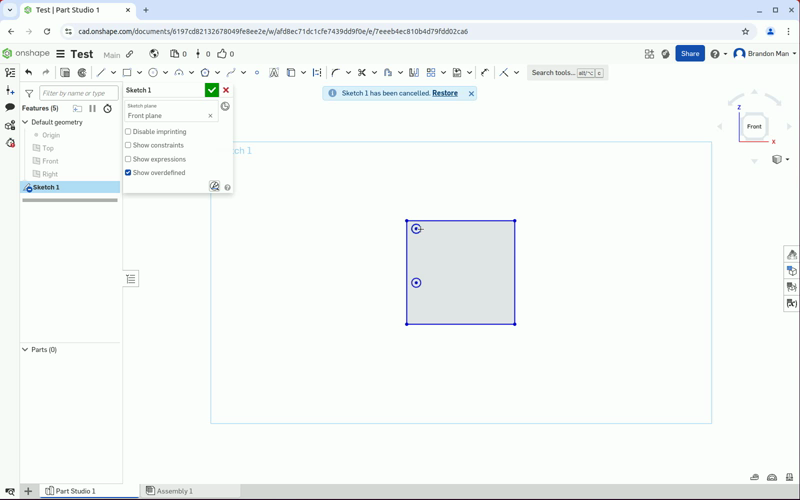
mouse_move(461, 282)
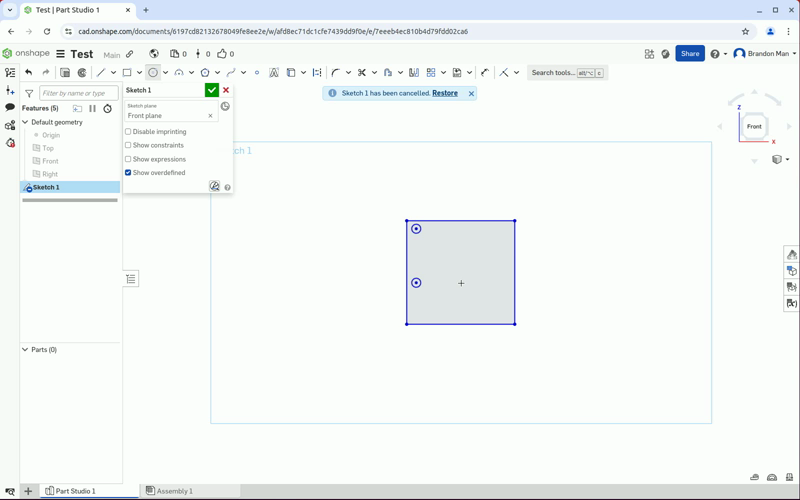
click(461, 282)
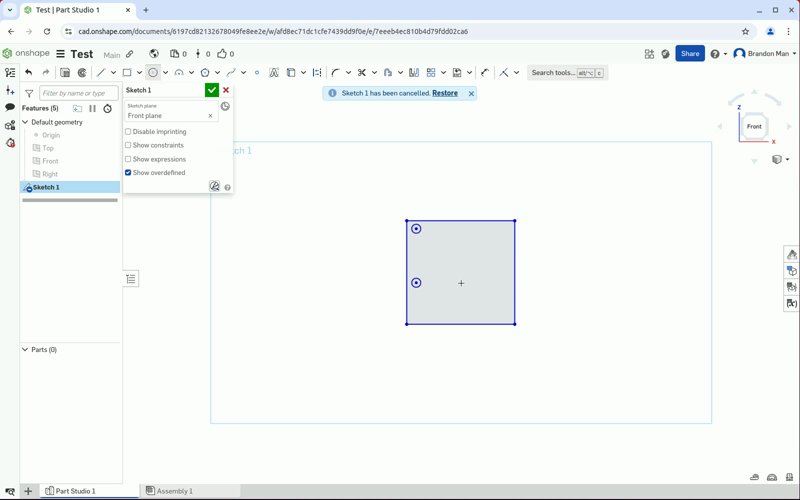
key_up(shift)
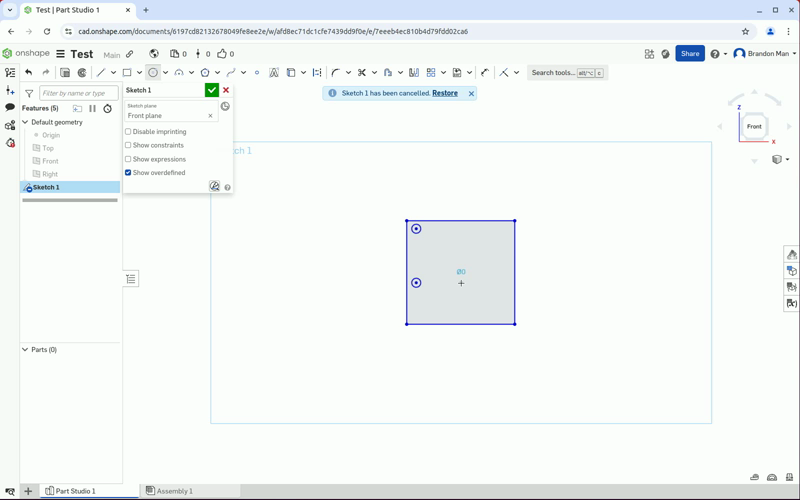
mouse_move(492, 282)
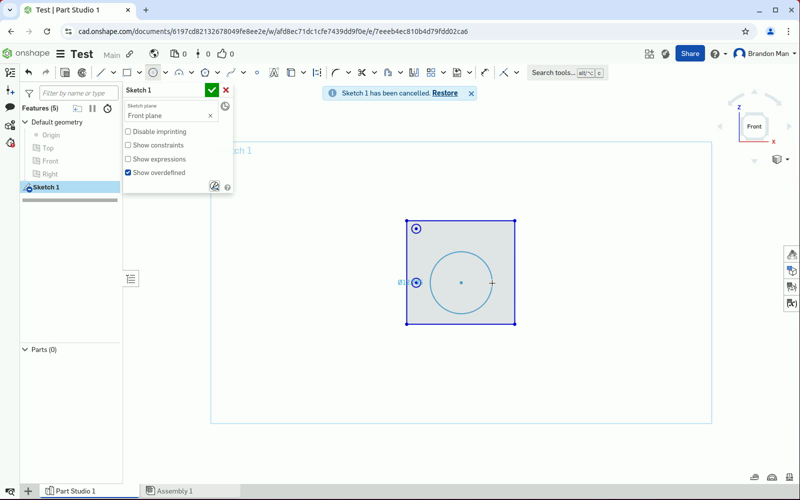
click(492, 282)
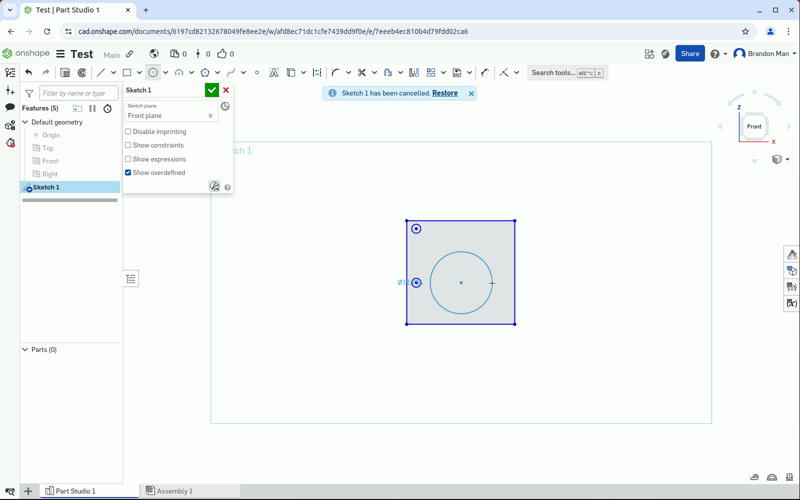
key(esc)
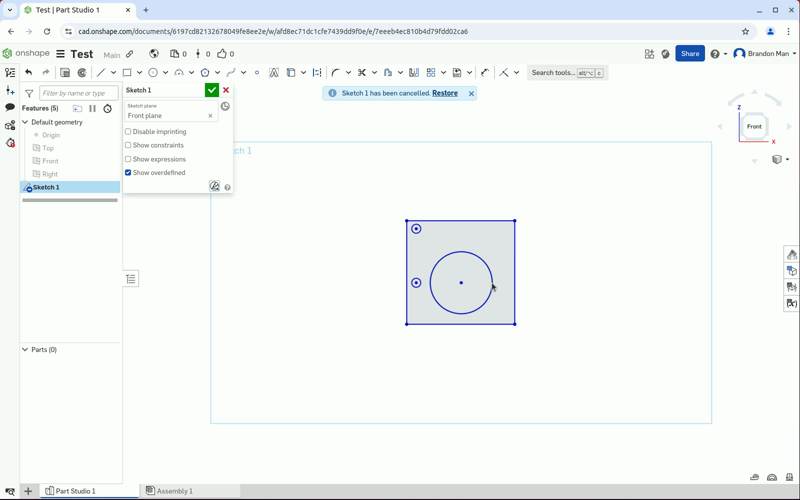
key(c)
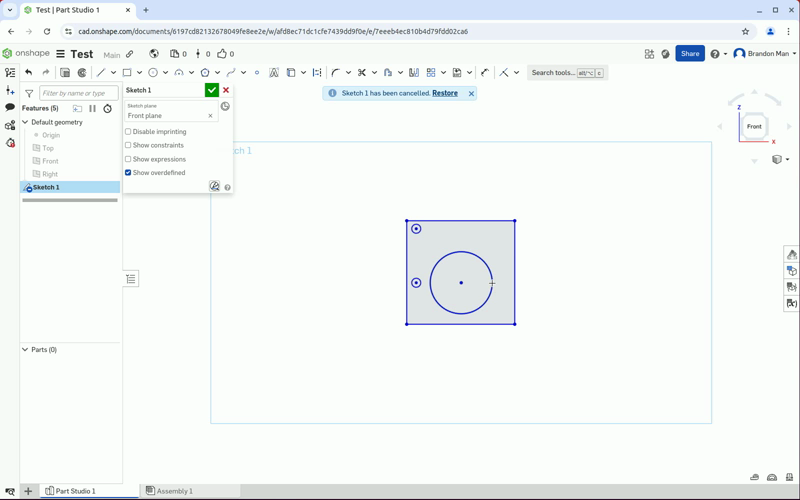
key_down(shift)
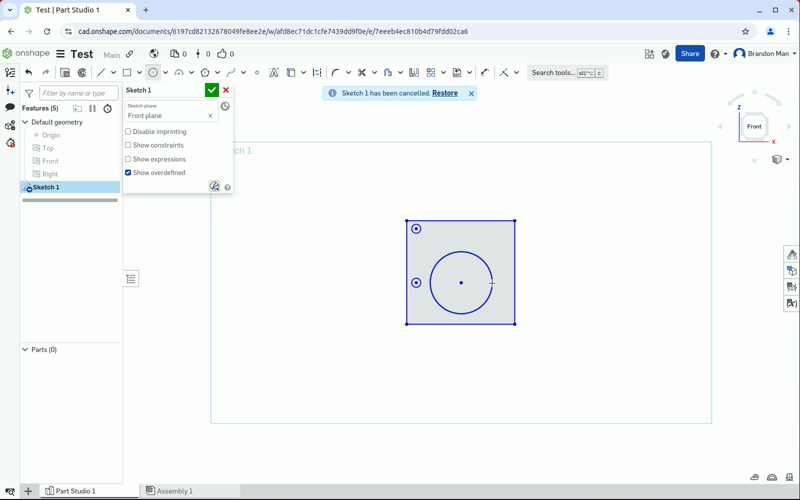
mouse_move(505, 282)
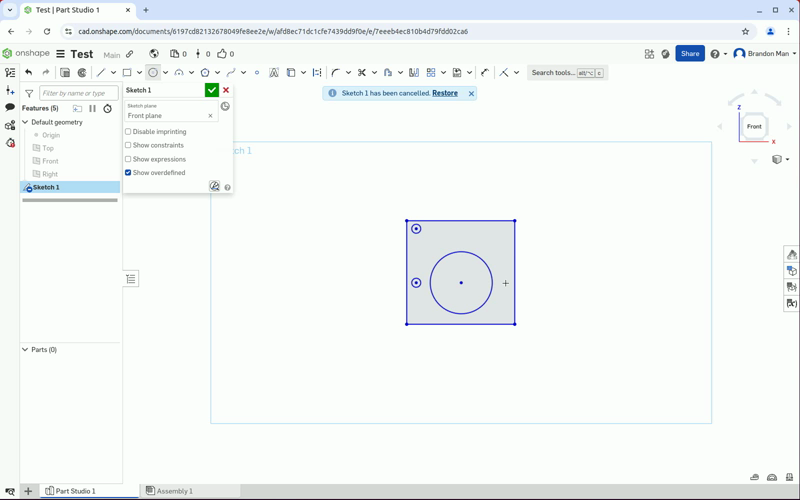
click(505, 282)
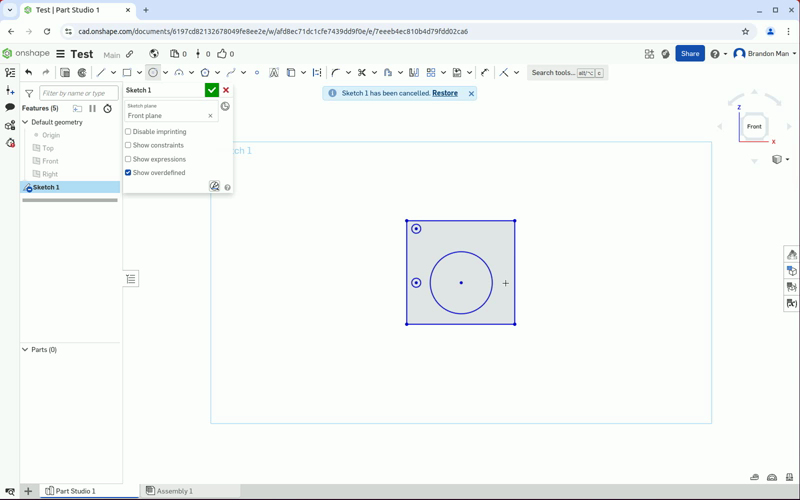
key_up(shift)
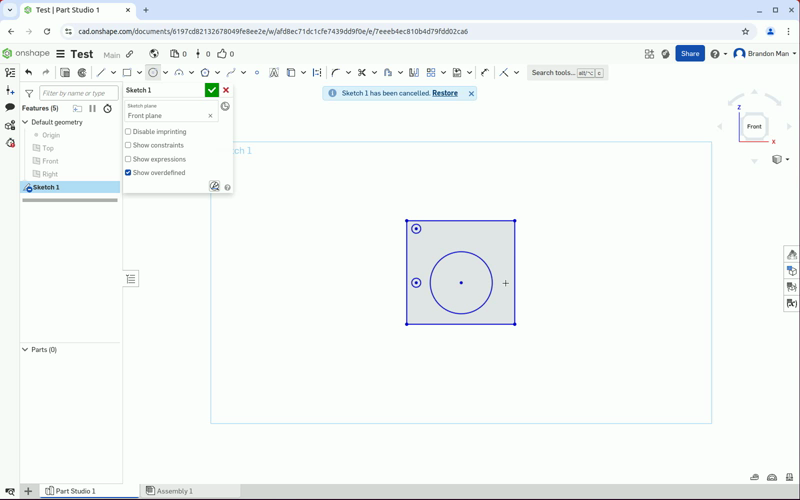
mouse_move(510, 282)
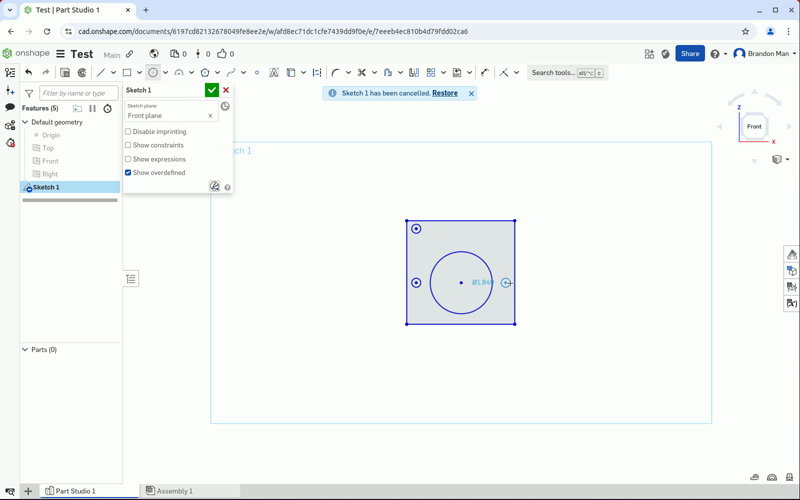
click(510, 282)
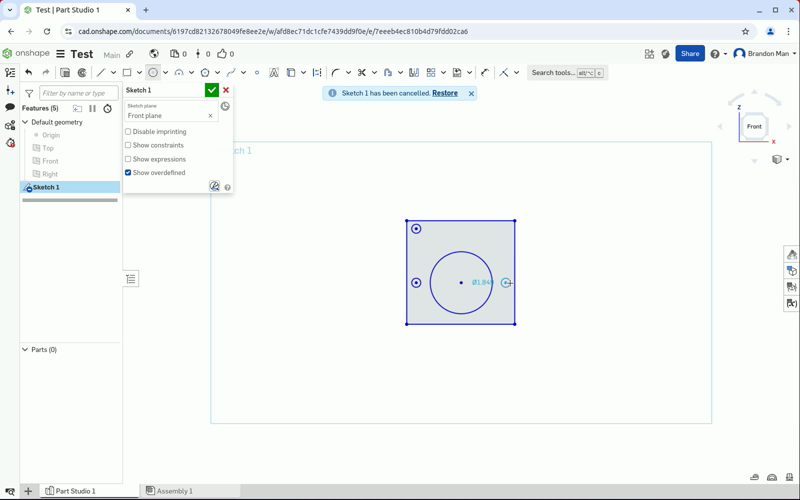
key(esc)
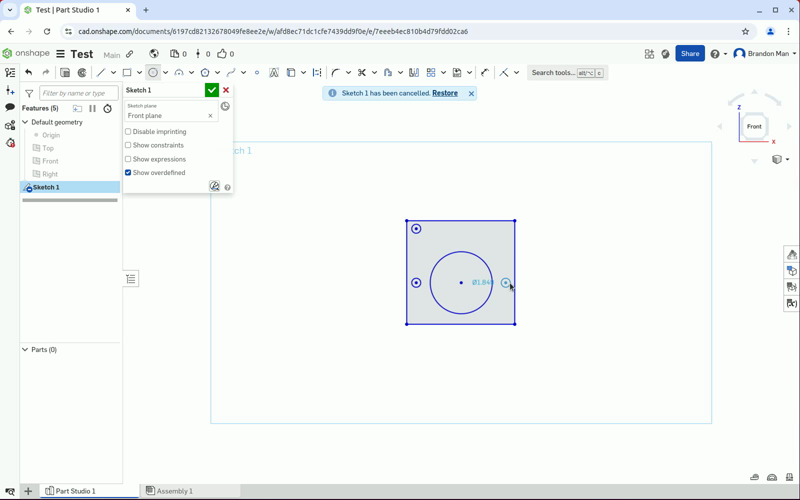
key(c)
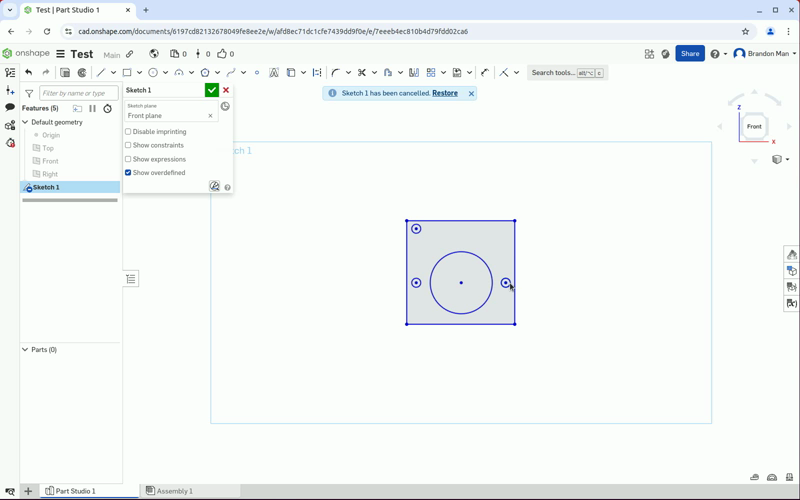
key_down(shift)
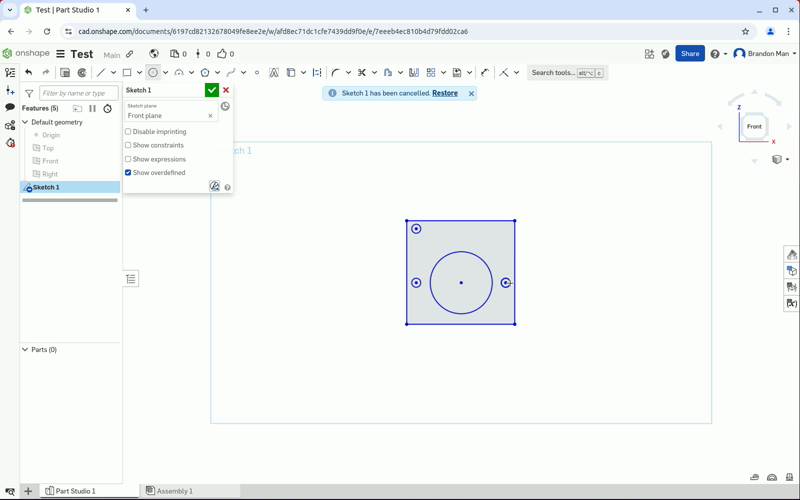
mouse_move(505, 228)
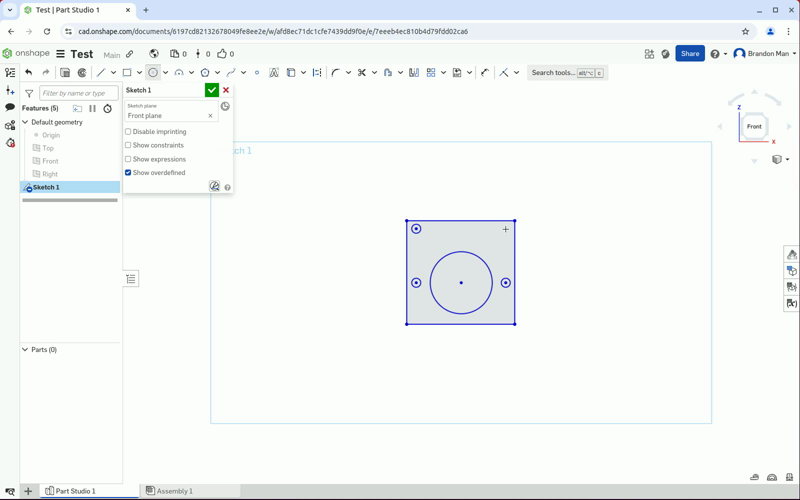
click(505, 228)
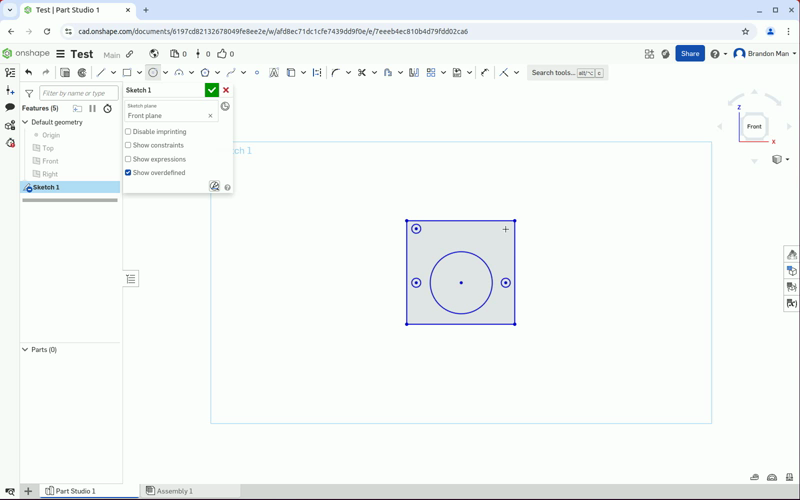
key_up(shift)
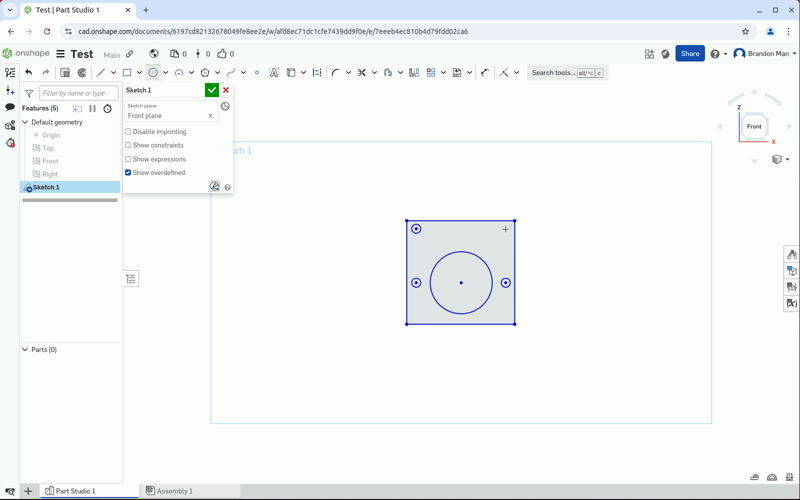
mouse_move(510, 228)
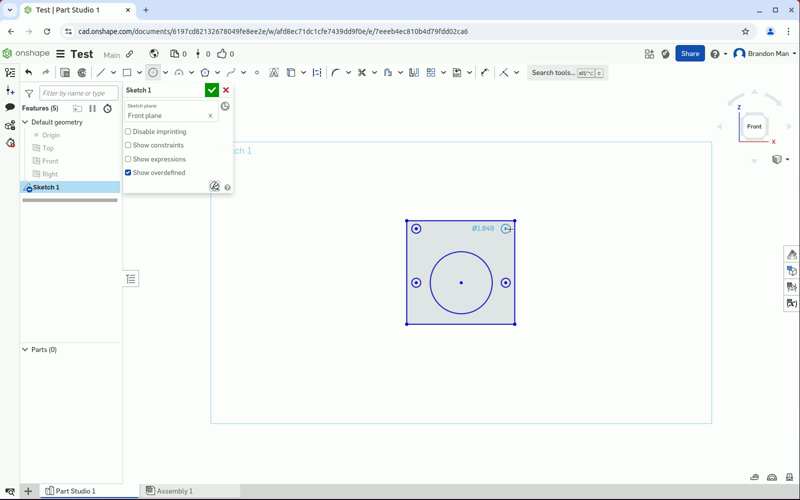
click(510, 228)
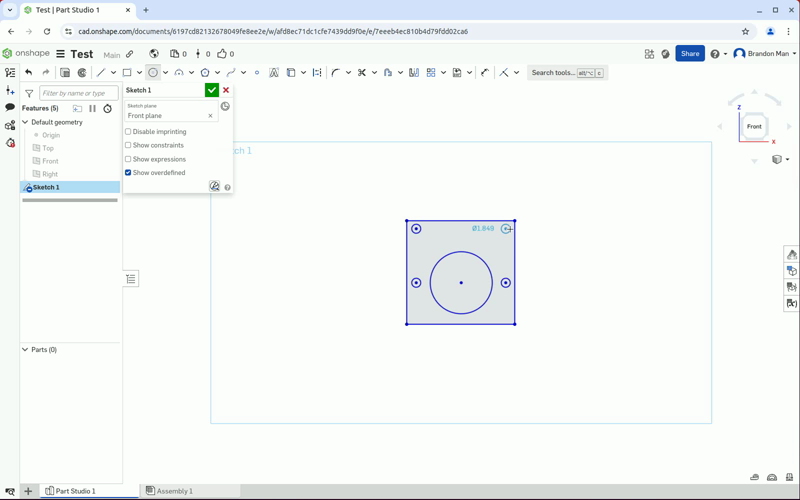
key(esc)
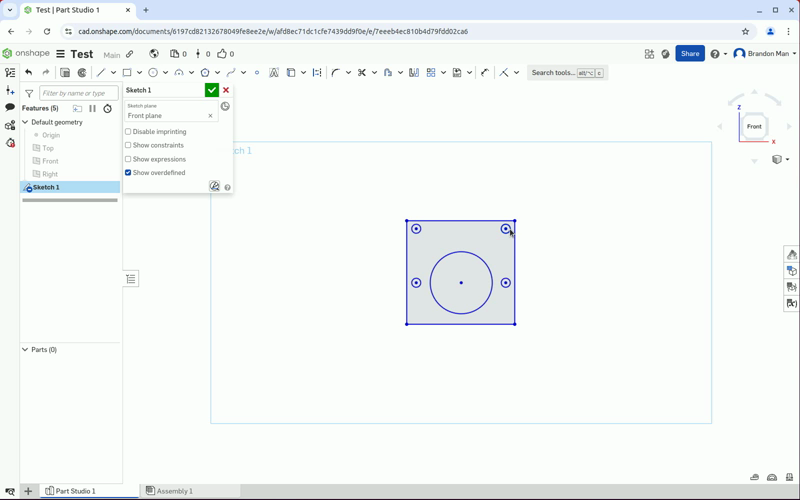
mouse_move(486, 236)
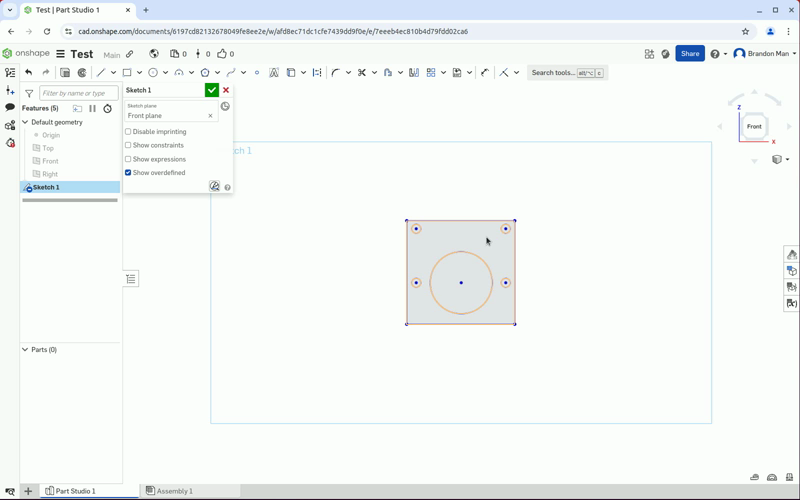
click(486, 236)
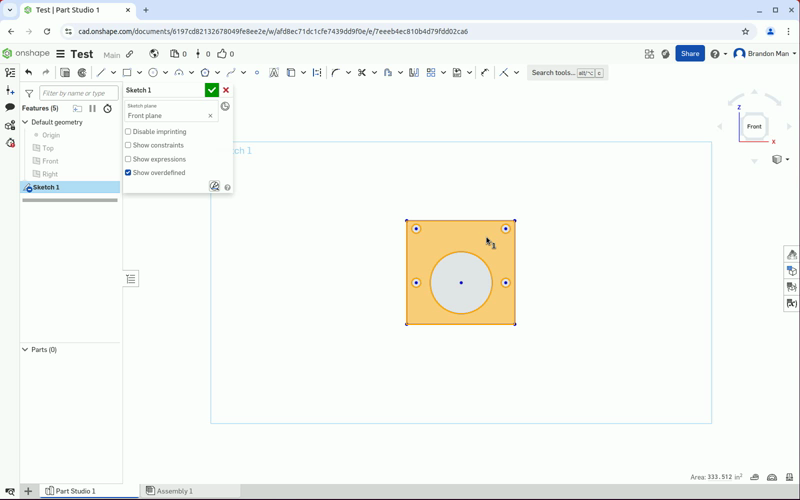
mouse_move(73, 352)
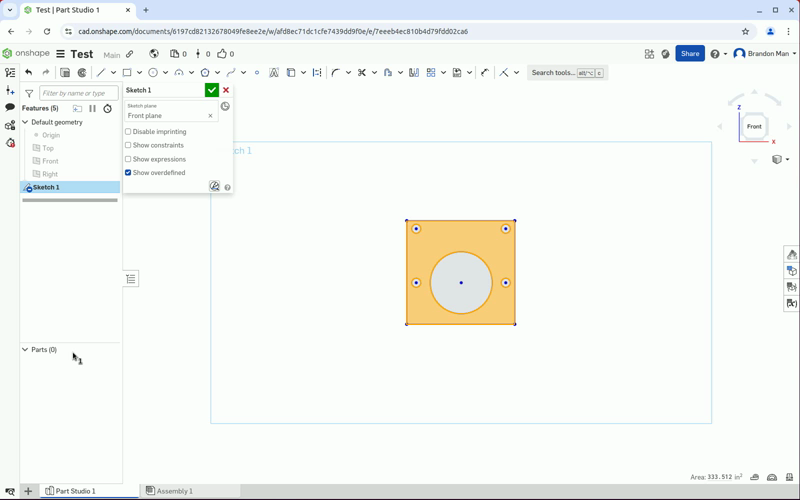
key(shift+y)
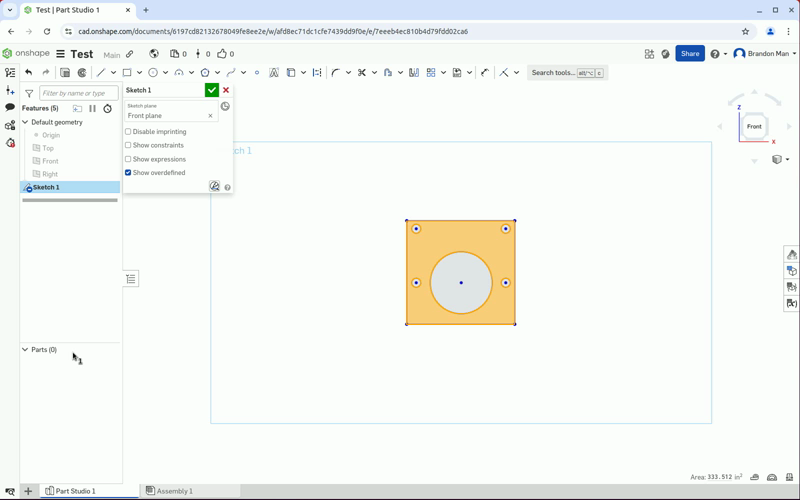
key(shift+e)
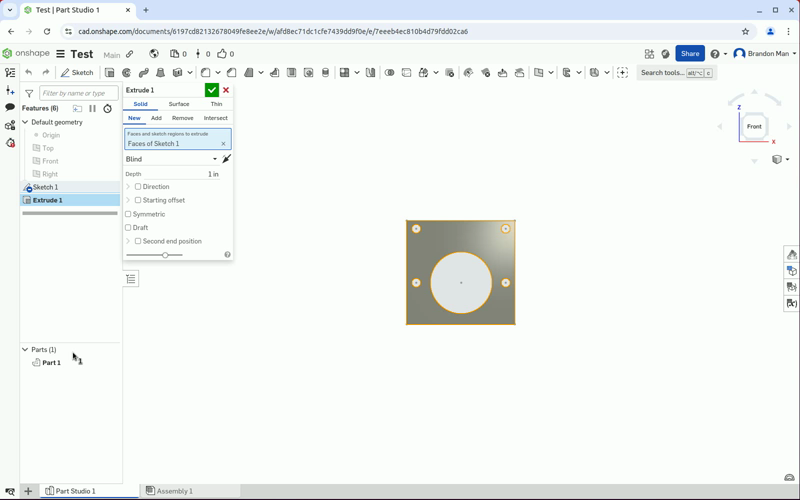
mouse_move(143, 106)
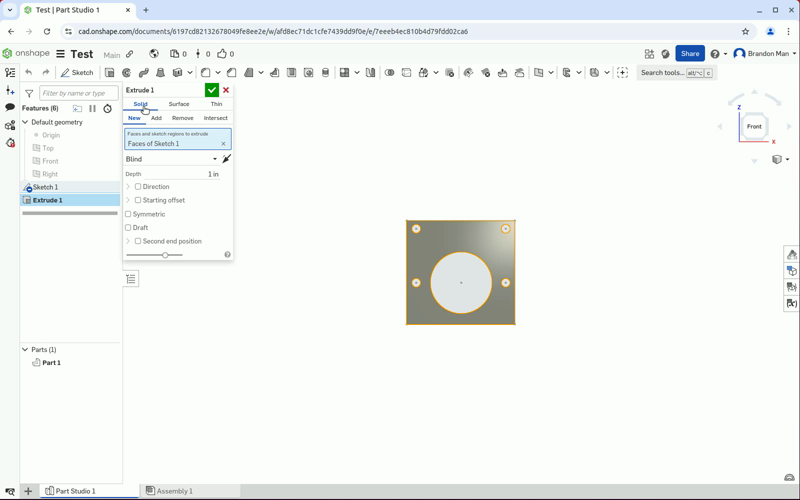
click(143, 106)
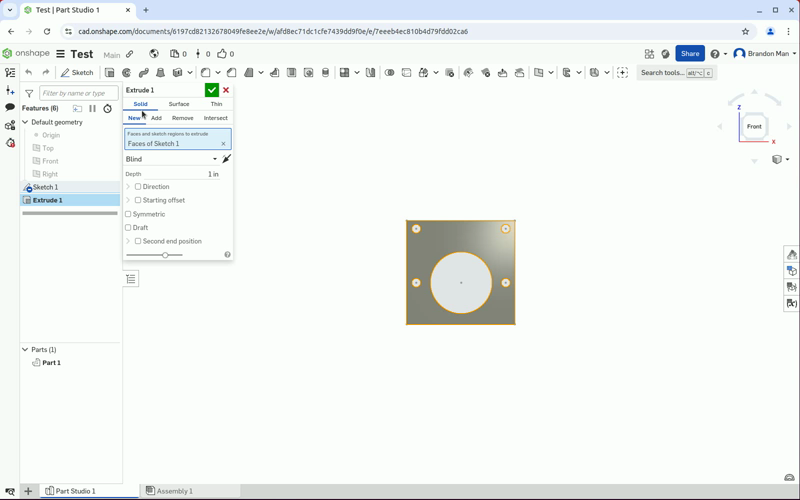
mouse_move(137, 120)
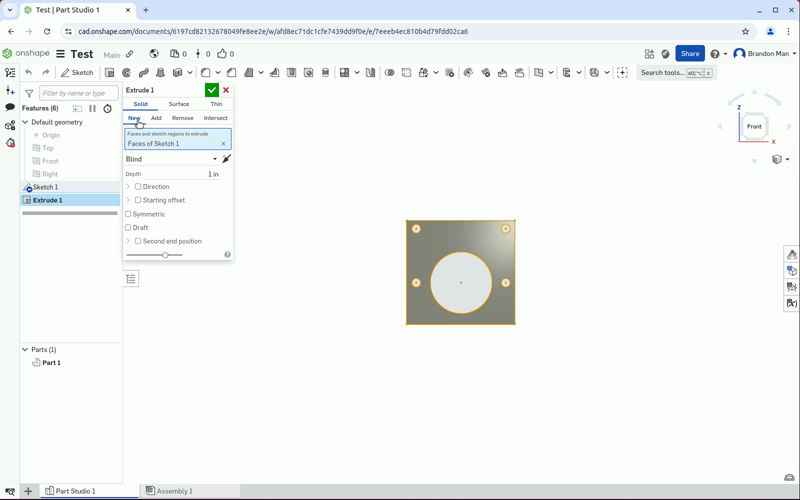
click(137, 120)
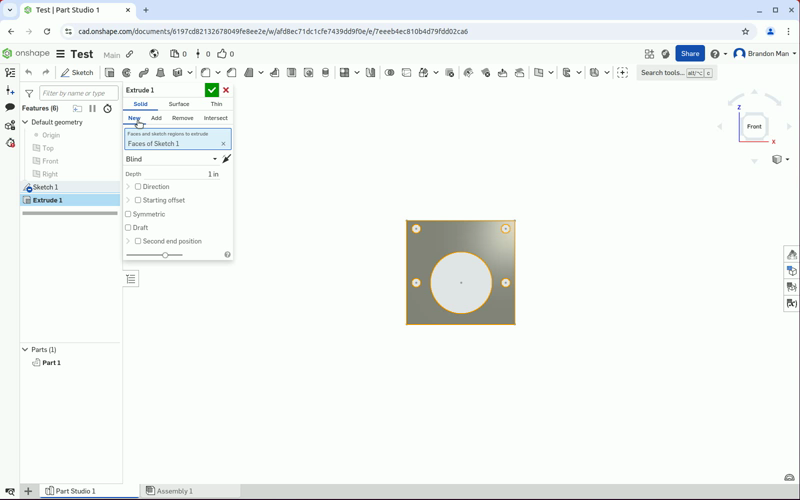
key(tab, 4)
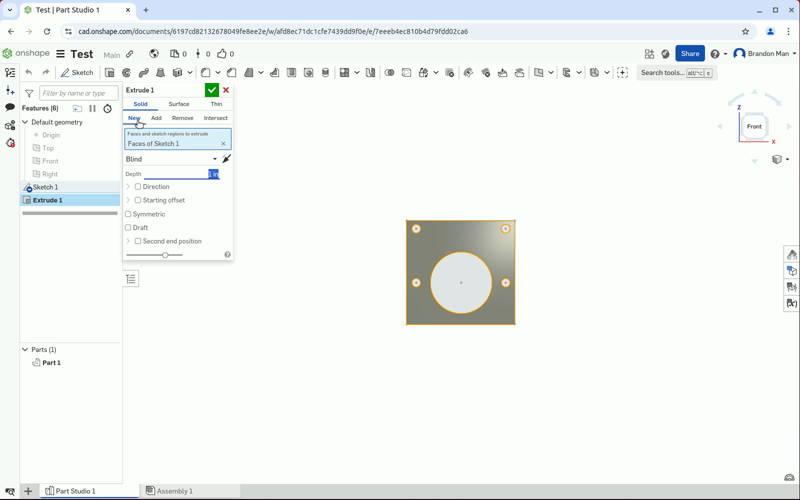
text(1.685)
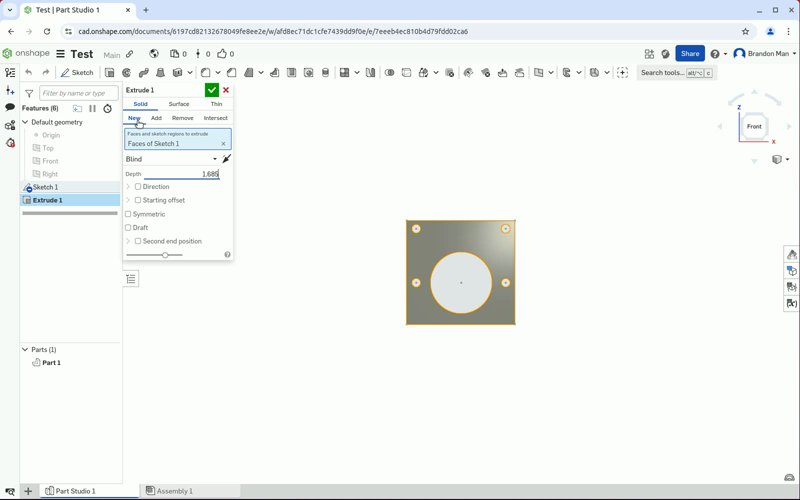
key(enter)
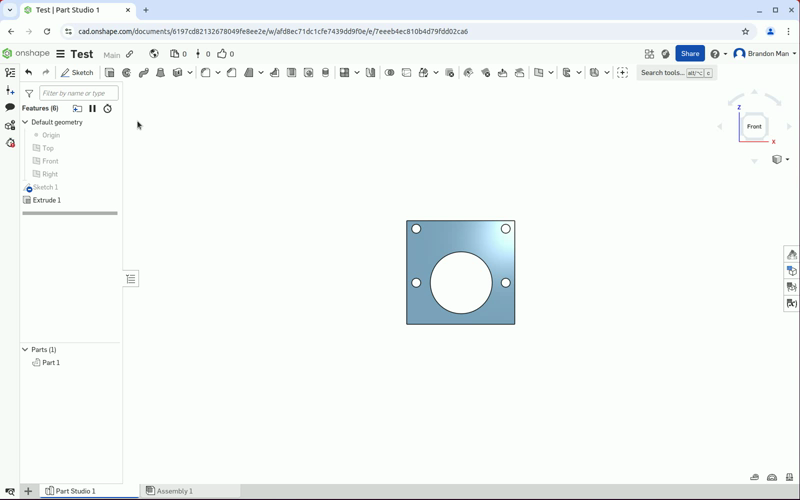
key(shift+h)
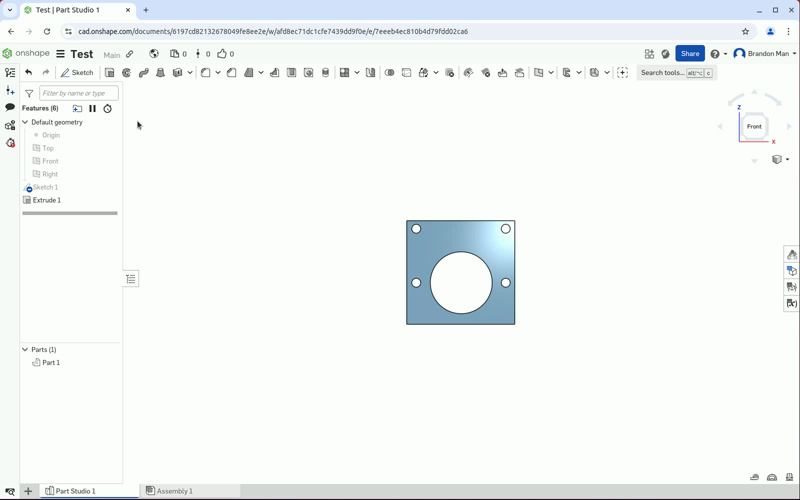
key(shift+h)
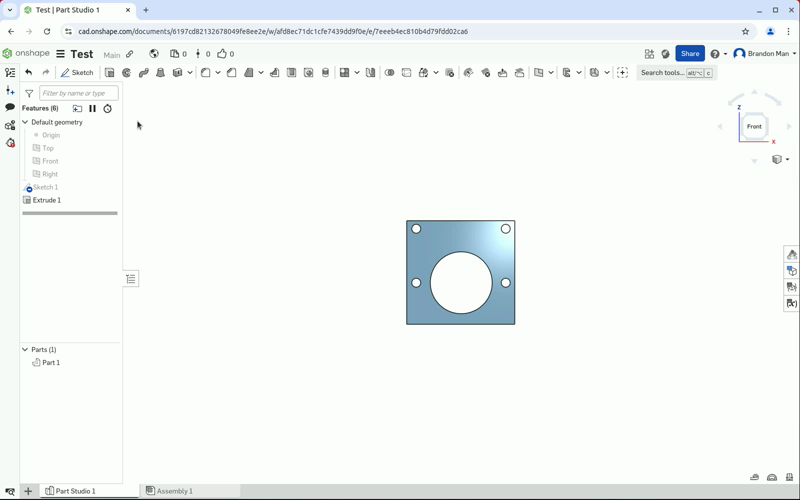
mouse_move(73, 189)
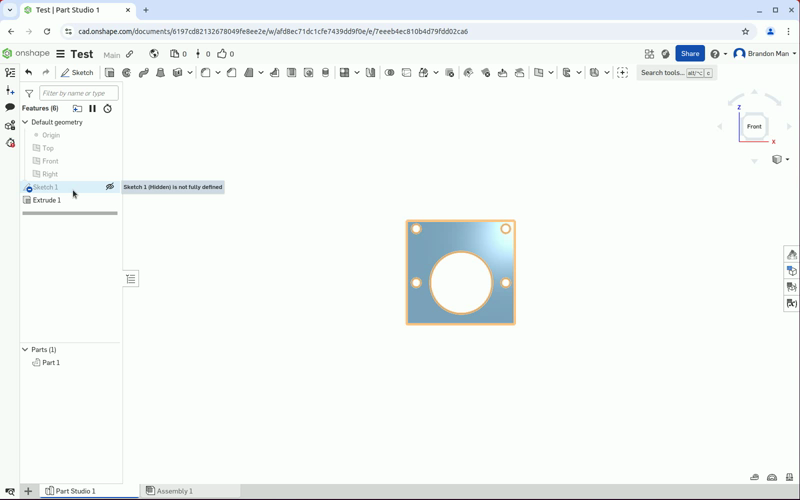
click(73, 189)
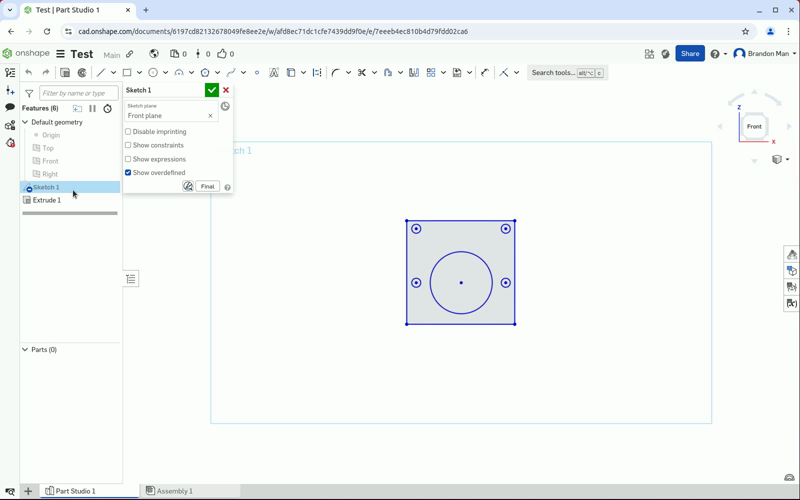
mouse_move(229, 92)
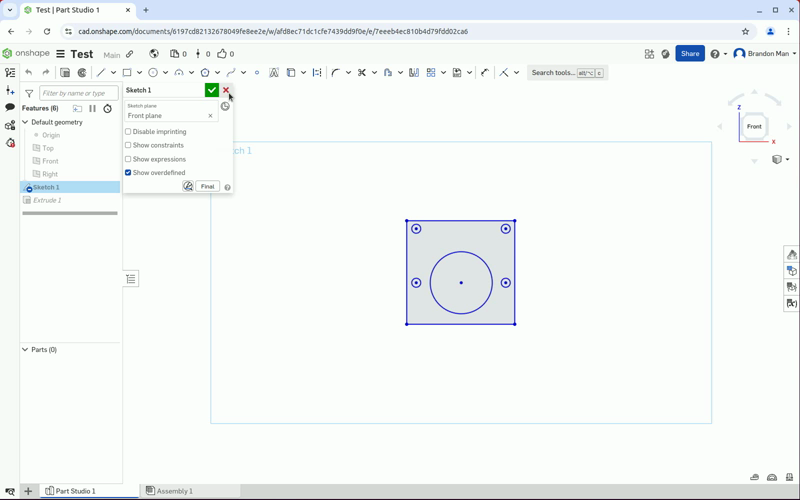
click(229, 92)
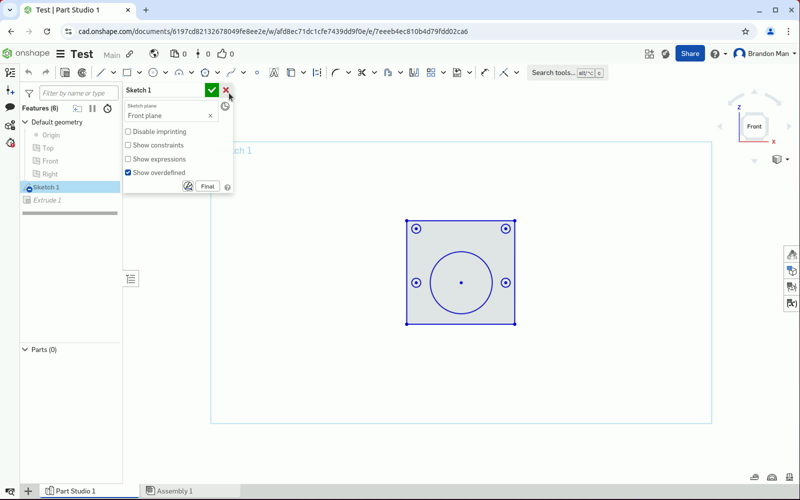
key(shift+s)
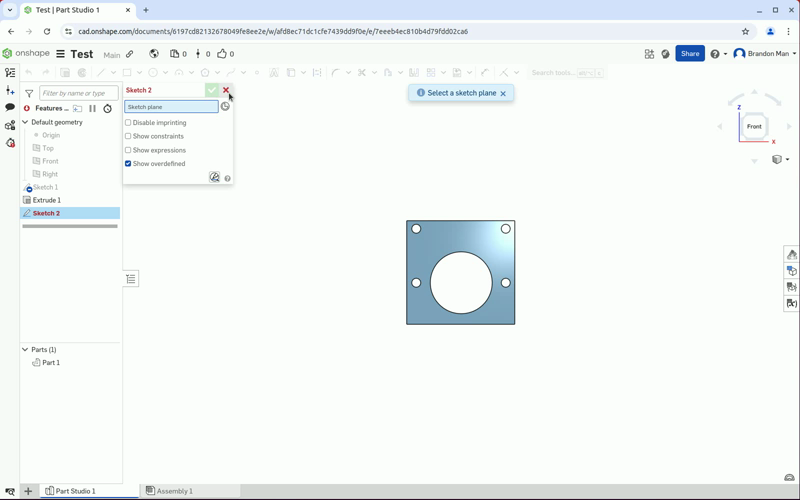
mouse_move(73, 163)
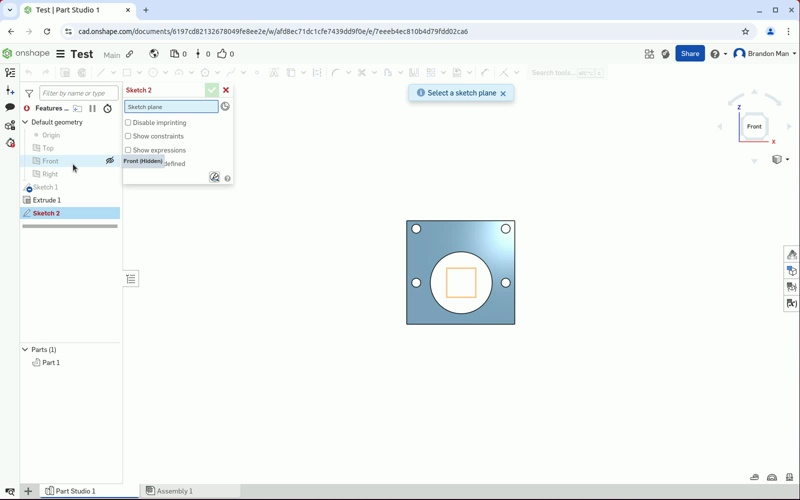
click(73, 163)
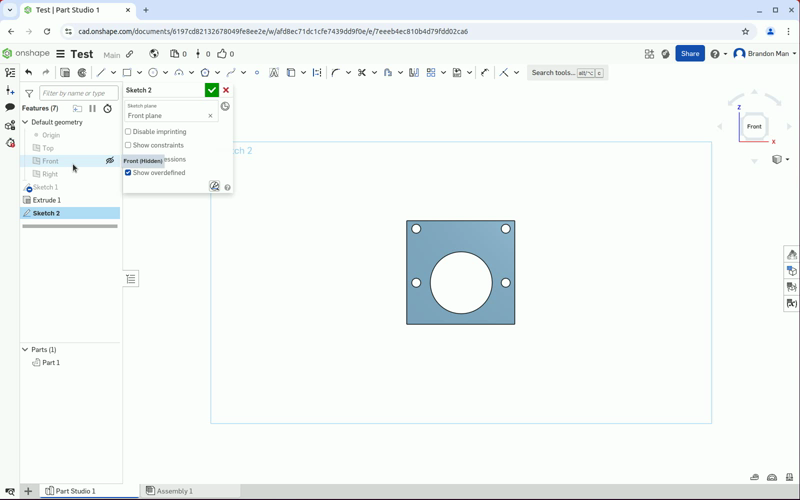
mouse_move(73, 352)
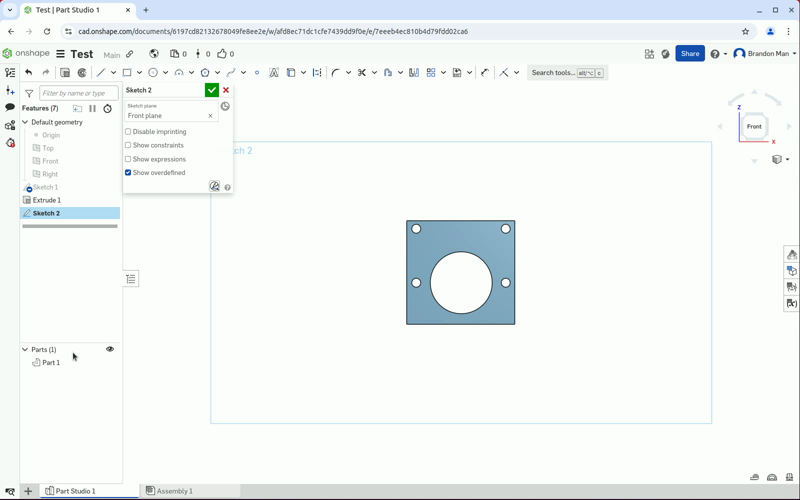
key(y)
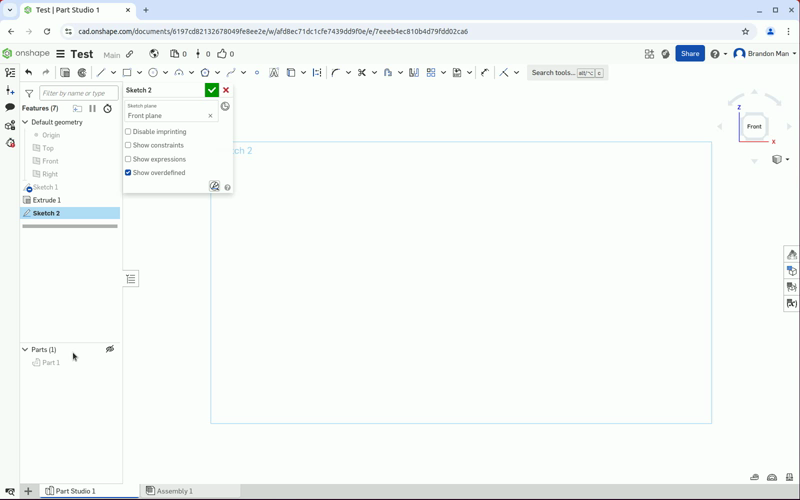
key(c)
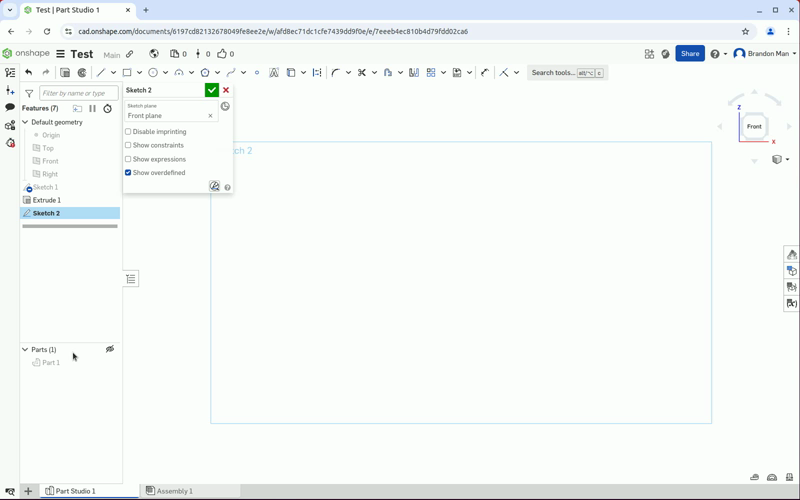
key_down(shift)
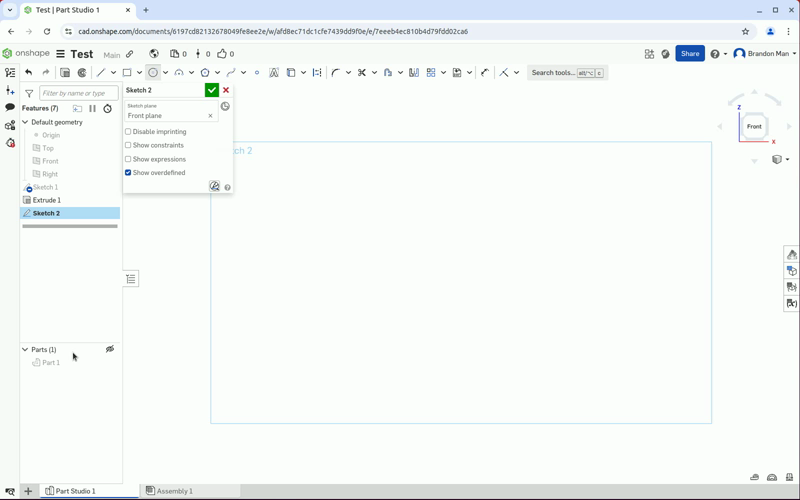
mouse_move(461, 282)
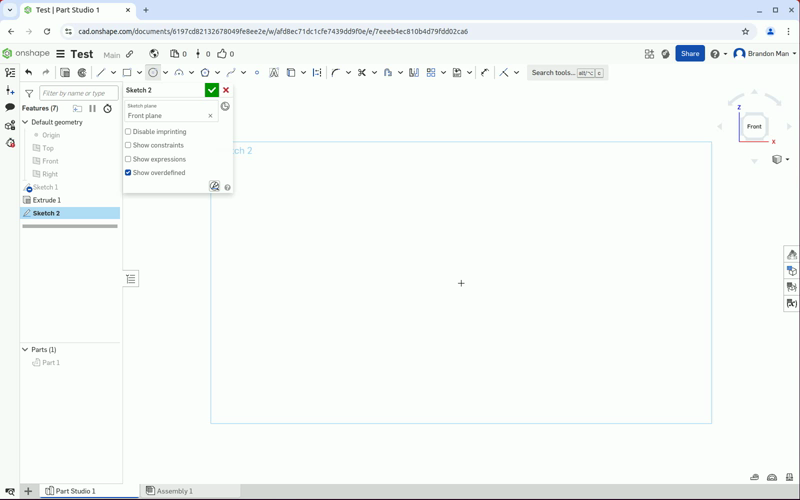
click(461, 282)
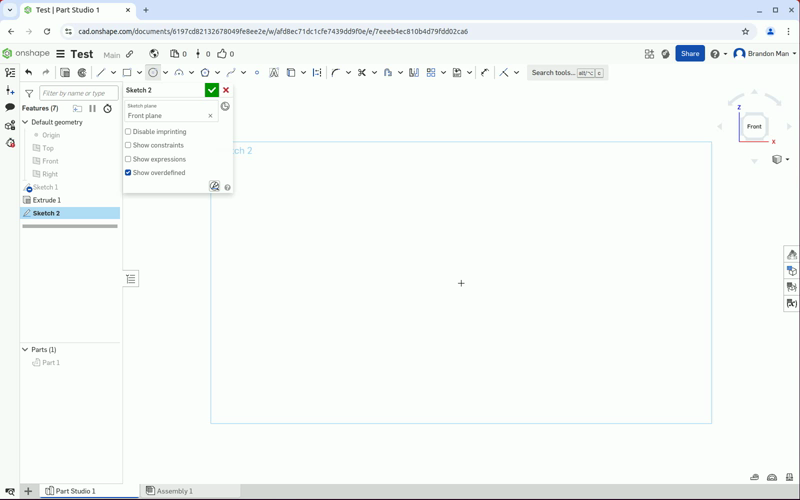
key_up(shift)
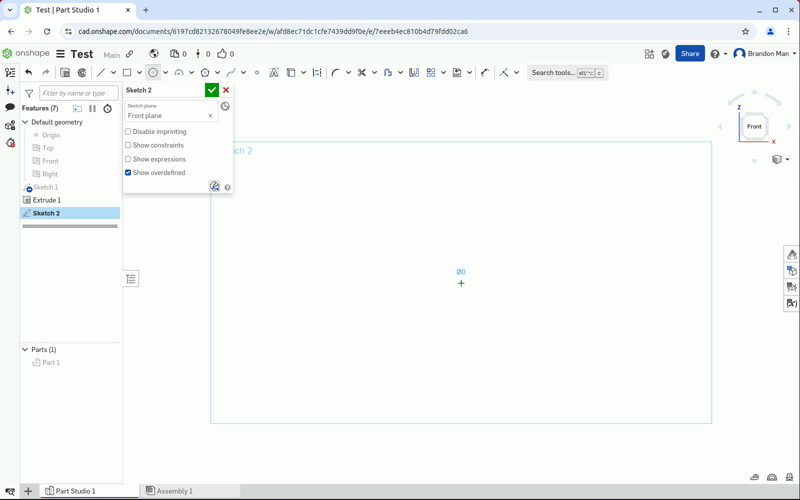
mouse_move(492, 282)
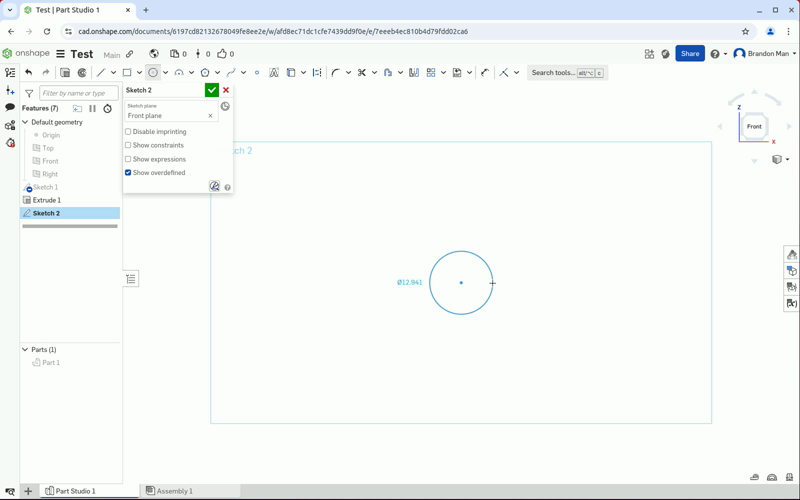
click(492, 282)
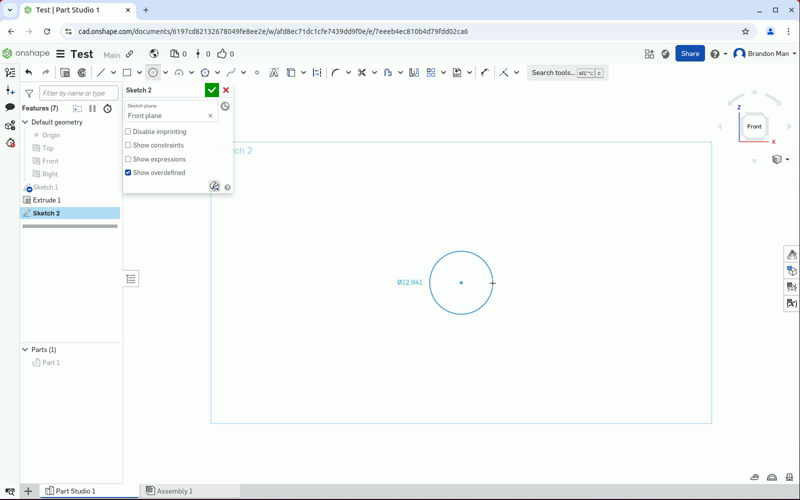
key(esc)
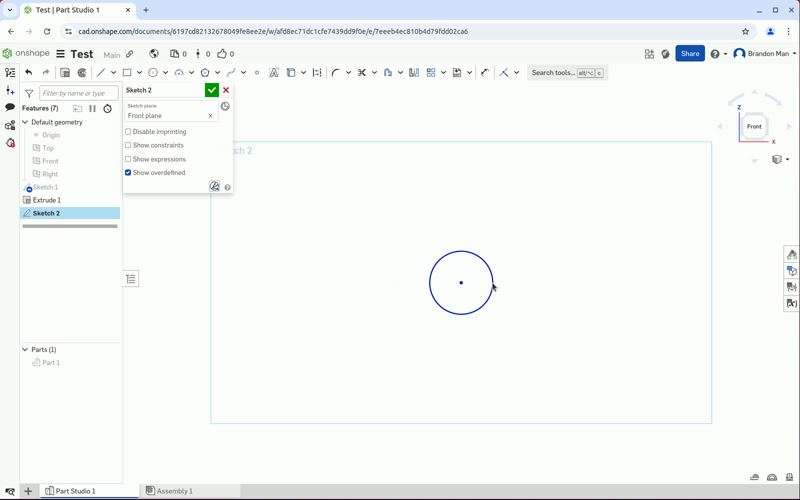
mouse_move(458, 281)
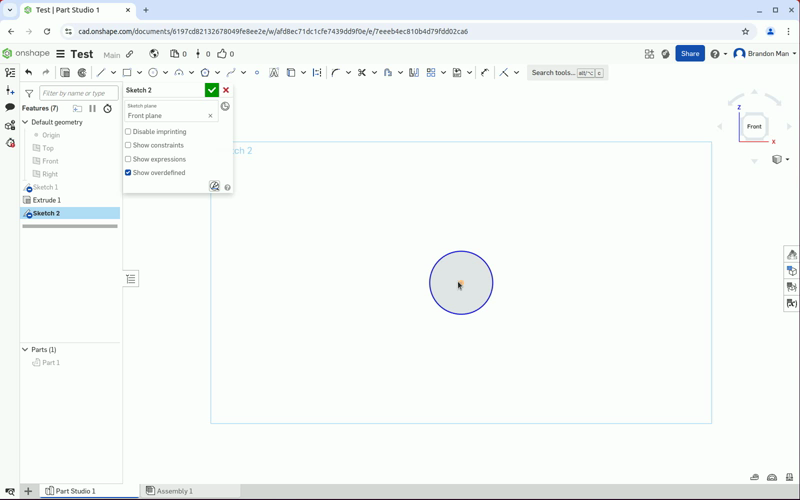
click(458, 281)
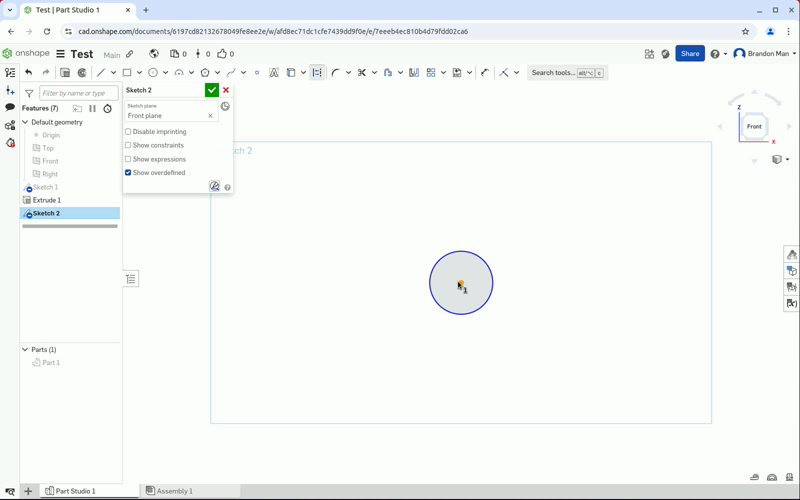
mouse_move(73, 352)
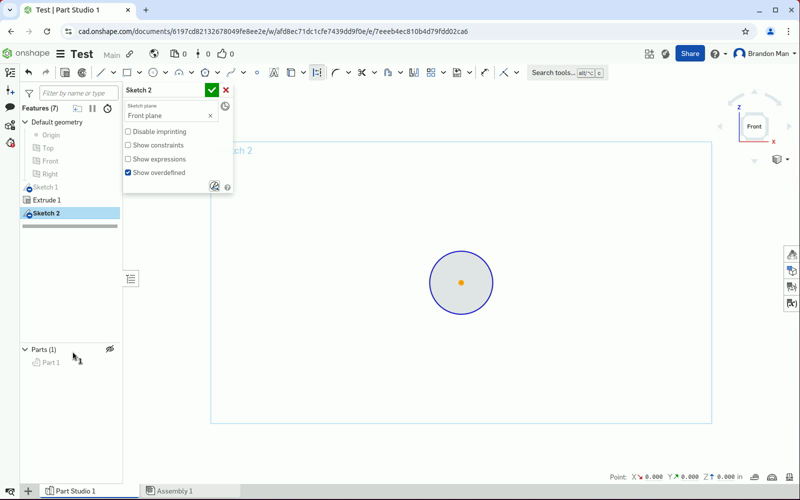
key(shift+y)
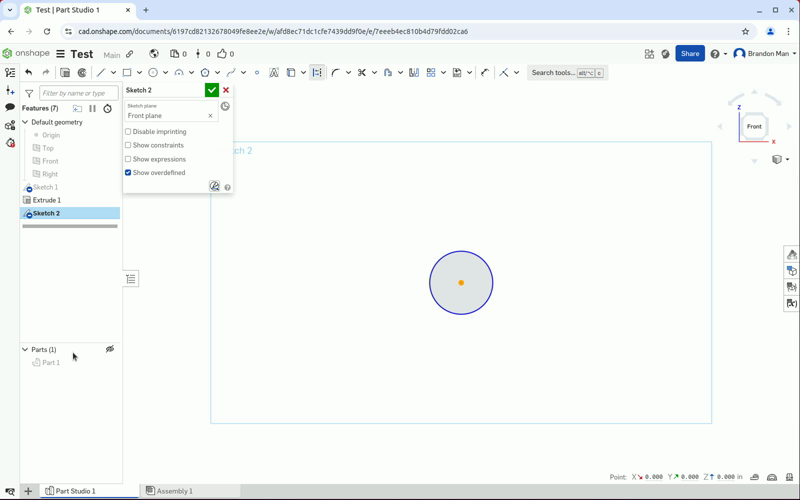
key(shift+e)
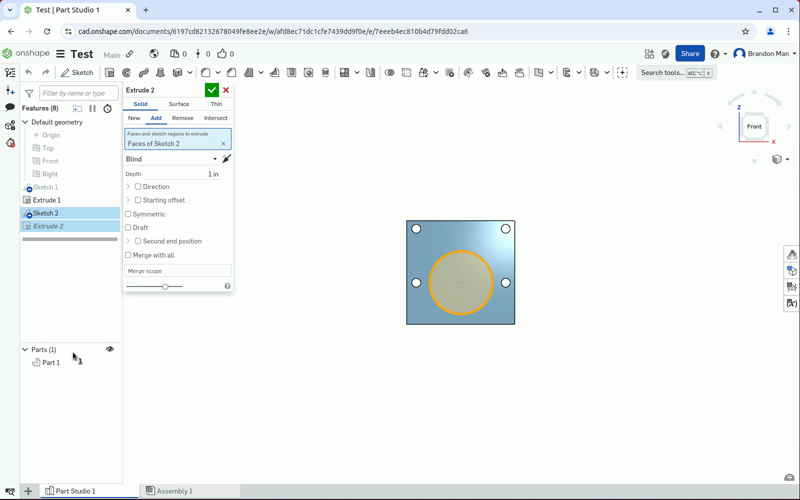
mouse_move(143, 106)
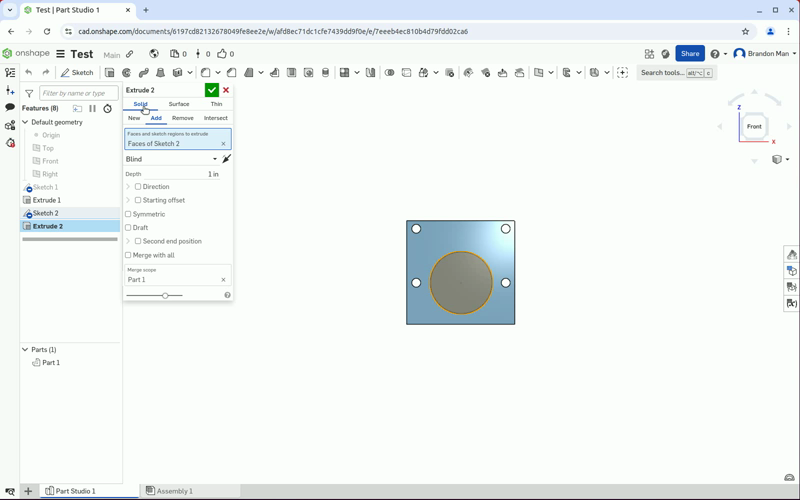
click(143, 106)
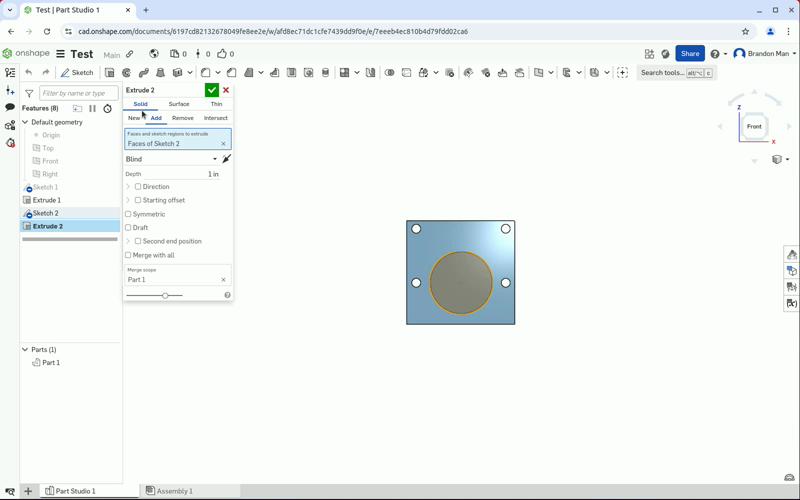
mouse_move(137, 120)
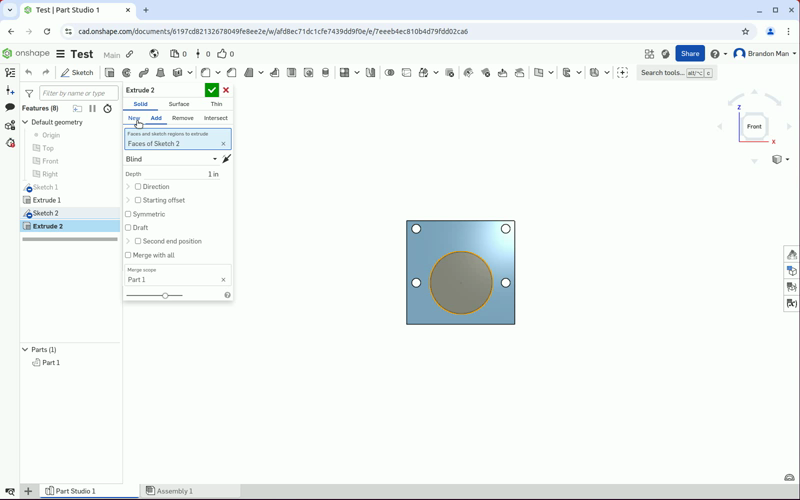
click(137, 120)
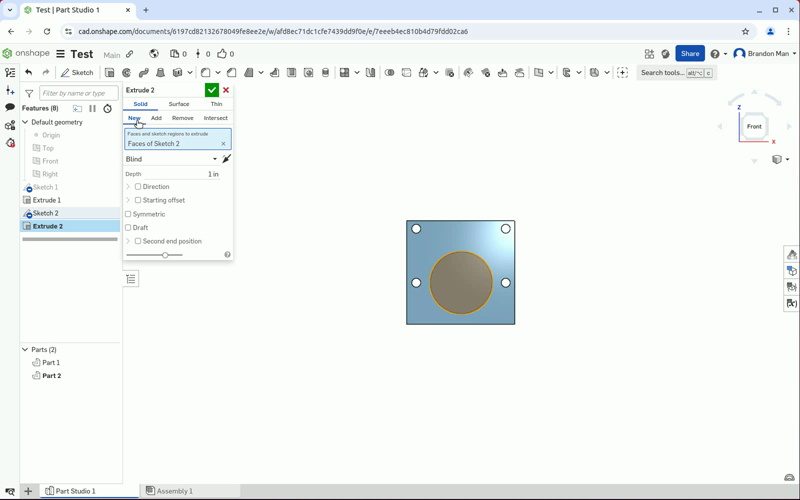
key(tab, 4)
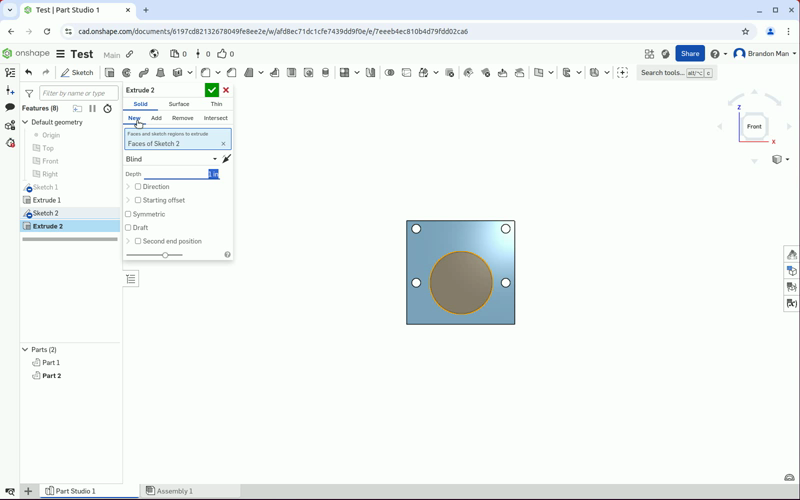
text(1.685)
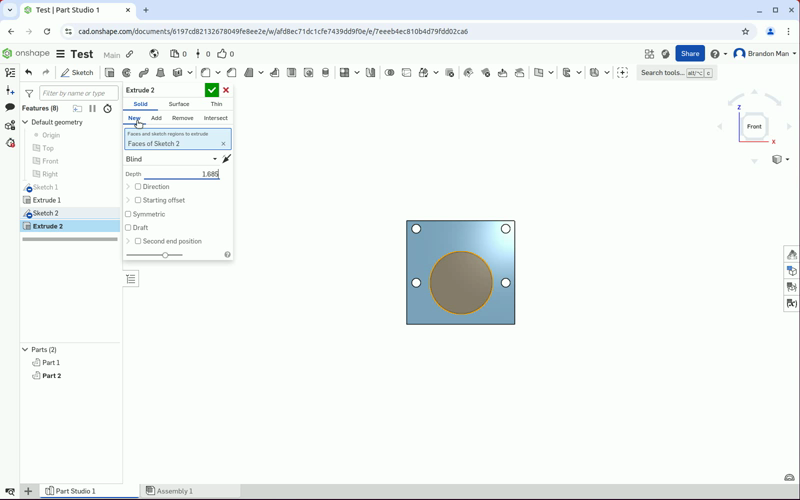
key(enter)
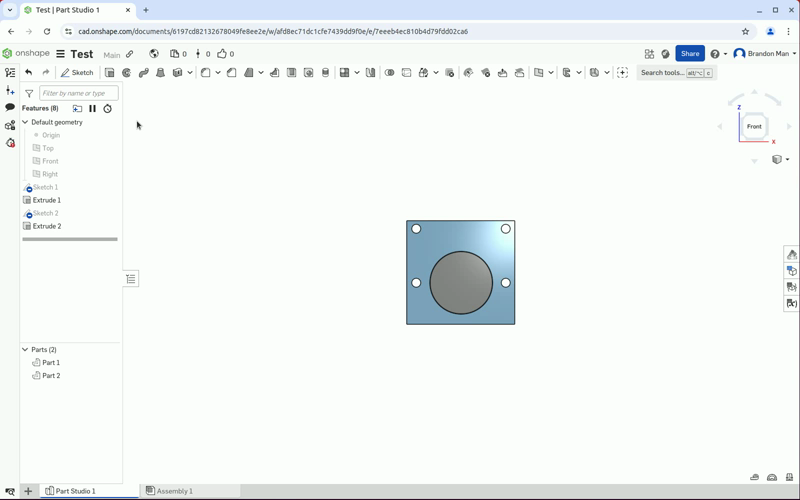
key(shift+h)
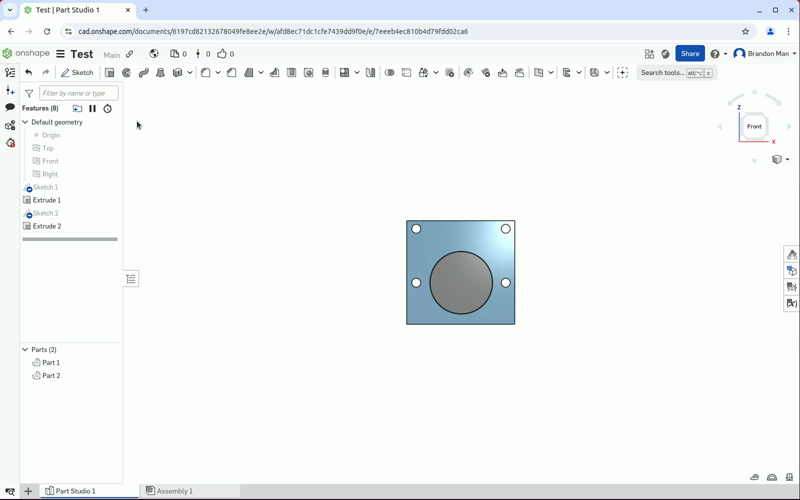
key(shift+h)
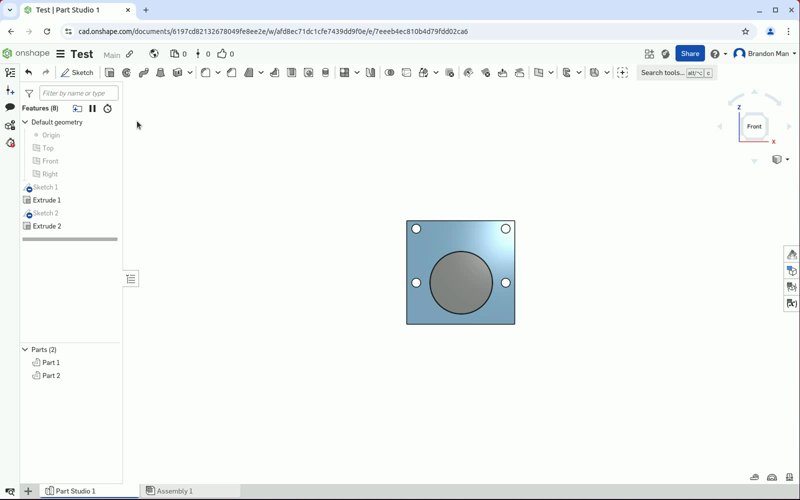
mouse_move(73, 189)
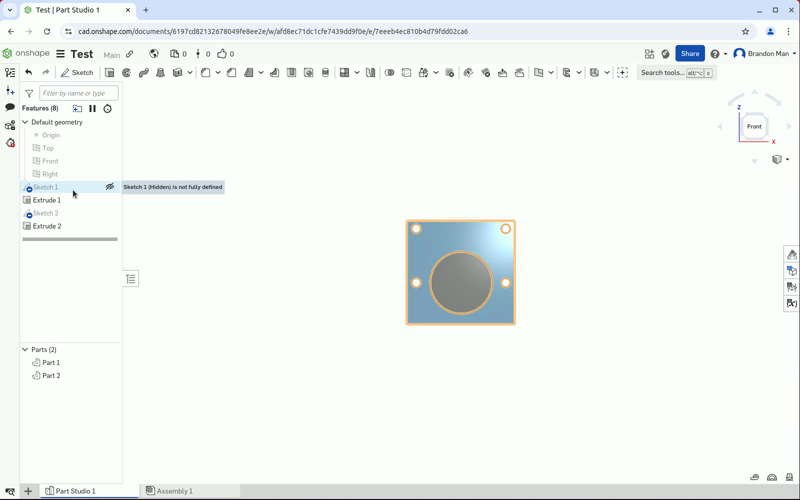
click(73, 189)
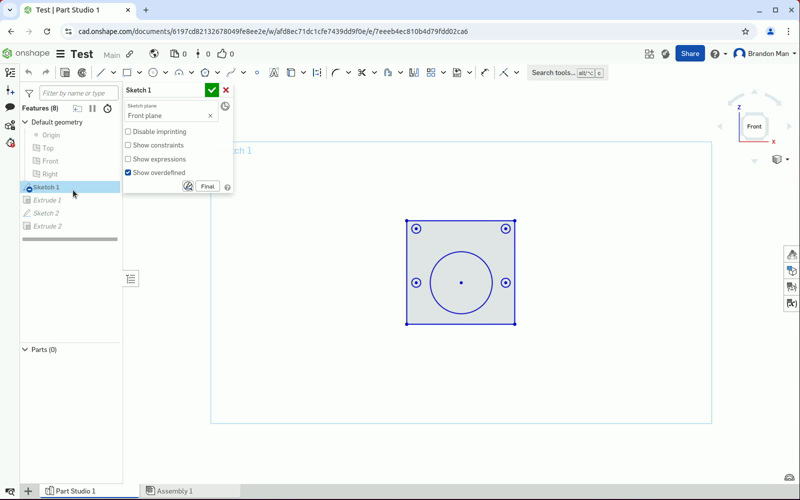
mouse_move(229, 92)
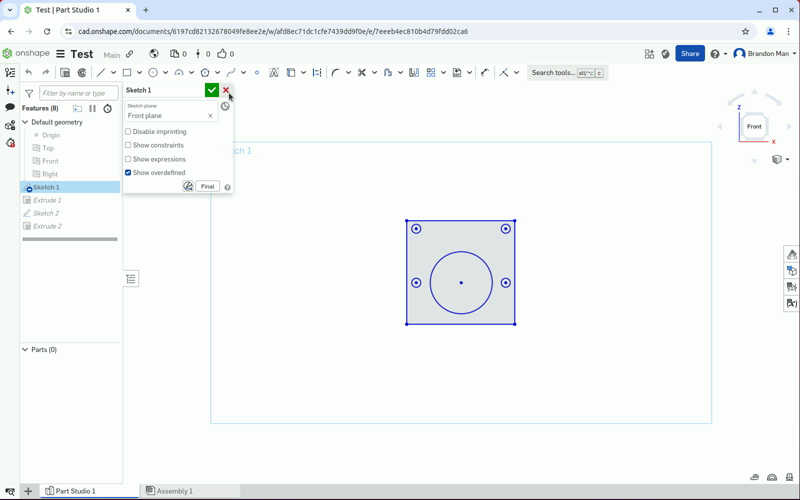
click(229, 92)
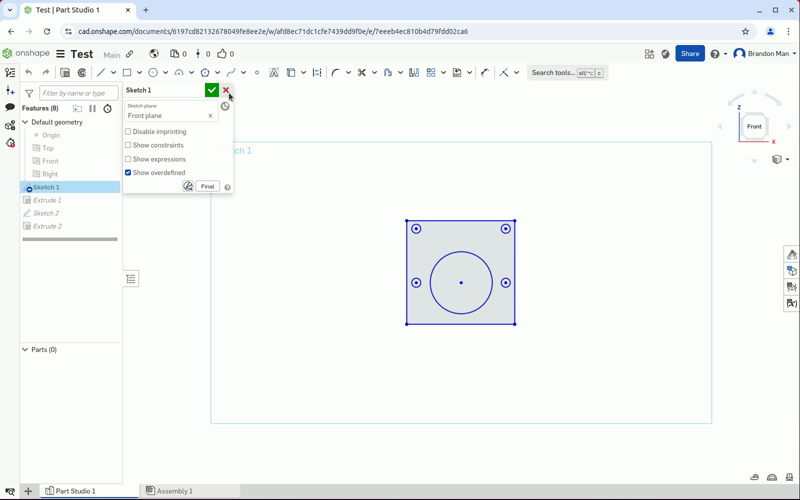
key(shift+s)
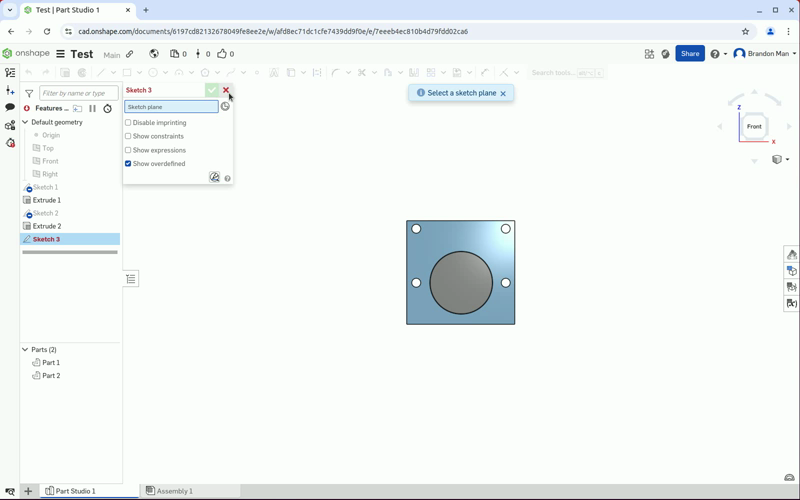
mouse_move(73, 163)
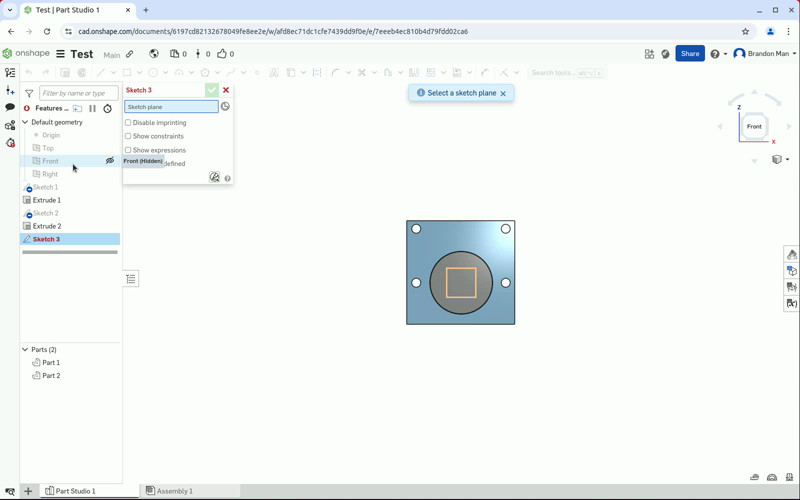
click(73, 163)
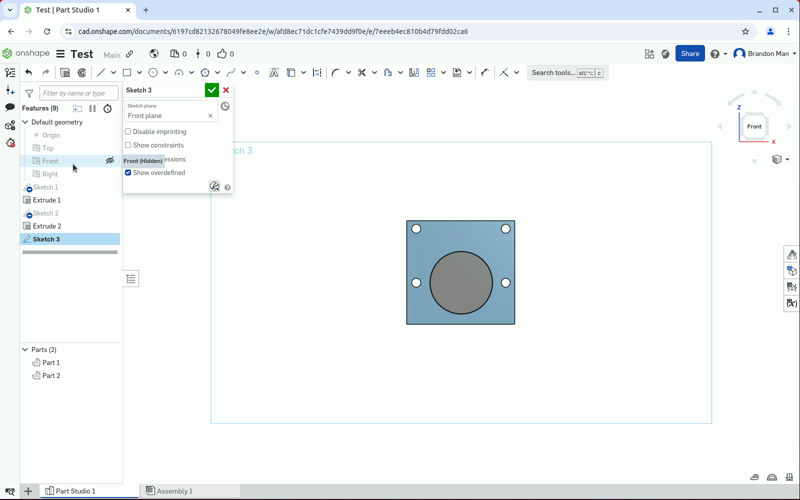
mouse_move(73, 352)
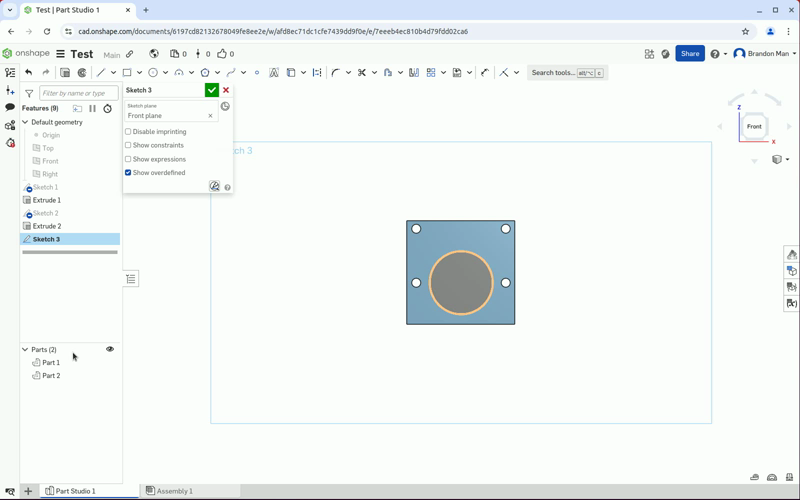
key(y)
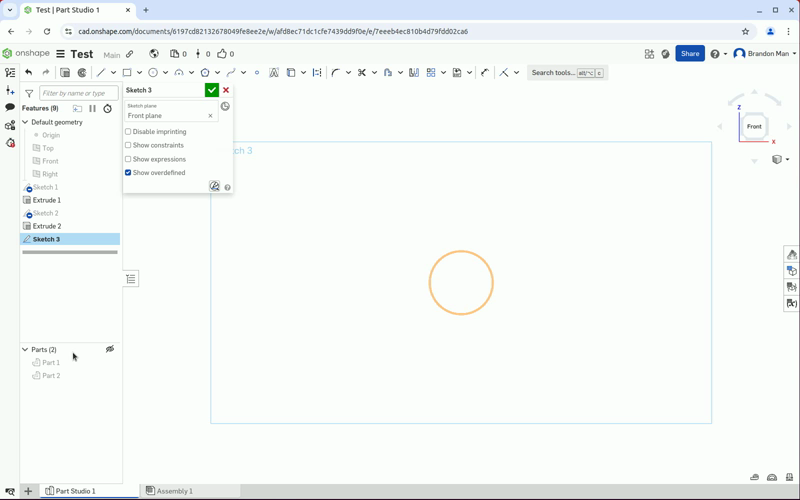
key(c)
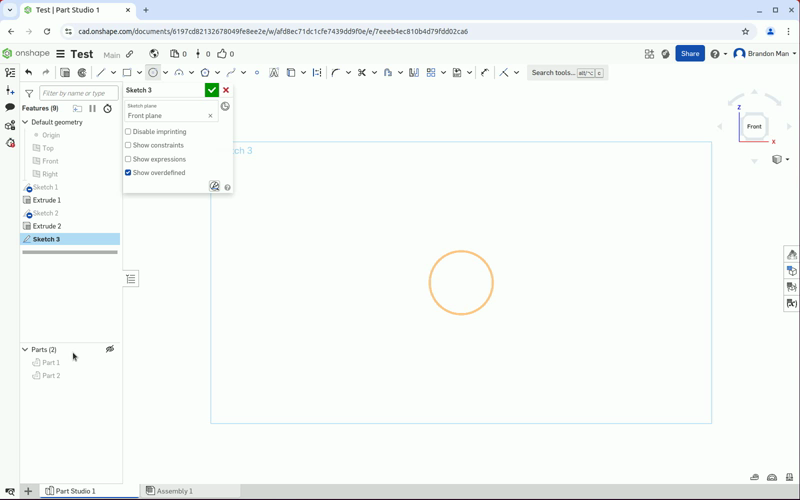
key_down(shift)
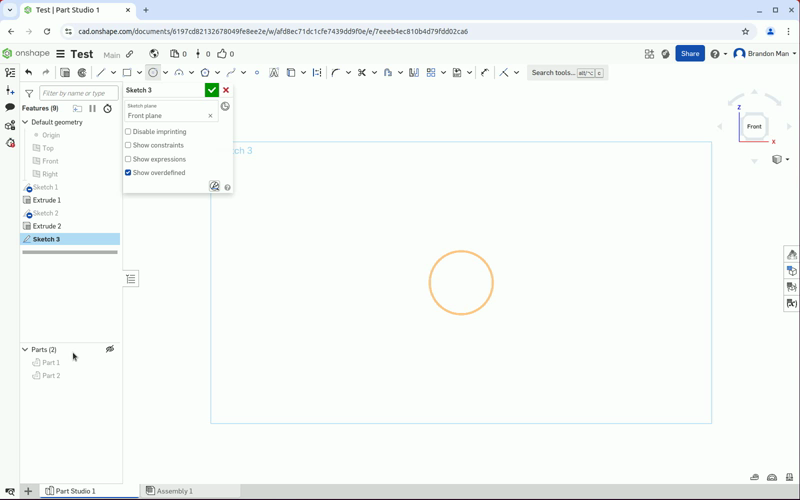
mouse_move(461, 282)
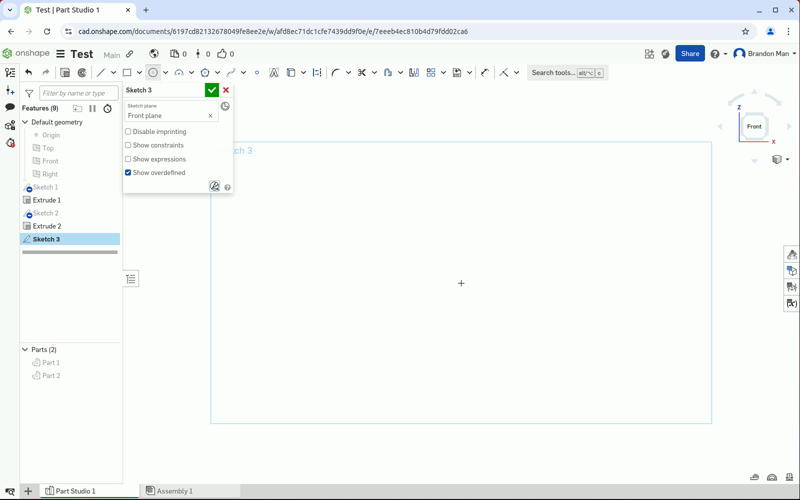
click(461, 282)
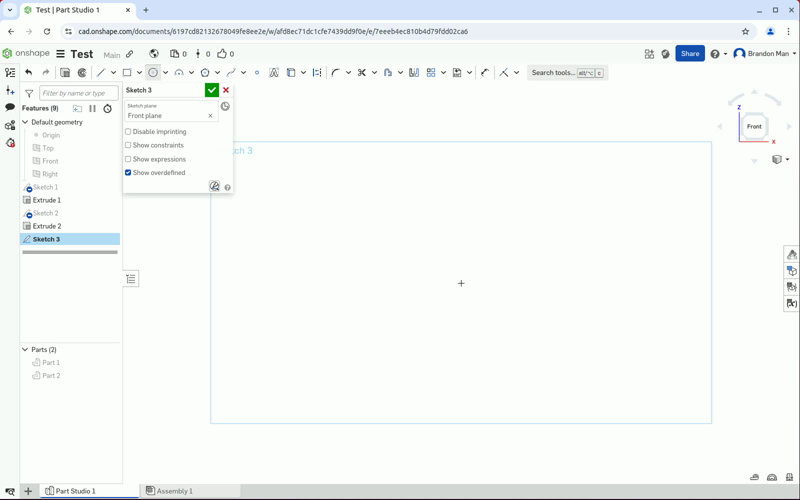
key_up(shift)
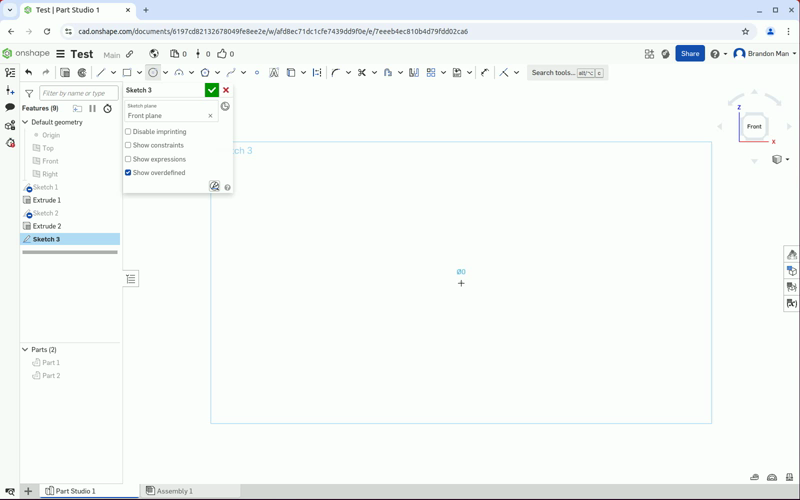
mouse_move(492, 282)
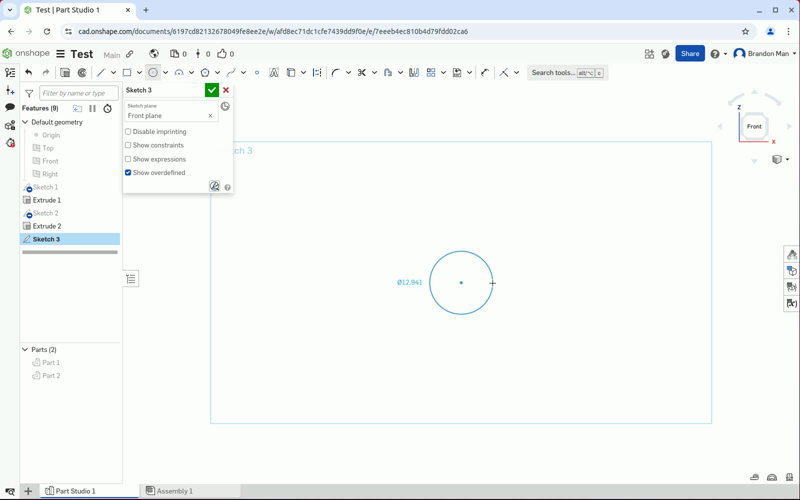
click(492, 282)
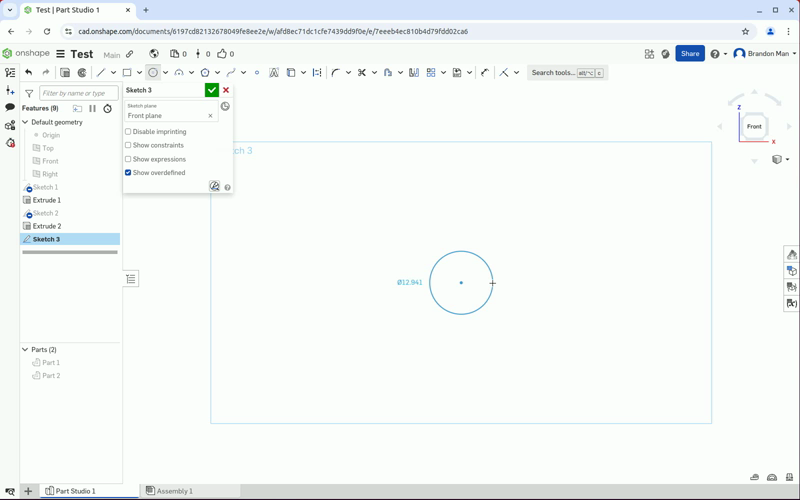
key(esc)
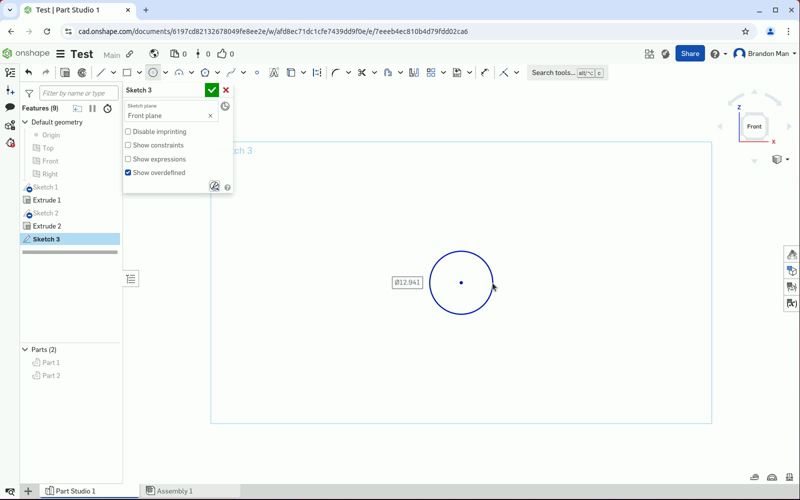
mouse_move(459, 290)
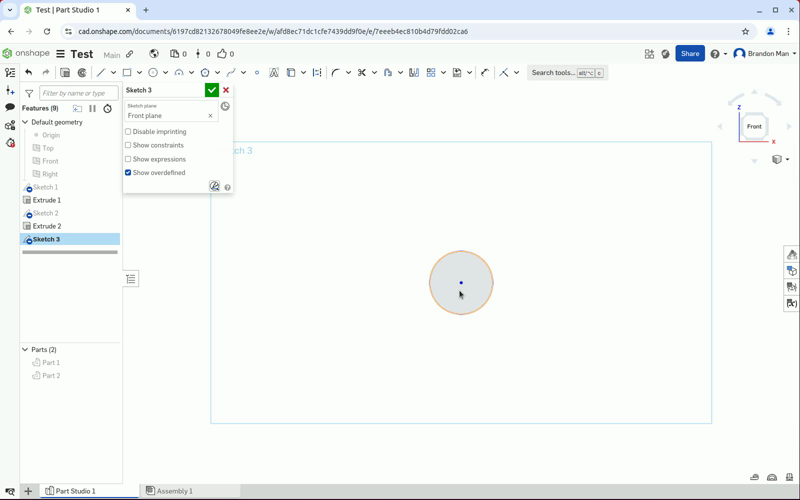
click(459, 290)
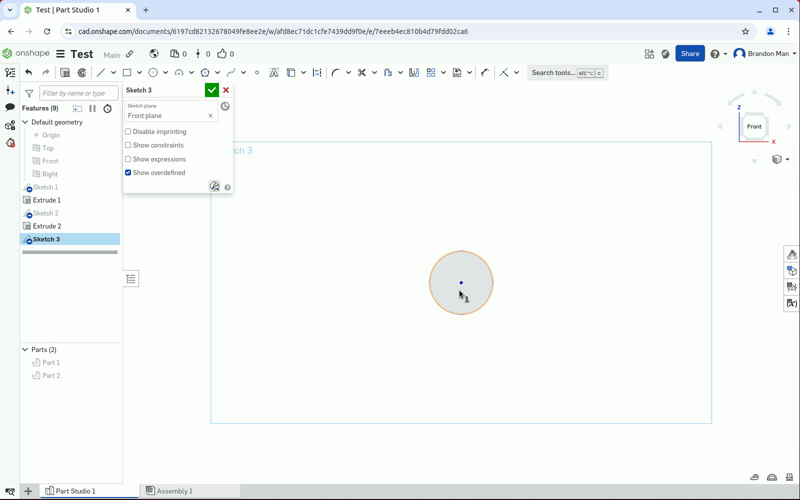
mouse_move(73, 352)
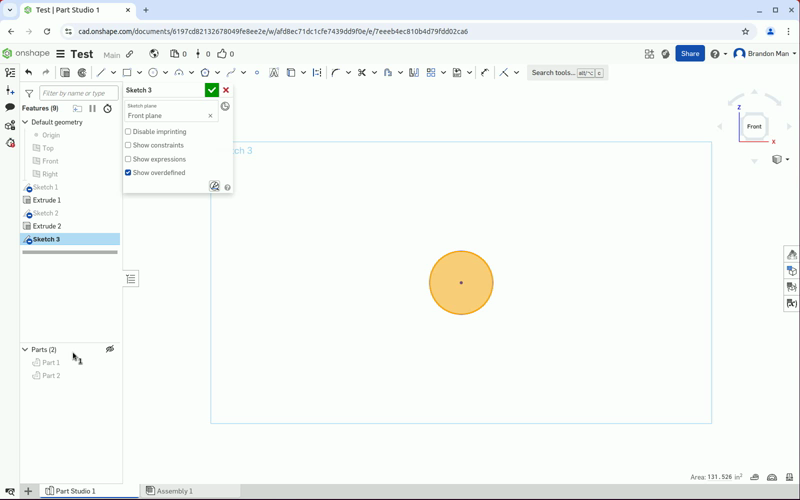
key(shift+y)
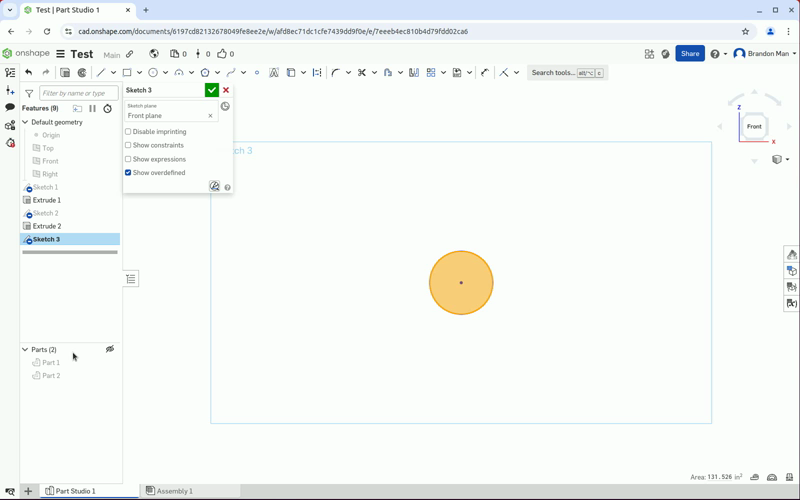
key(shift+e)
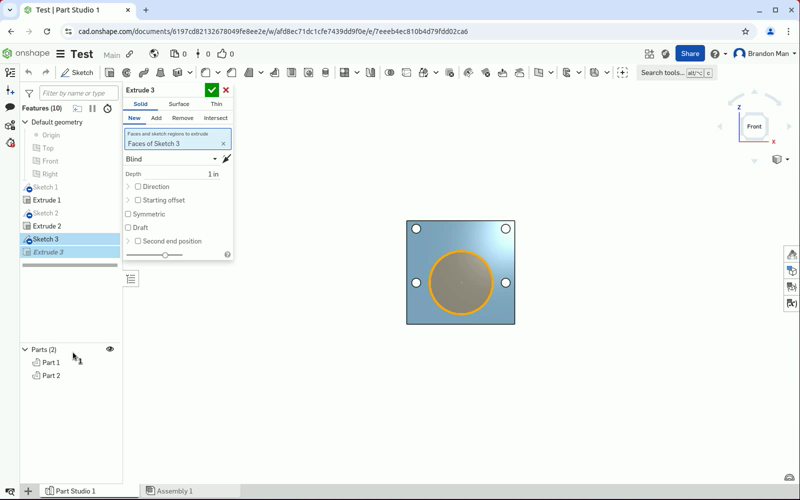
mouse_move(143, 106)
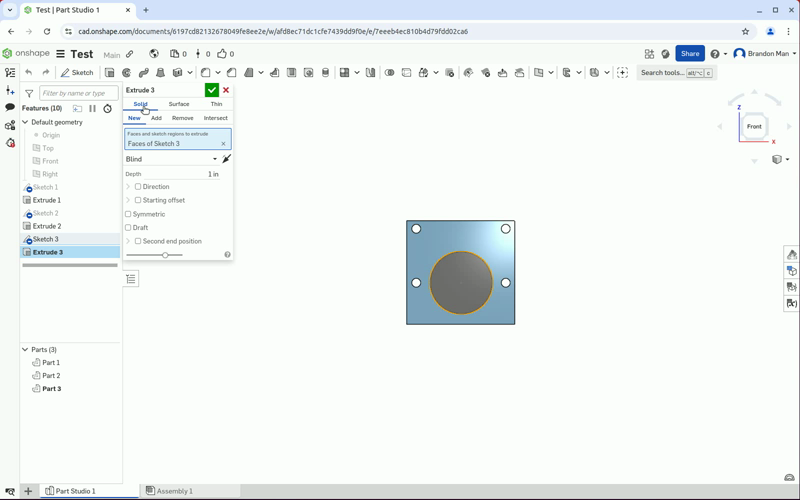
click(143, 106)
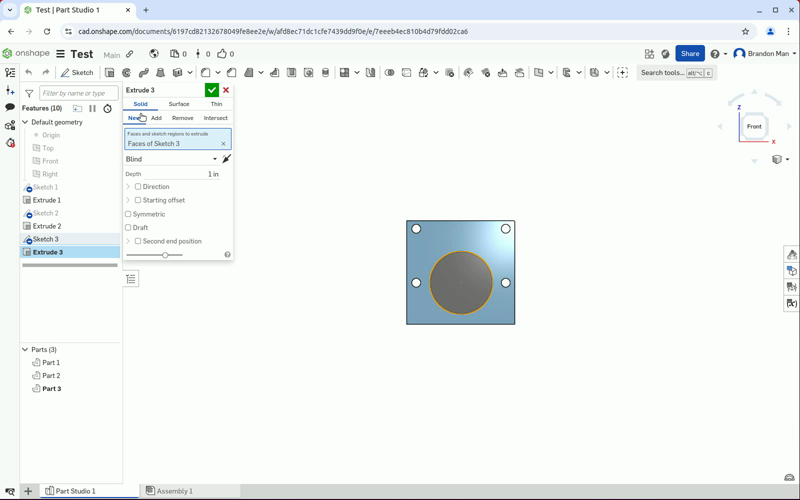
mouse_move(137, 120)
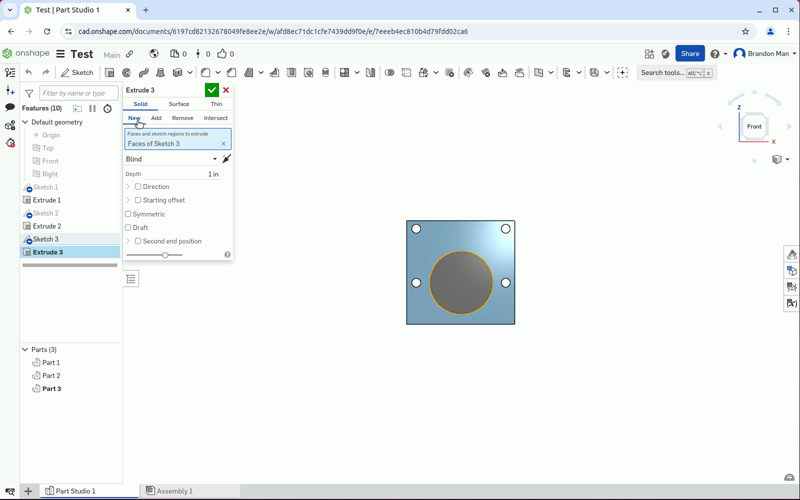
click(137, 120)
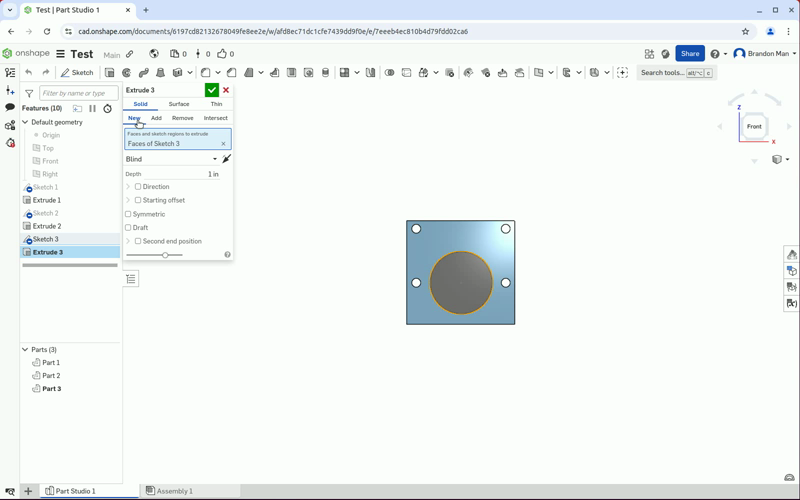
key(tab, 4)
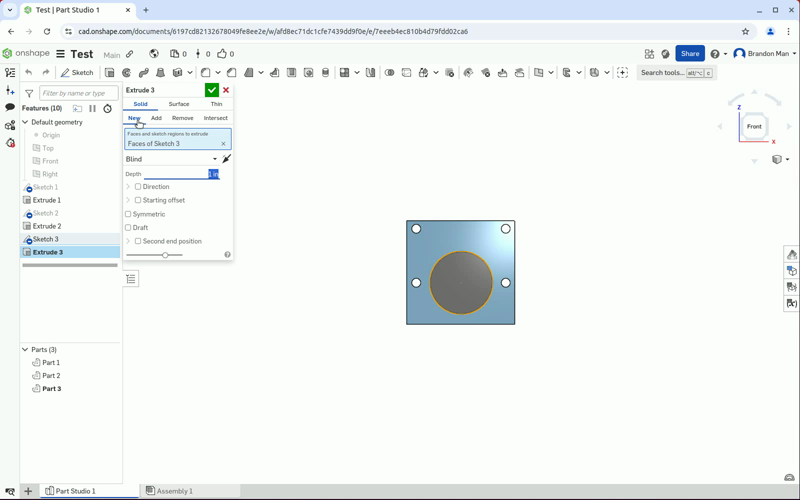
text(21.423)
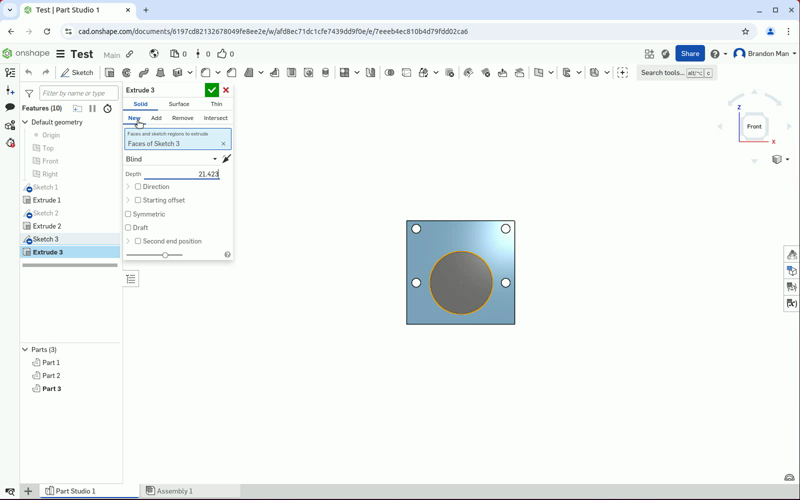
key(enter)
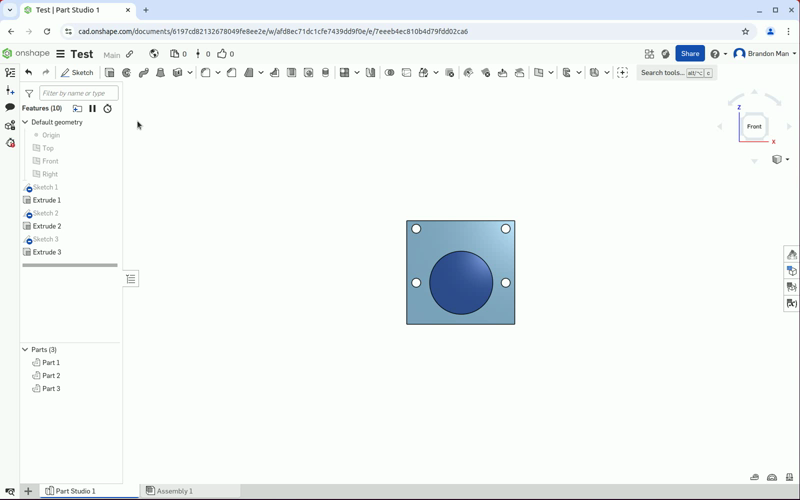
key(shift+h)
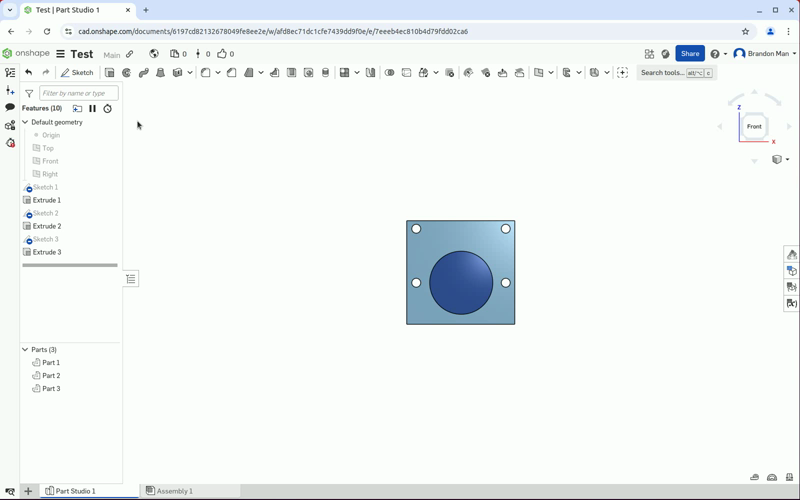
key(shift+h)
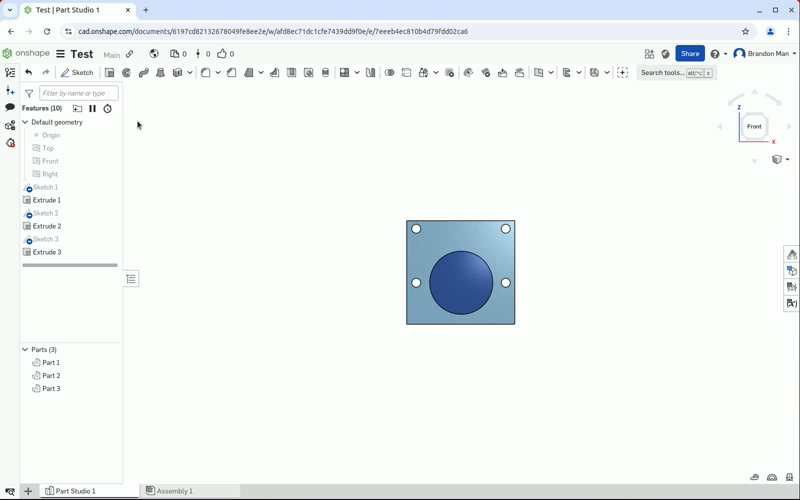
mouse_move(73, 189)
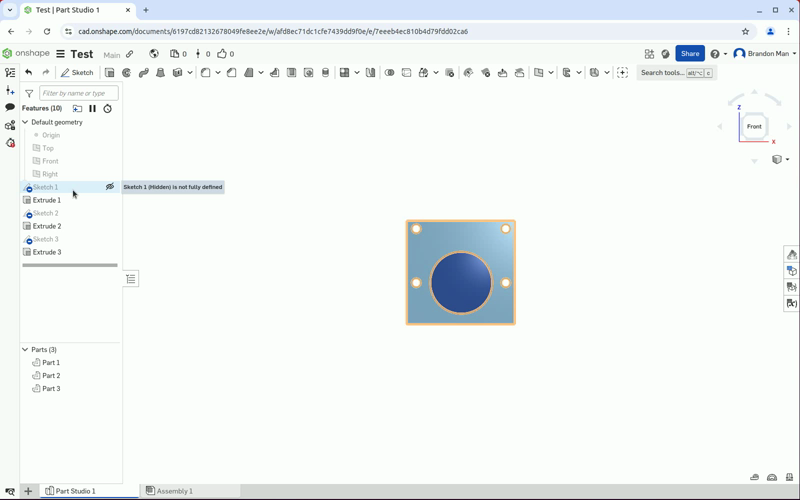
click(73, 189)
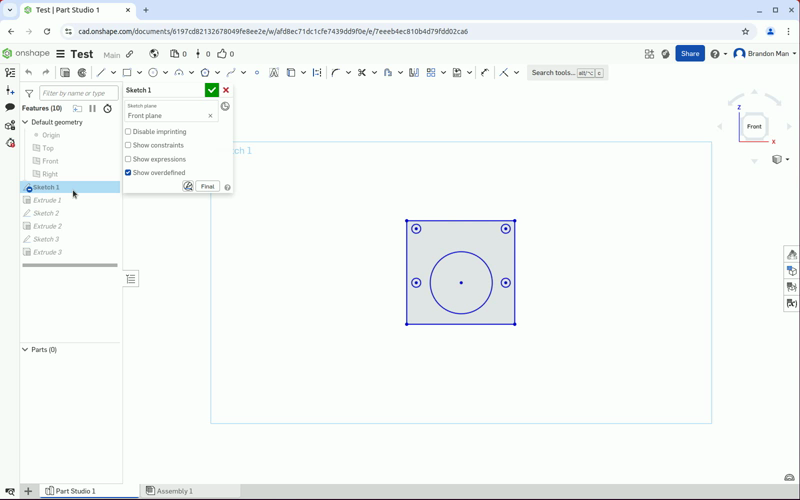
mouse_move(229, 92)
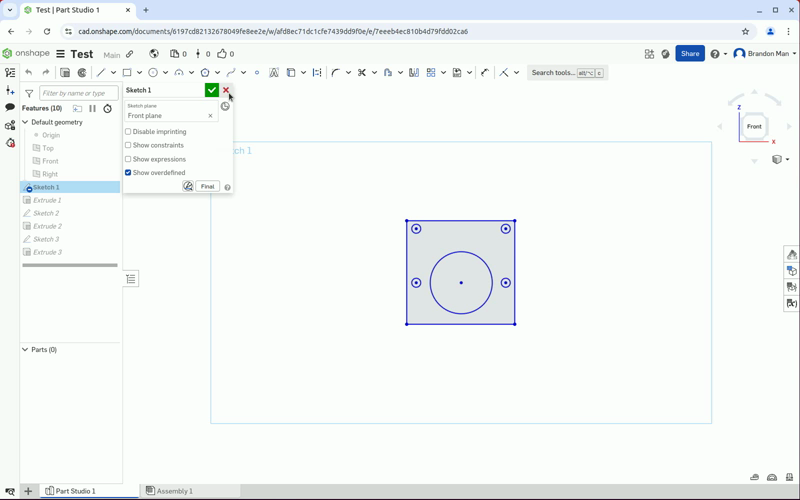
click(229, 92)
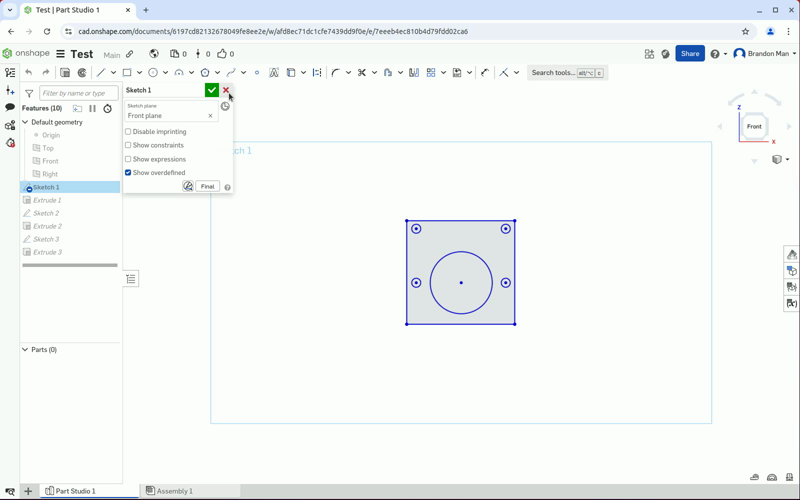
key(shift+s)
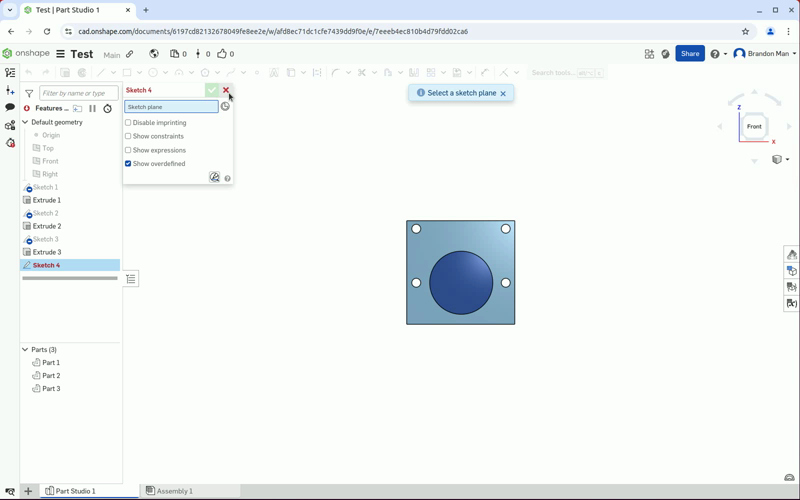
mouse_move(73, 163)
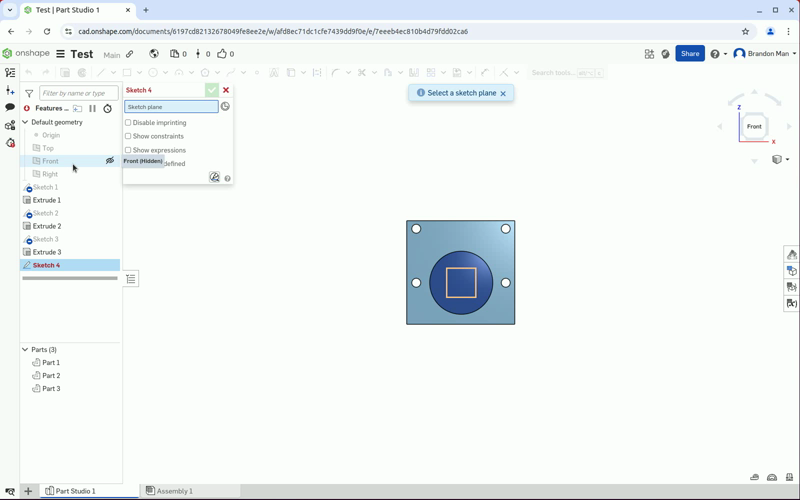
click(73, 163)
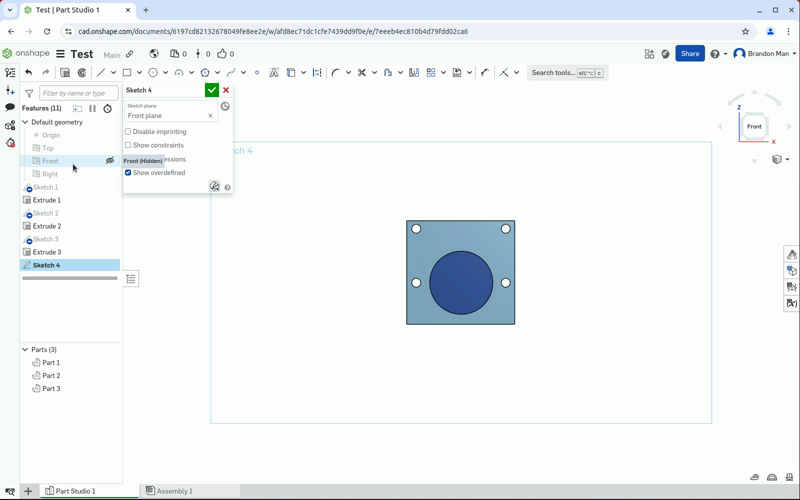
mouse_move(73, 352)
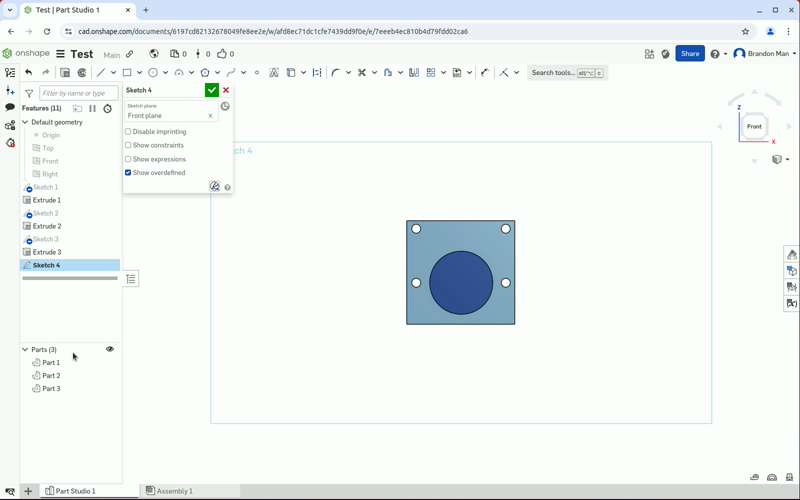
key(y)
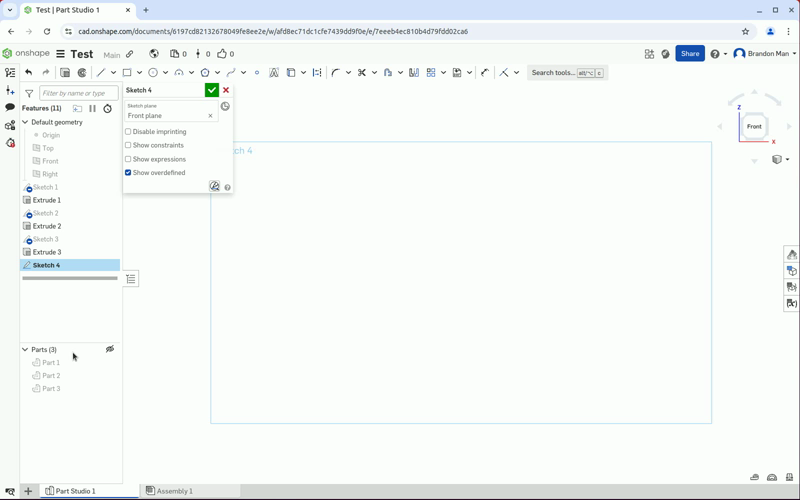
key(c)
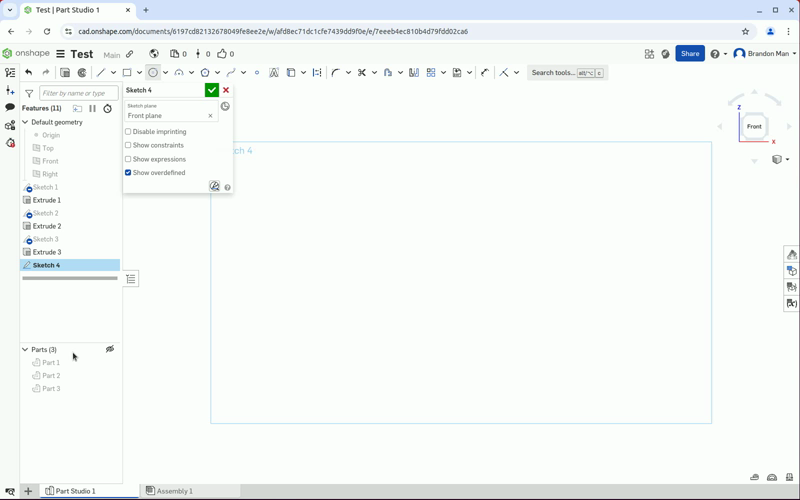
key_down(shift)
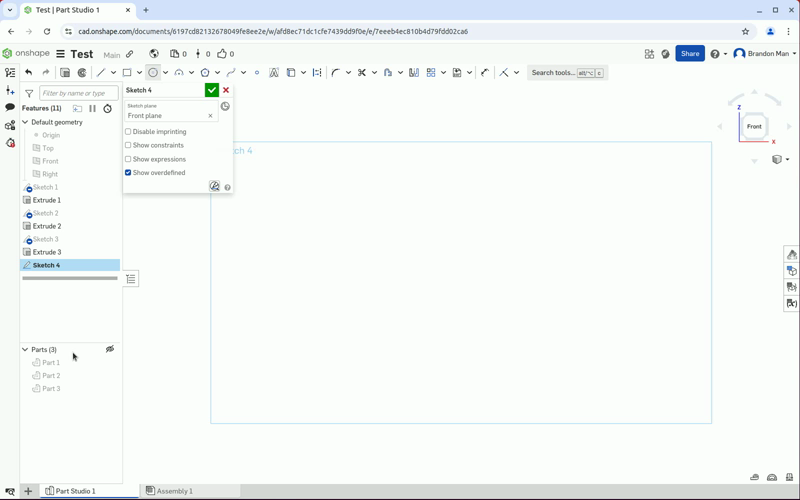
mouse_move(461, 282)
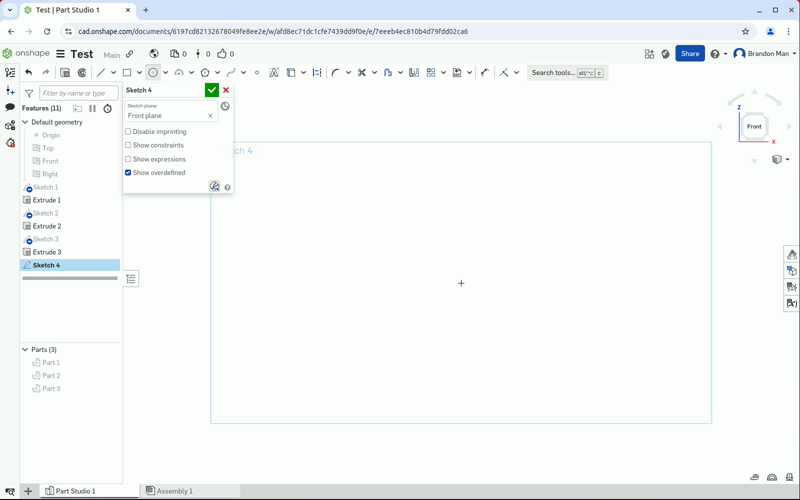
click(461, 282)
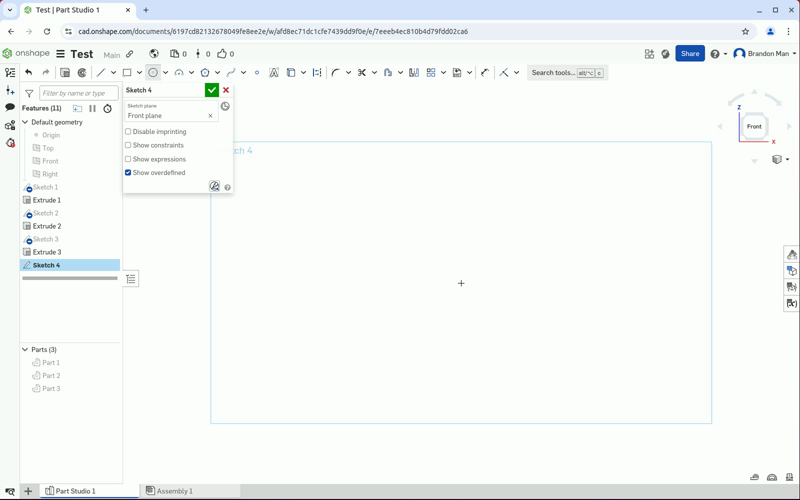
key_up(shift)
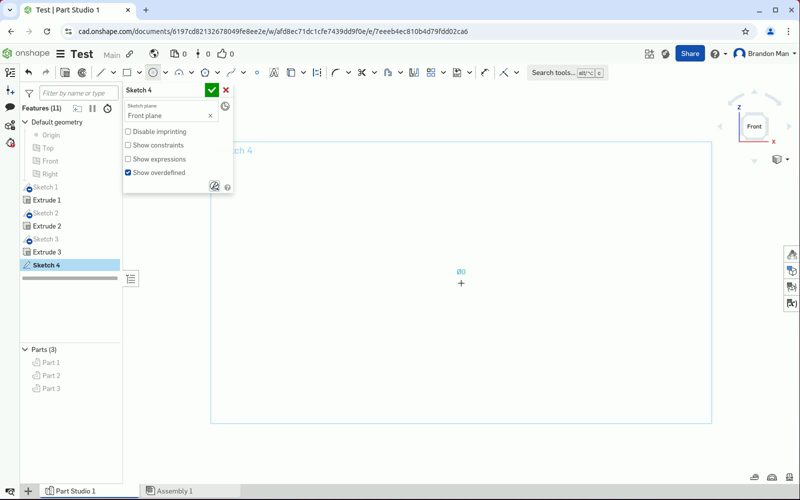
mouse_move(487, 282)
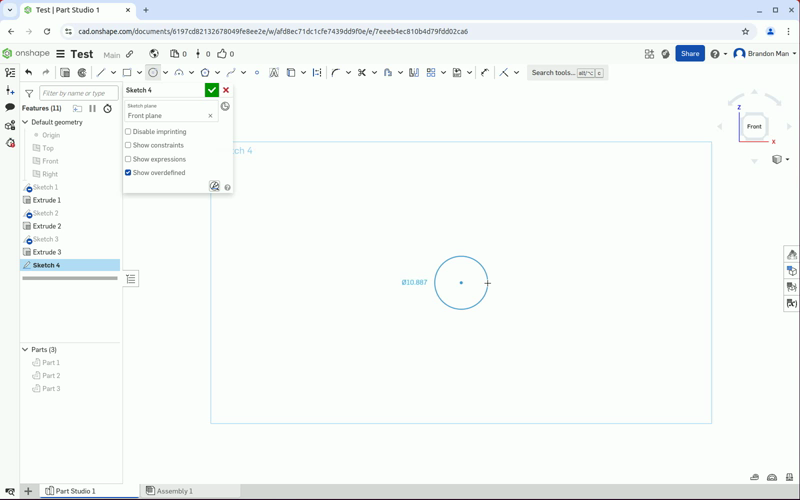
click(487, 282)
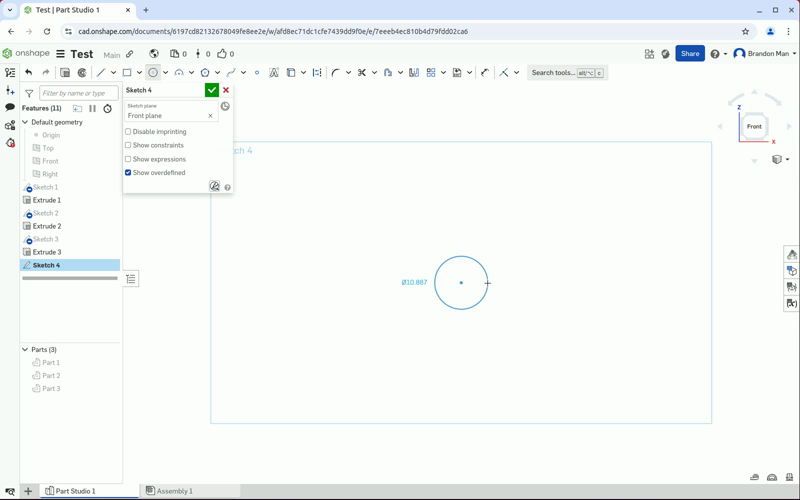
key(esc)
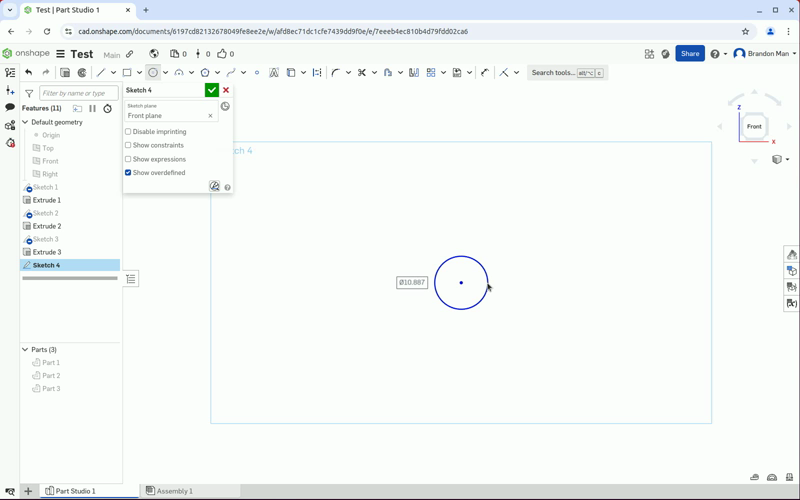
mouse_move(465, 297)
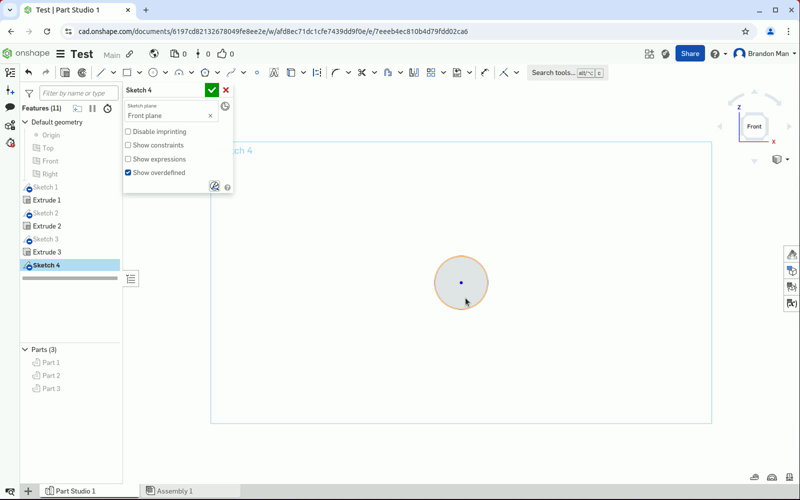
click(465, 297)
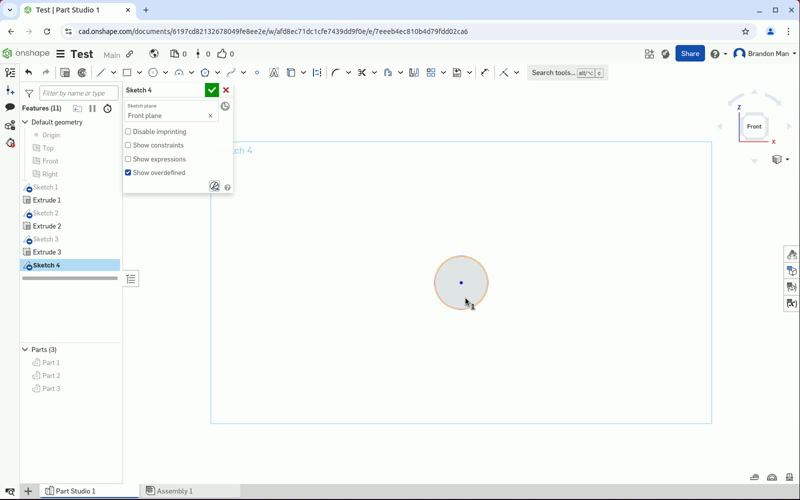
mouse_move(73, 352)
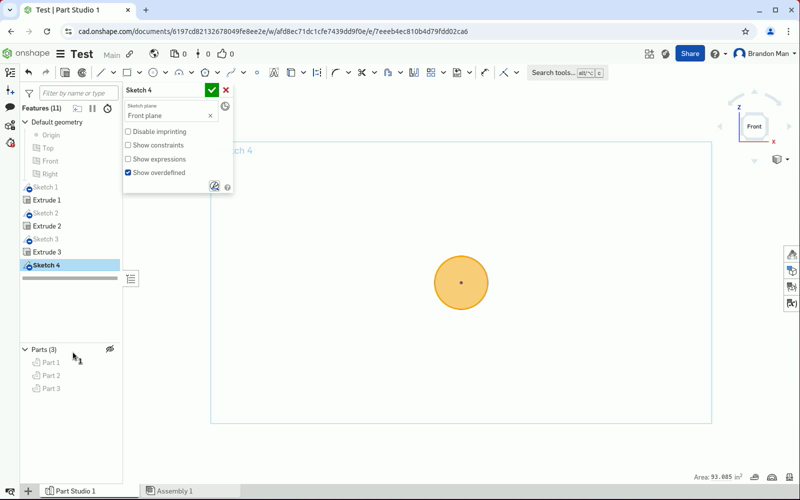
key(shift+y)
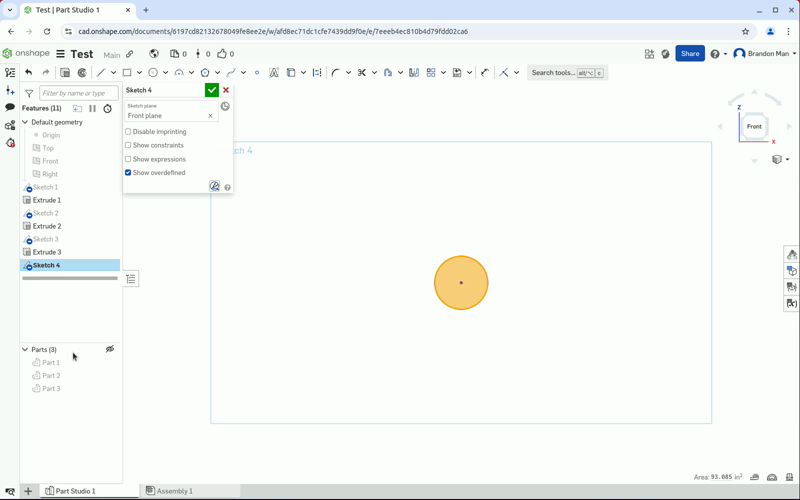
key(shift+e)
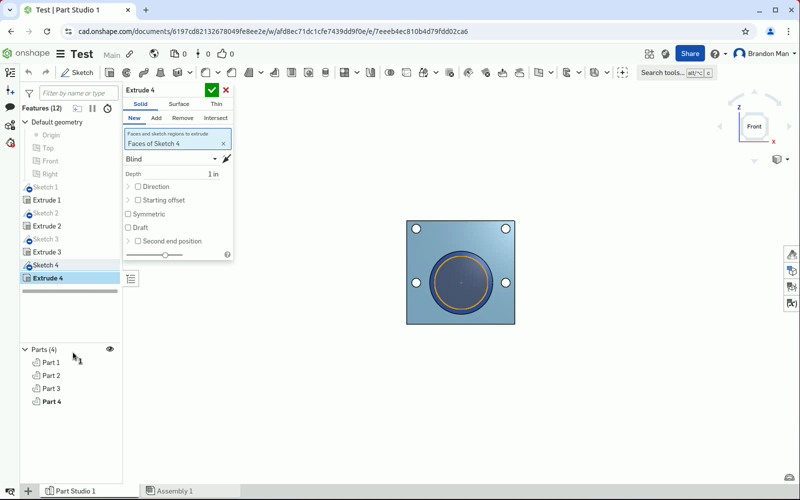
mouse_move(143, 106)
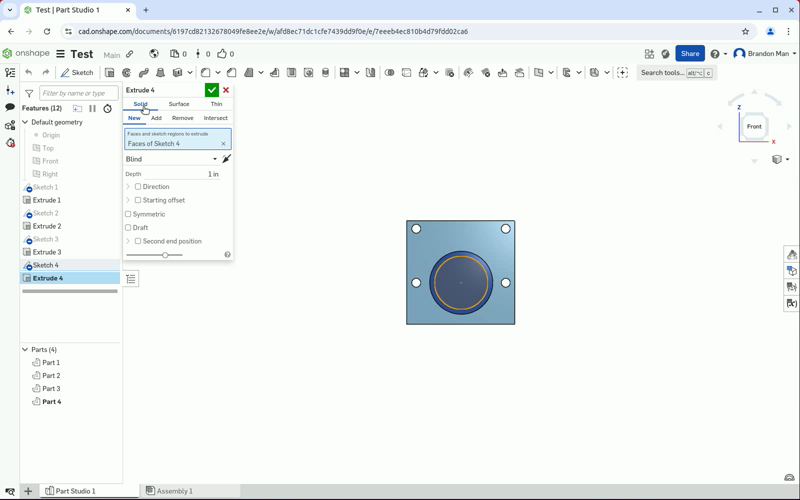
click(143, 106)
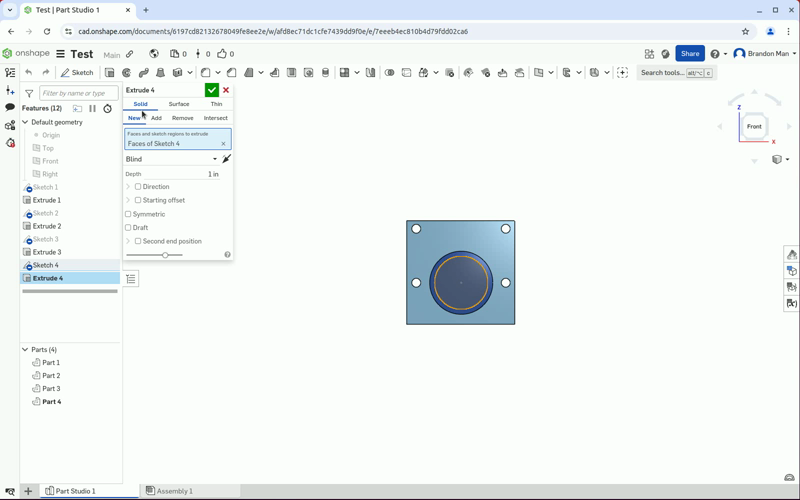
mouse_move(137, 120)
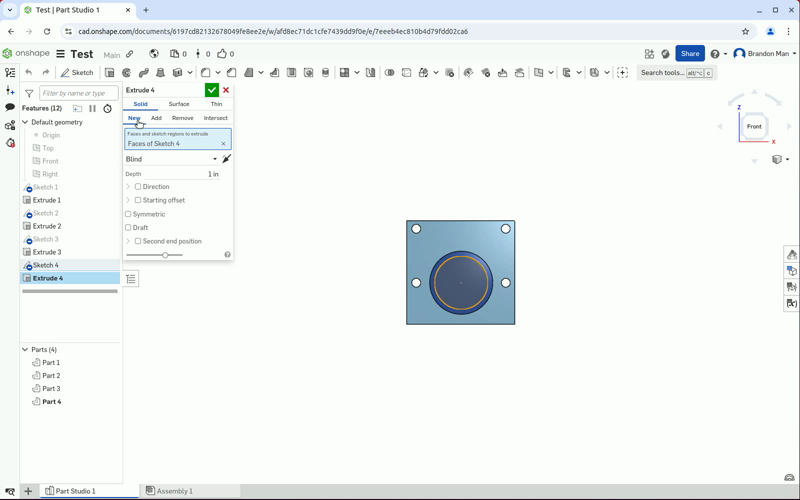
click(137, 120)
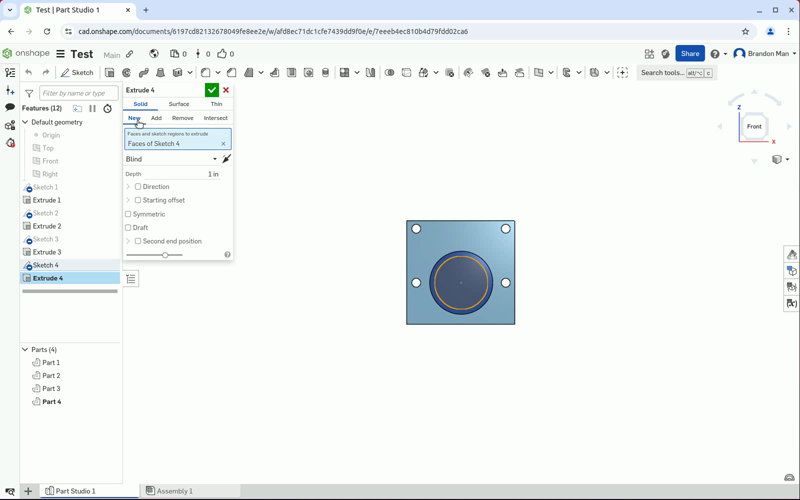
key(tab, 4)
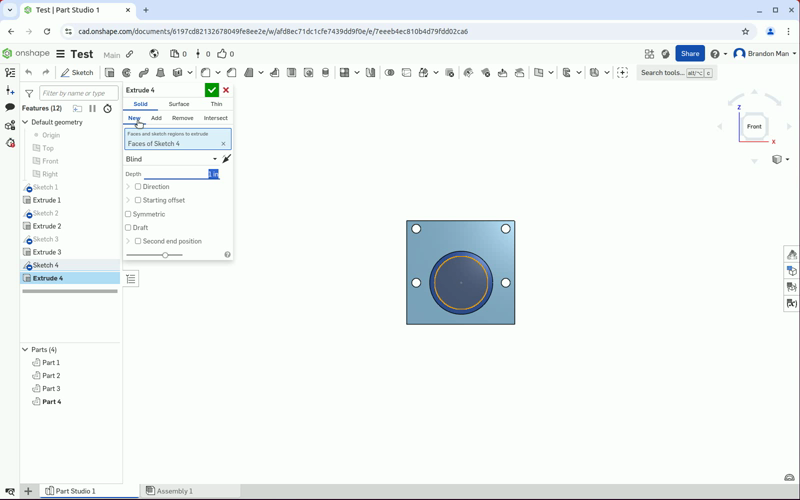
text(6.258)
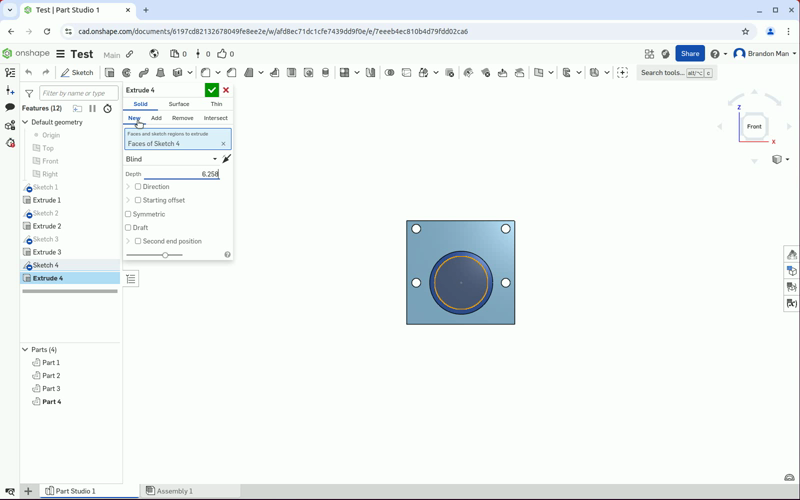
key(enter)
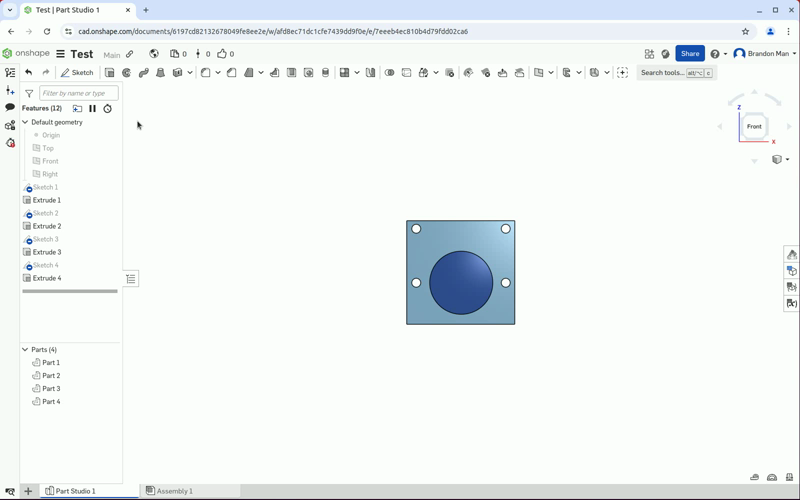
key(shift+h)
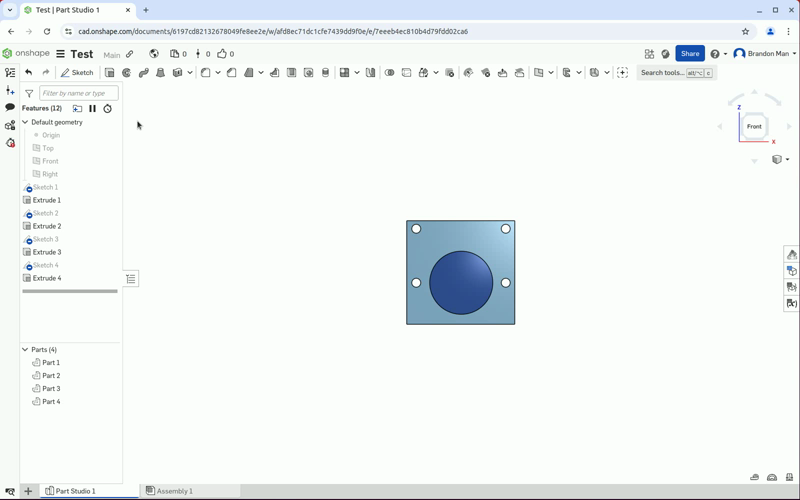
key(shift+h)
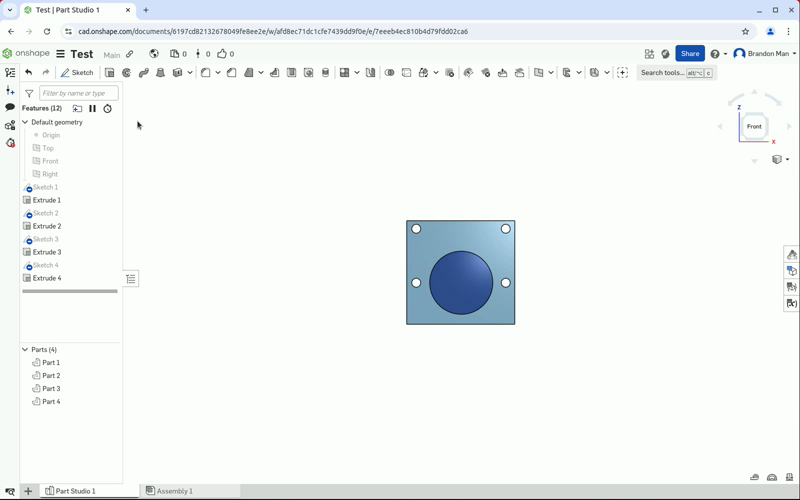
mouse_move(73, 189)
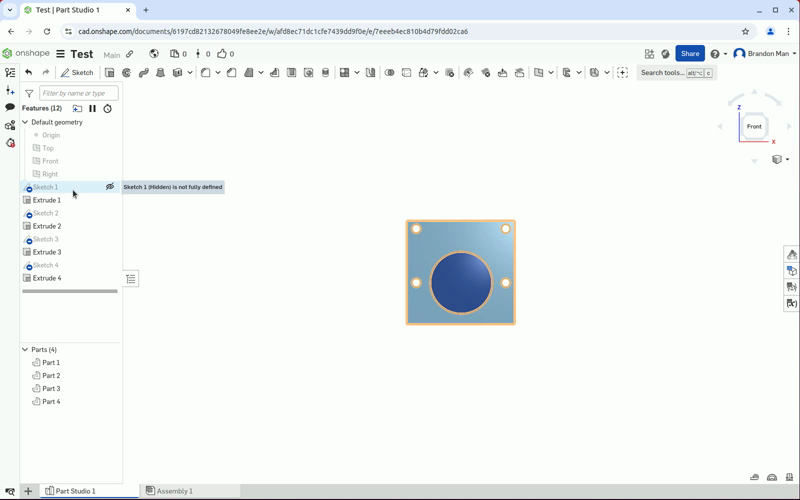
click(73, 189)
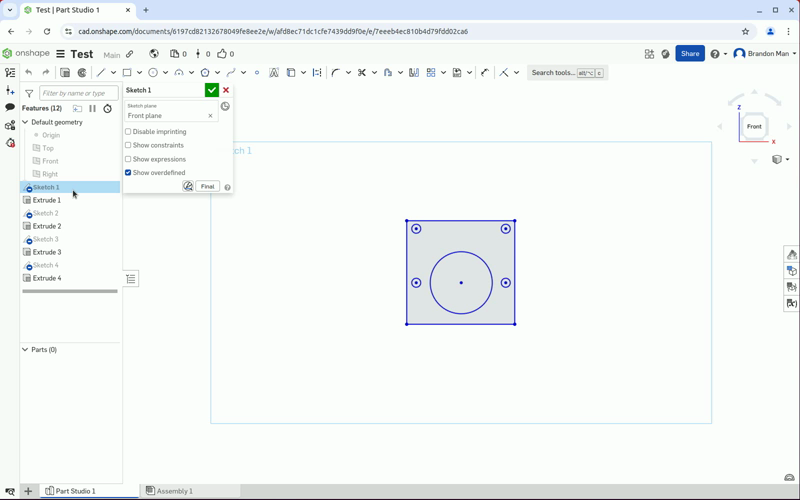
mouse_move(229, 92)
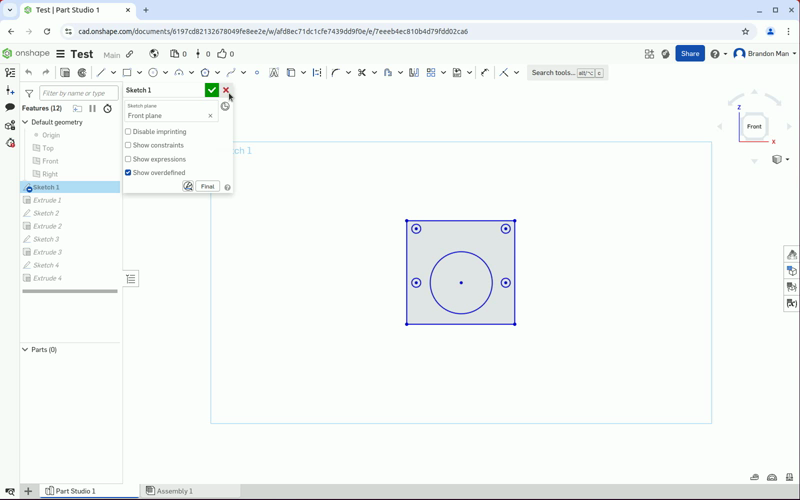
click(229, 92)
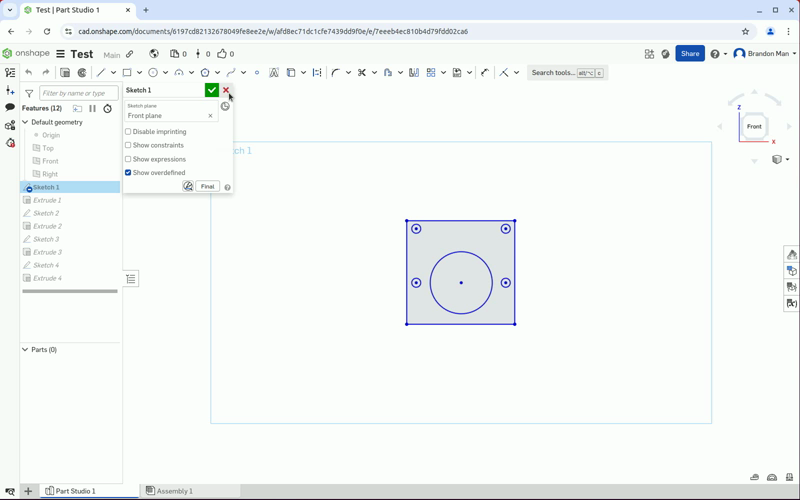
key(shift+s)
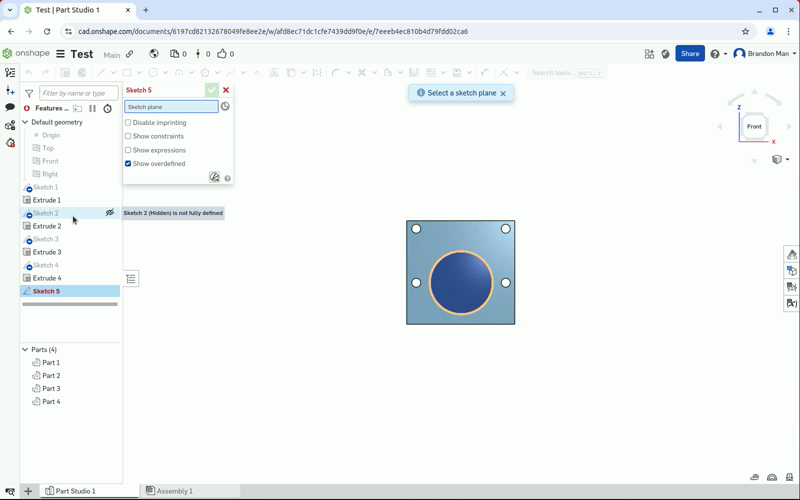
scroll(3)
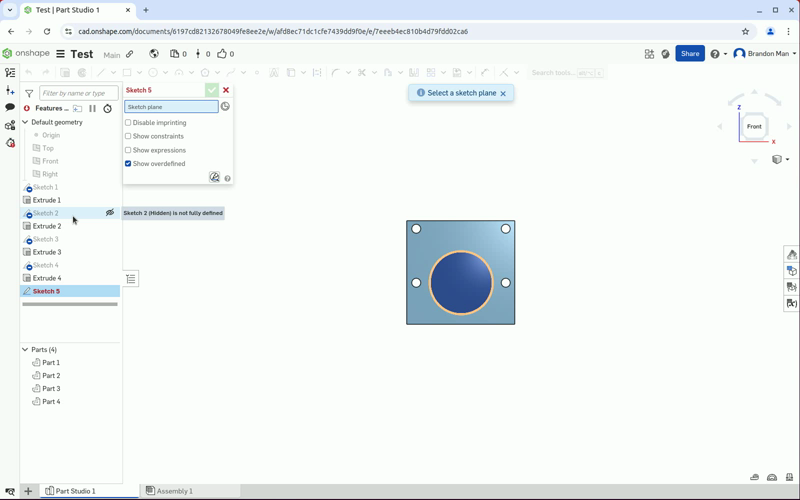
mouse_move(73, 163)
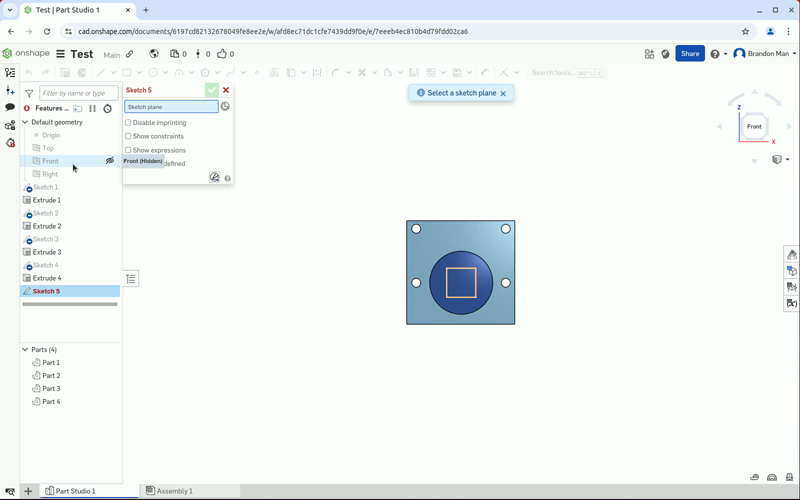
click(73, 163)
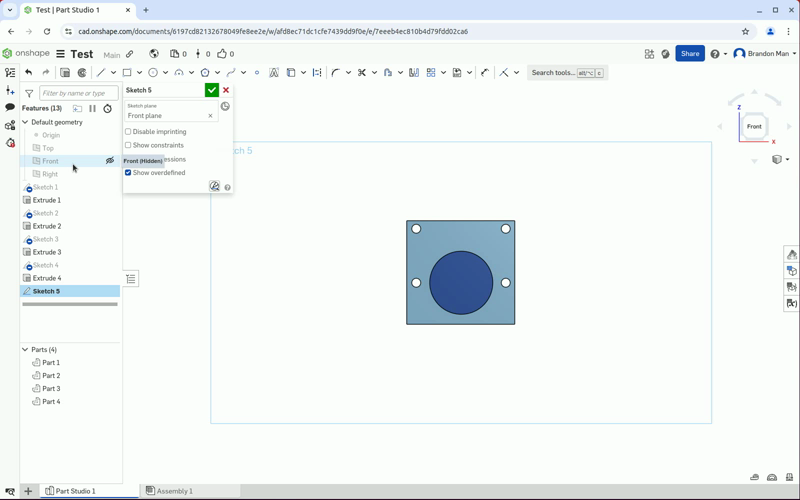
mouse_move(73, 352)
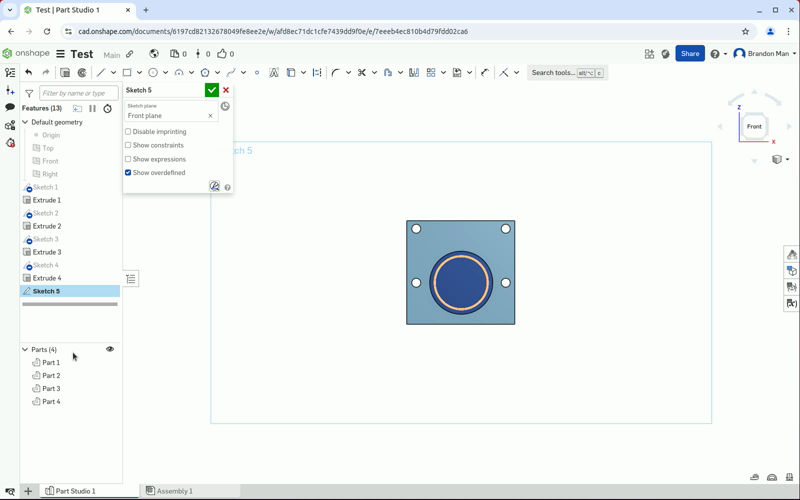
key(y)
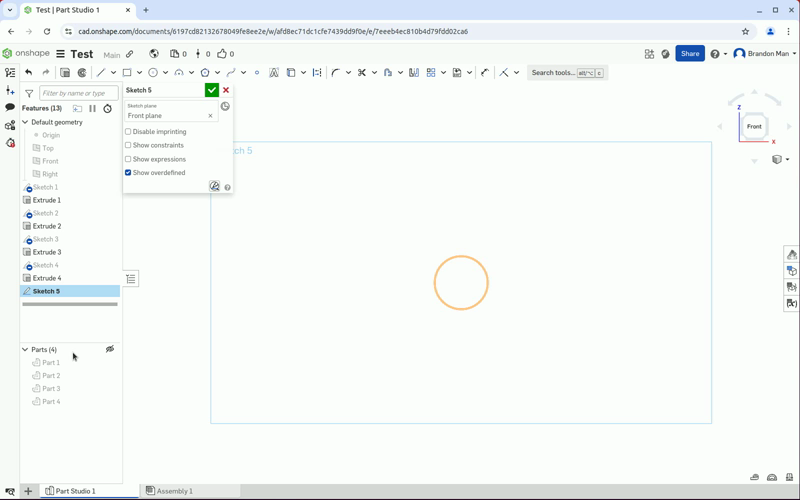
key(c)
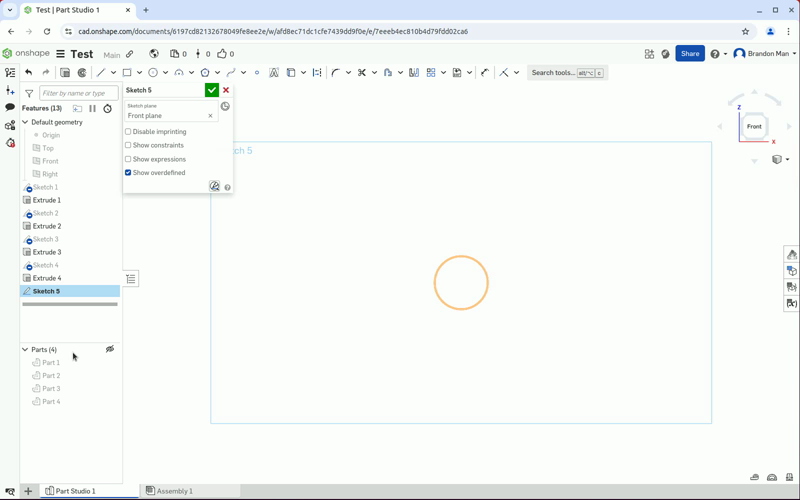
key_down(shift)
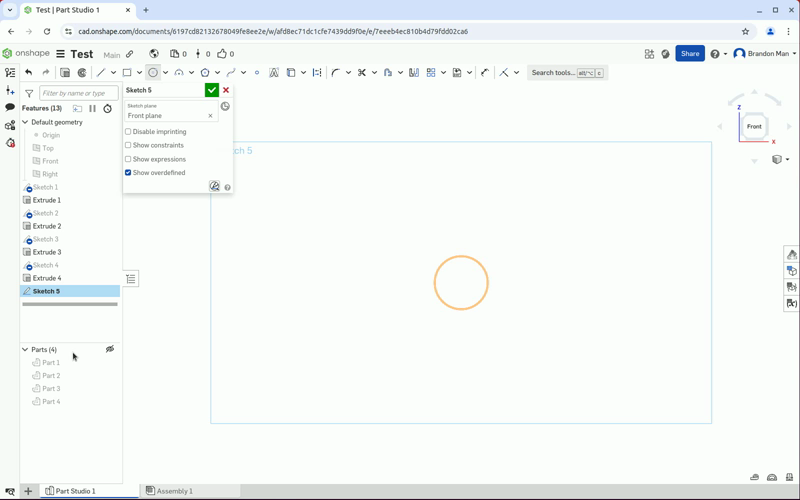
mouse_move(461, 282)
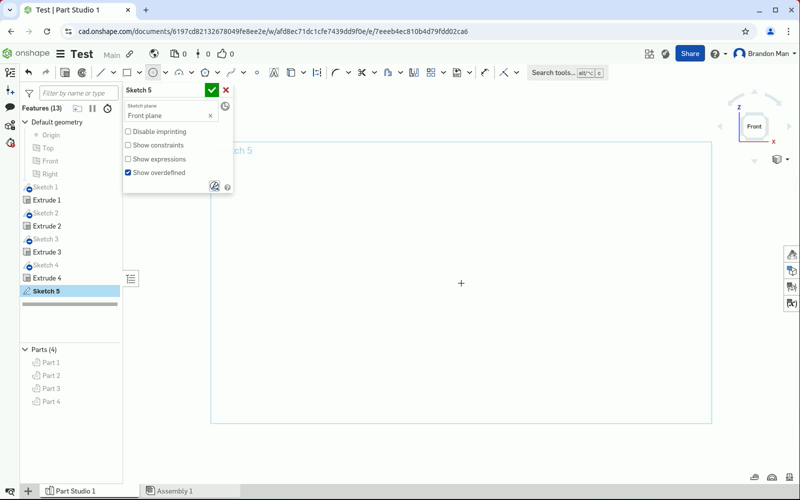
click(461, 282)
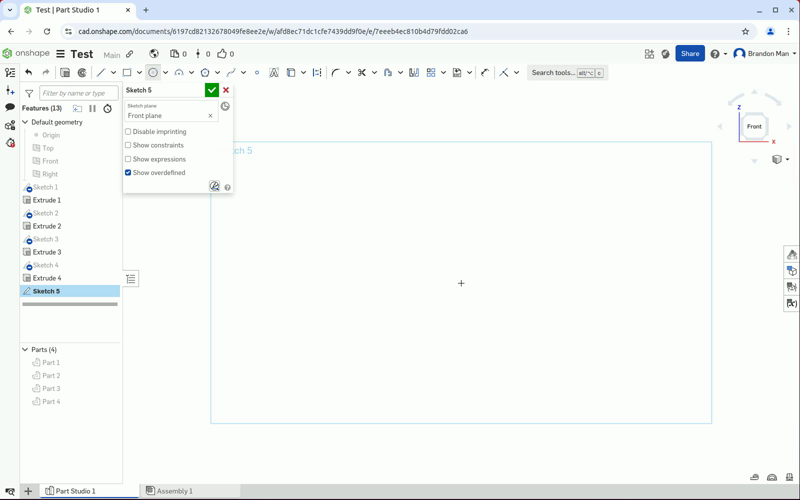
key_up(shift)
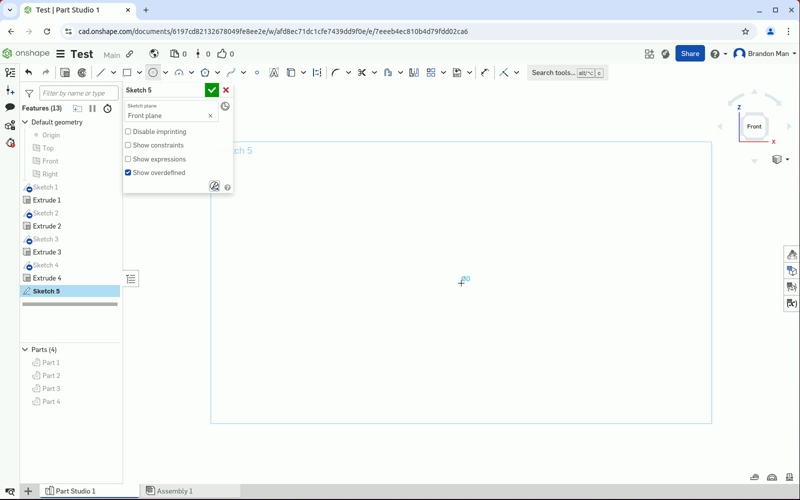
mouse_move(503, 282)
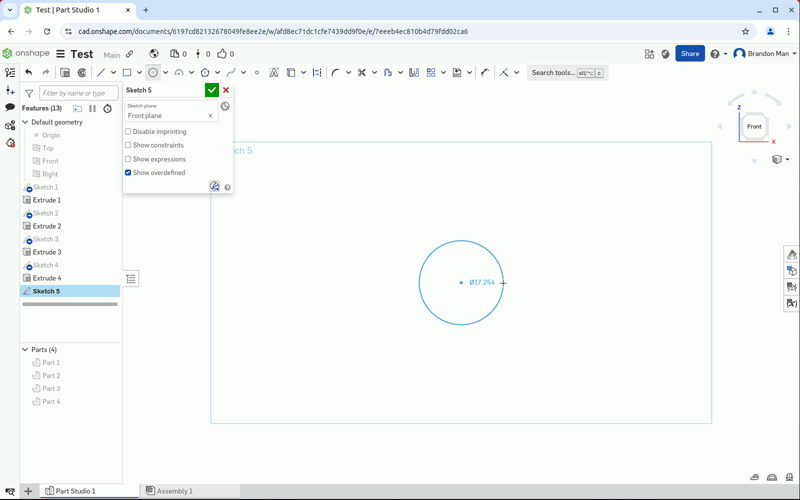
click(503, 282)
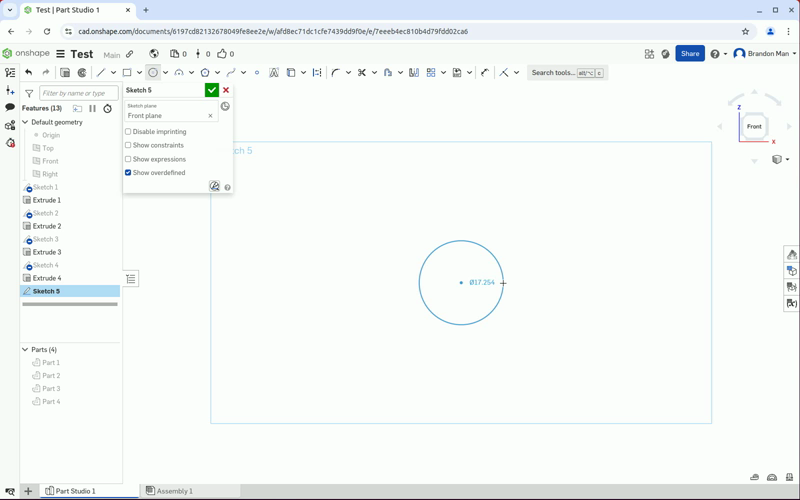
key(esc)
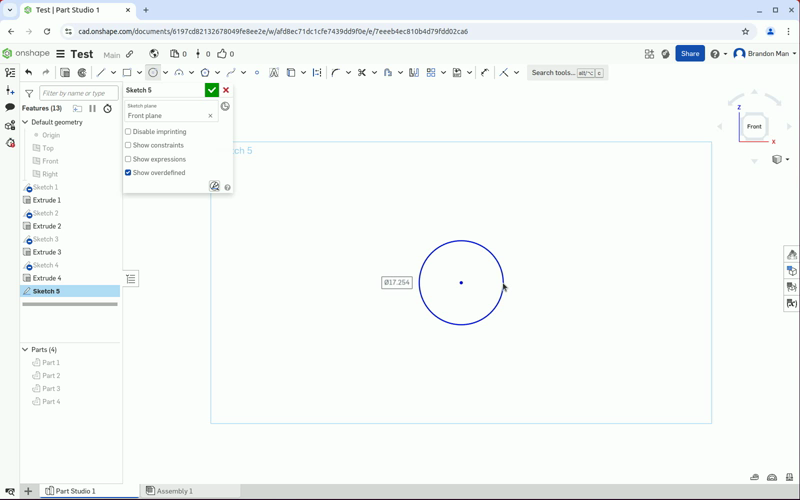
key(c)
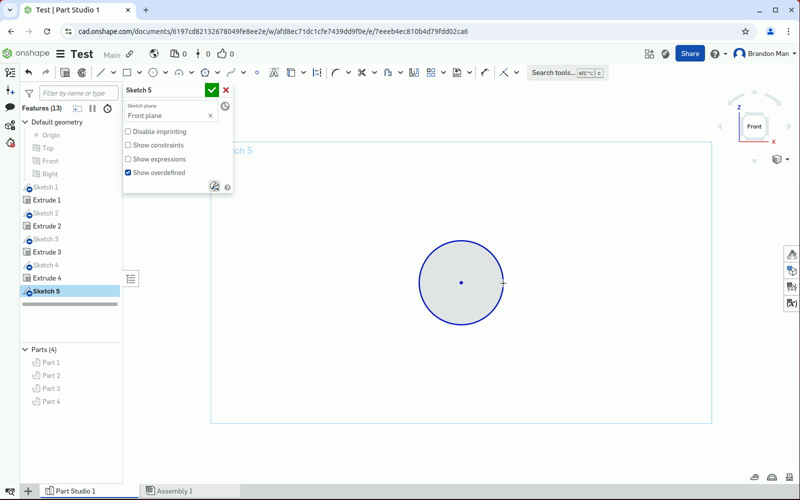
key_down(shift)
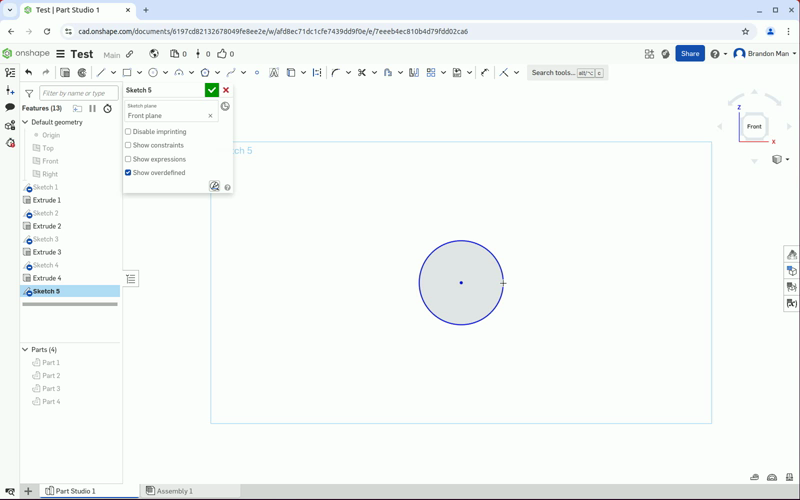
mouse_move(461, 282)
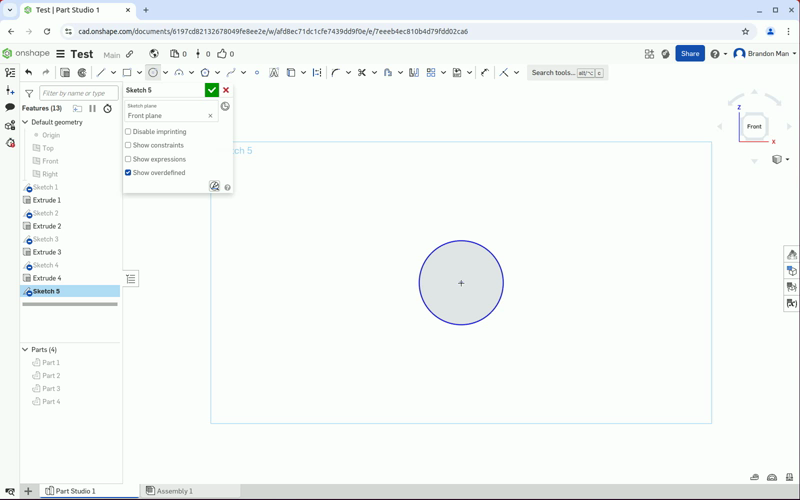
click(461, 282)
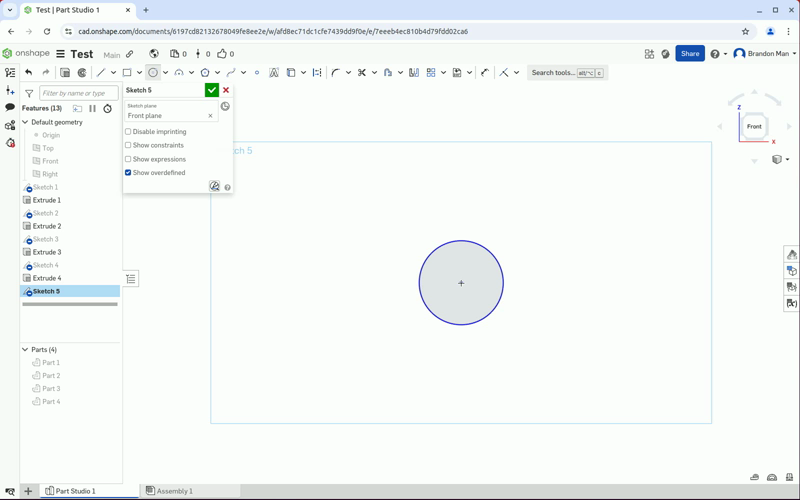
key_up(shift)
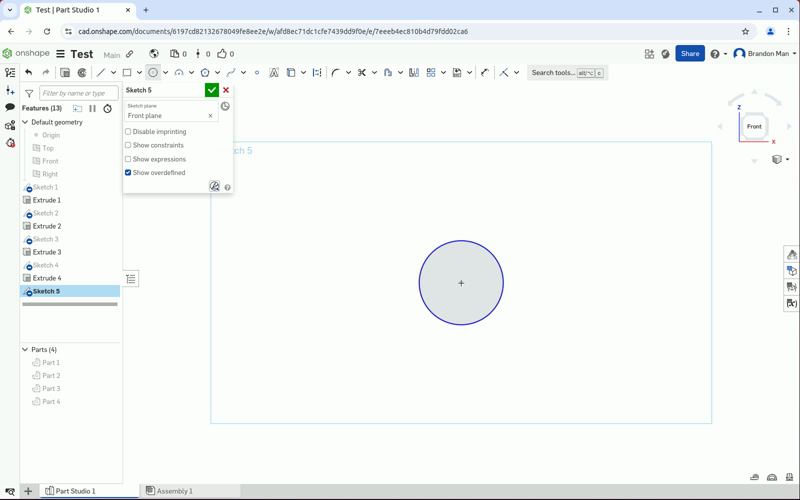
mouse_move(487, 282)
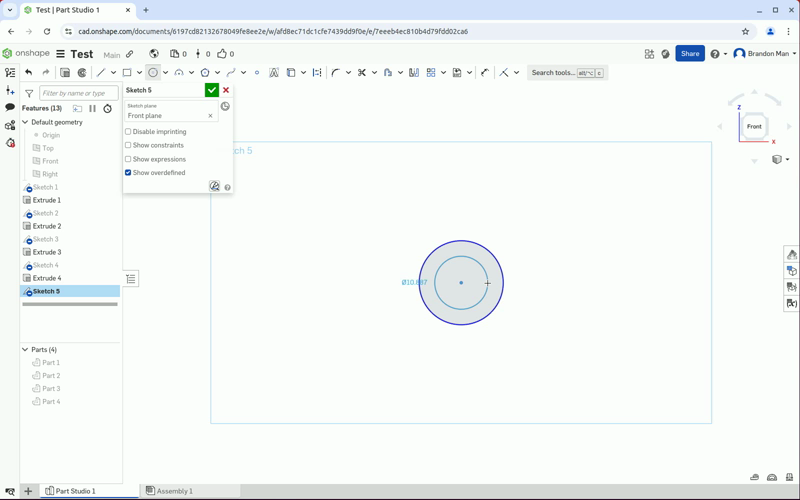
click(487, 282)
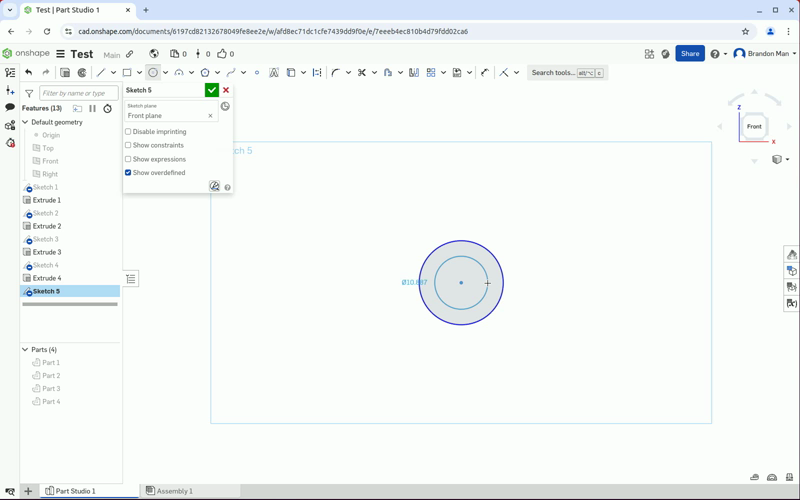
key(esc)
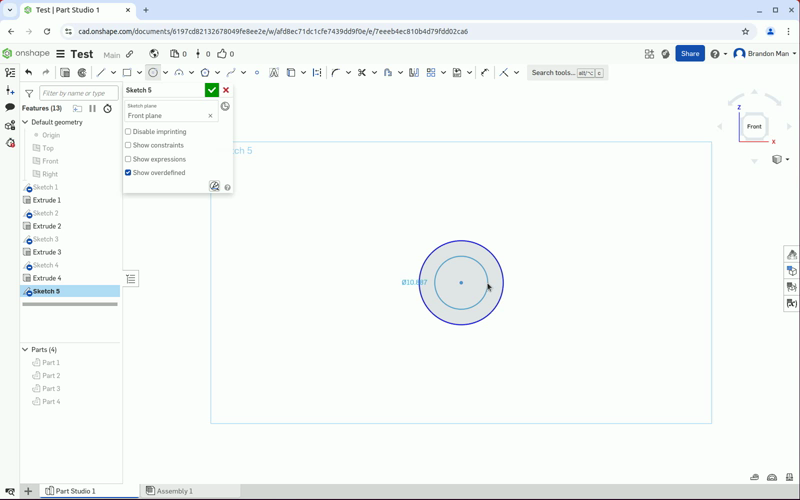
mouse_move(444, 315)
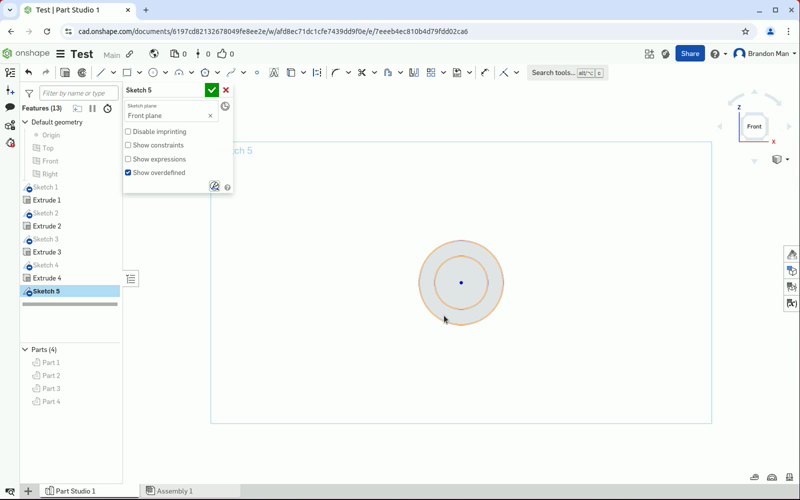
click(444, 315)
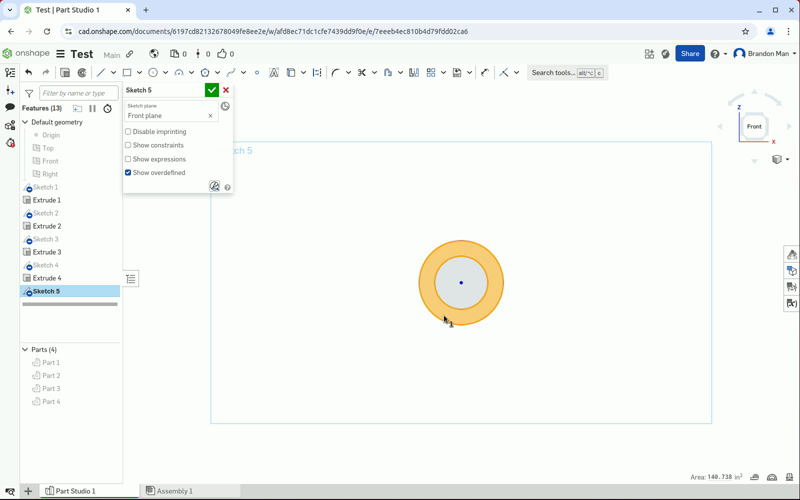
mouse_move(73, 352)
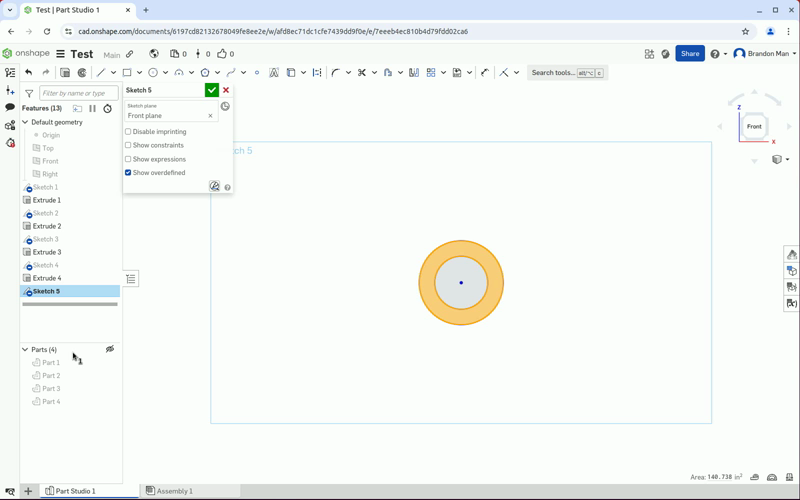
key(shift+y)
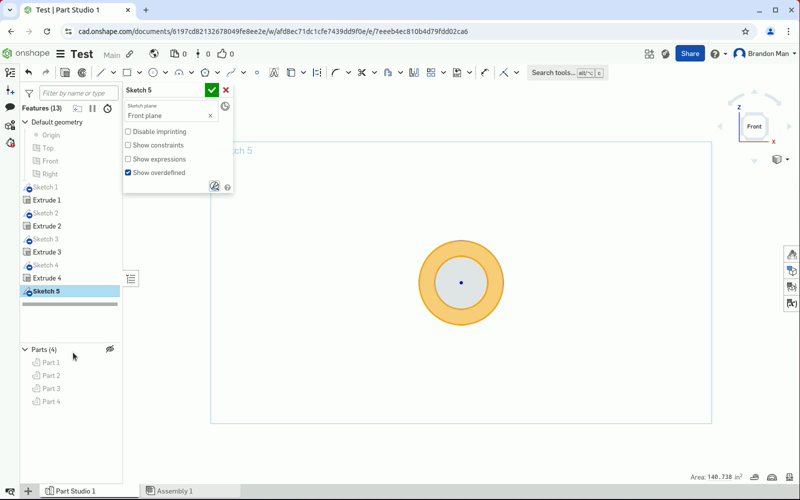
key(shift+e)
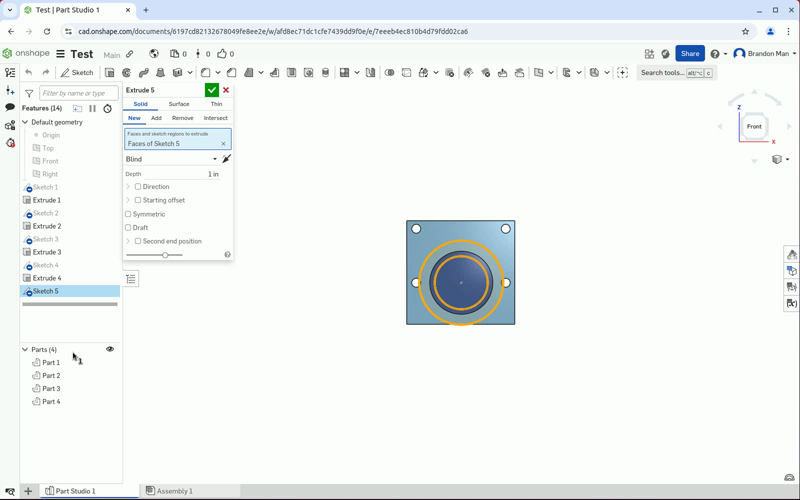
mouse_move(143, 106)
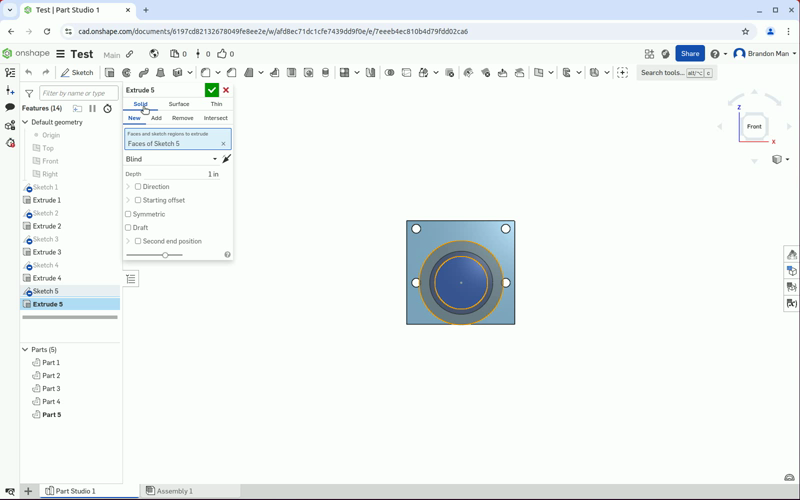
click(143, 106)
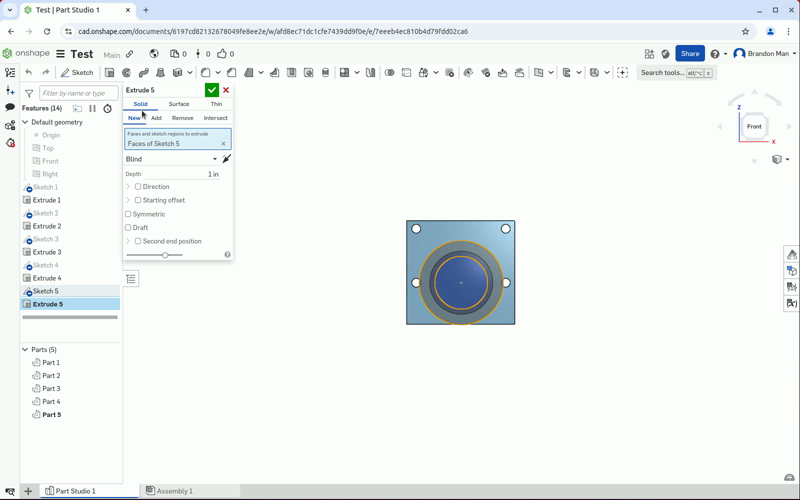
mouse_move(137, 120)
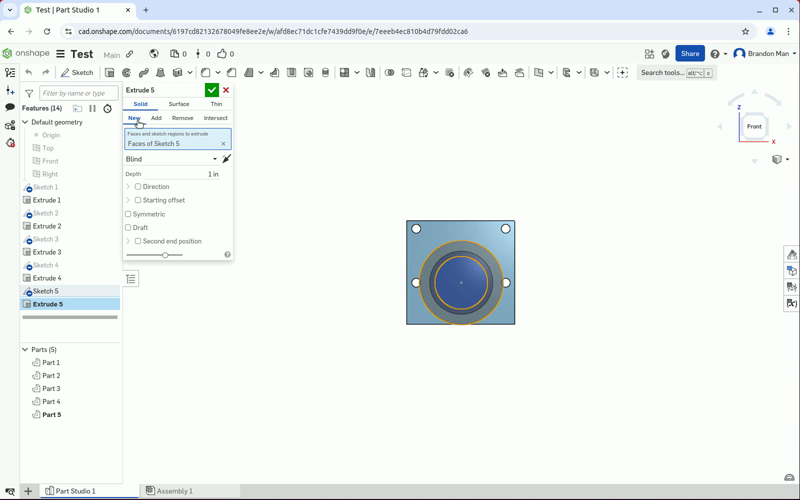
click(137, 120)
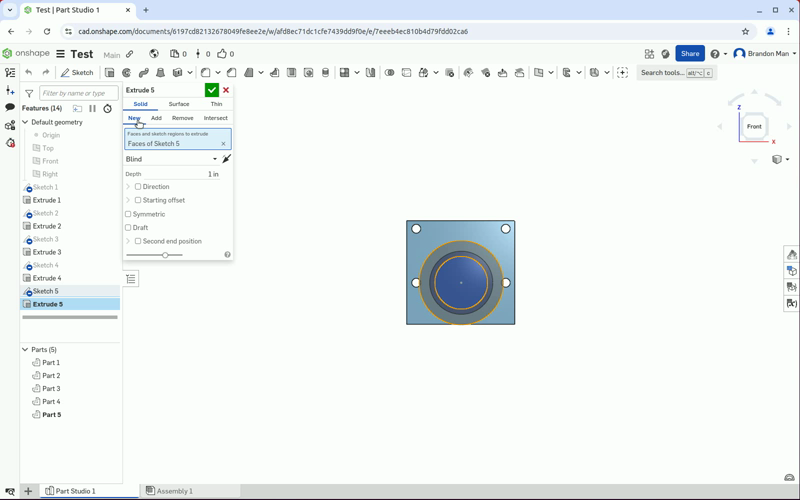
key(tab, 4)
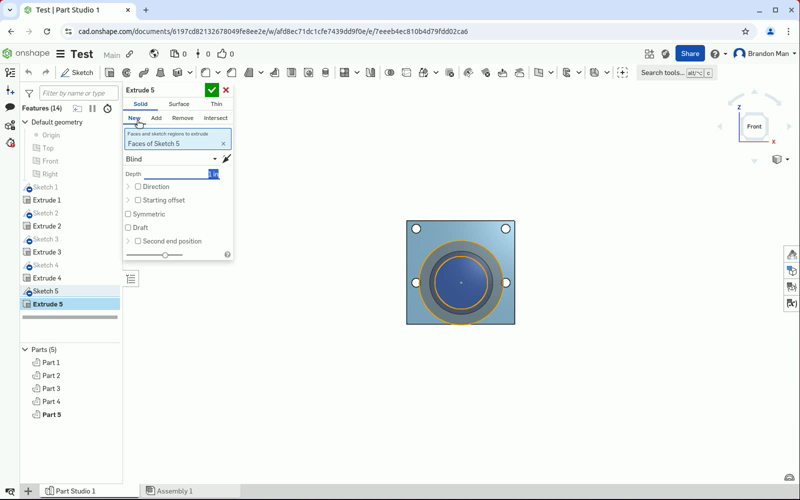
text(15.165)
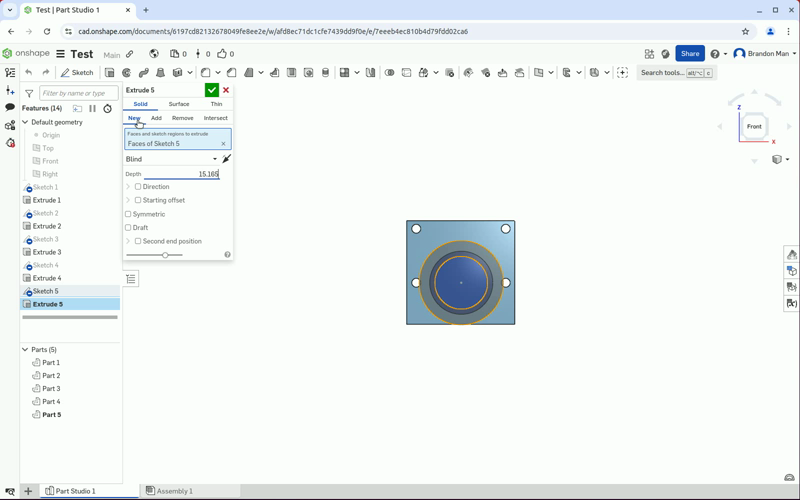
key(tab, 3)
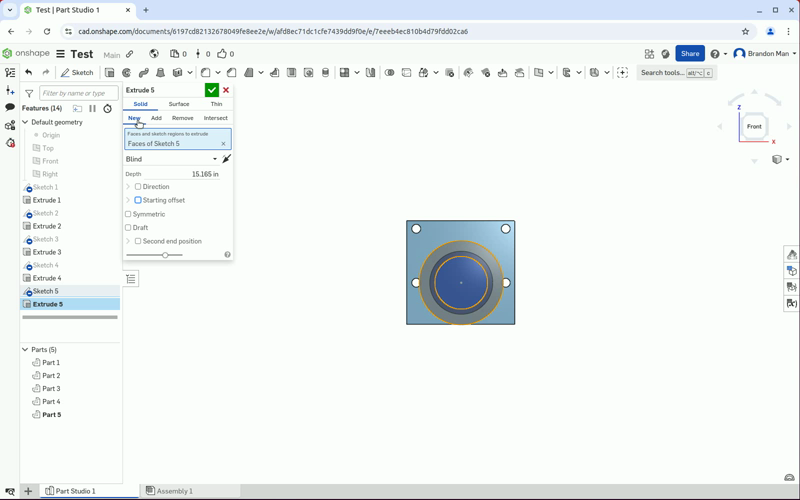
key(tab, 2)
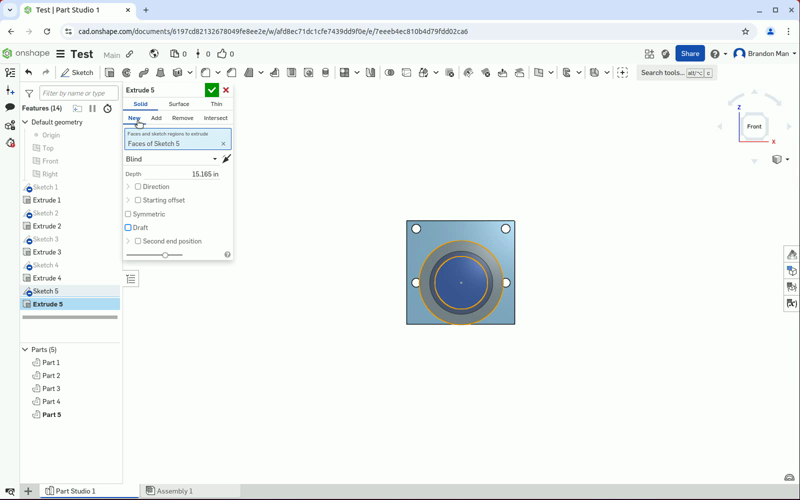
key(space)
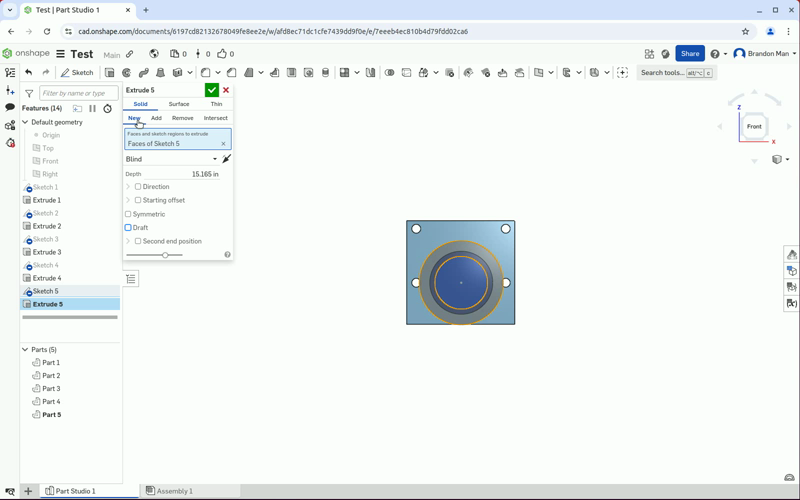
key(tab, 3)
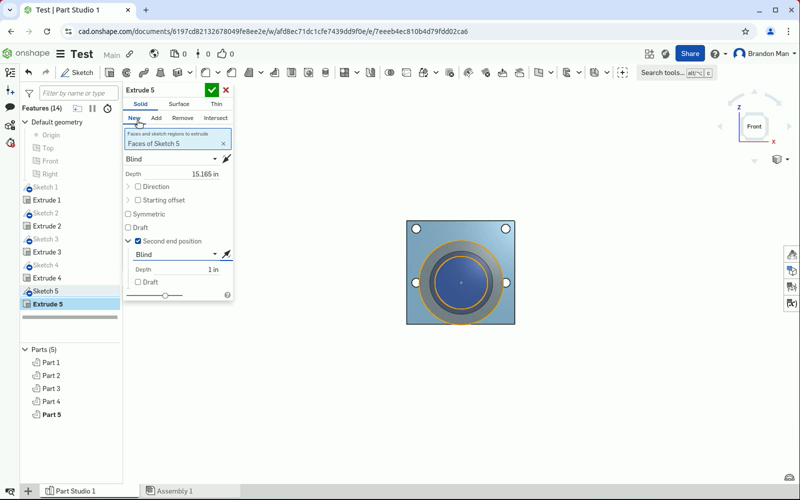
text(6.258)
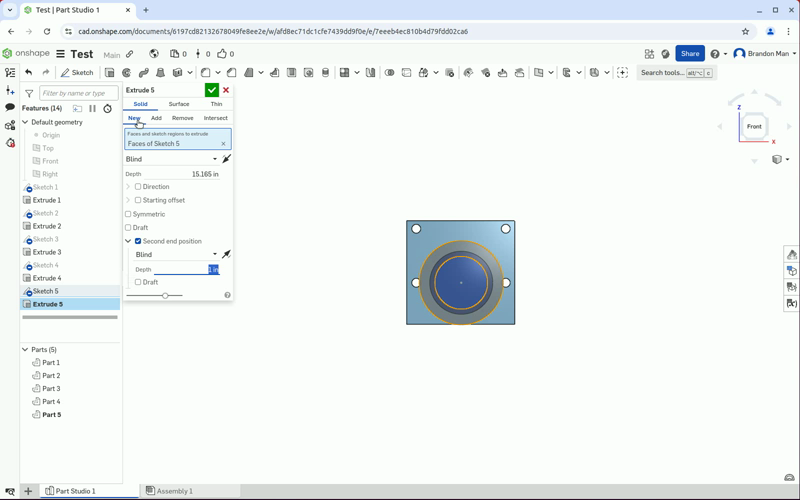
key(enter)
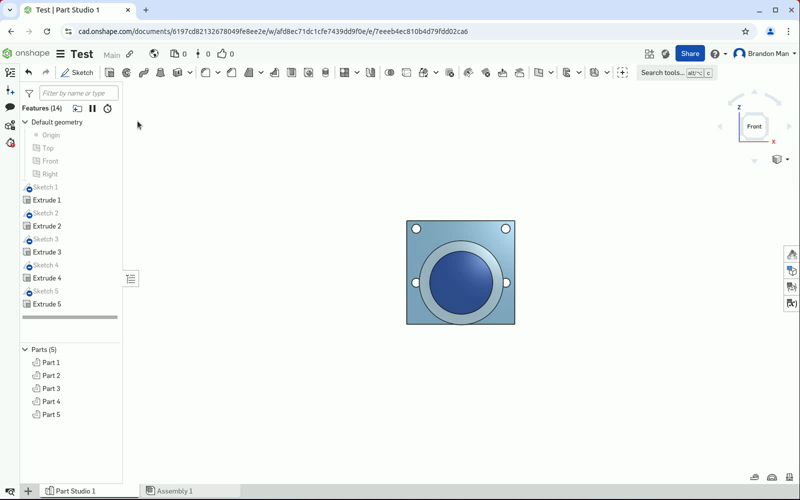
key(shift+h)
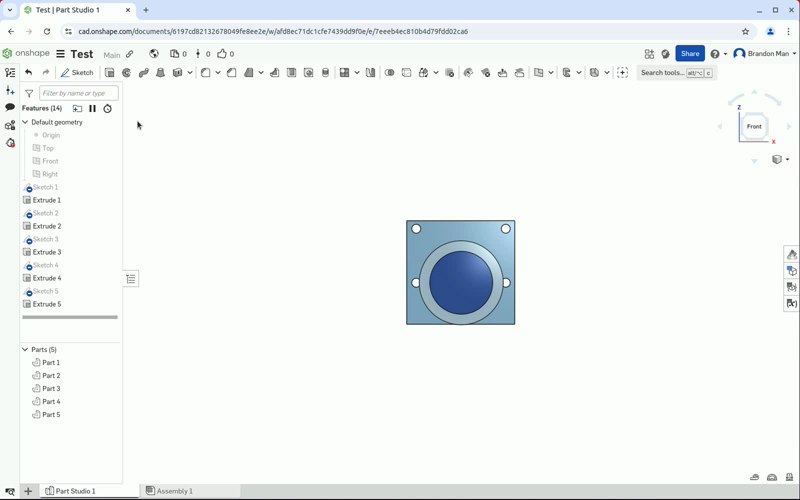
key(shift+h)
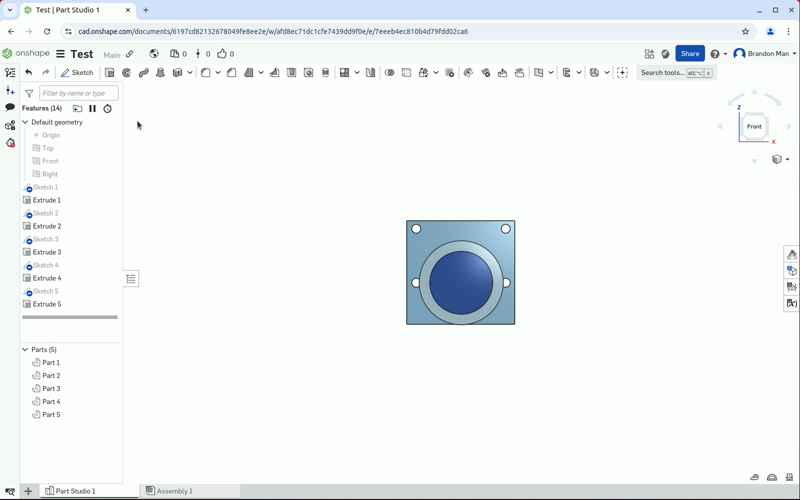
mouse_move(73, 189)
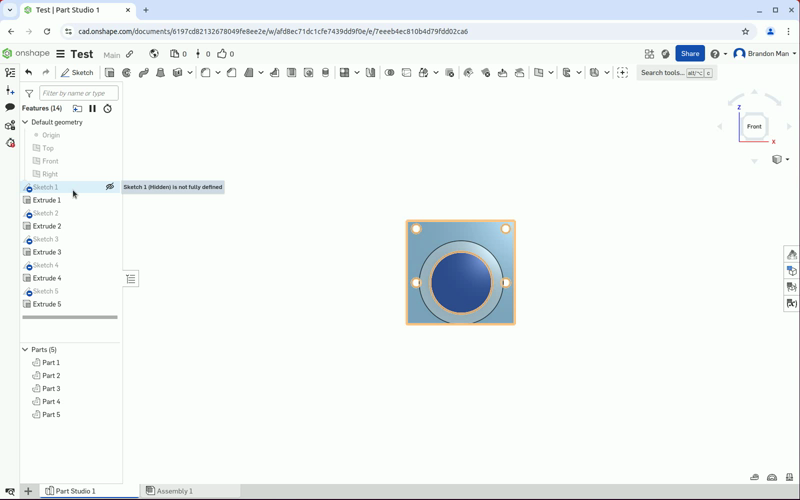
click(73, 189)
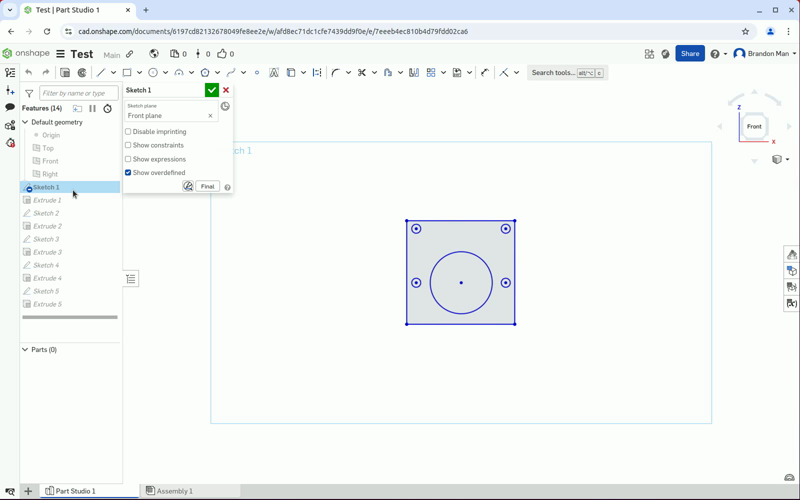
mouse_move(229, 92)
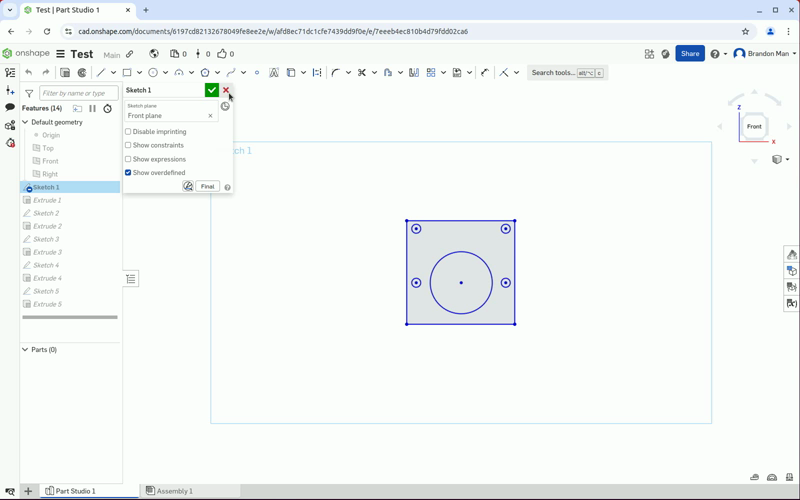
click(229, 92)
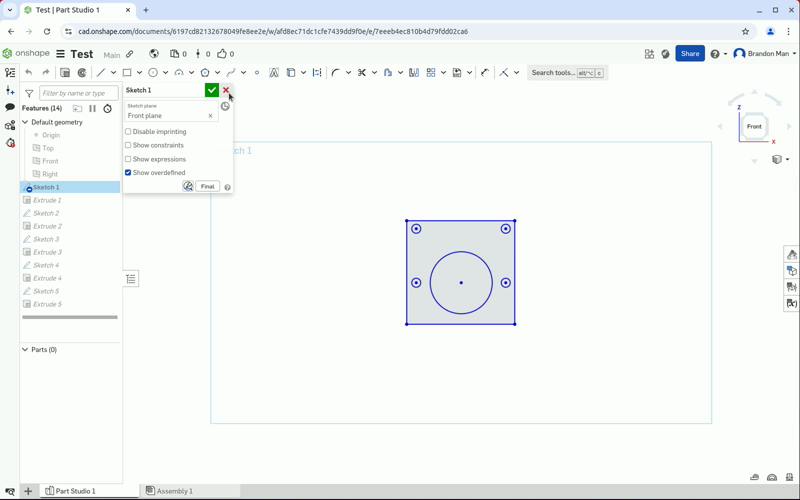
key(shift+s)
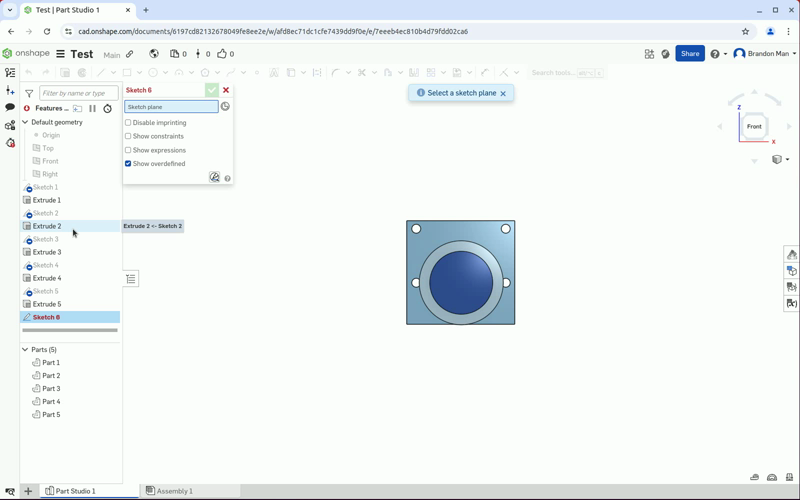
scroll(3)
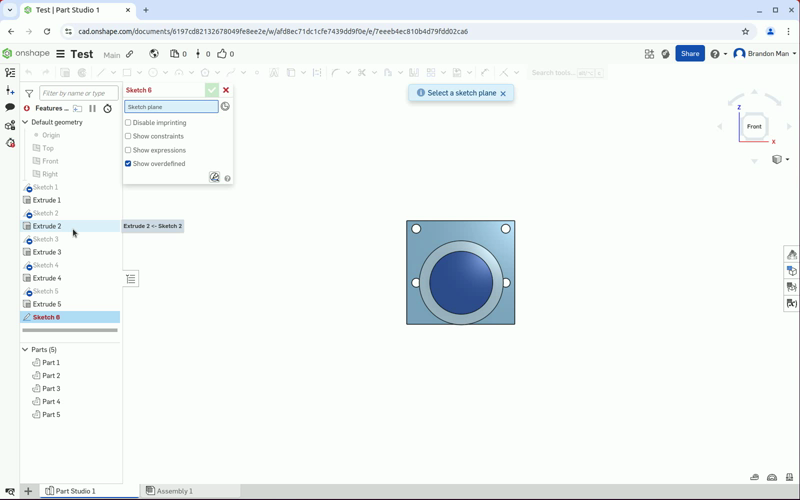
mouse_move(73, 163)
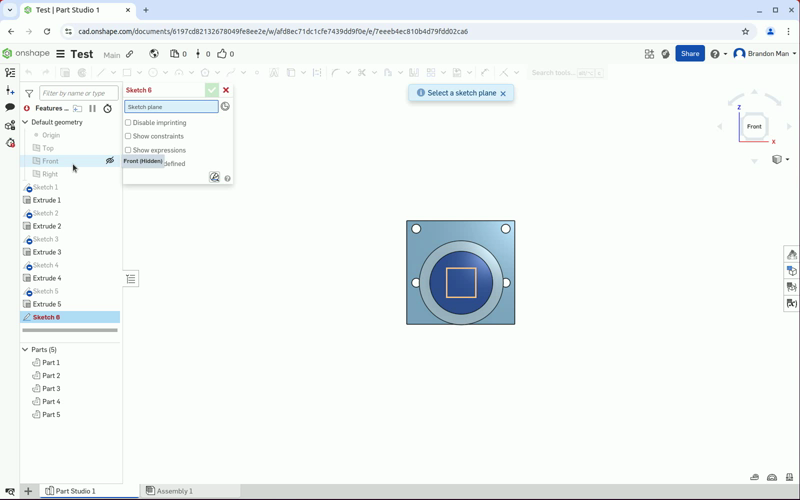
click(73, 163)
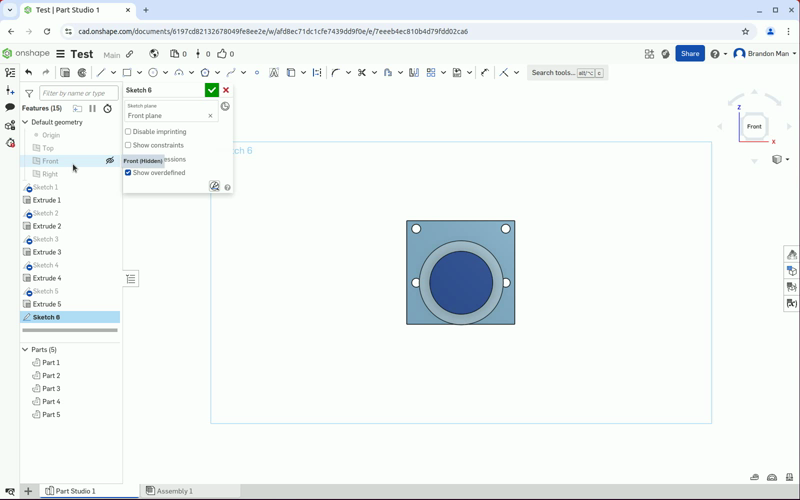
mouse_move(73, 352)
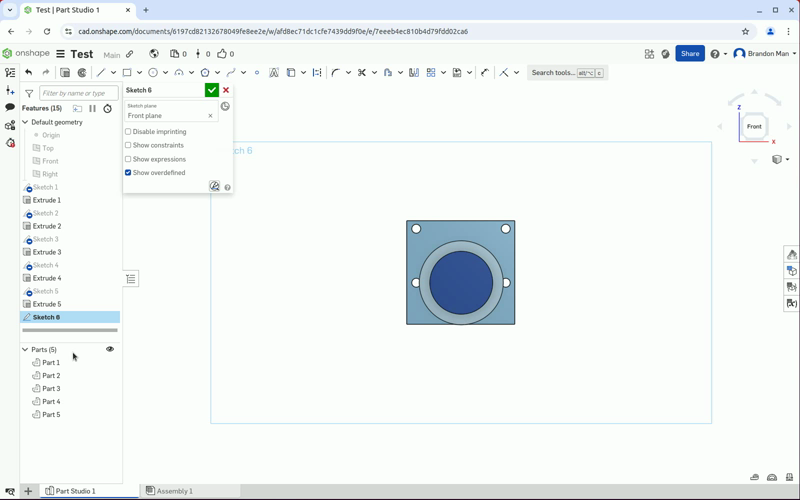
key(y)
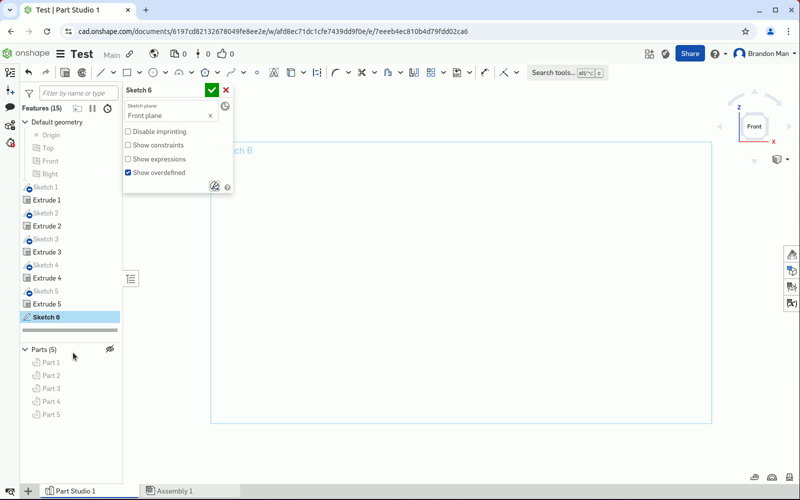
key(c)
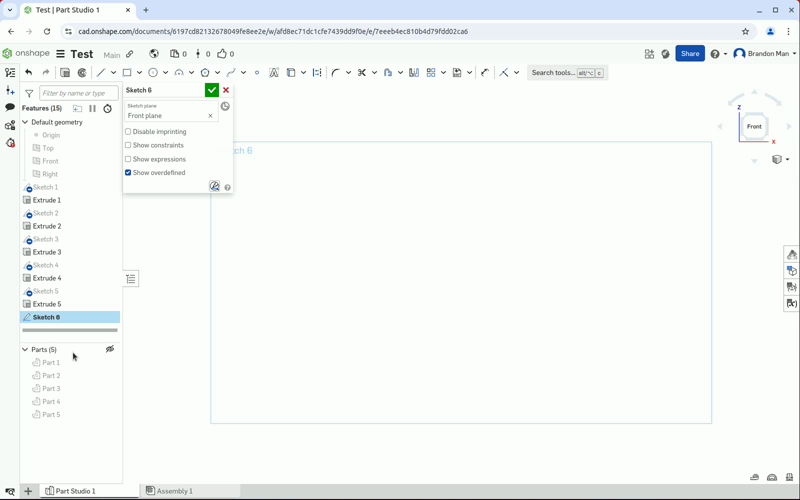
key_down(shift)
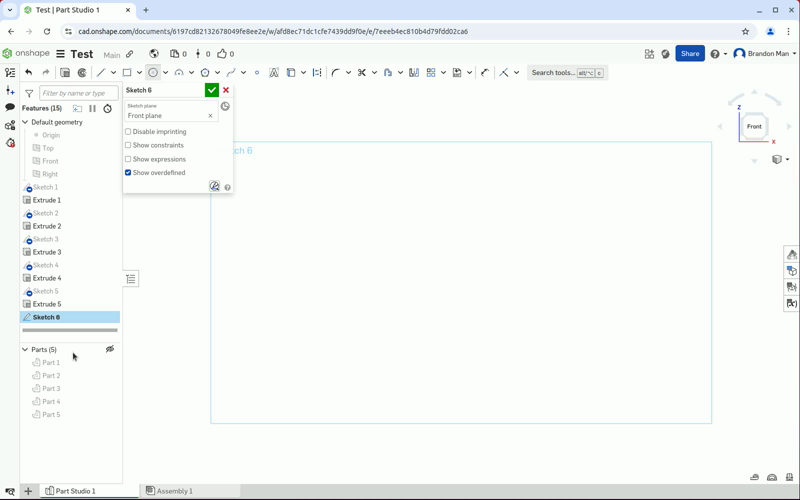
mouse_move(461, 282)
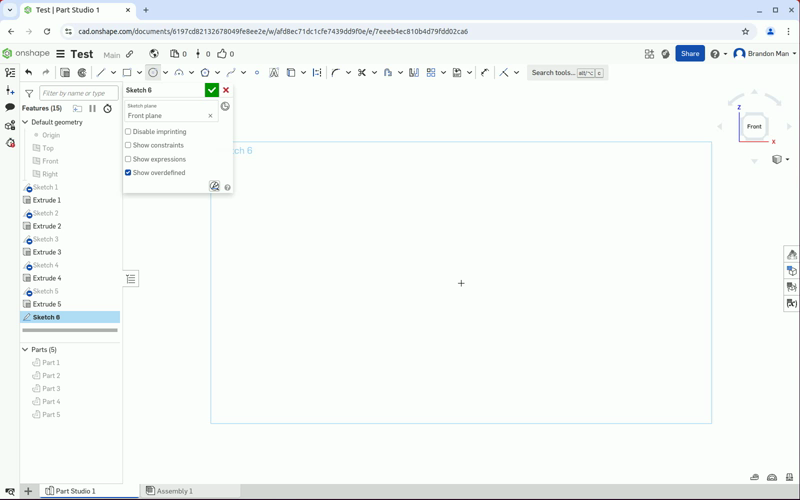
click(461, 282)
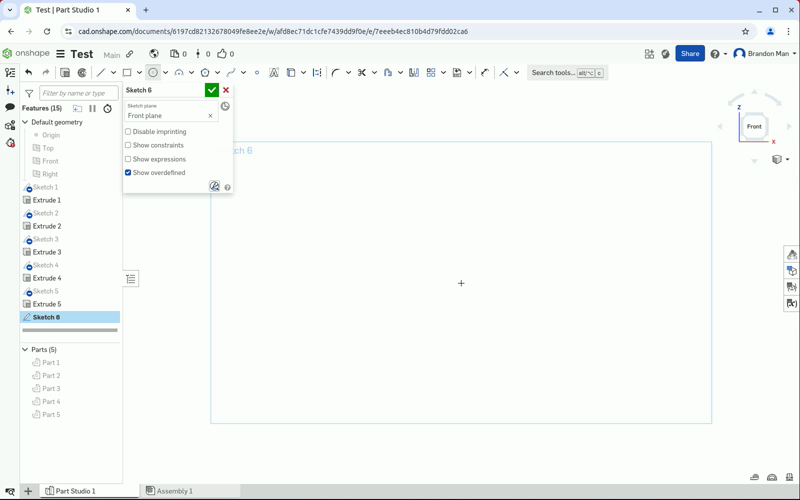
key_up(shift)
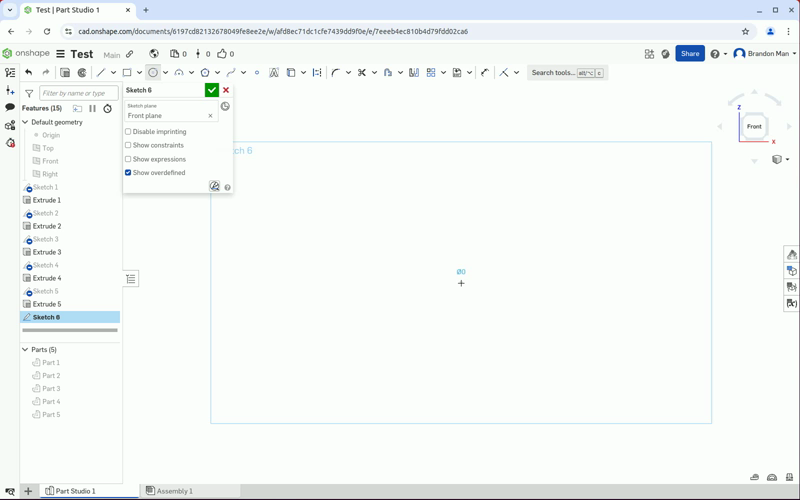
mouse_move(487, 282)
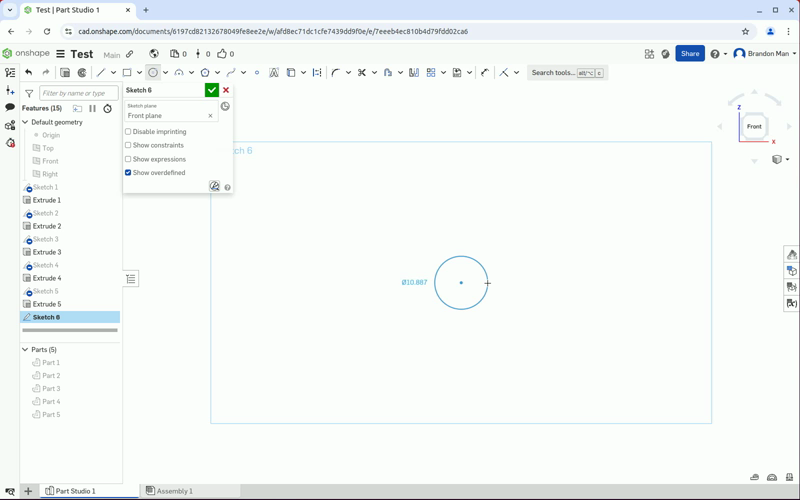
click(487, 282)
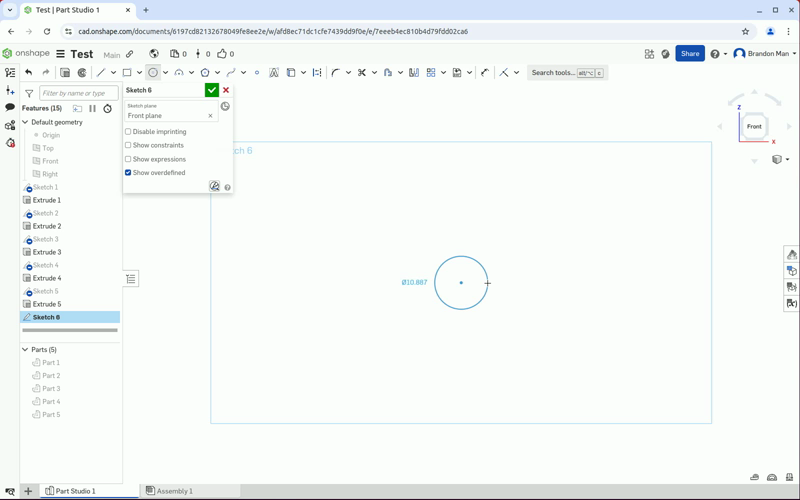
key(esc)
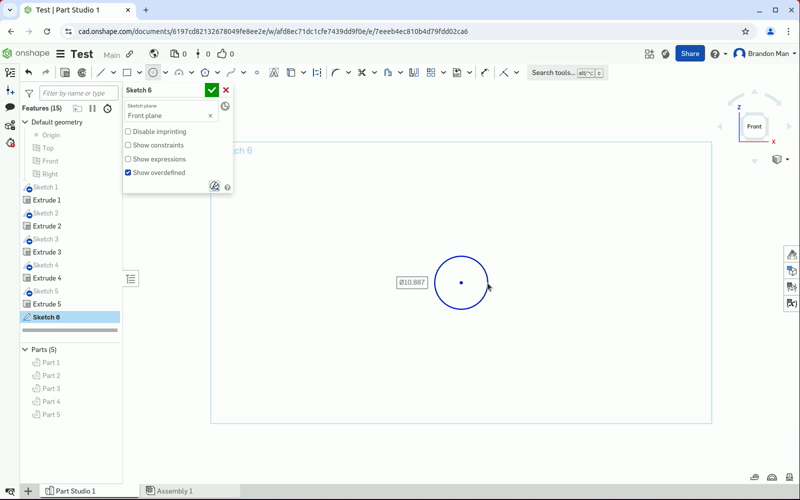
mouse_move(454, 261)
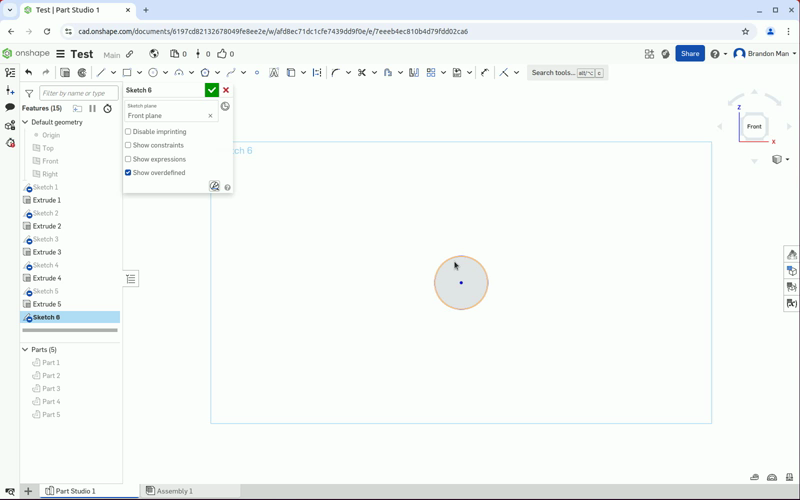
click(454, 261)
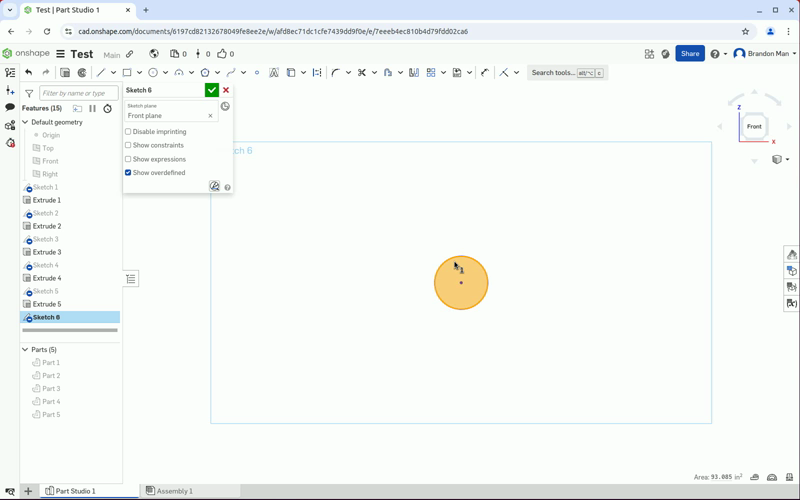
mouse_move(73, 352)
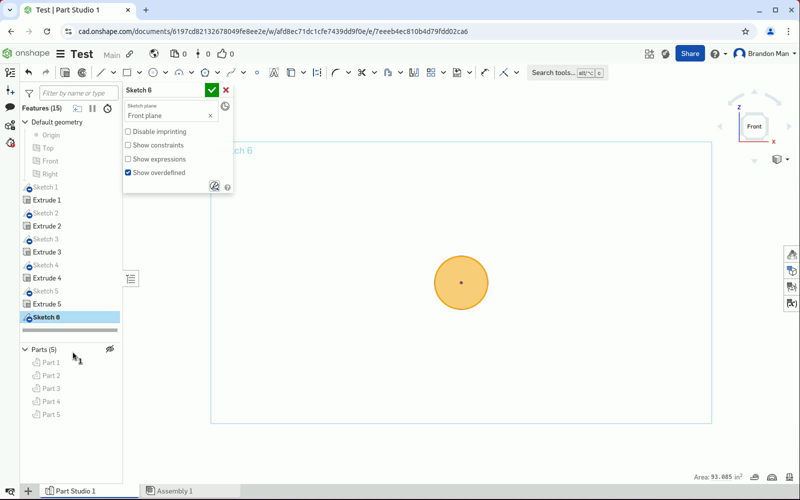
key(shift+y)
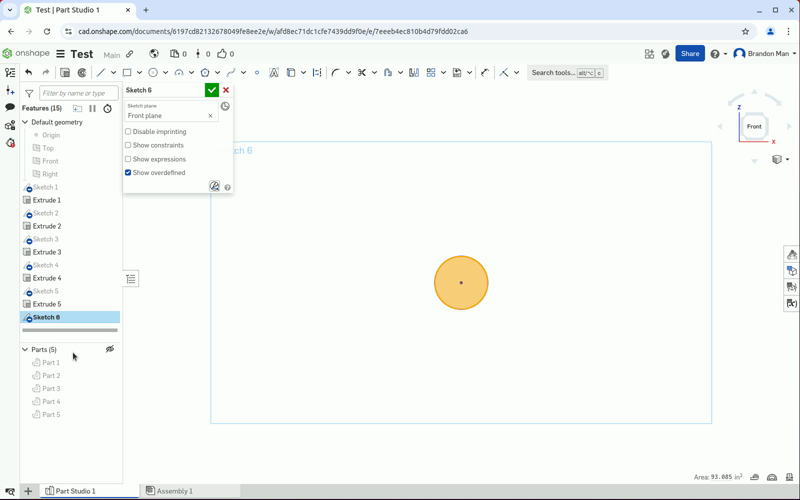
key(shift+e)
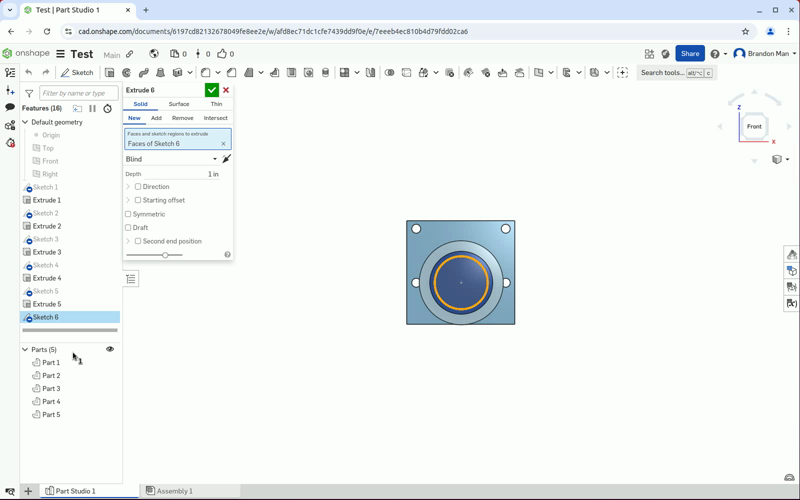
mouse_move(143, 106)
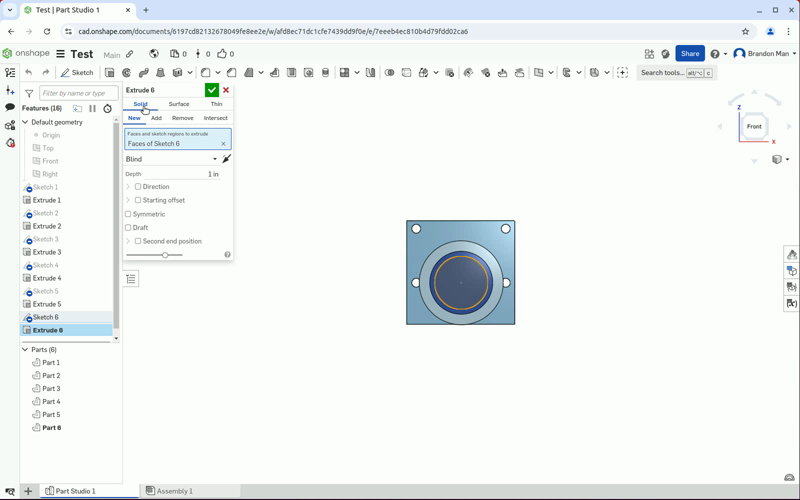
click(143, 106)
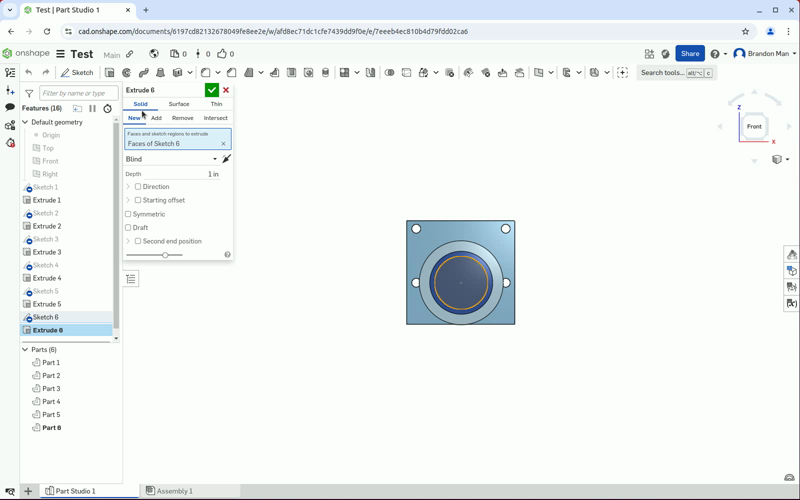
mouse_move(137, 120)
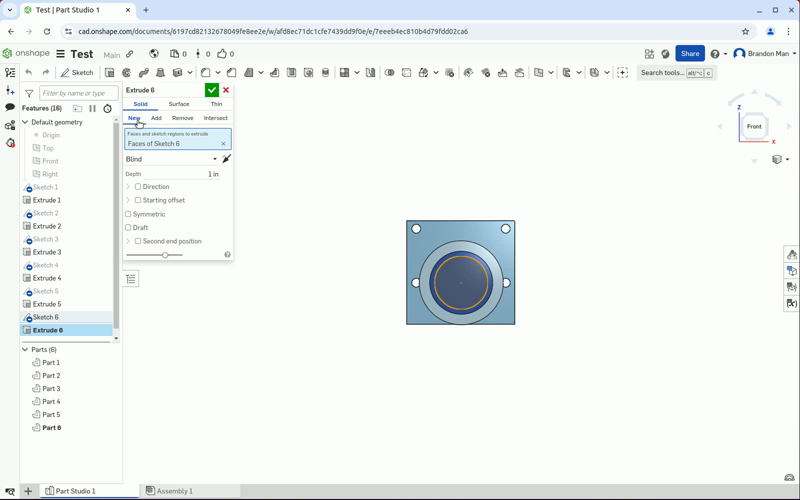
click(137, 120)
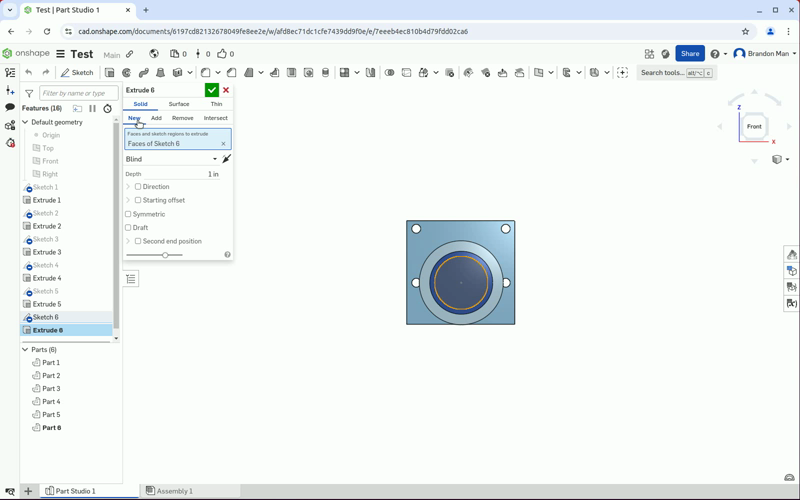
key(tab, 4)
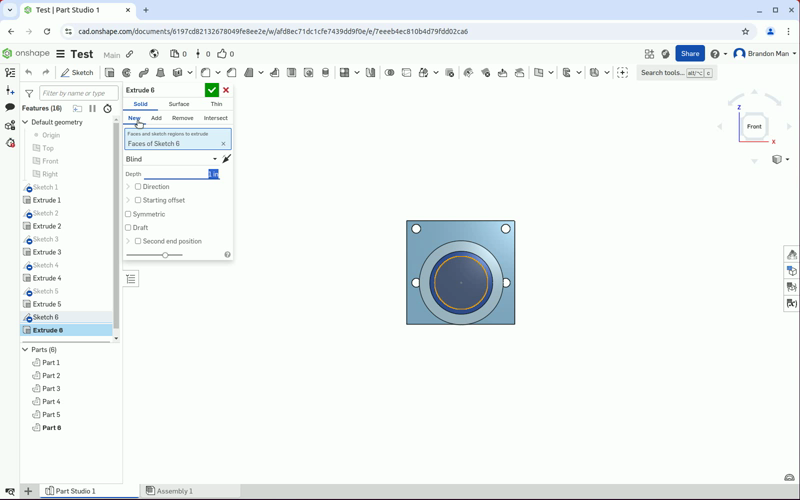
text(15.165)
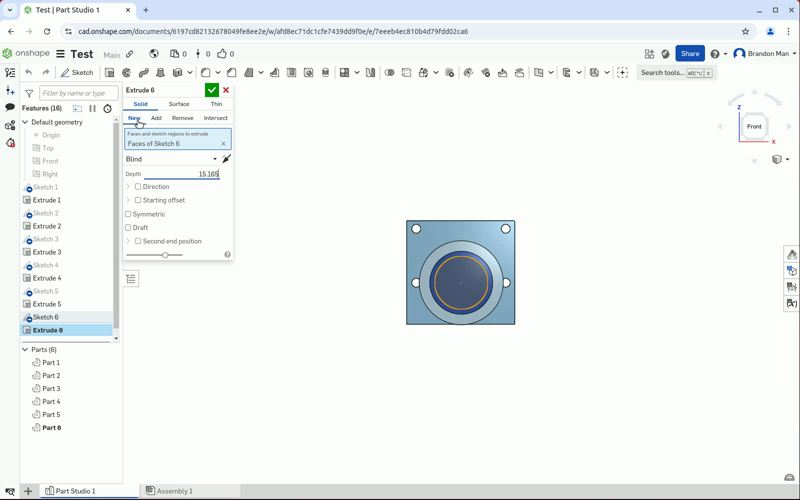
key(tab, 3)
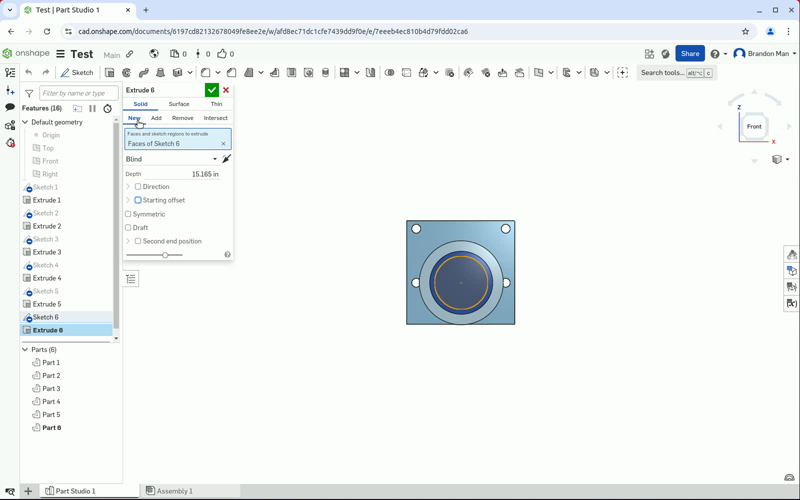
key(tab, 2)
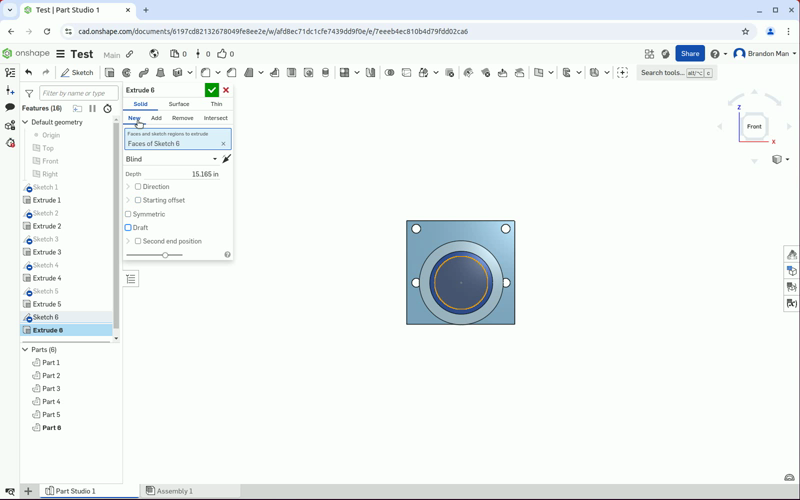
key(space)
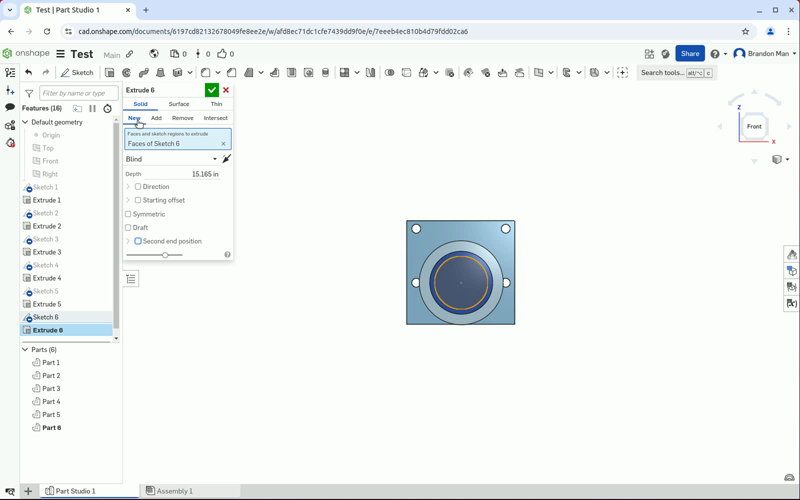
key(tab, 3)
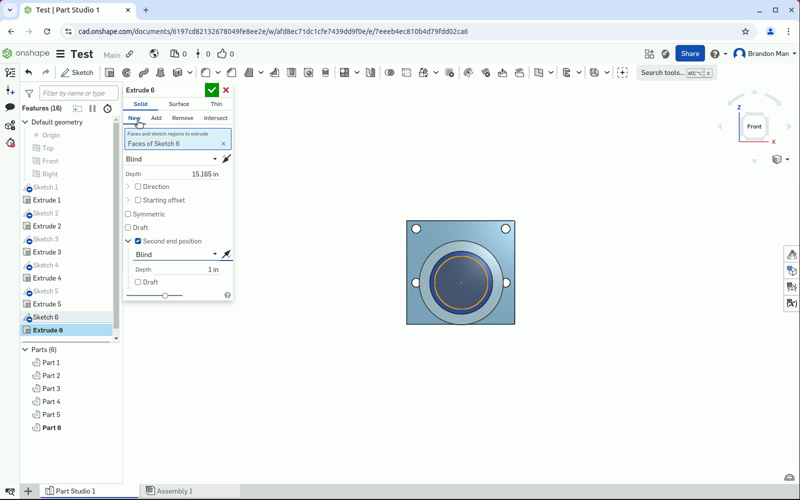
text(6.258)
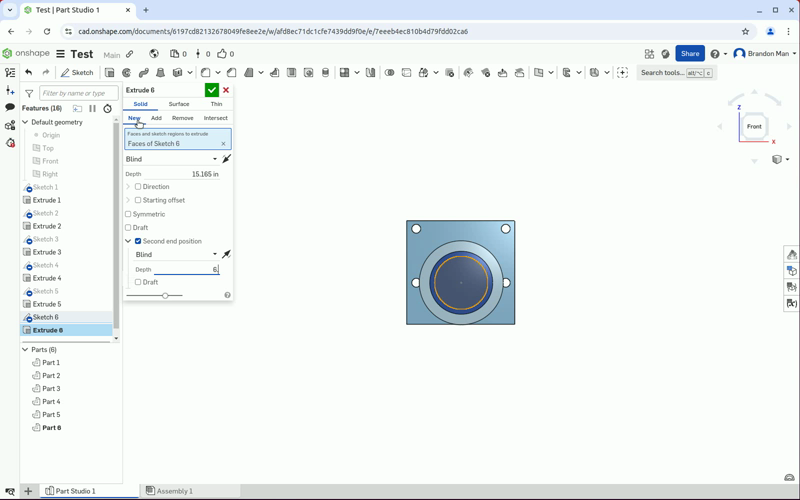
key(enter)
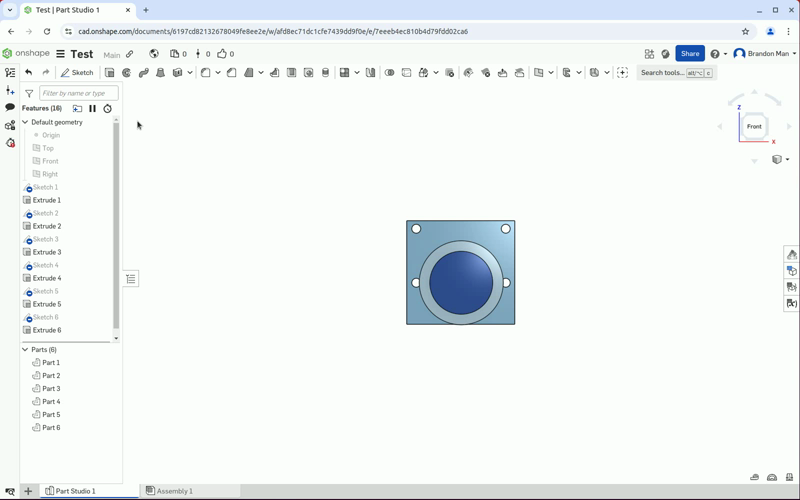
key(shift+h)
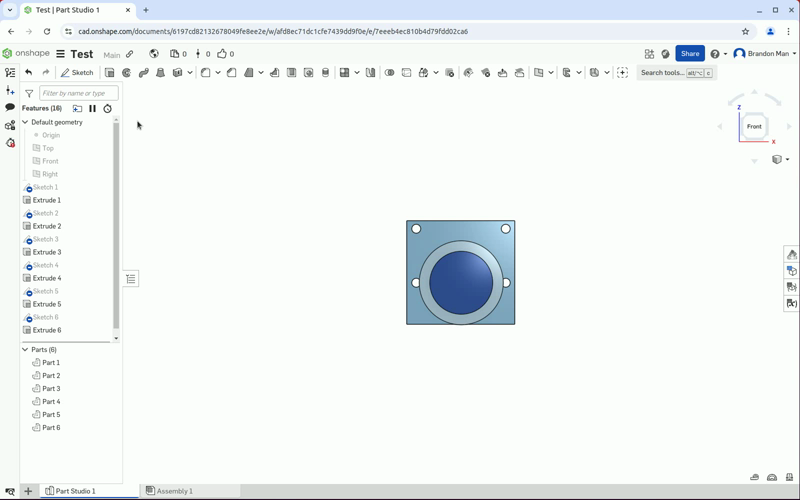
key(shift+h)
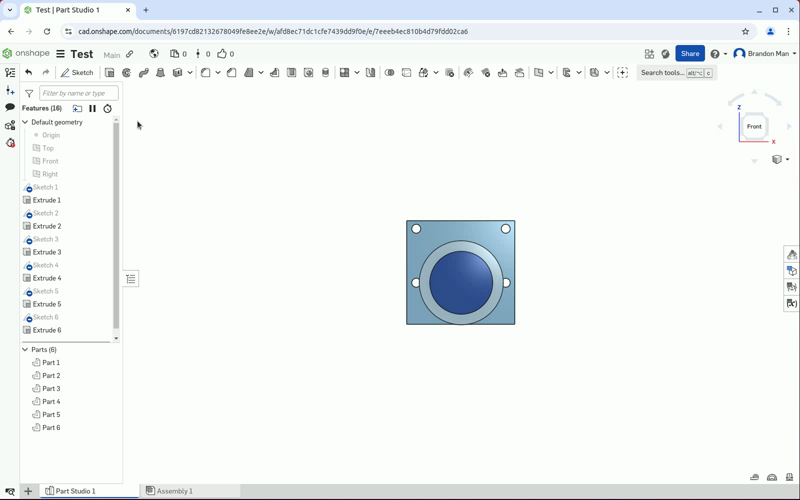
mouse_move(69, 189)
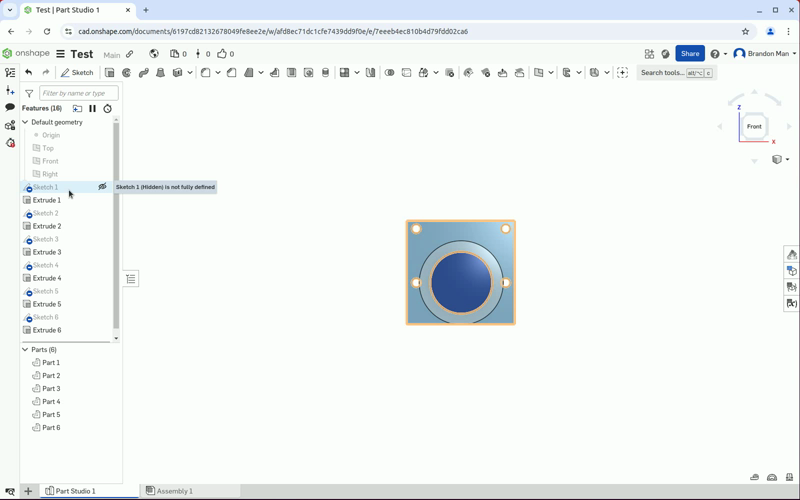
click(69, 189)
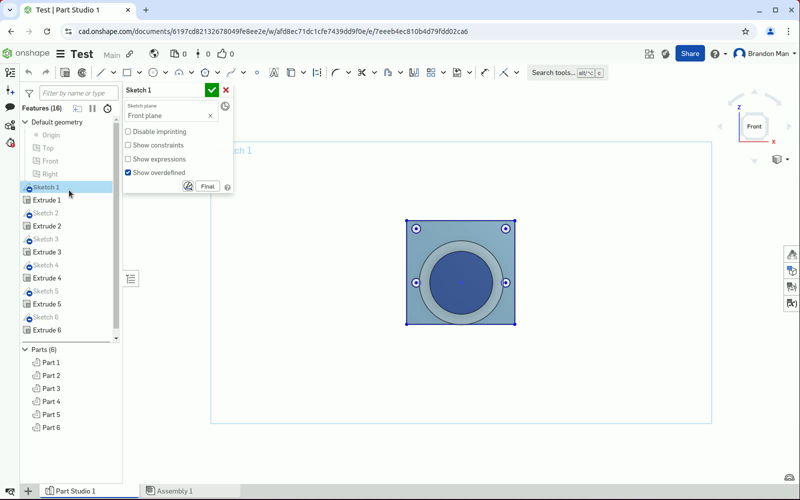
mouse_move(229, 92)
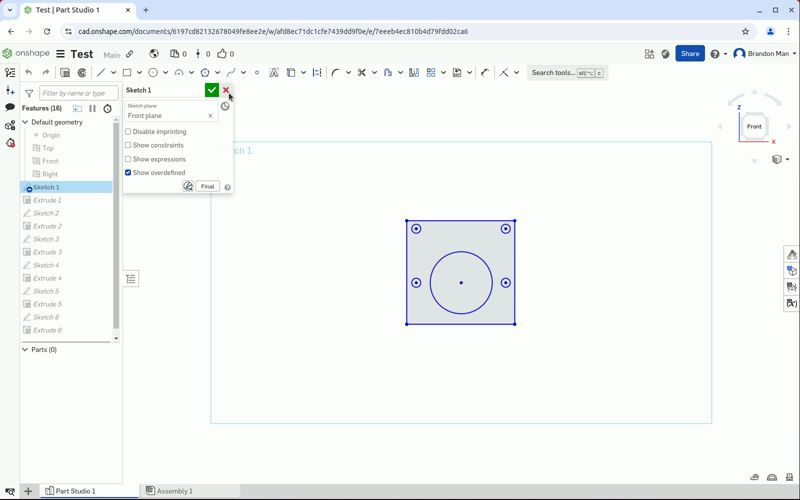
click(229, 92)
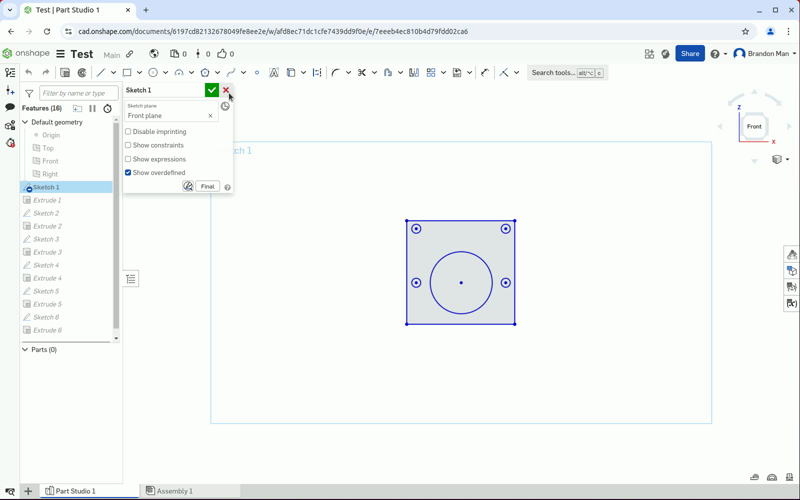
key(shift+s)
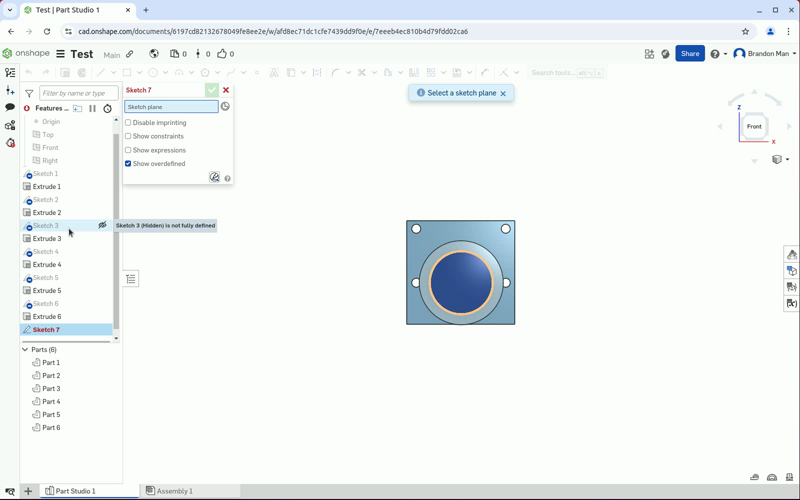
scroll(3)
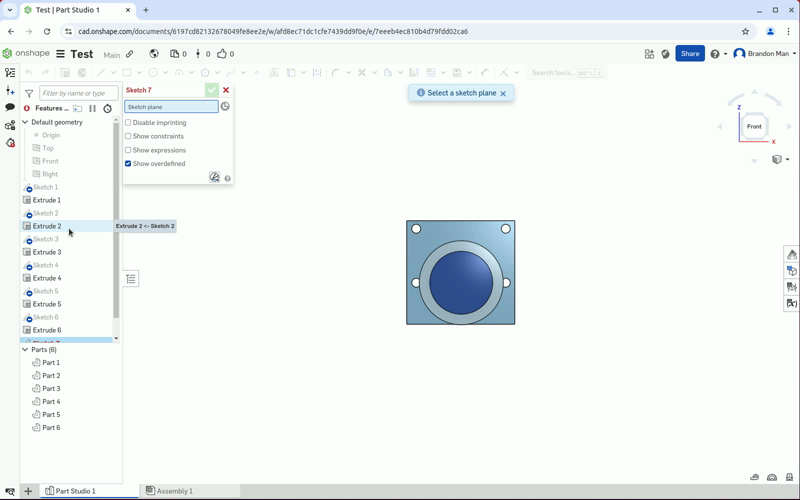
mouse_move(69, 163)
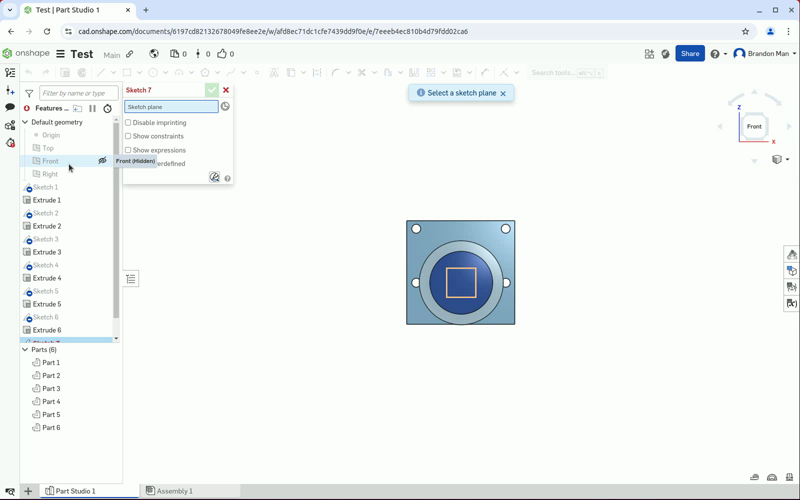
click(69, 163)
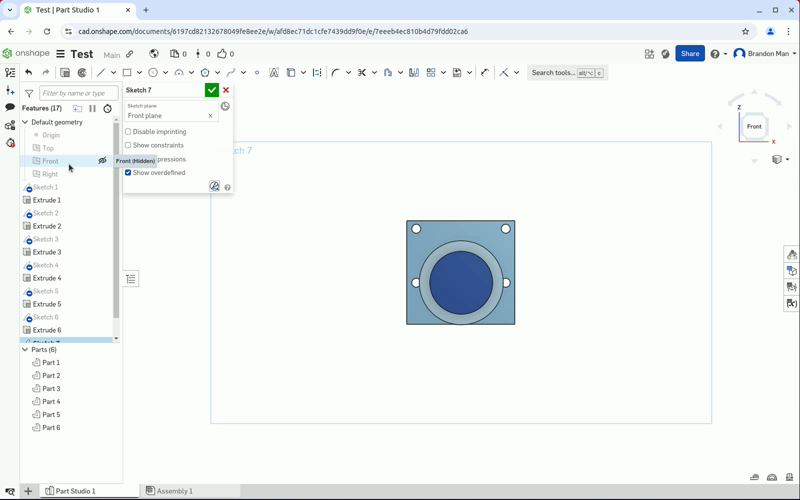
mouse_move(73, 352)
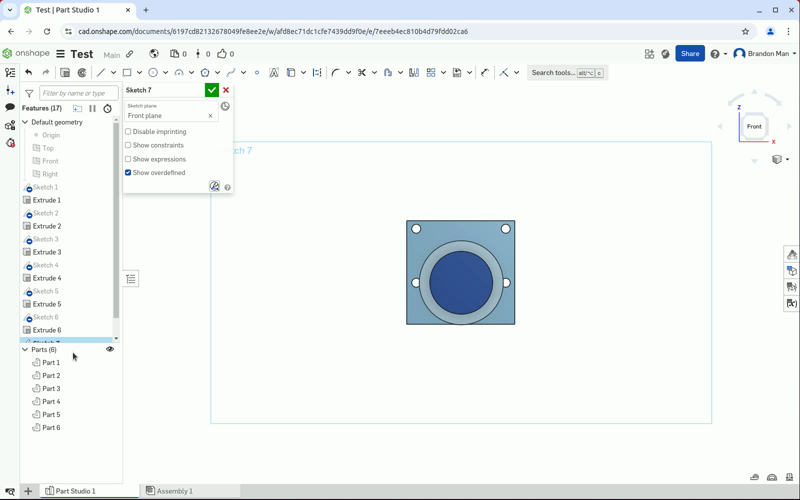
key(y)
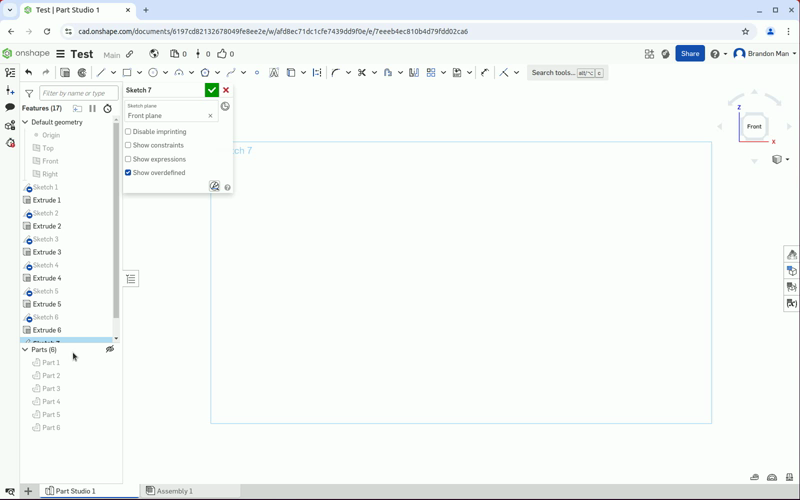
key(c)
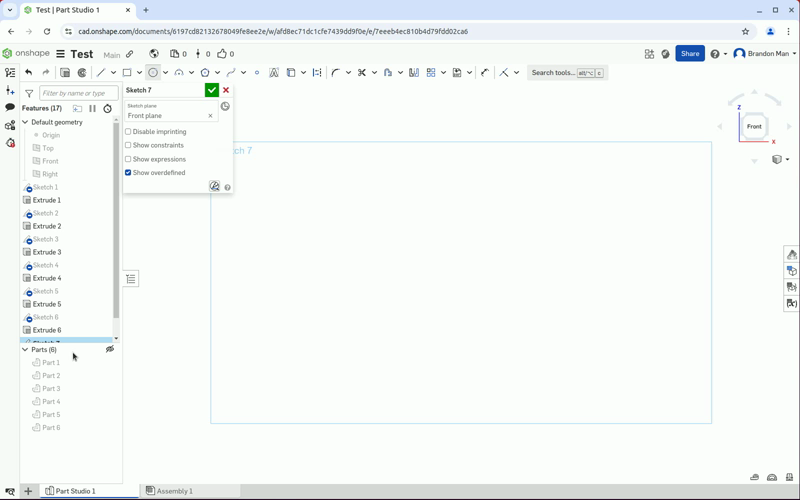
key_down(shift)
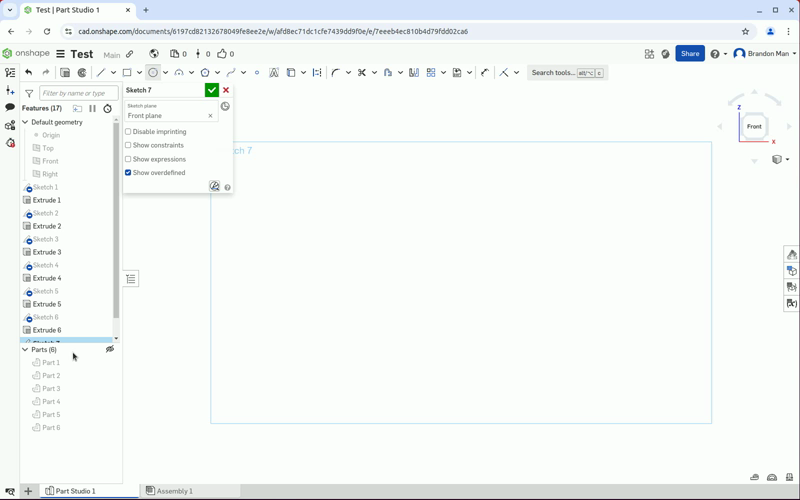
mouse_move(461, 282)
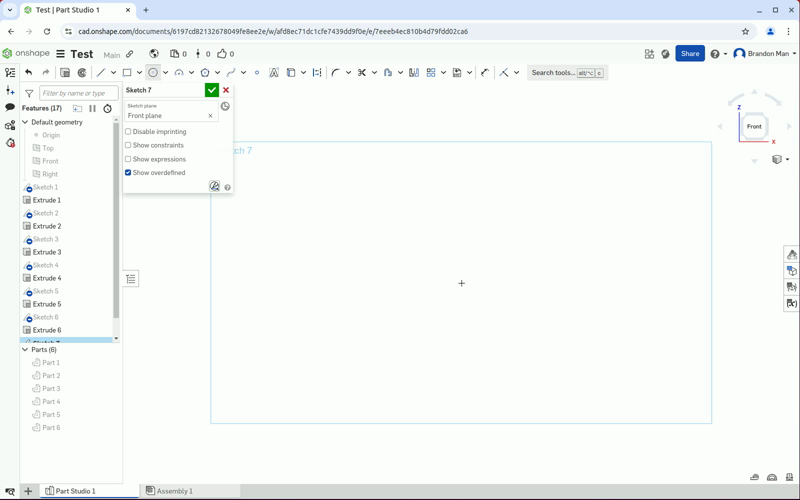
click(461, 282)
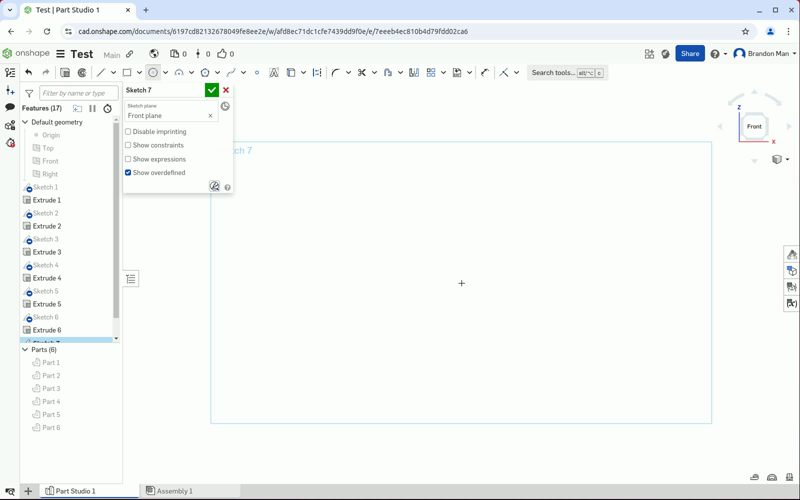
key_up(shift)
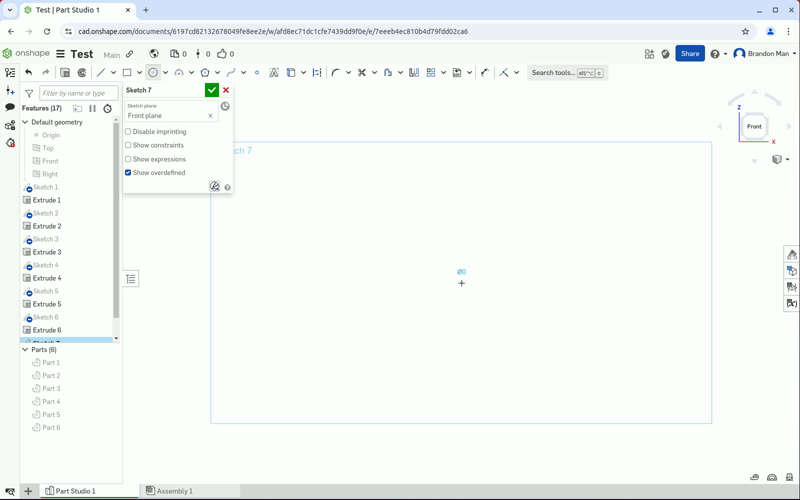
mouse_move(514, 282)
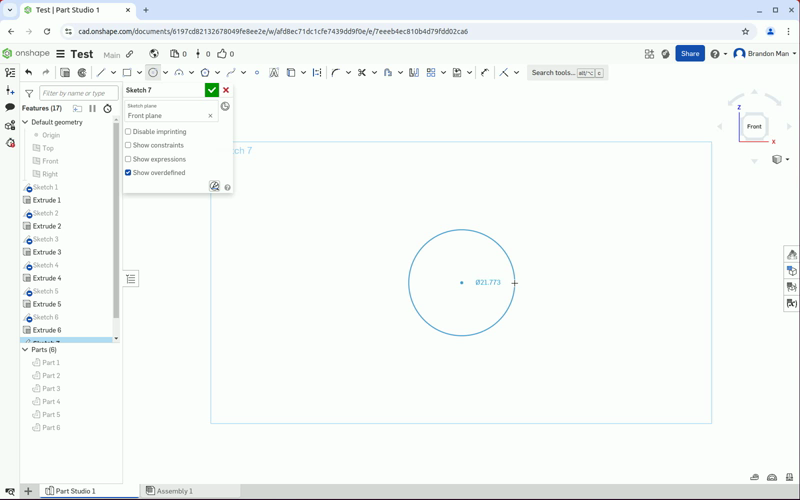
click(514, 282)
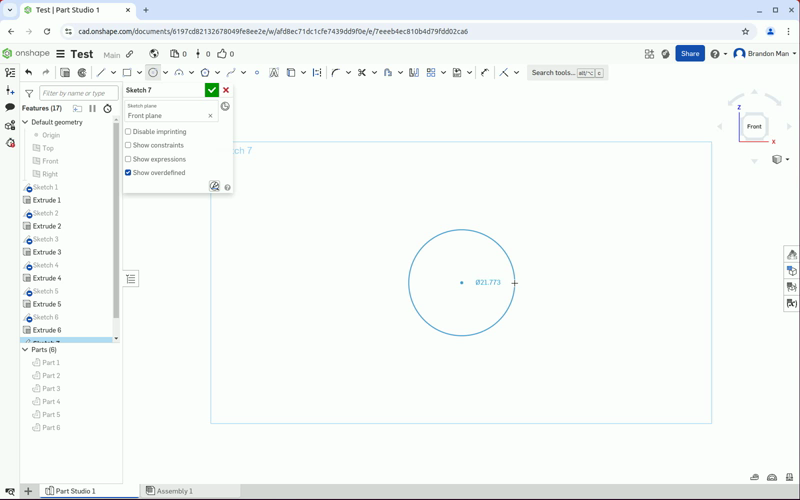
key(esc)
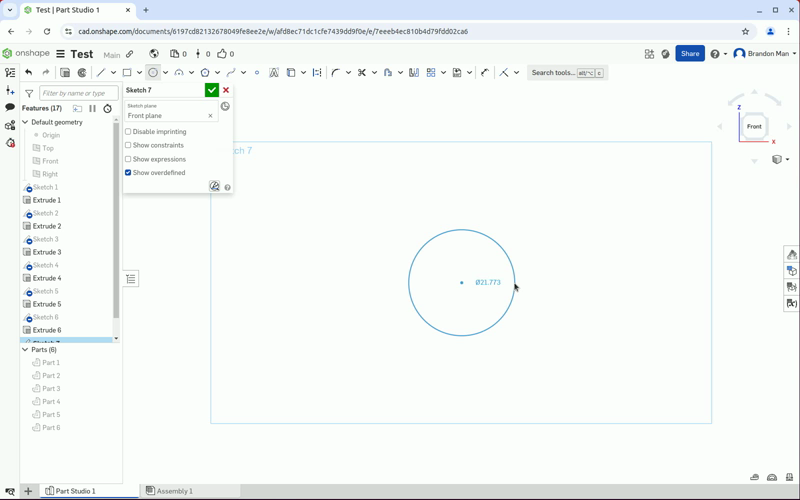
key(c)
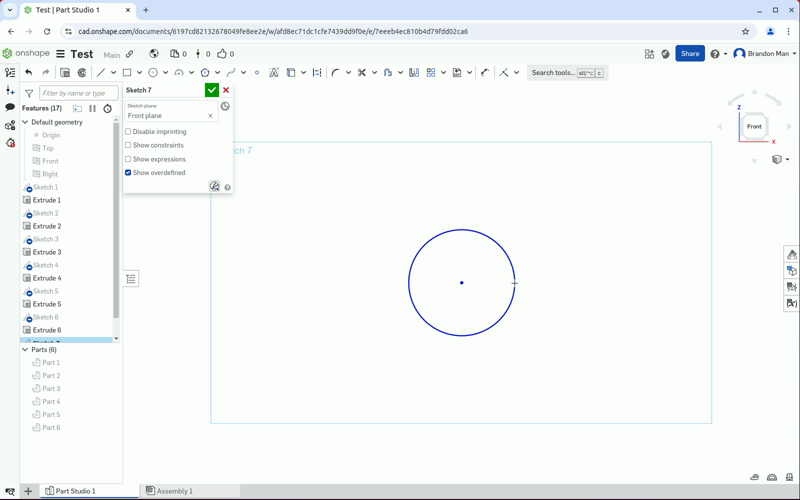
key_down(shift)
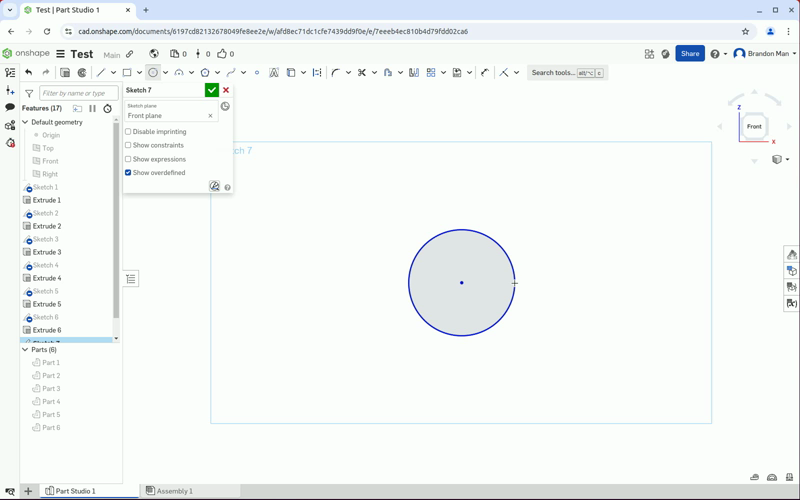
mouse_move(461, 282)
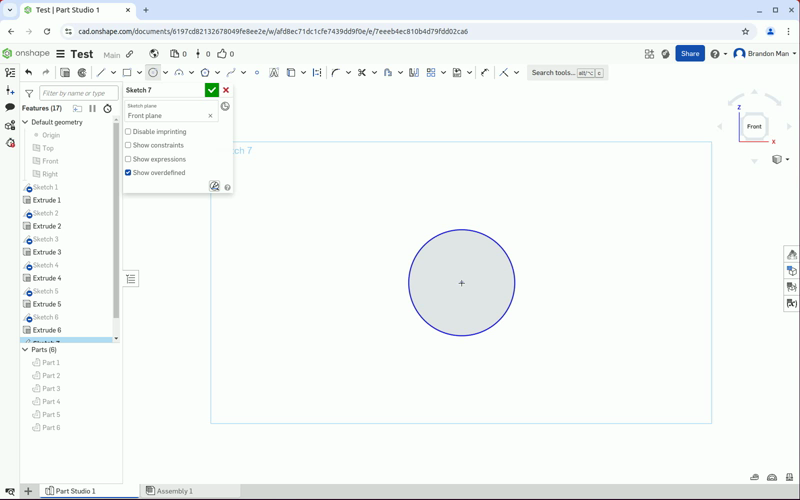
click(461, 282)
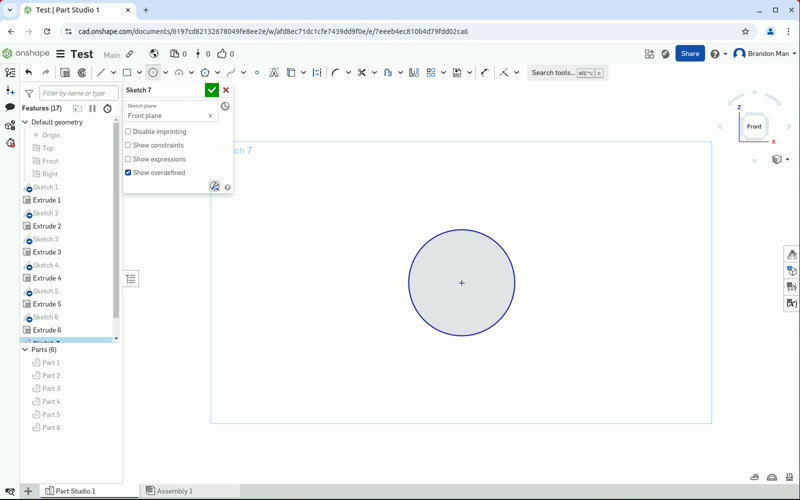
key_up(shift)
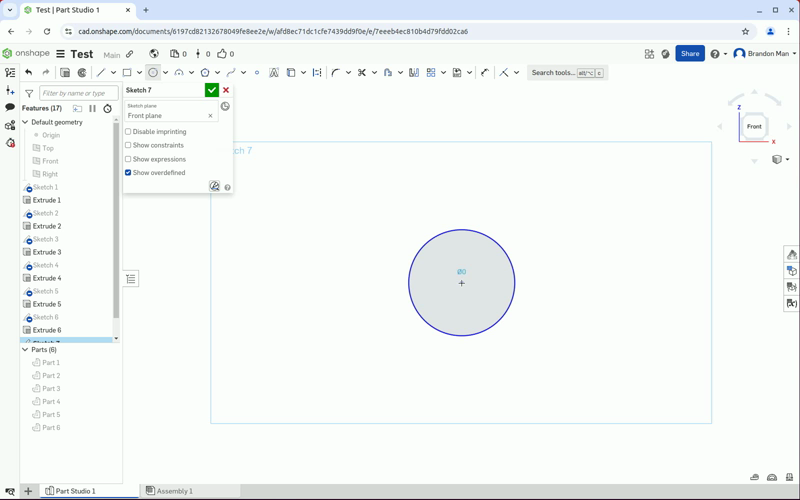
mouse_move(503, 282)
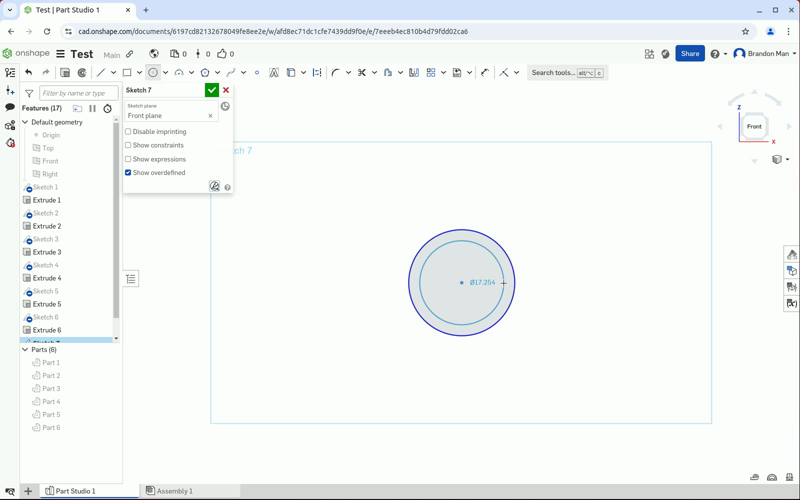
click(503, 282)
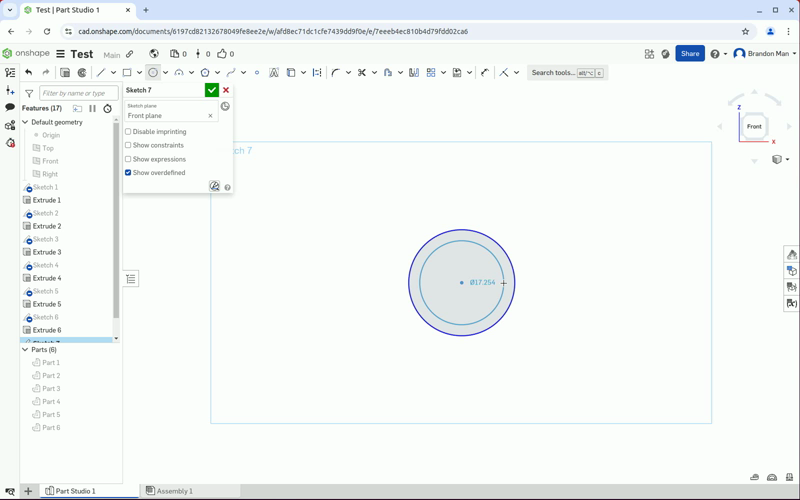
key(esc)
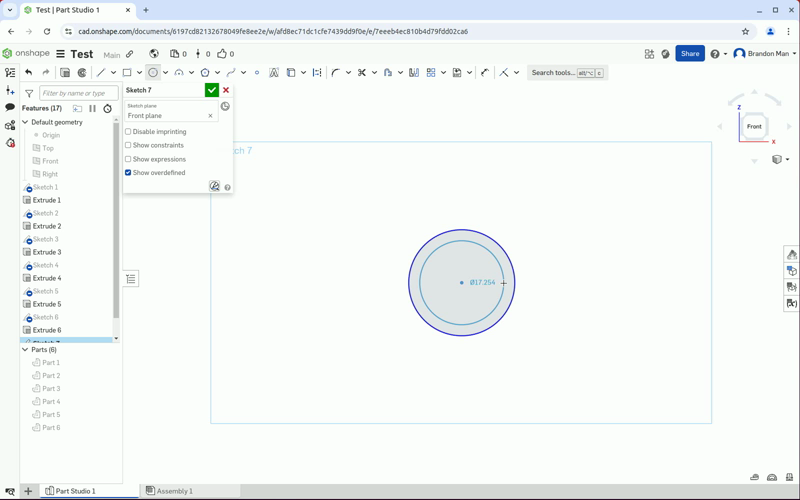
mouse_move(504, 305)
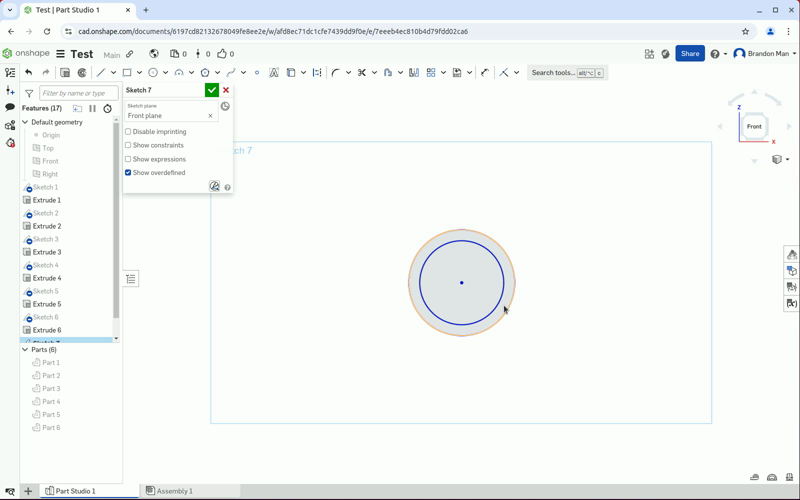
click(504, 305)
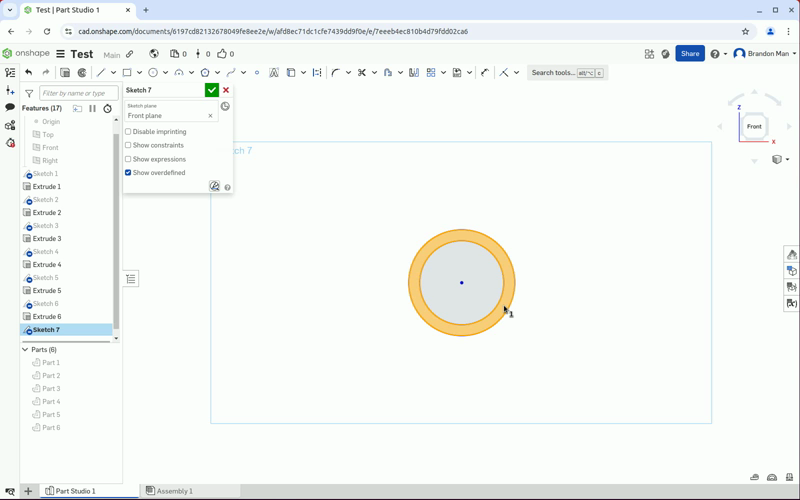
mouse_move(73, 352)
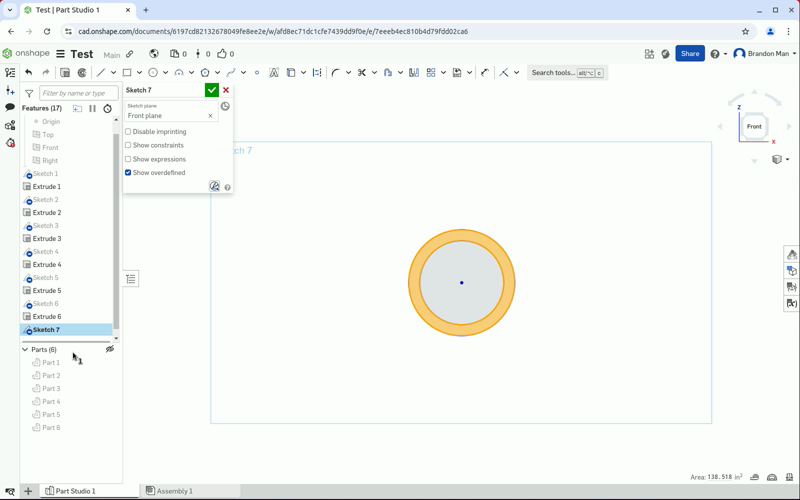
key(shift+y)
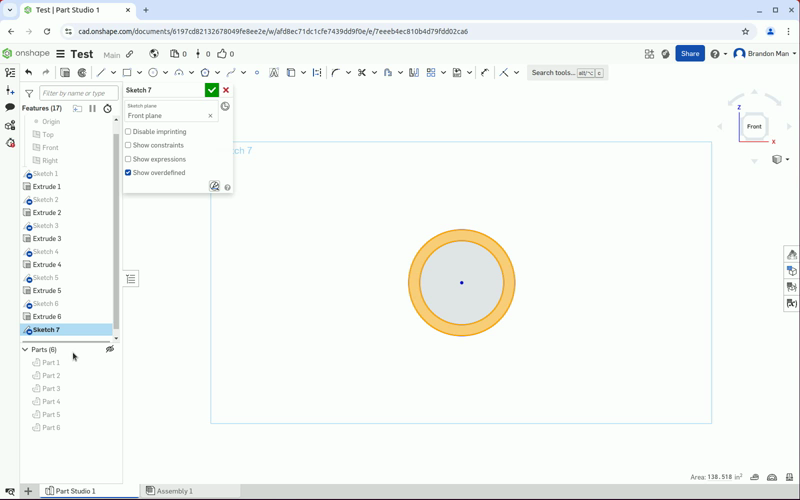
key(shift+e)
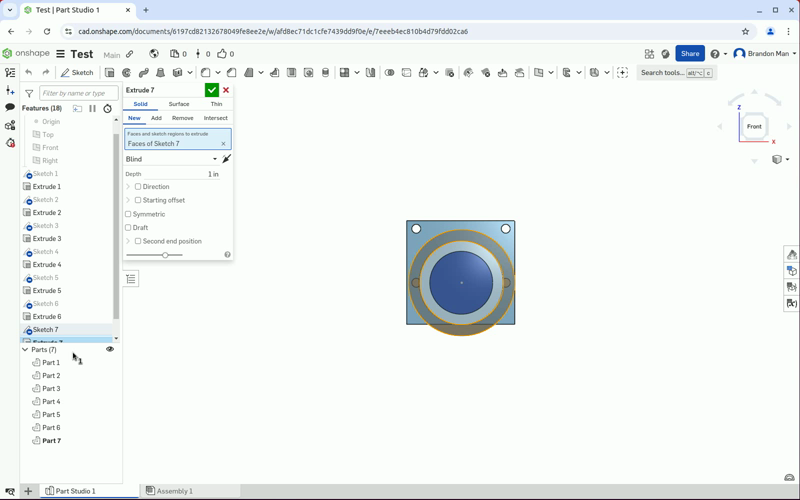
mouse_move(143, 106)
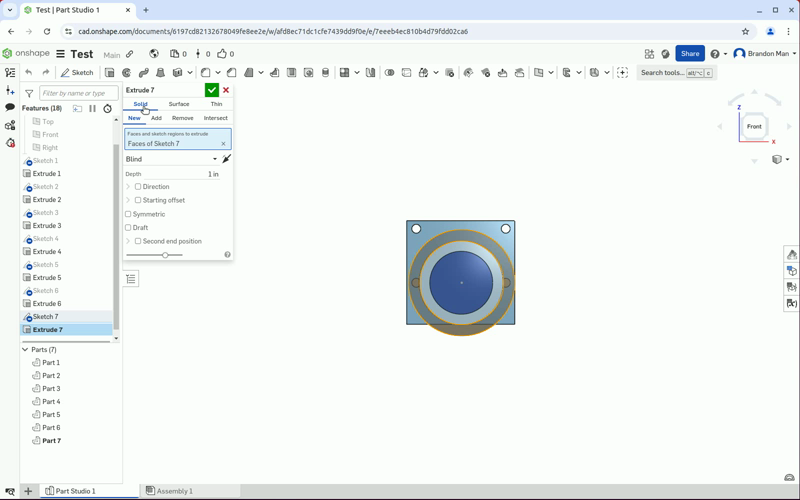
click(143, 106)
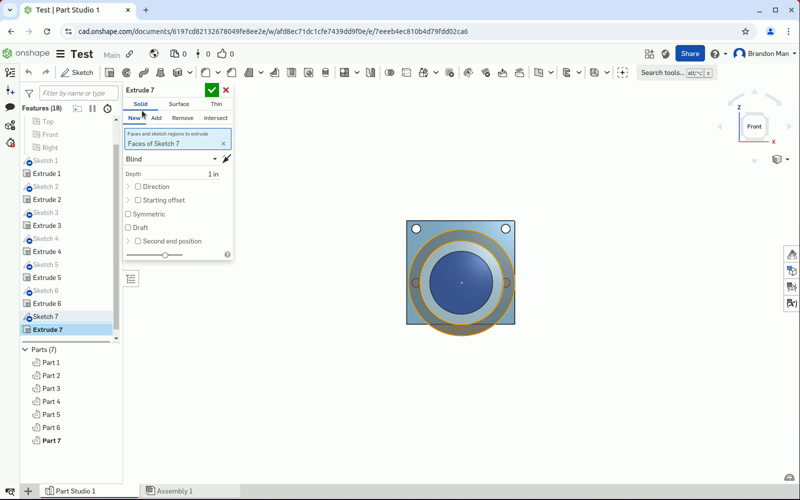
mouse_move(137, 120)
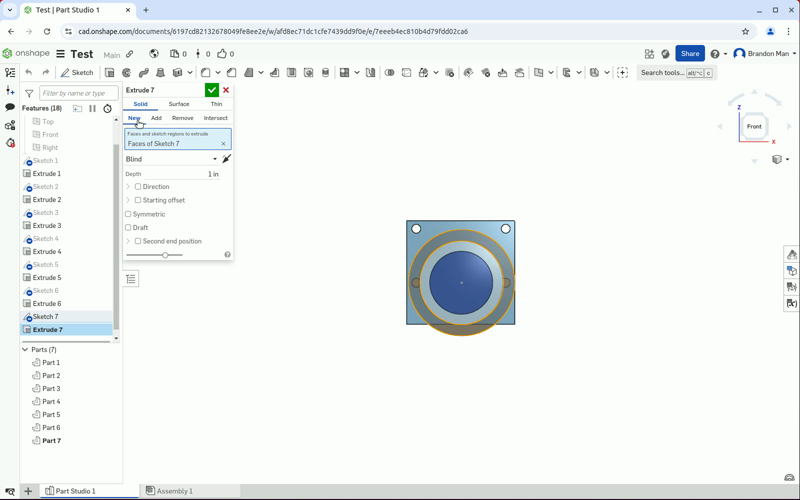
click(137, 120)
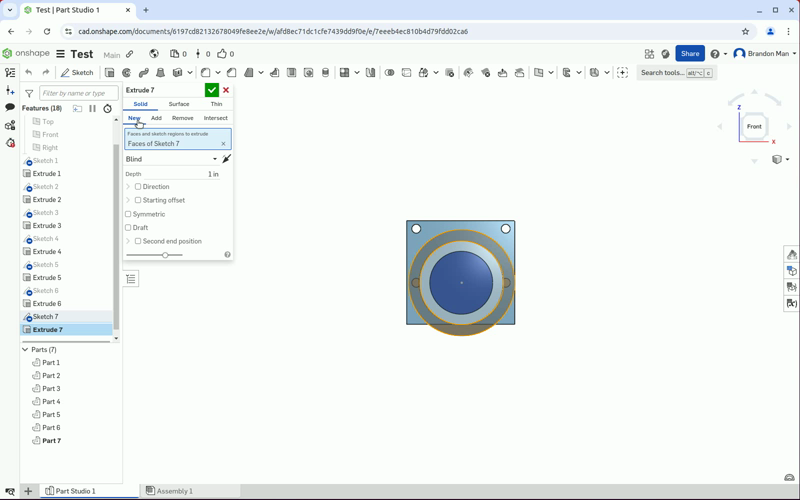
key(tab, 4)
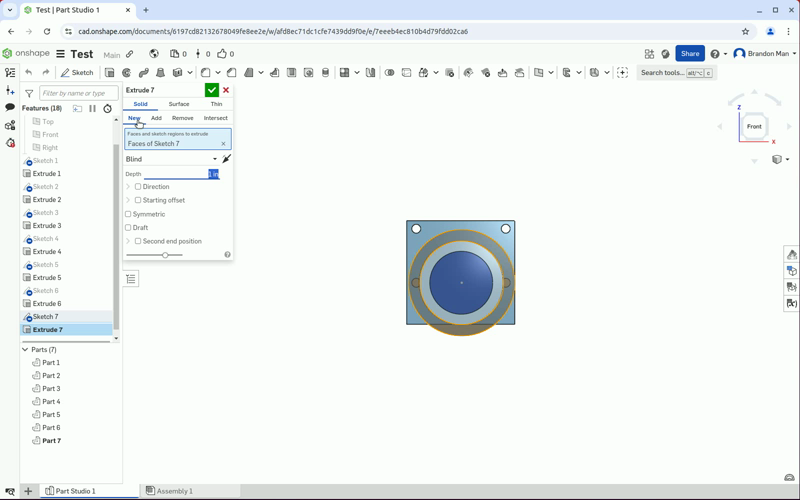
text(23.108)
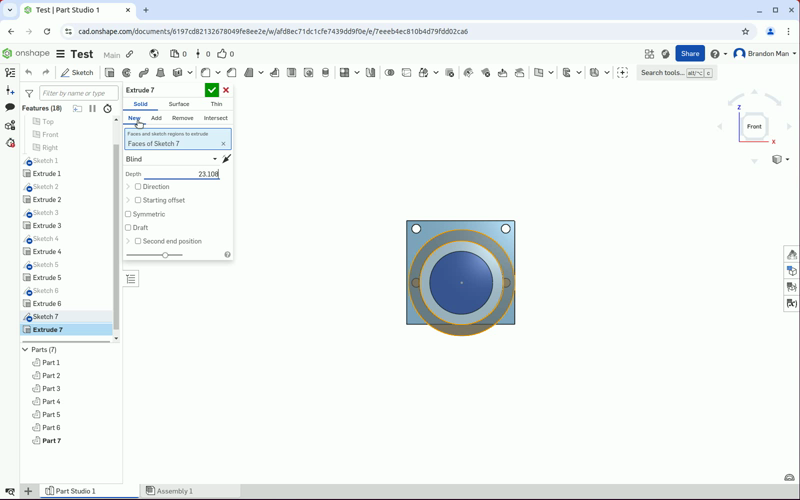
key(tab, 3)
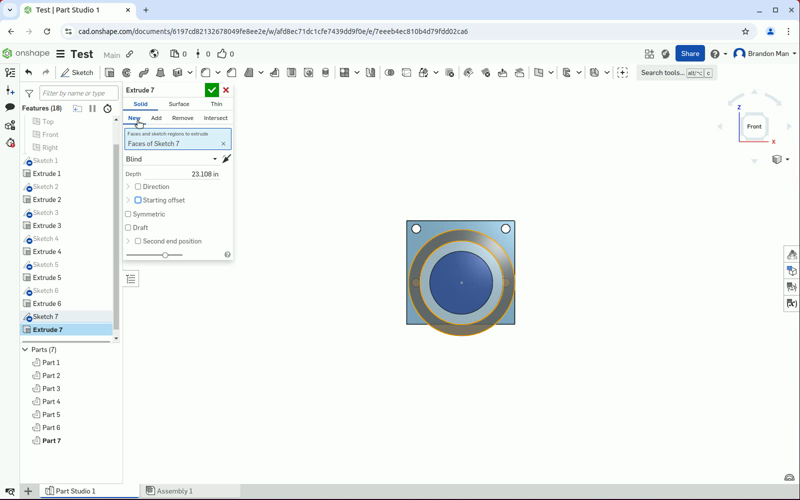
key(tab, 2)
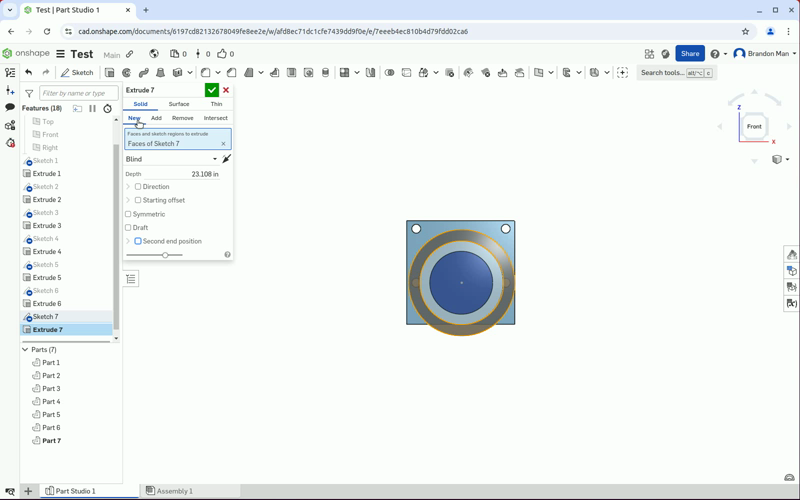
key(space)
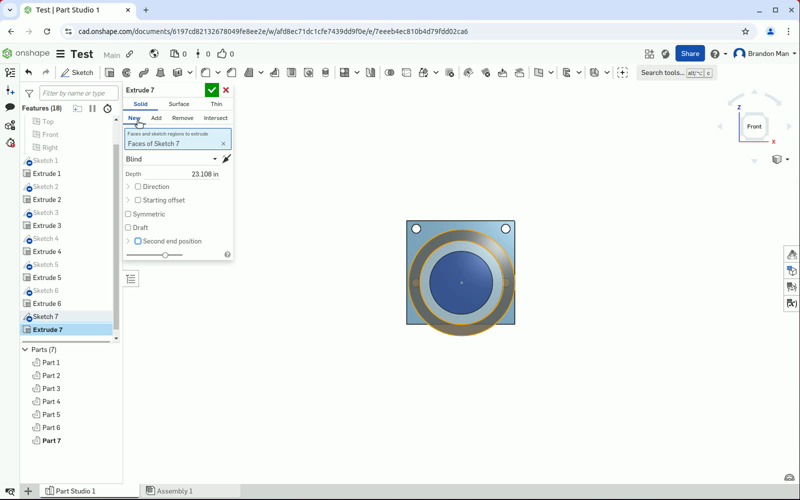
key(tab, 3)
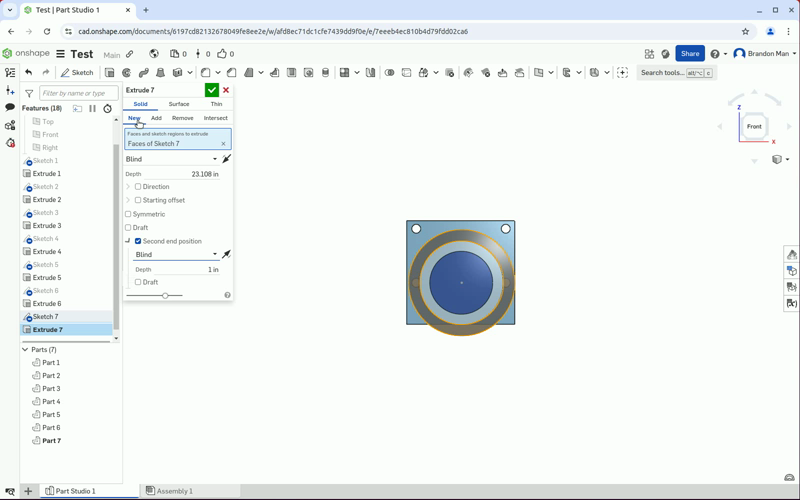
text(15.165)
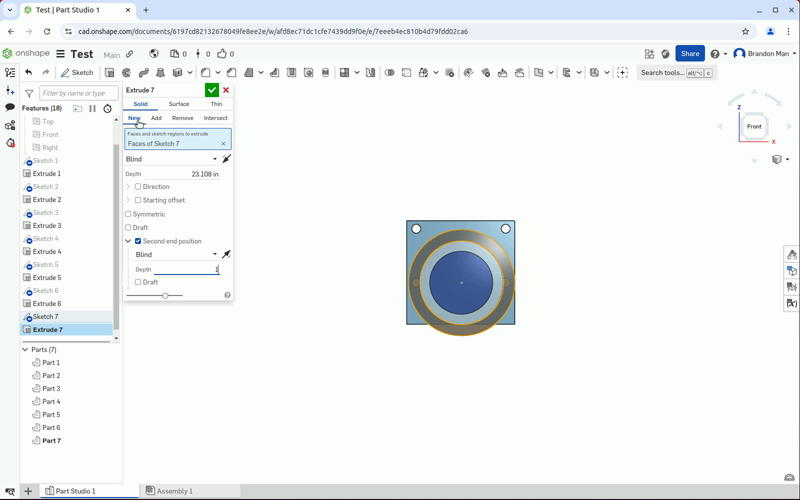
key(enter)
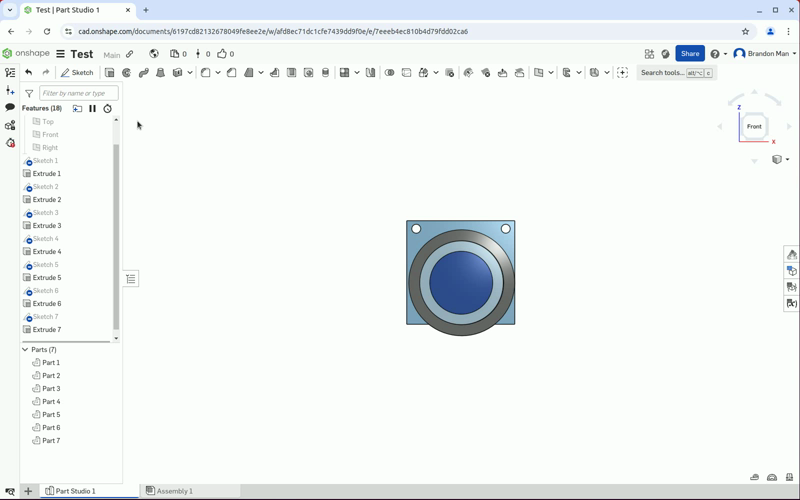
key(shift+h)
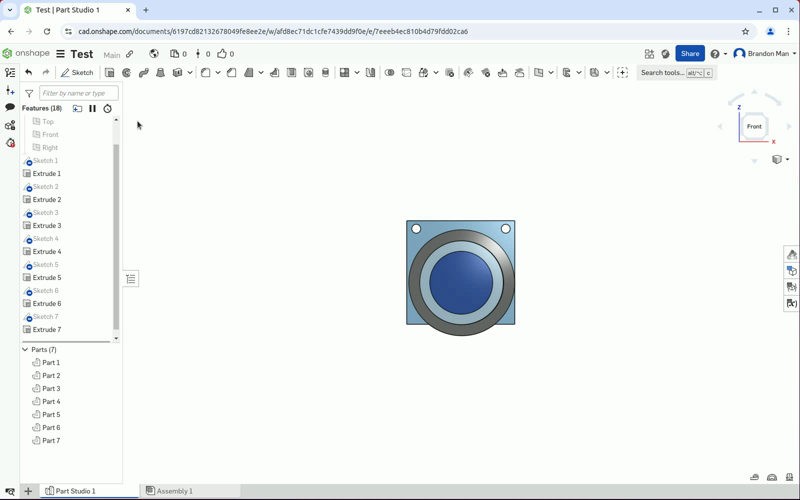
key(shift+h)
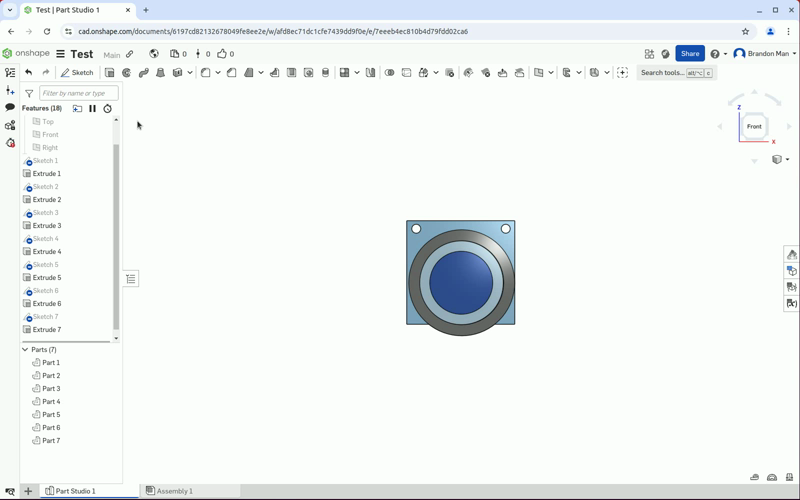
mouse_move(69, 163)
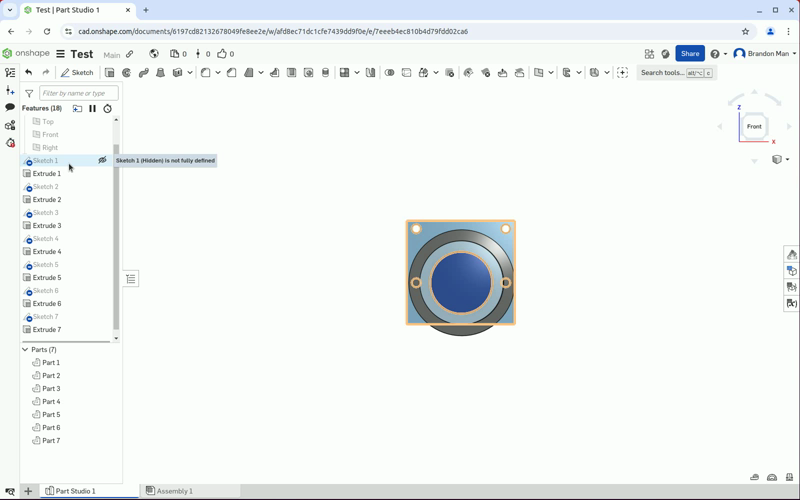
click(69, 163)
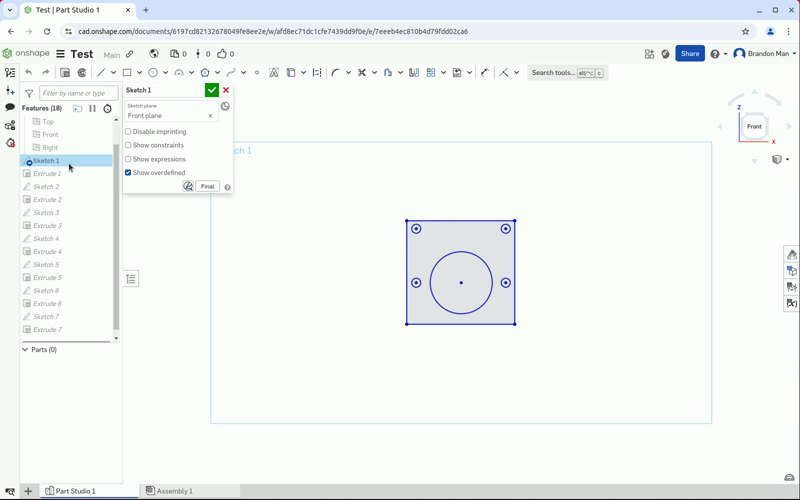
mouse_move(229, 92)
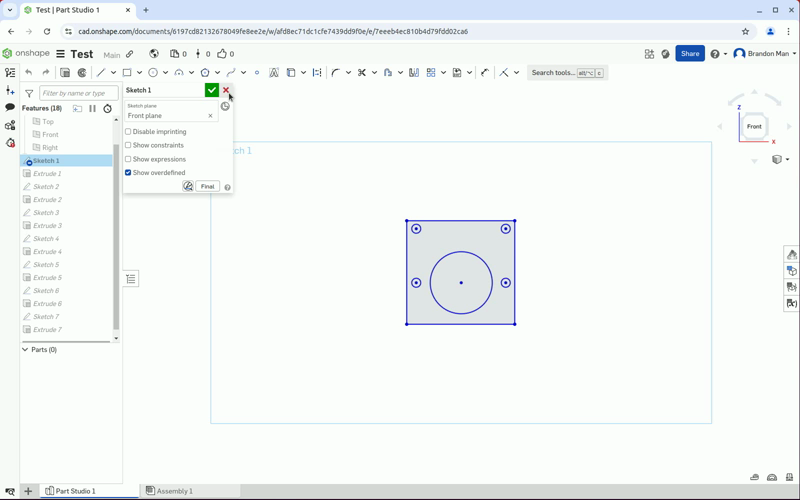
click(229, 92)
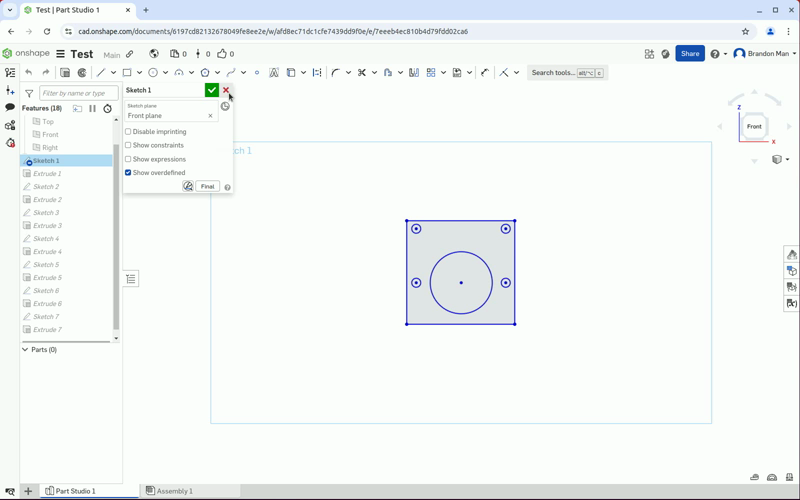
key(shift+s)
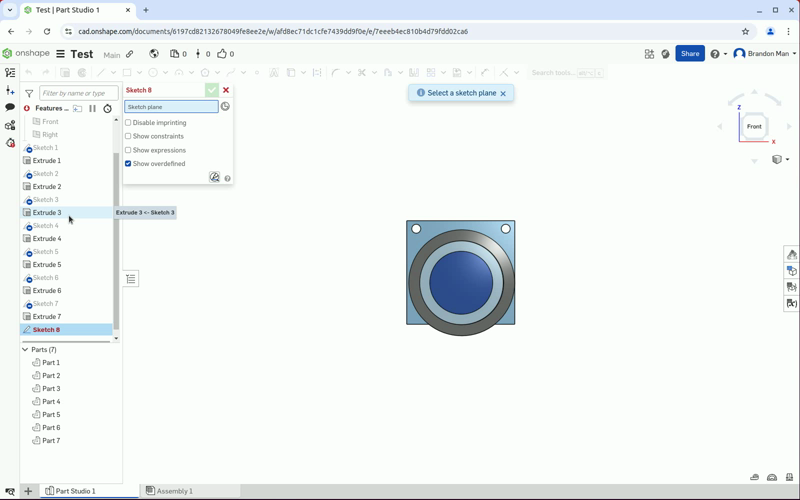
scroll(3)
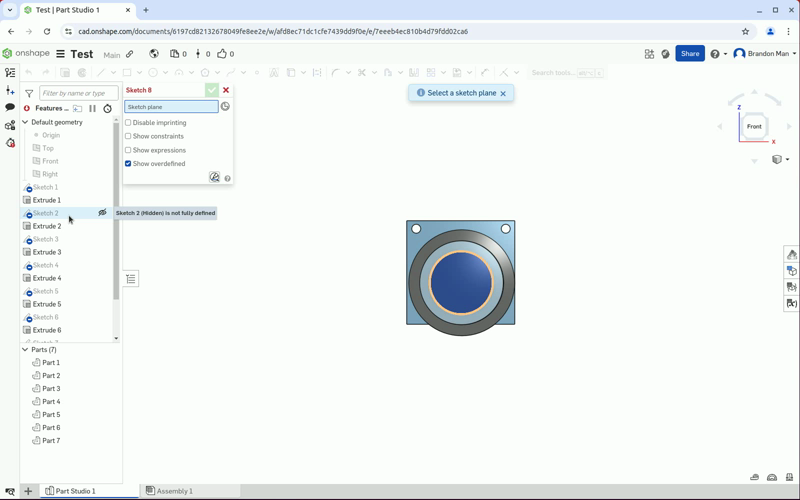
mouse_move(69, 163)
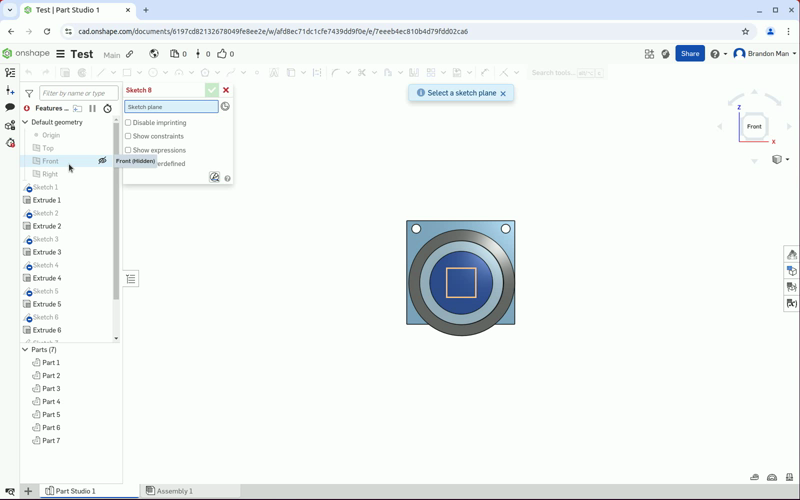
click(69, 163)
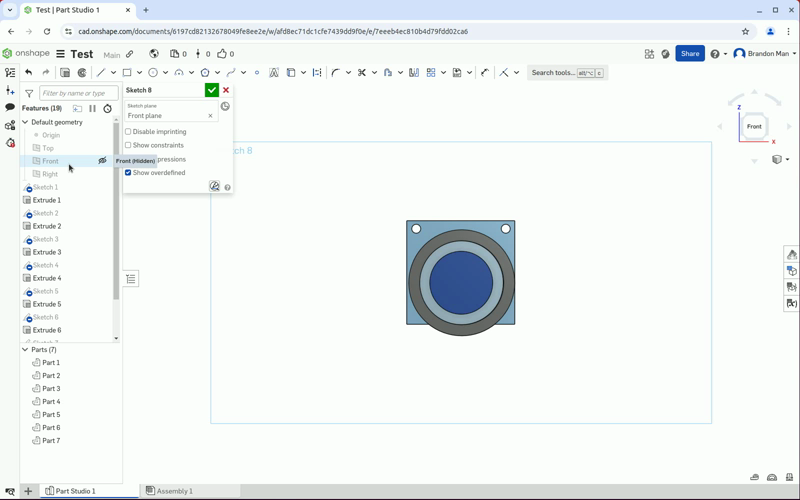
mouse_move(73, 352)
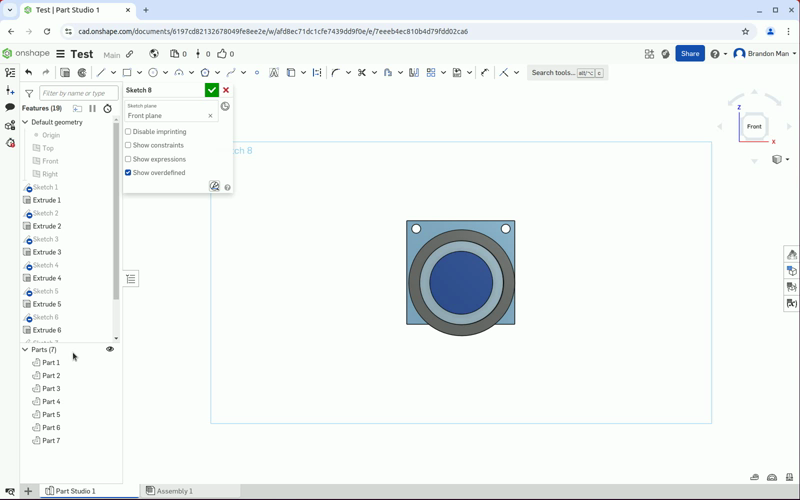
key(y)
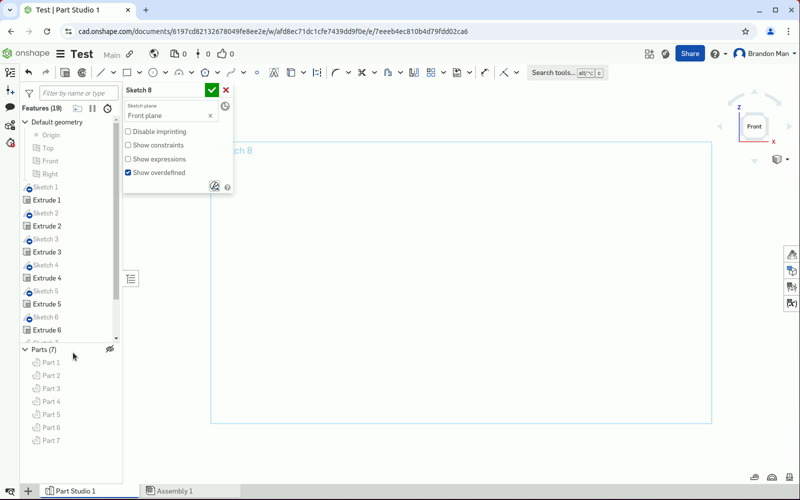
key(c)
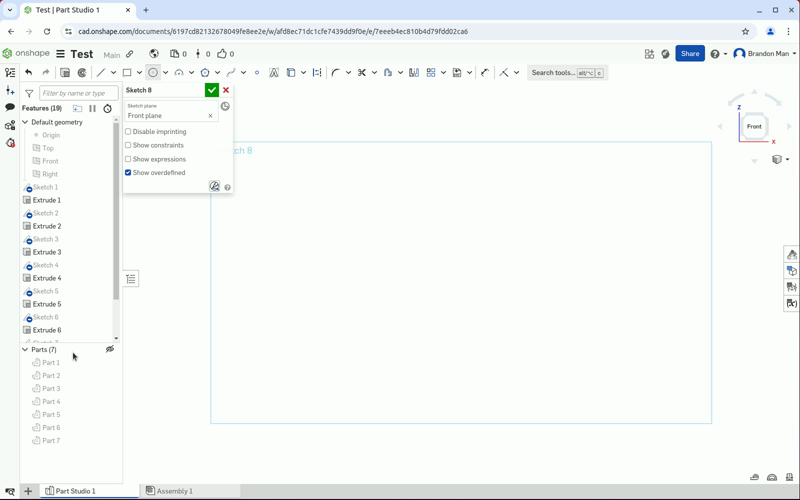
key_down(shift)
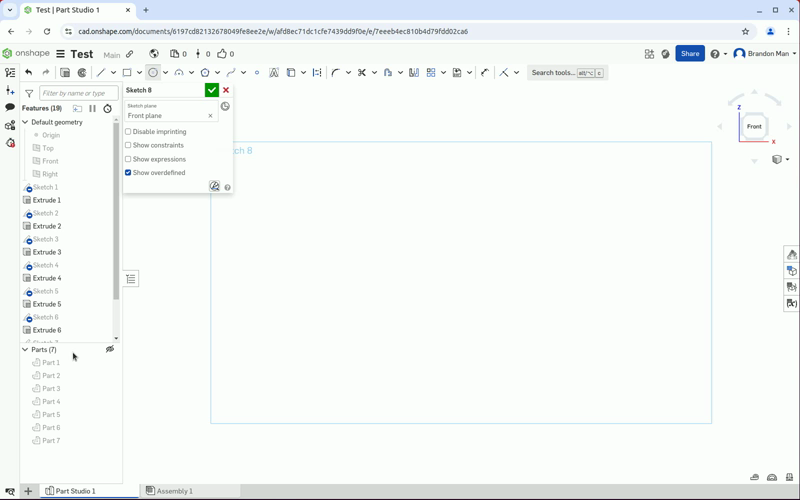
mouse_move(461, 282)
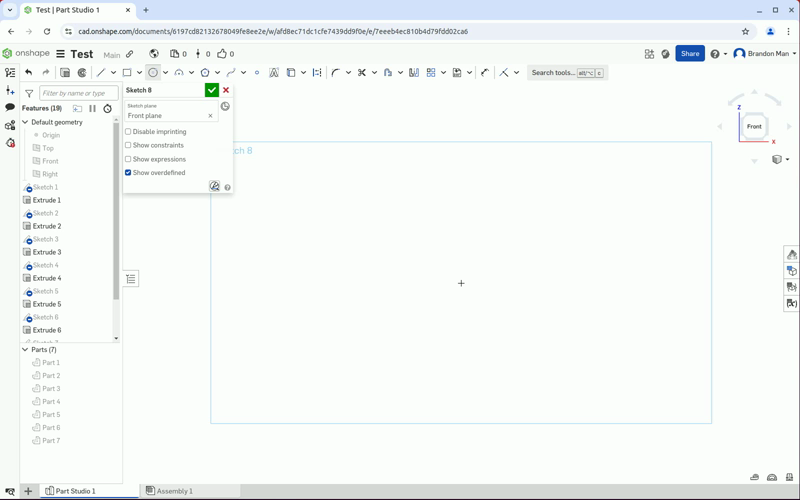
click(461, 282)
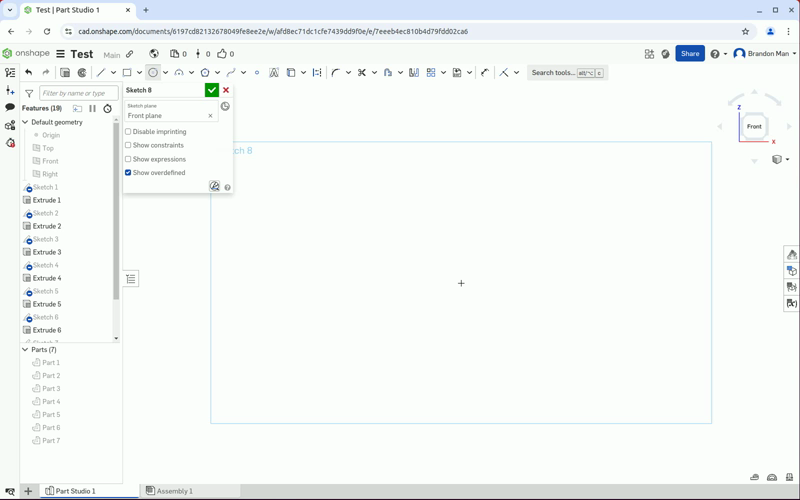
key_up(shift)
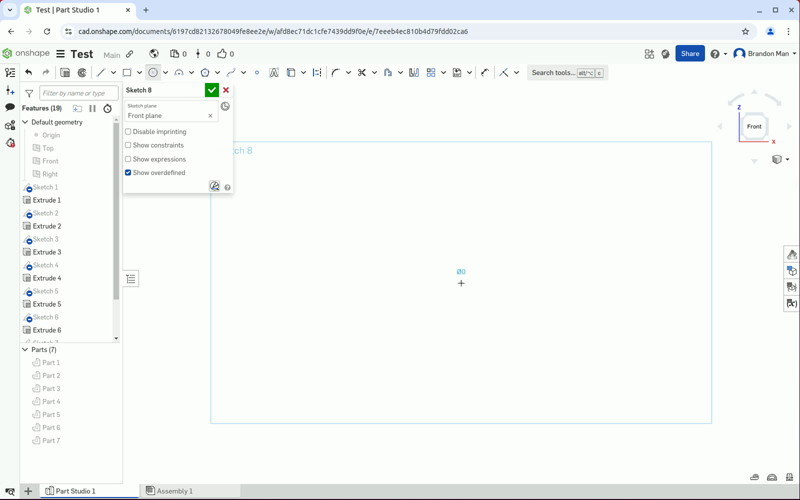
mouse_move(503, 282)
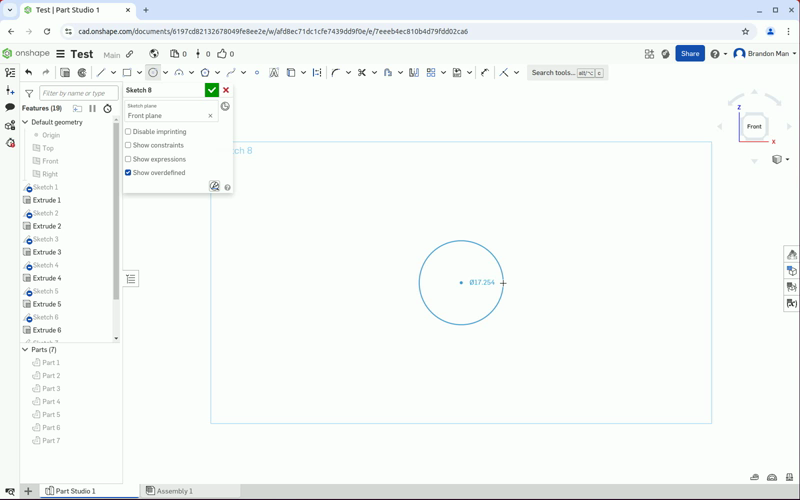
click(503, 282)
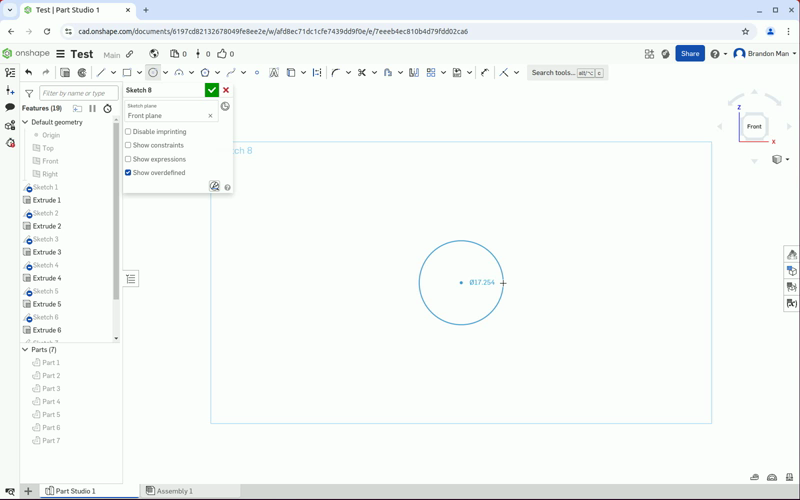
key(esc)
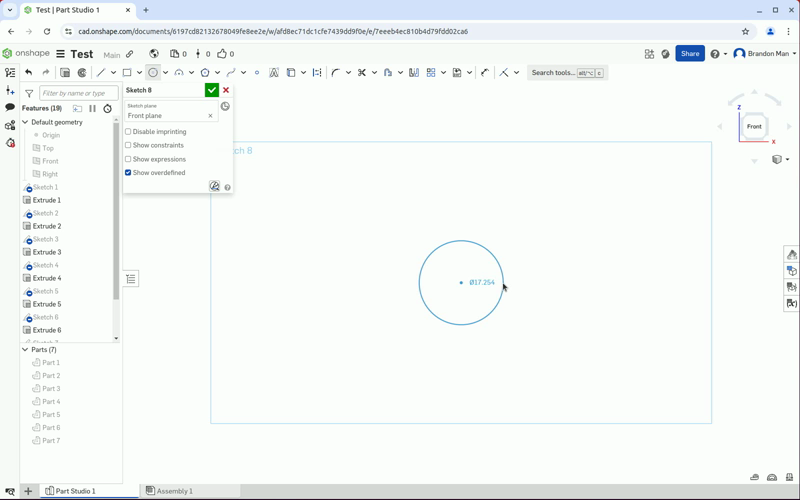
key(c)
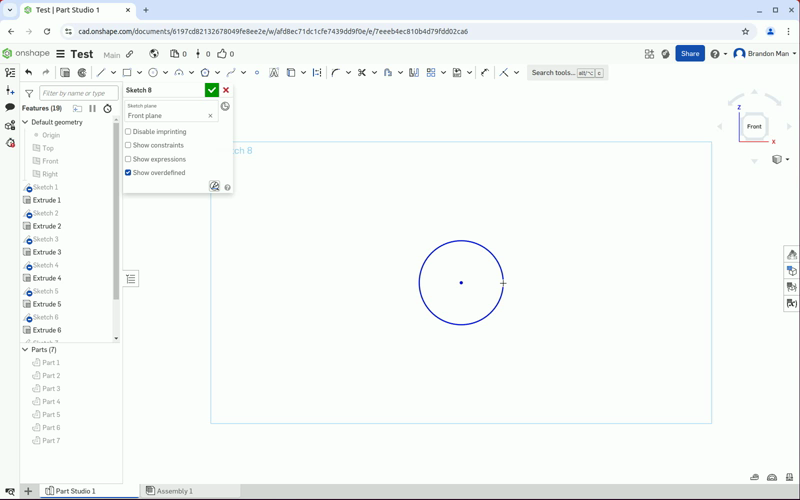
key_down(shift)
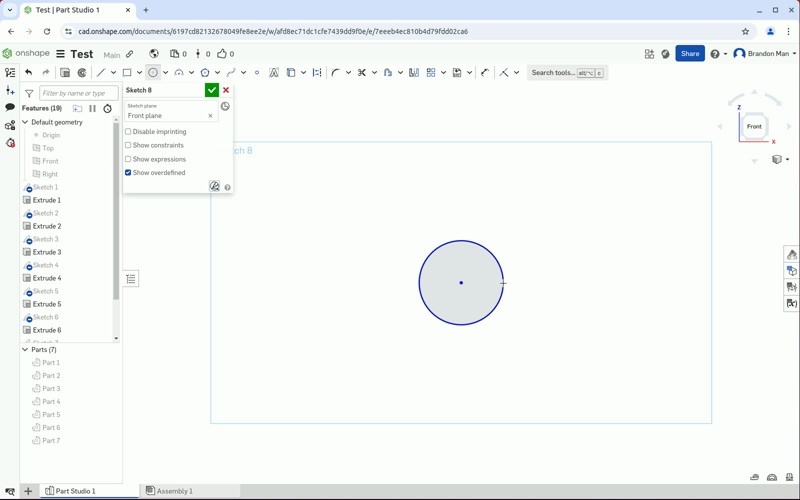
mouse_move(461, 282)
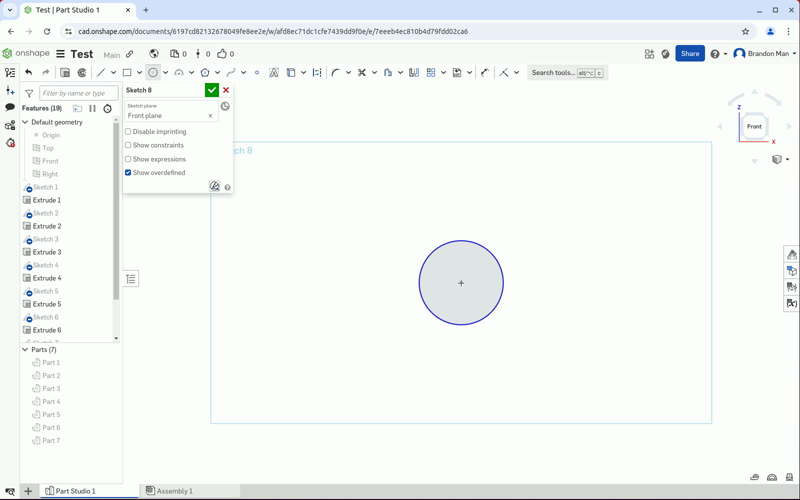
click(461, 282)
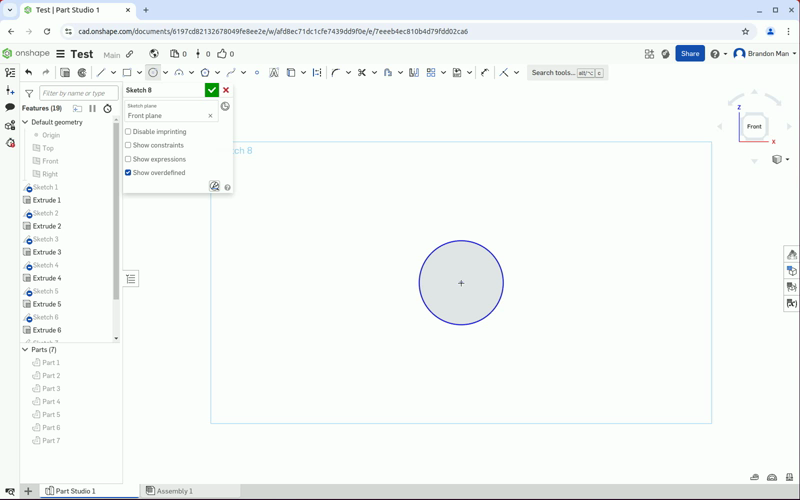
key_up(shift)
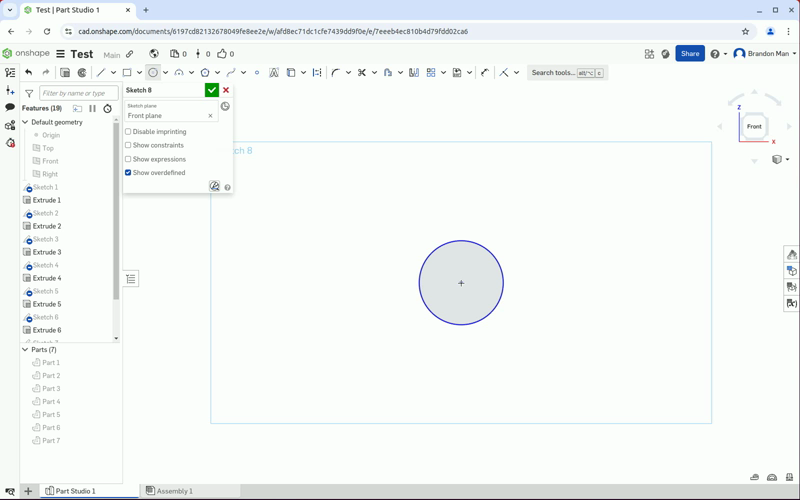
mouse_move(487, 282)
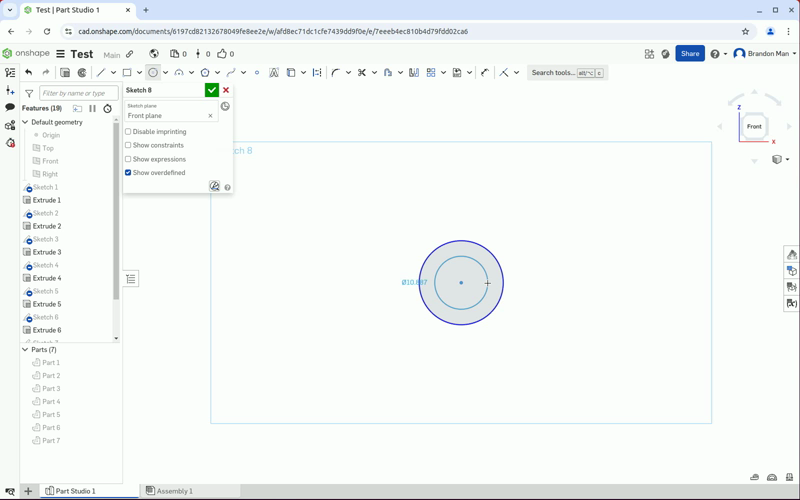
click(487, 282)
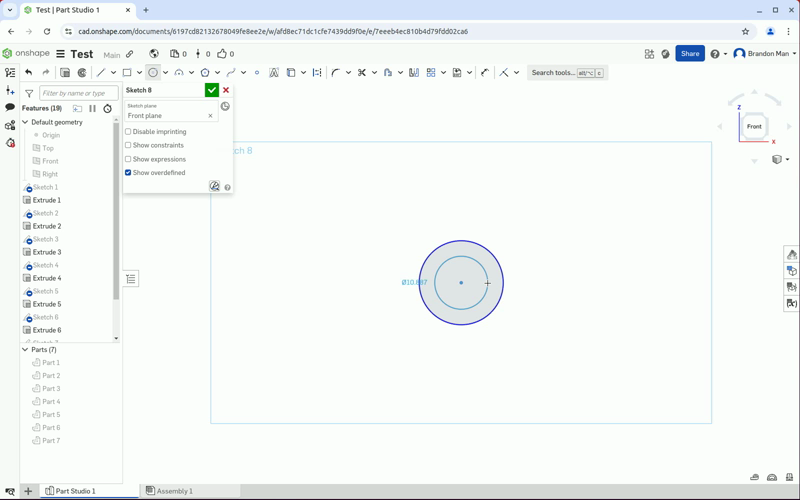
key(esc)
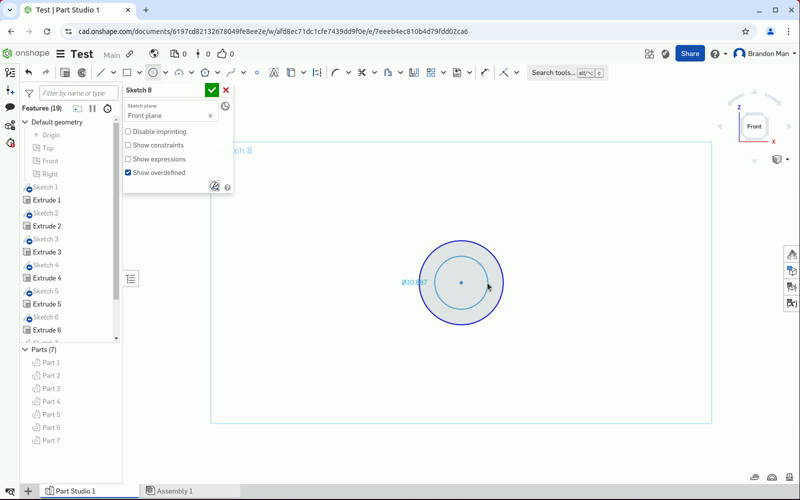
mouse_move(477, 248)
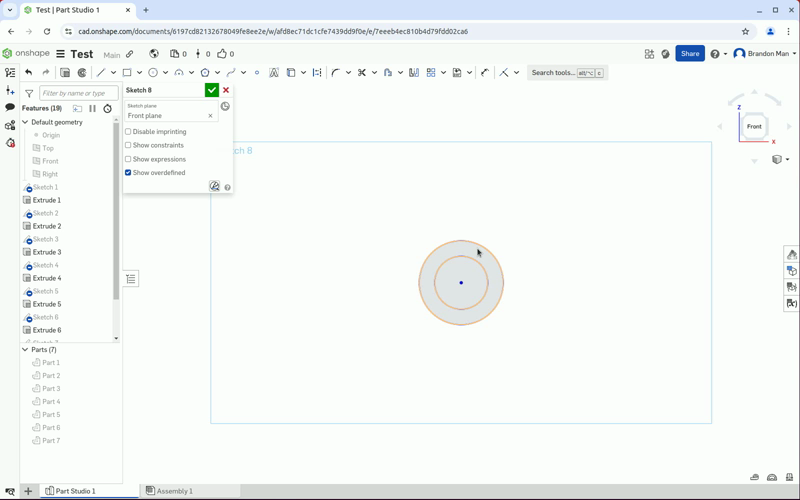
click(477, 248)
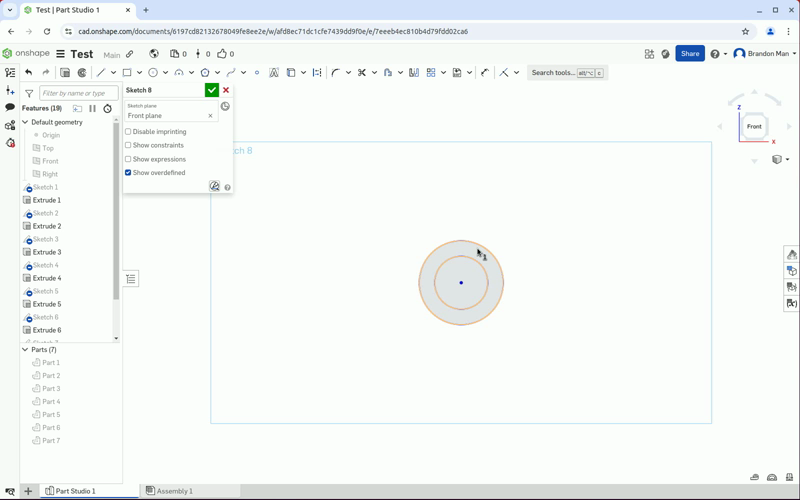
mouse_move(73, 352)
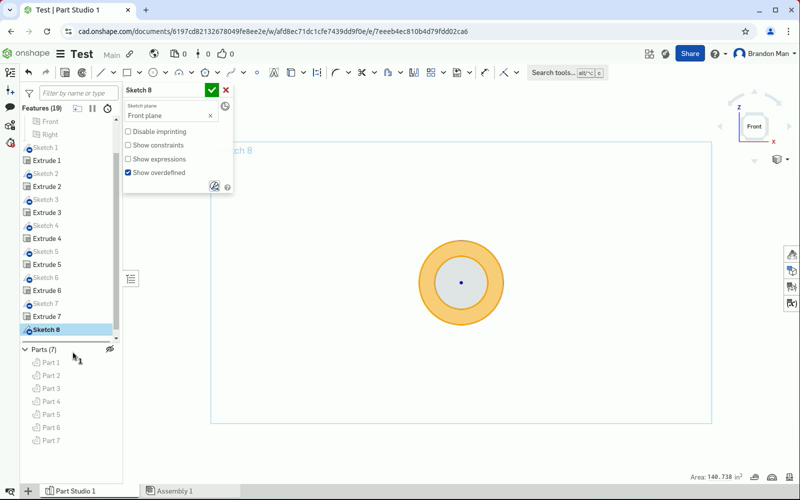
key(shift+y)
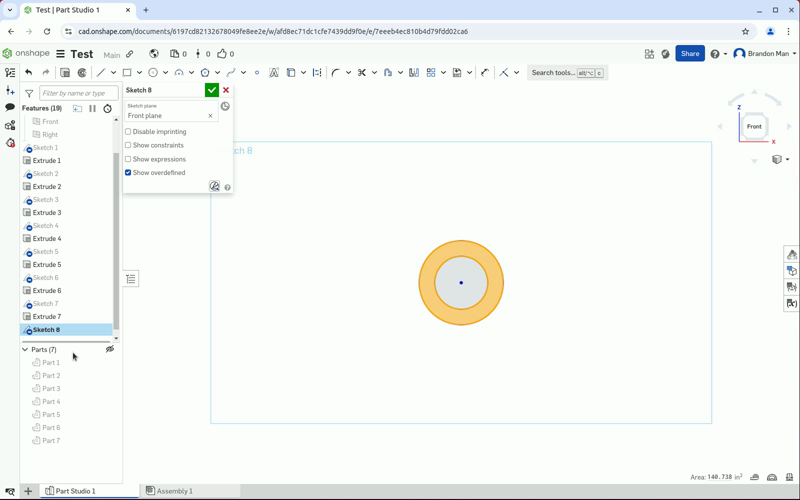
key(shift+e)
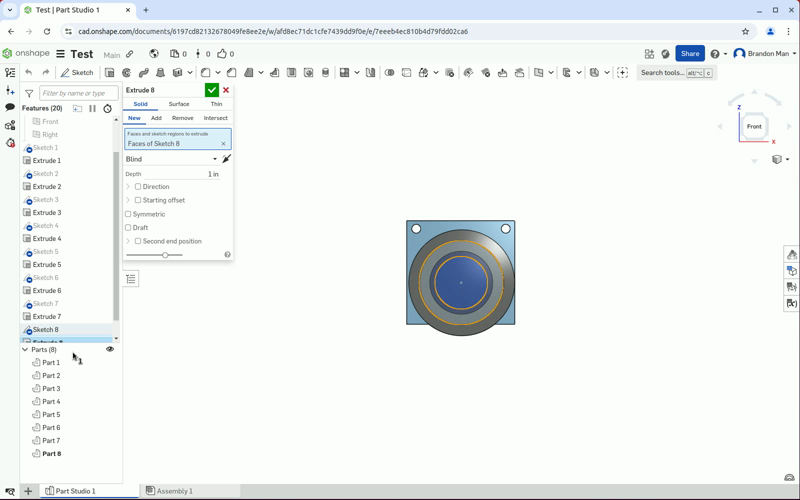
mouse_move(143, 106)
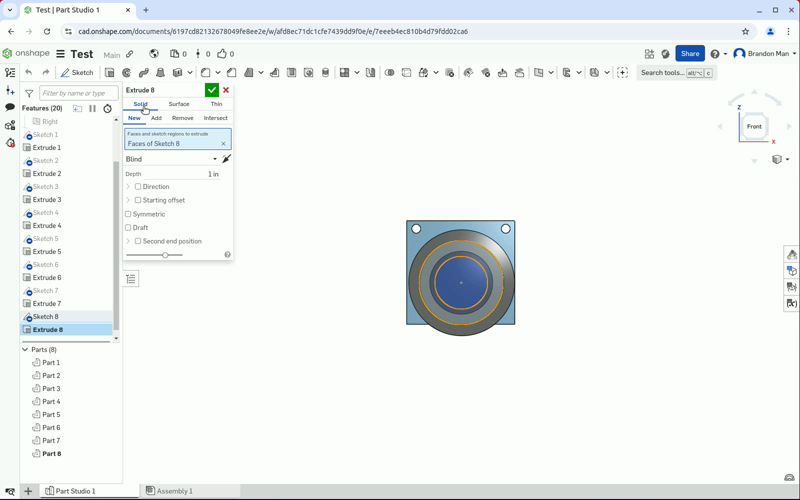
click(143, 106)
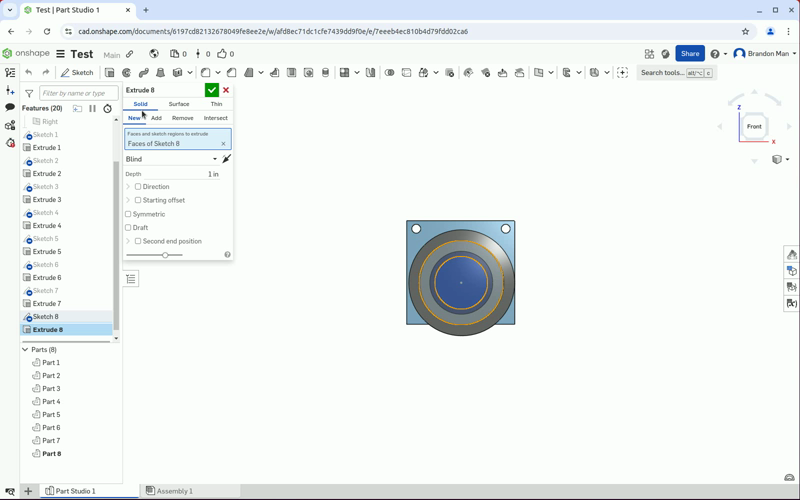
mouse_move(137, 120)
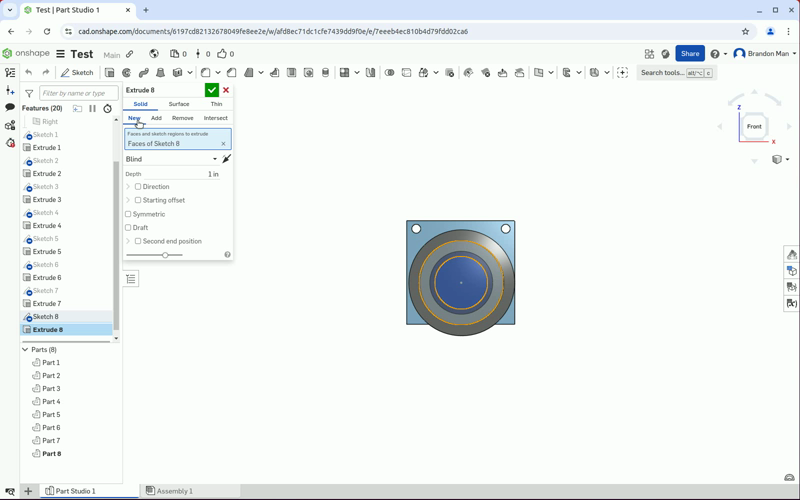
click(137, 120)
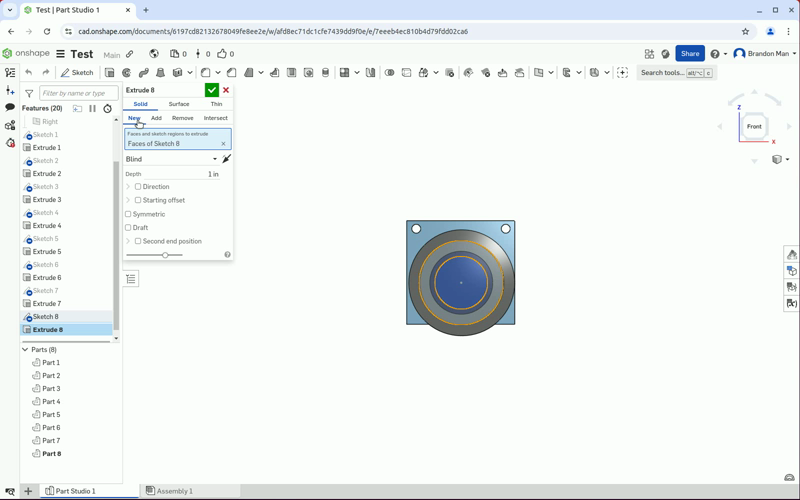
key(tab, 4)
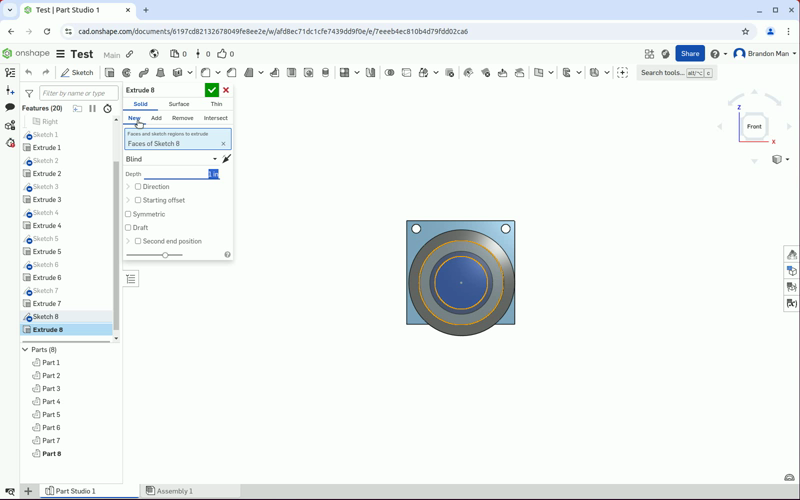
text(23.108)
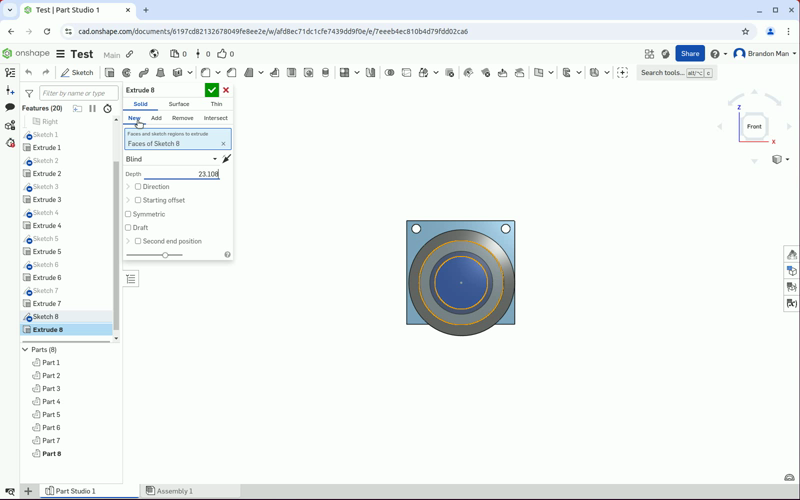
key(tab, 3)
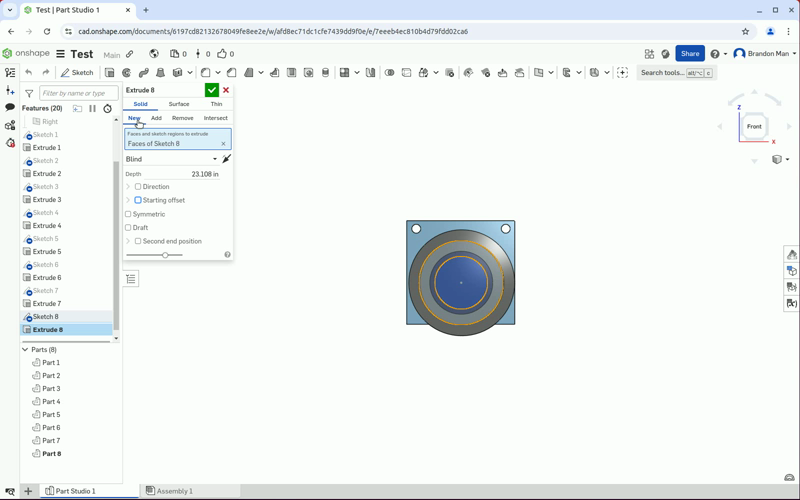
key(tab, 2)
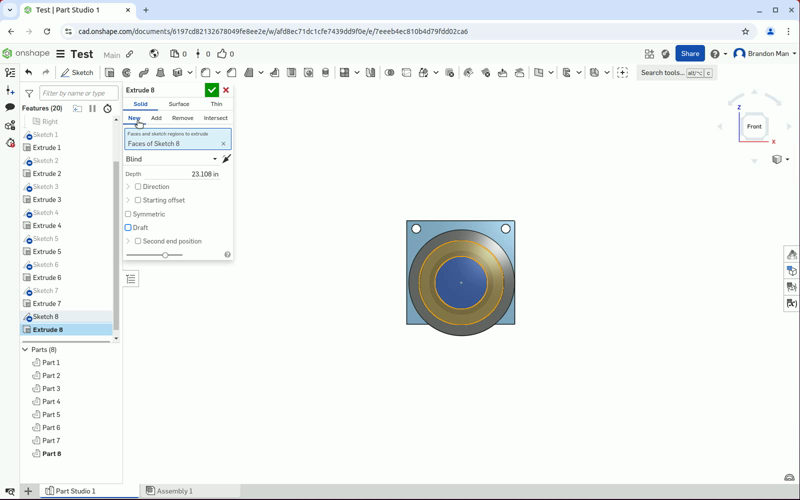
key(space)
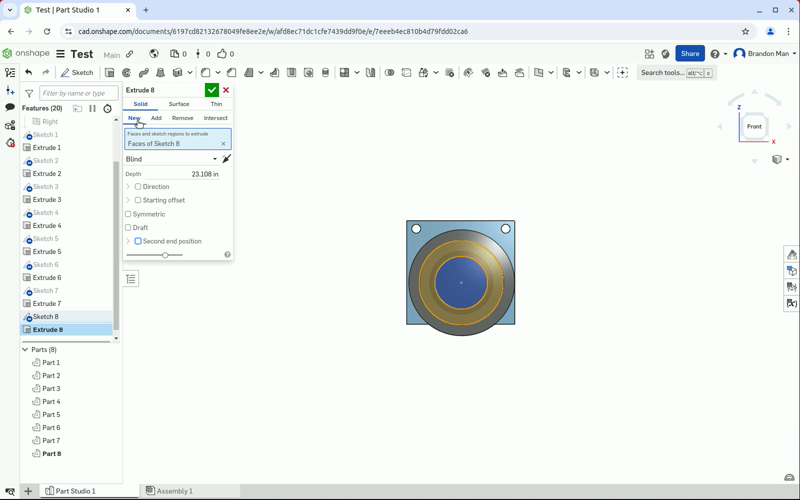
key(tab, 3)
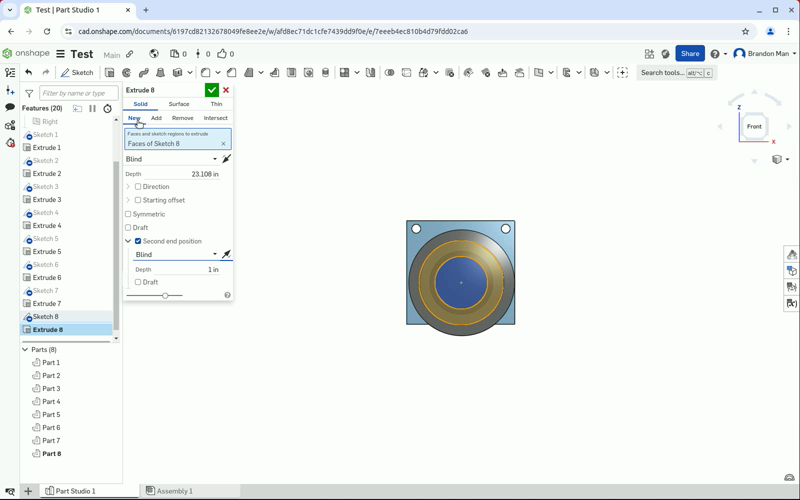
text(15.165)
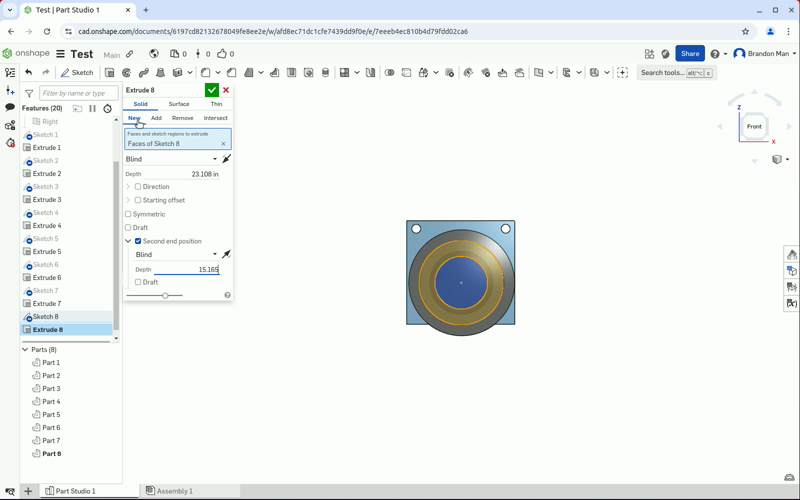
key(enter)
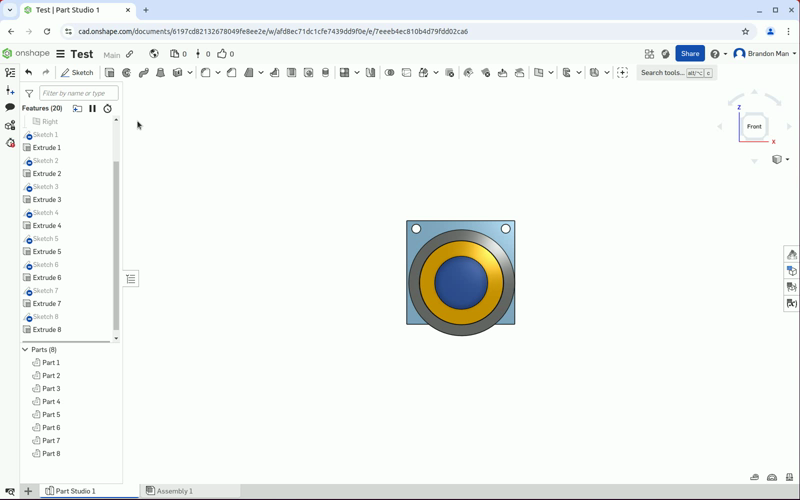
key(shift+h)
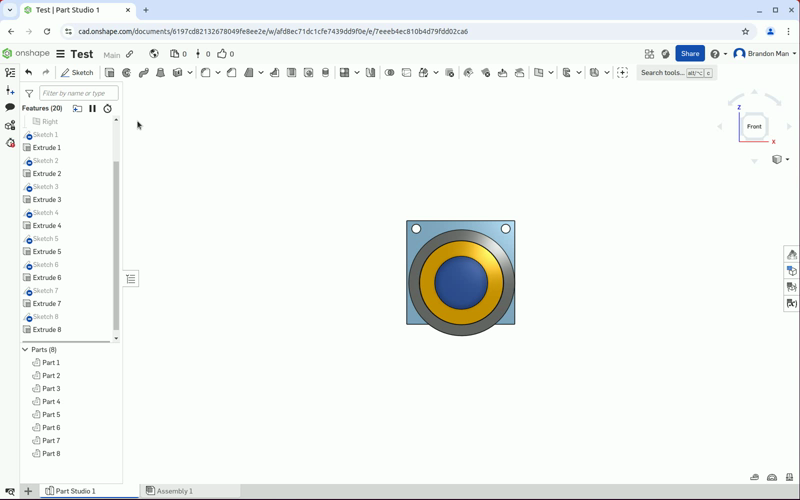
key(shift+h)
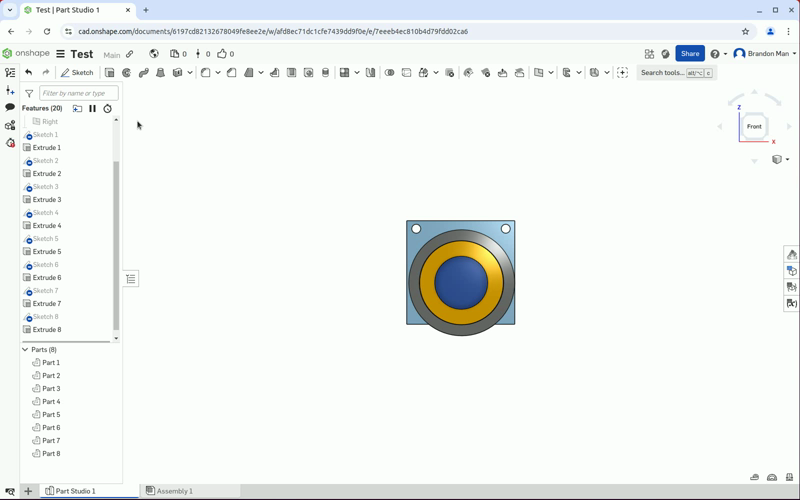
mouse_move(69, 137)
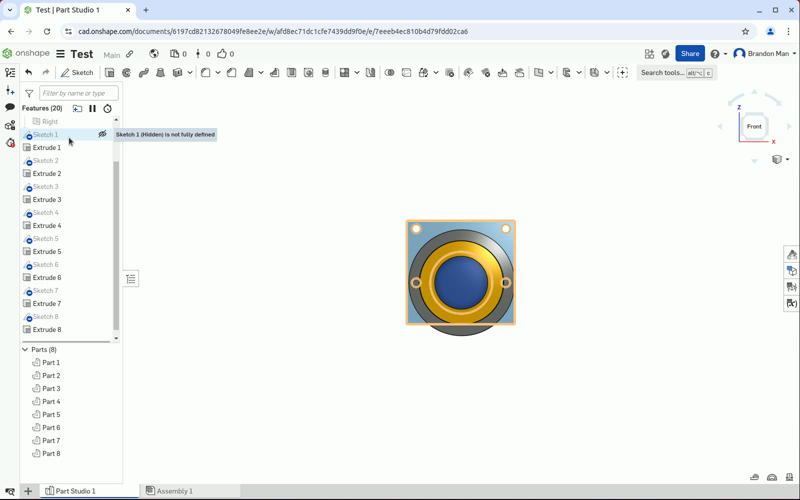
click(69, 137)
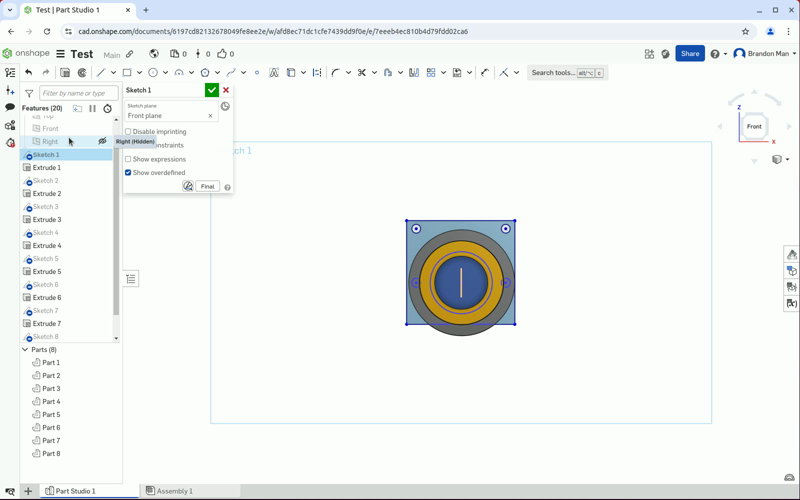
mouse_move(229, 92)
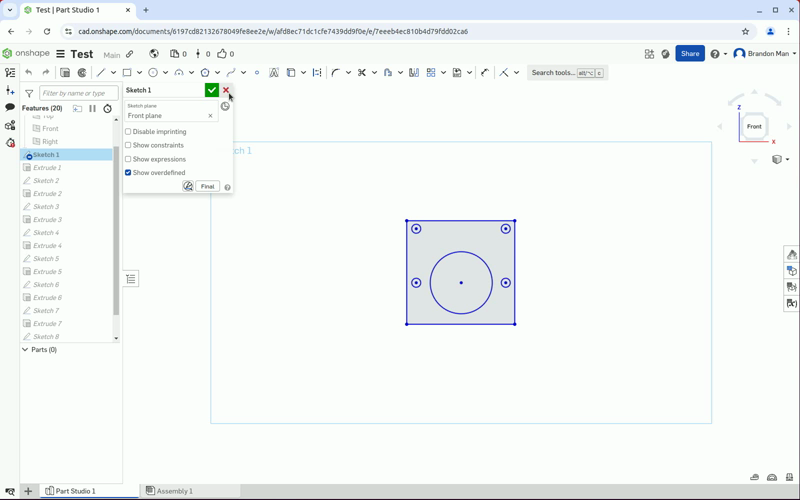
click(229, 92)
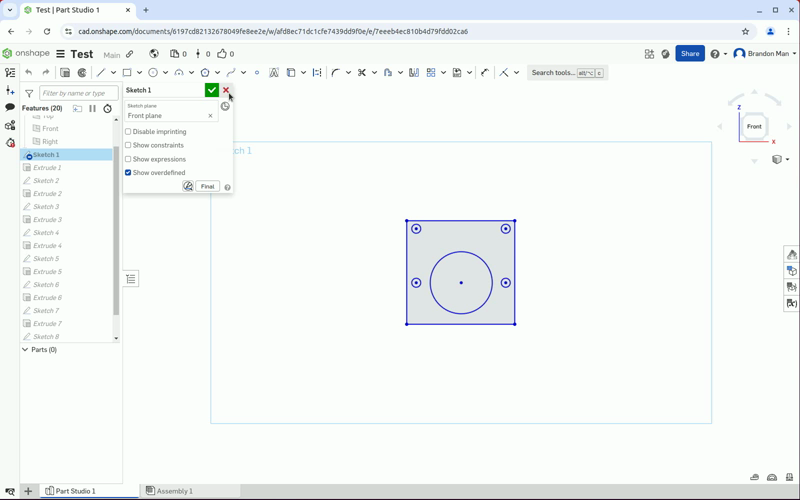
key(shift+s)
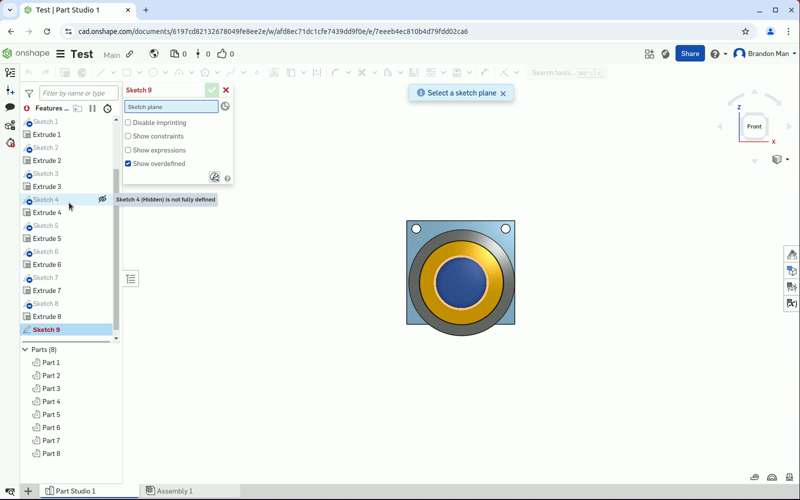
scroll(3)
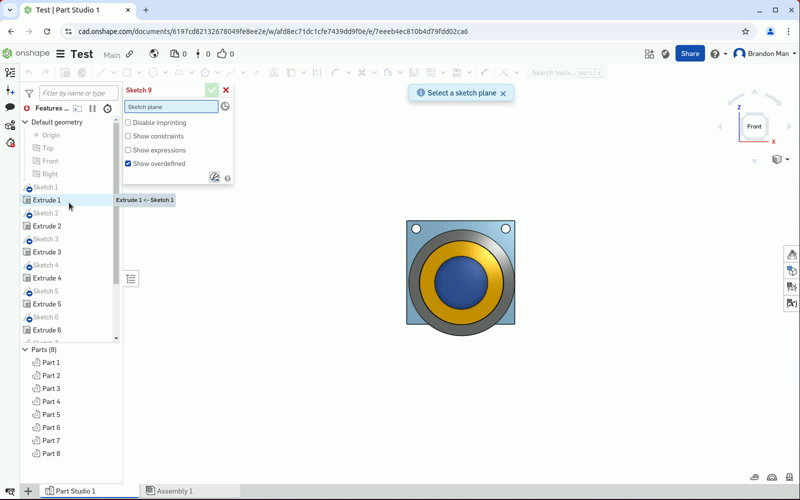
mouse_move(69, 163)
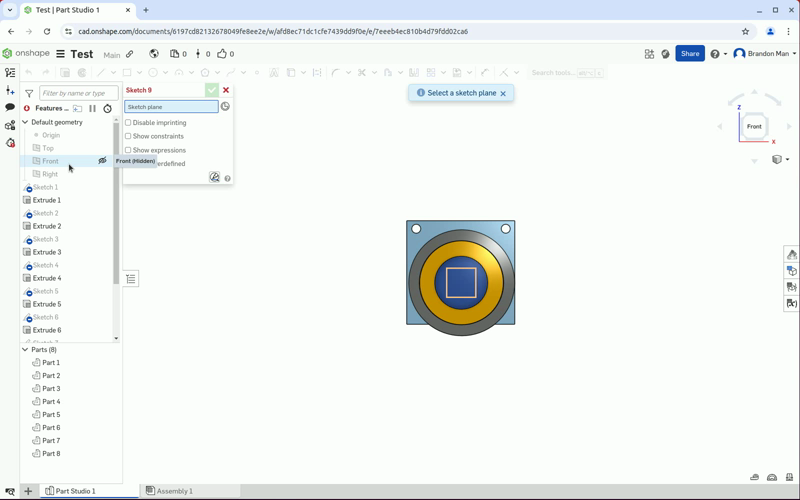
click(69, 163)
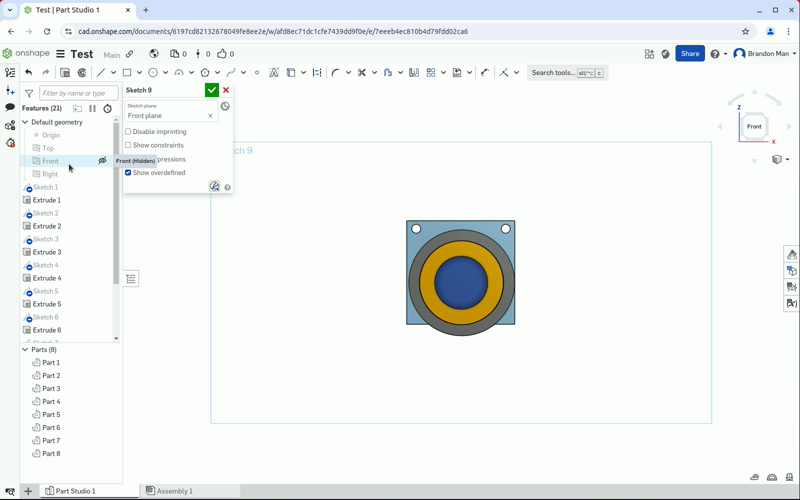
mouse_move(73, 352)
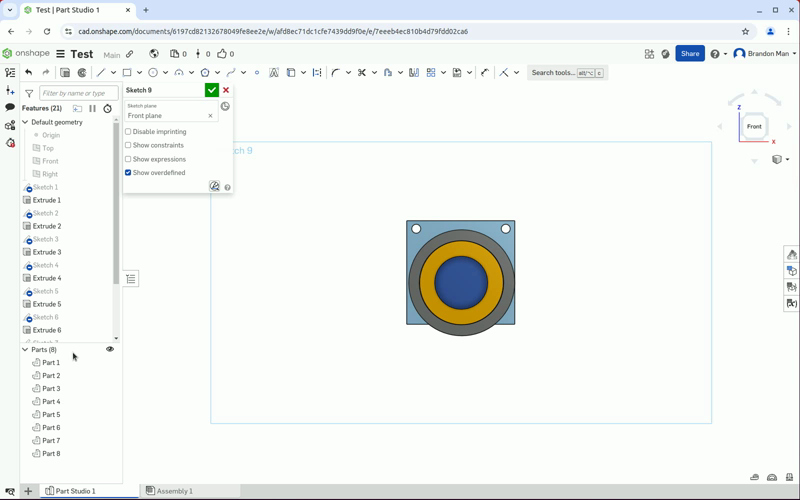
key(y)
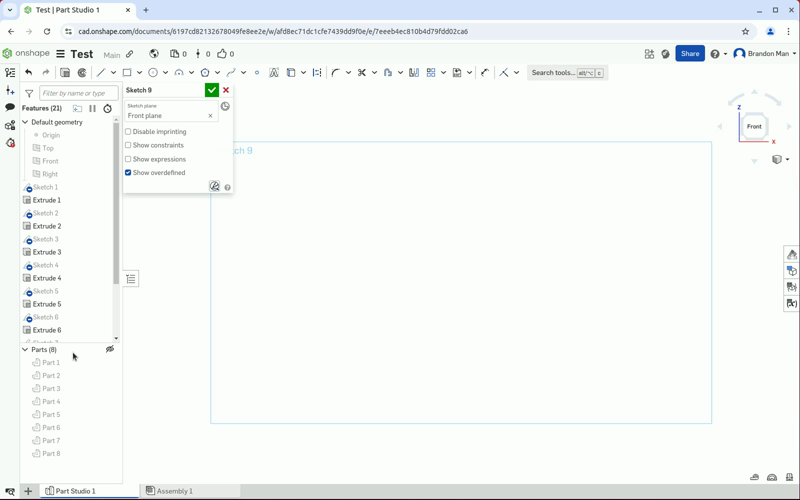
key(c)
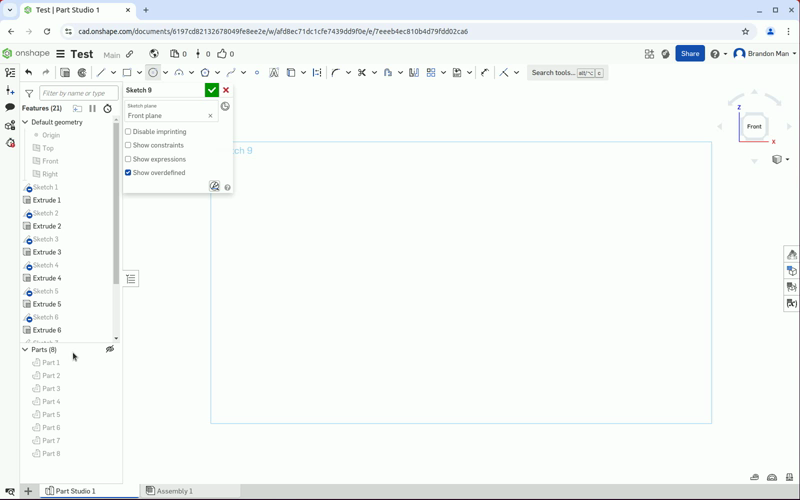
key_down(shift)
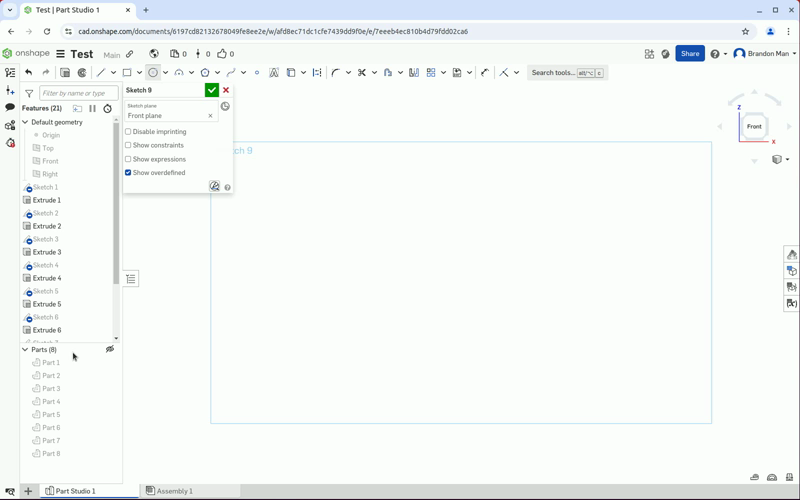
mouse_move(461, 282)
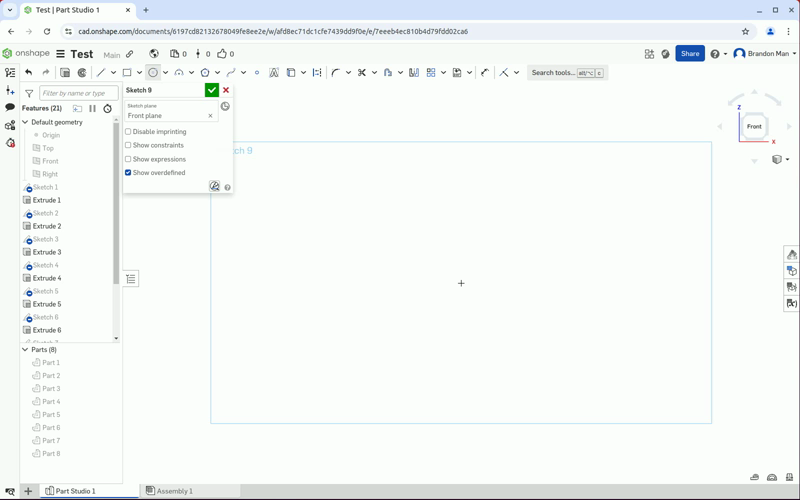
click(461, 282)
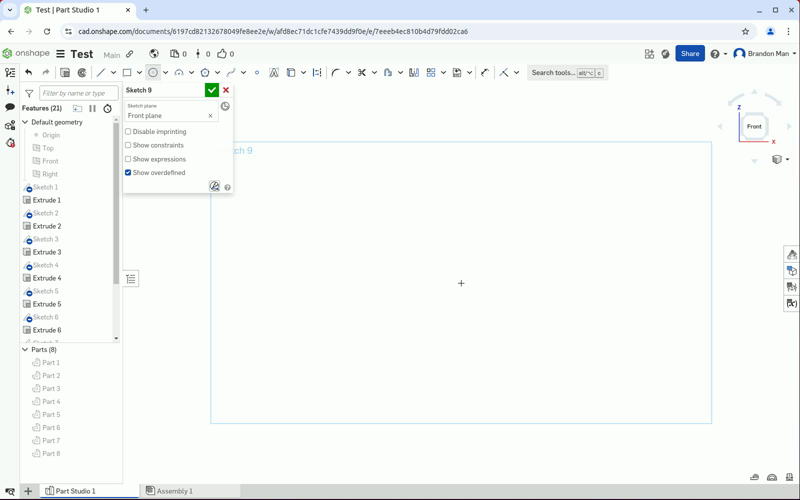
key_up(shift)
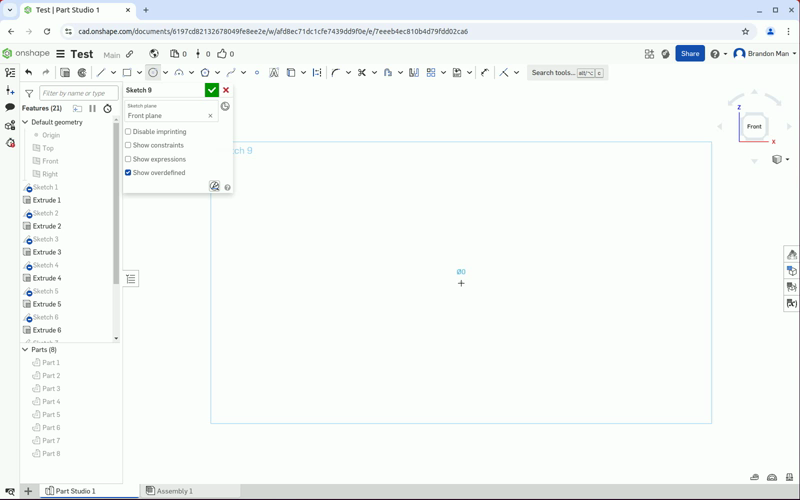
mouse_move(487, 282)
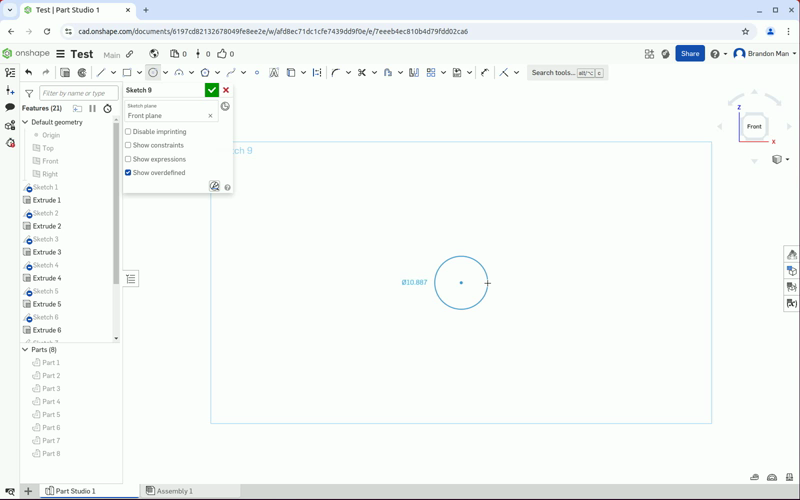
click(487, 282)
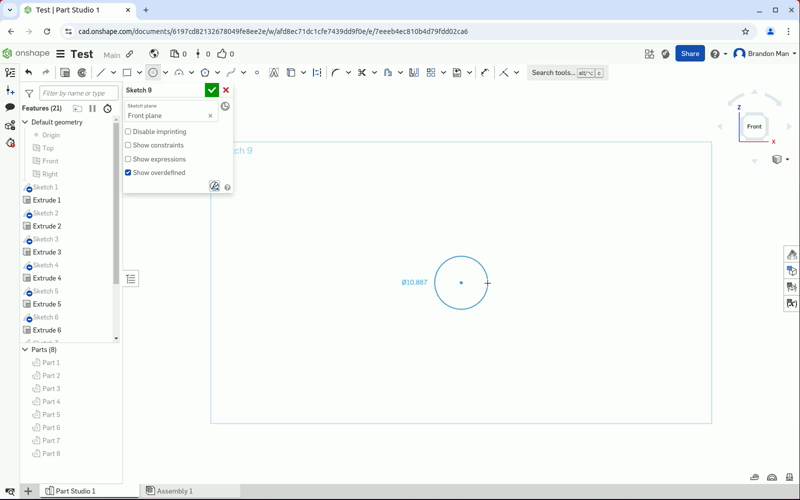
key(esc)
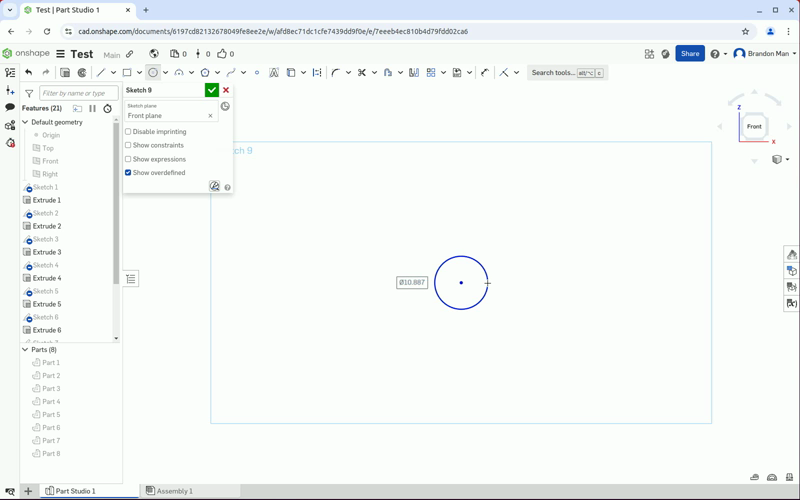
mouse_move(472, 280)
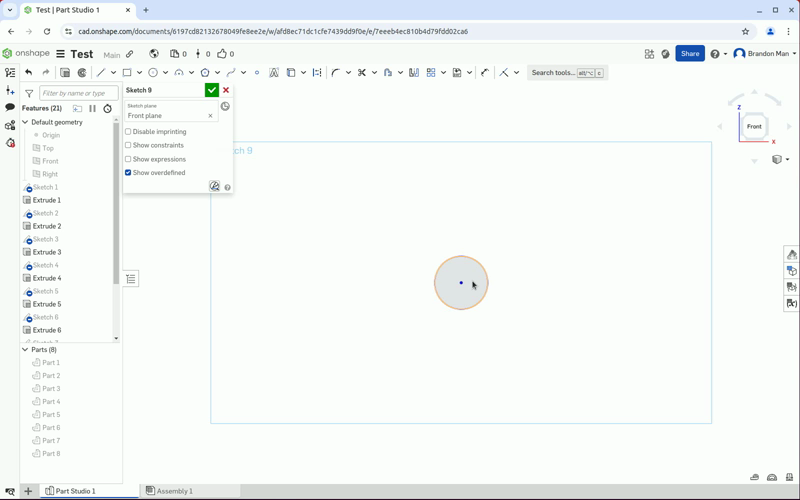
click(472, 280)
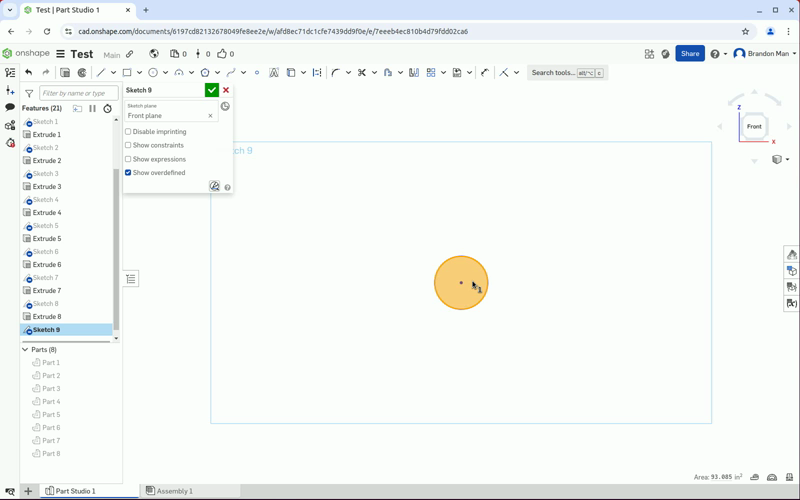
mouse_move(73, 352)
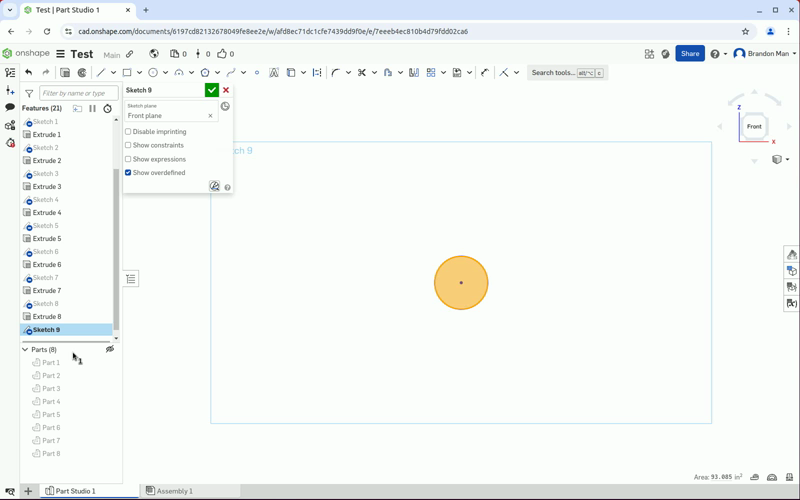
key(shift+y)
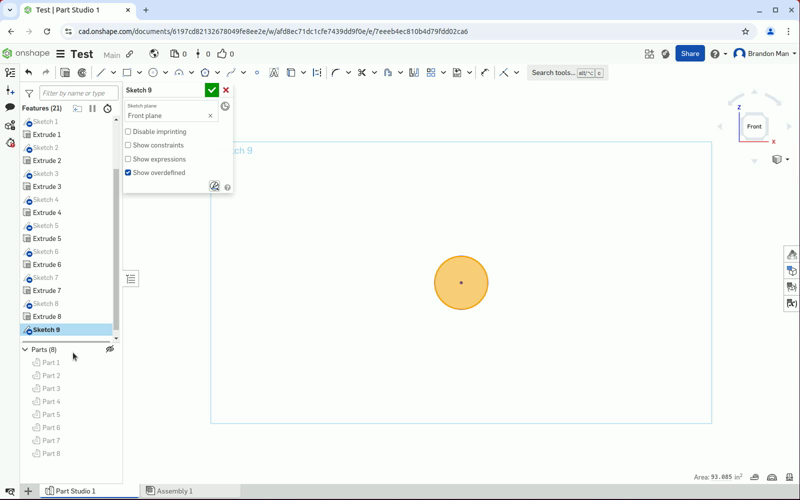
key(shift+e)
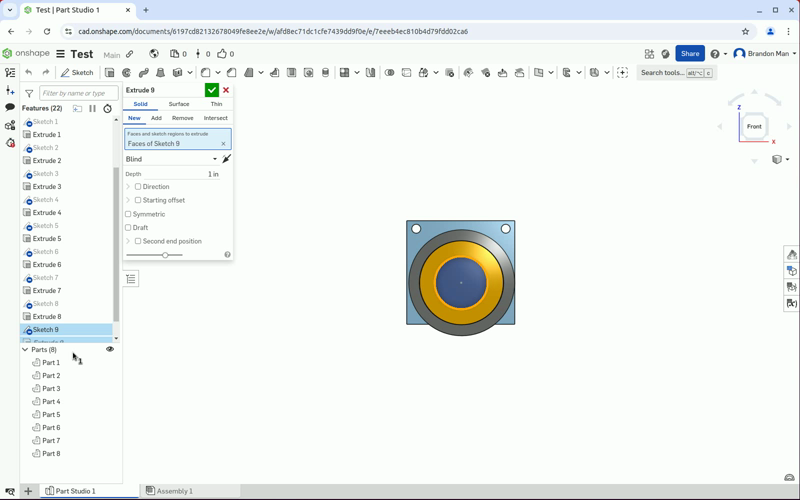
mouse_move(143, 106)
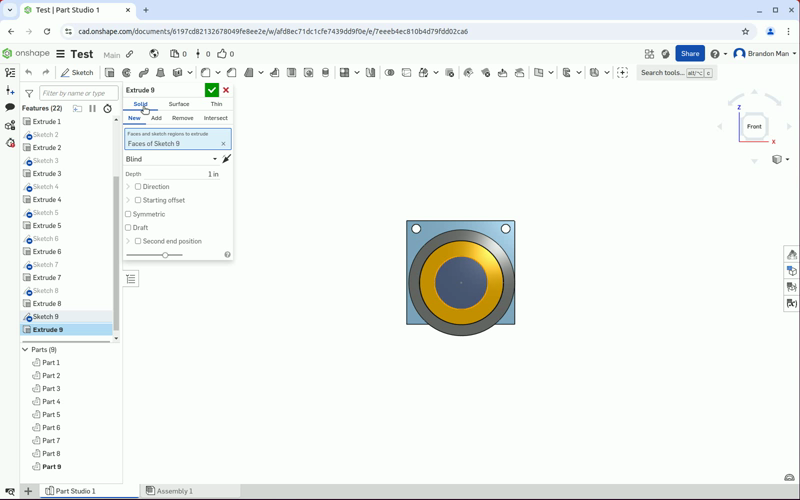
click(143, 106)
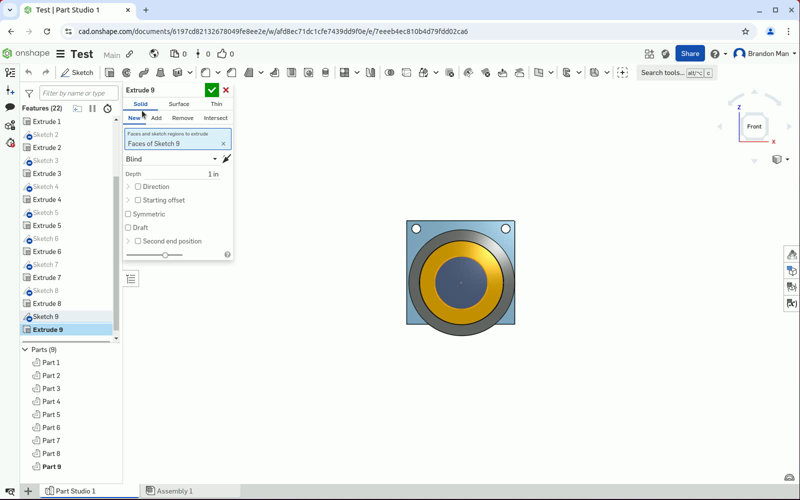
mouse_move(137, 120)
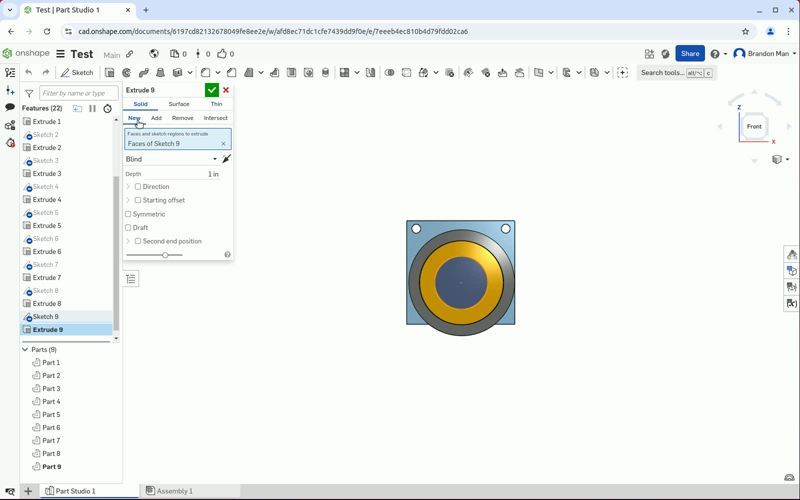
click(137, 120)
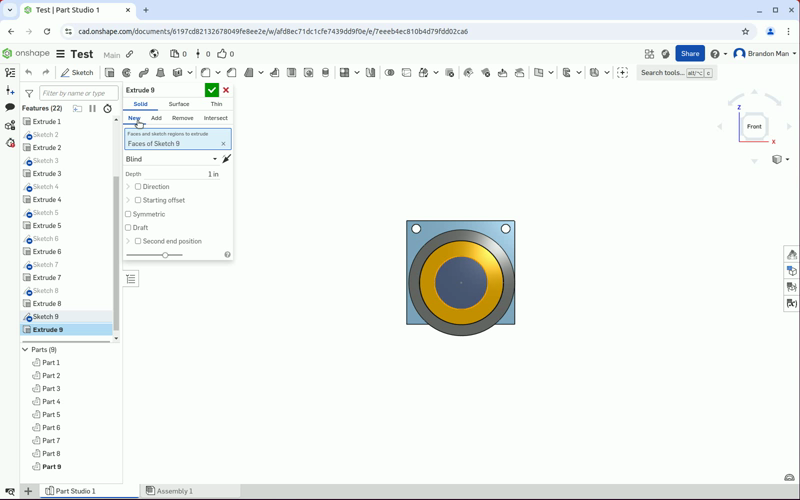
key(tab, 4)
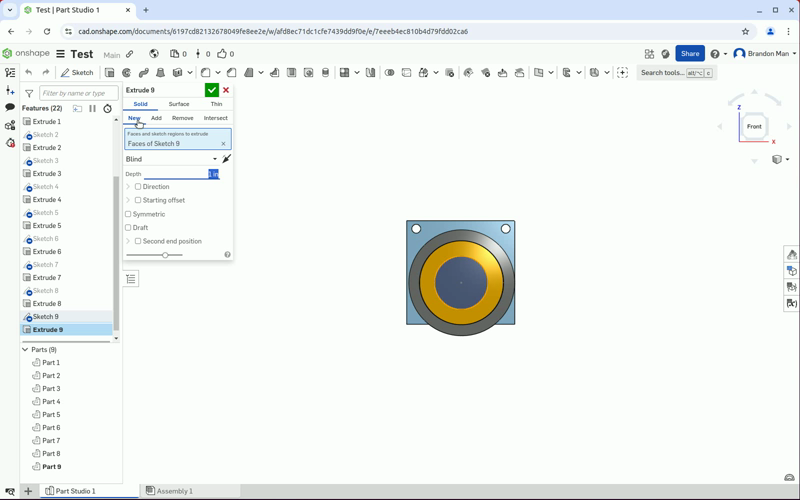
text(23.108)
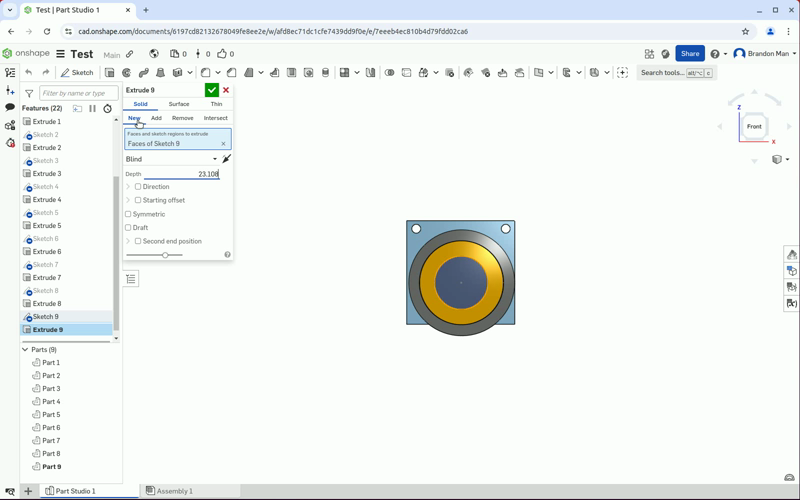
key(tab, 3)
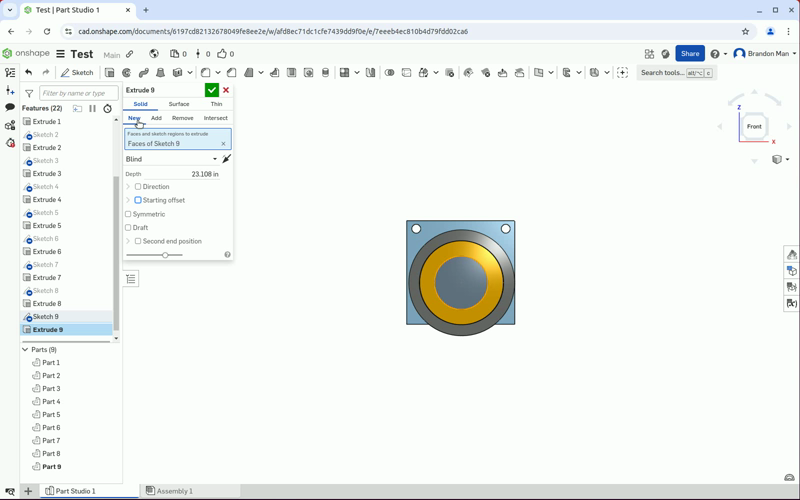
key(tab, 2)
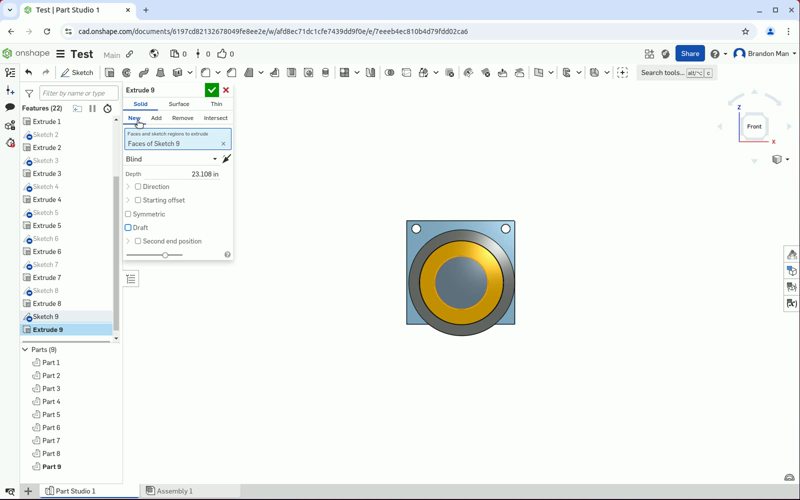
key(space)
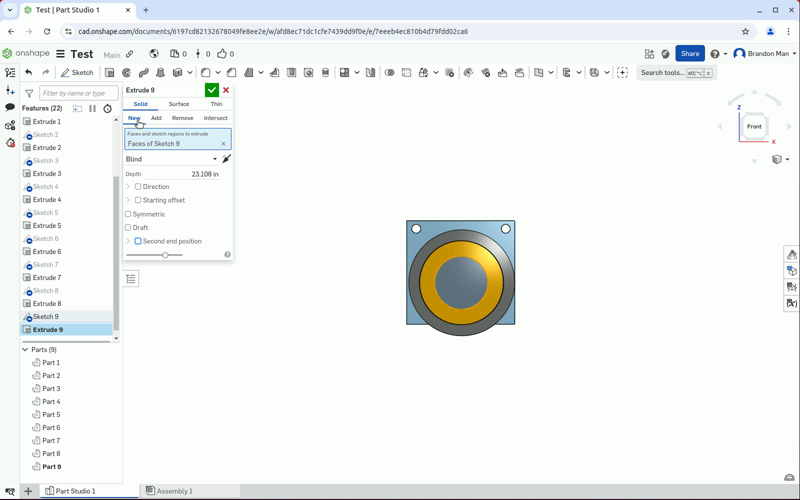
key(tab, 3)
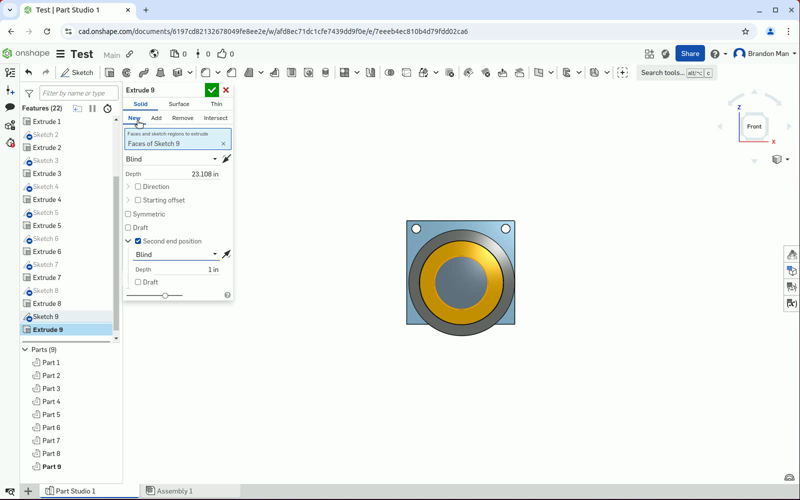
text(15.165)
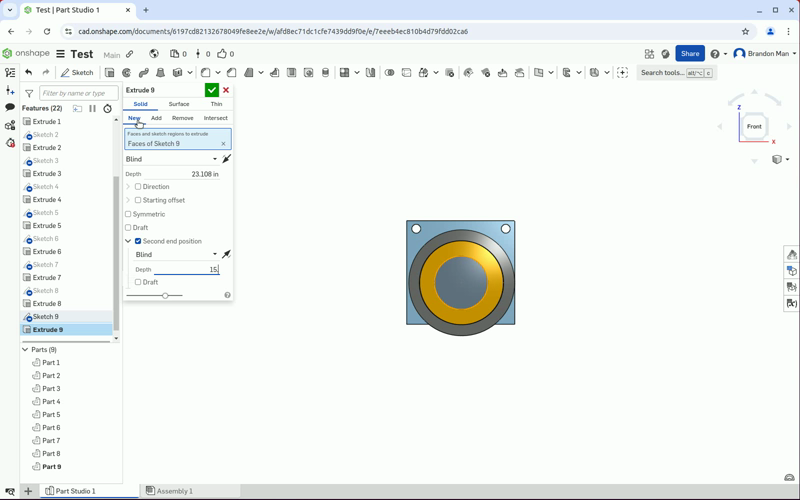
key(enter)
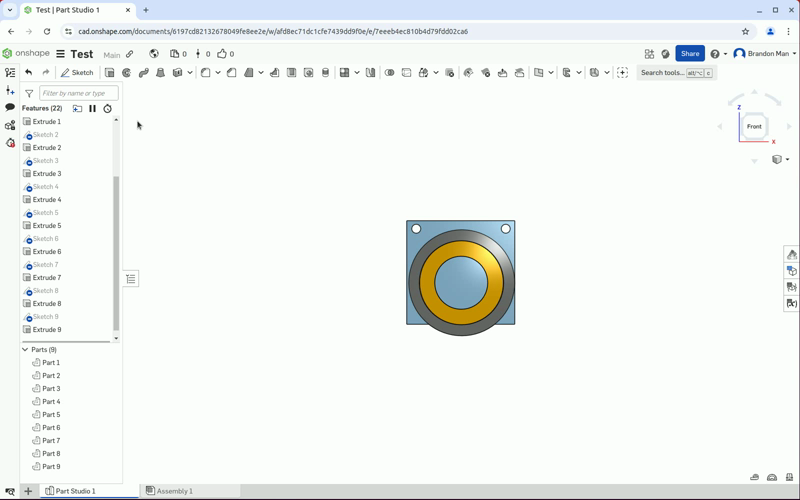
key(shift+h)
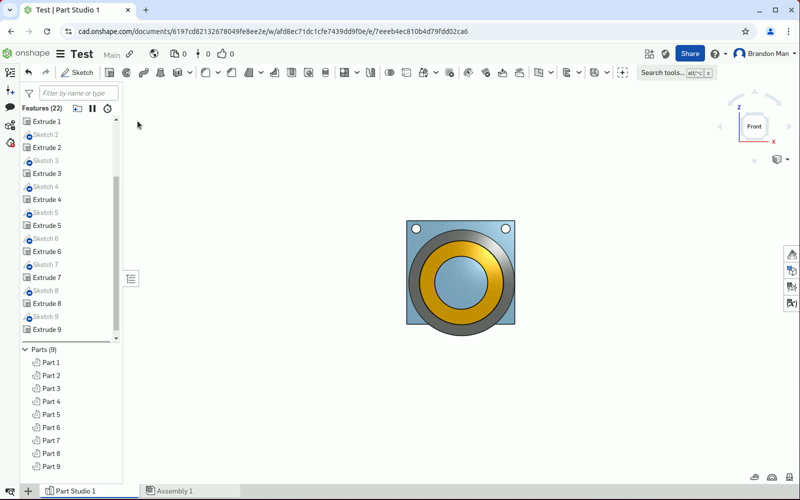
key(shift+h)
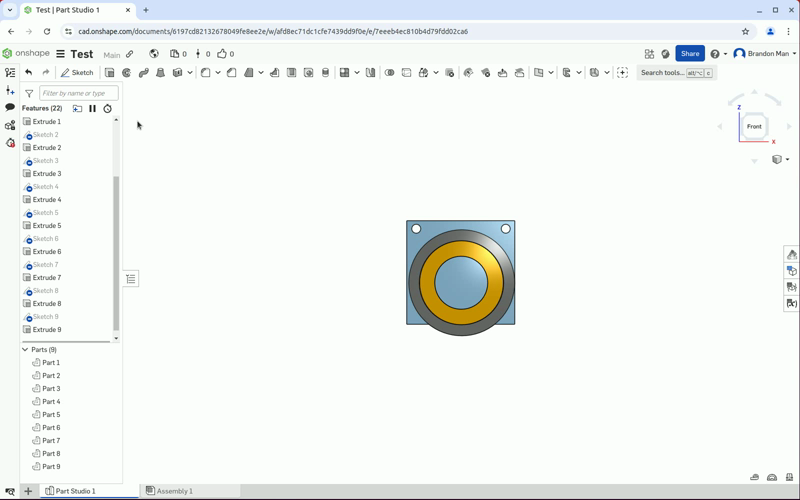
key(shift+7)
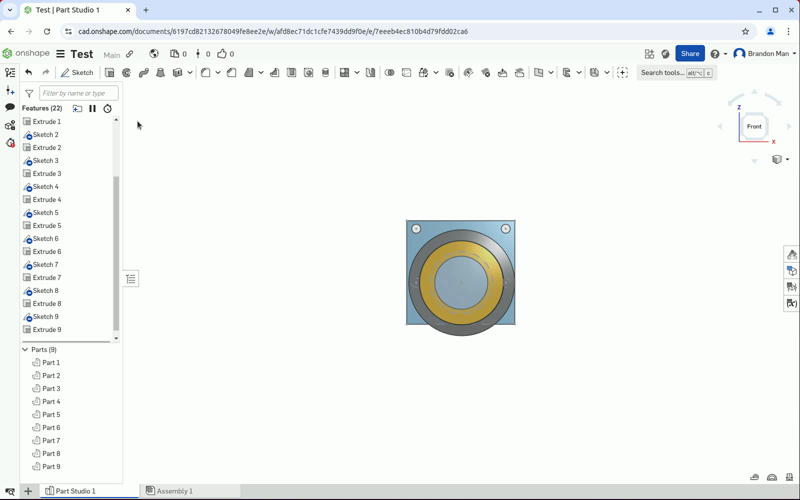
key(left, 2)
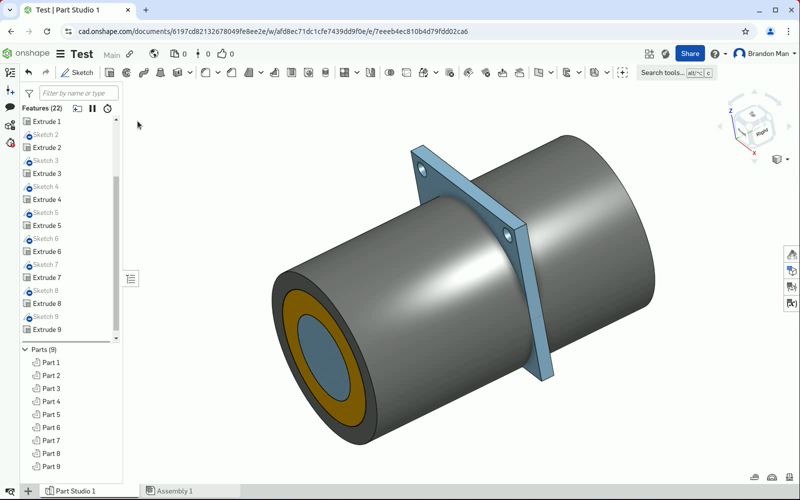
key(down, 2)
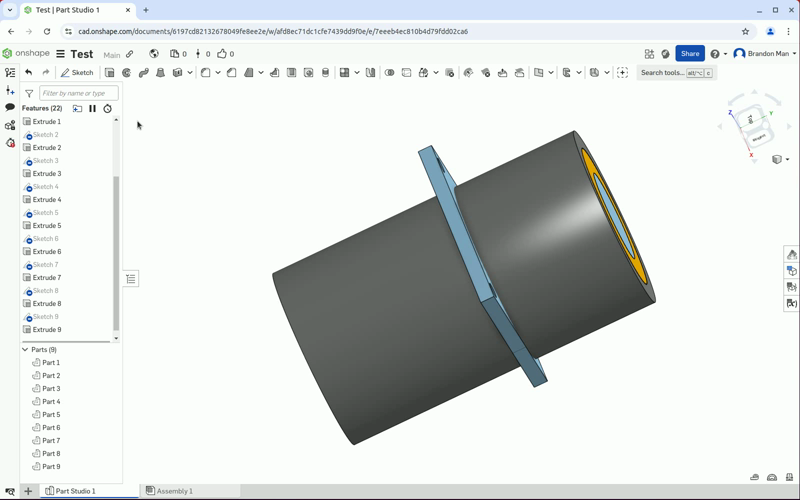
key(up, 2)
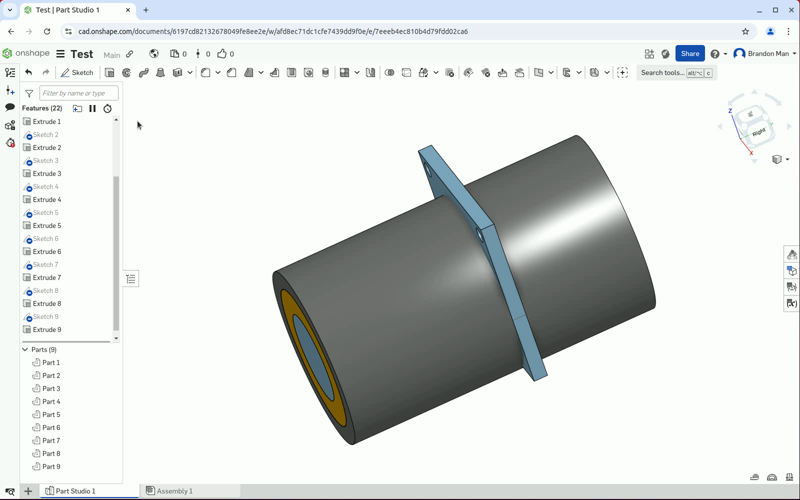
key(right, 2)
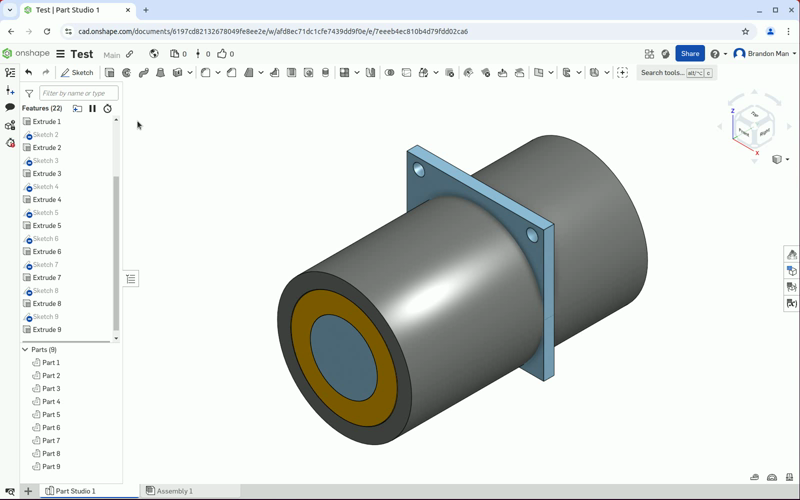
mouse_move(69, 111)
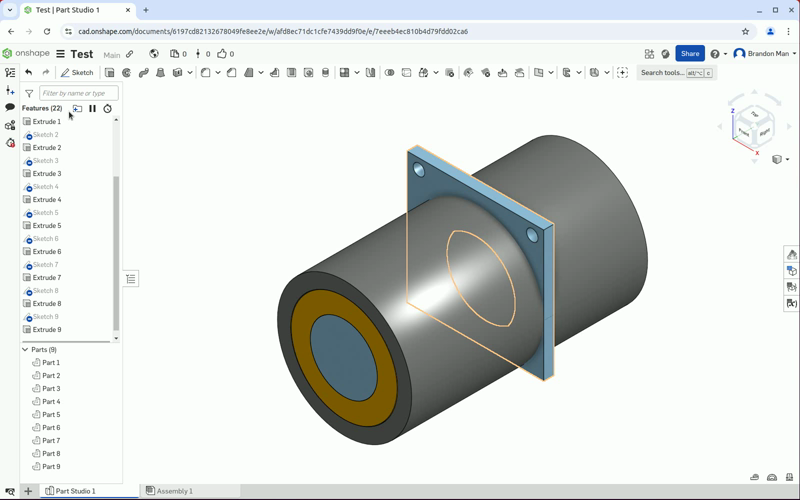
click(69, 111)